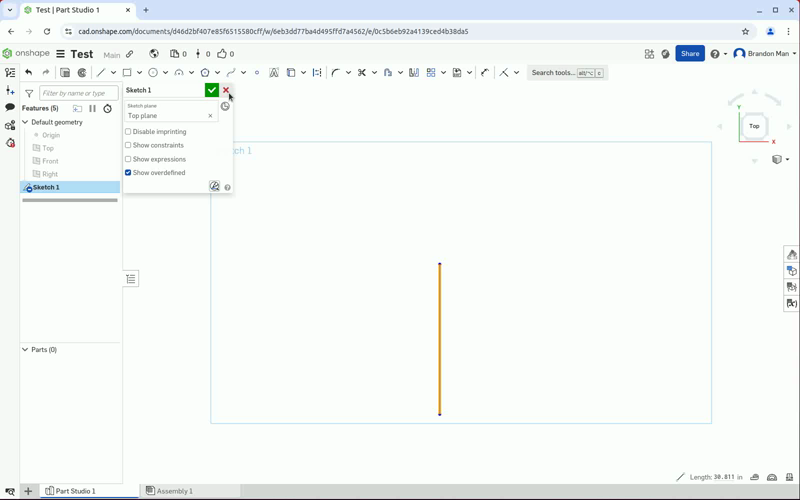
key(shift+h)
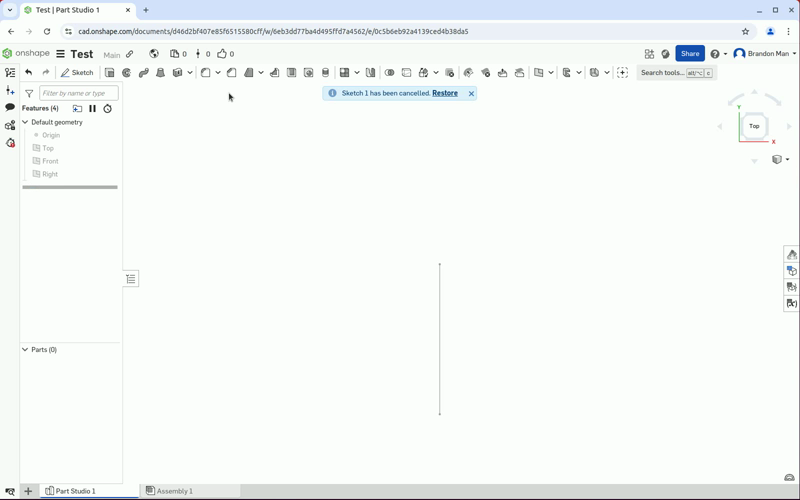
mouse_move(73, 352)
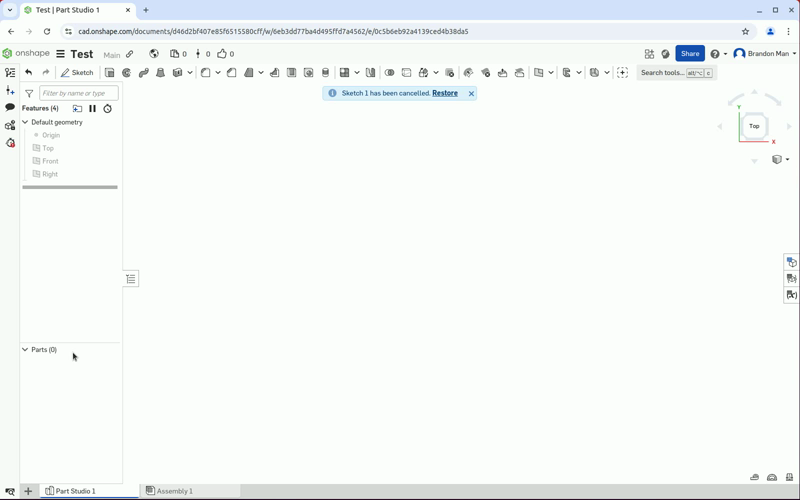
key(y)
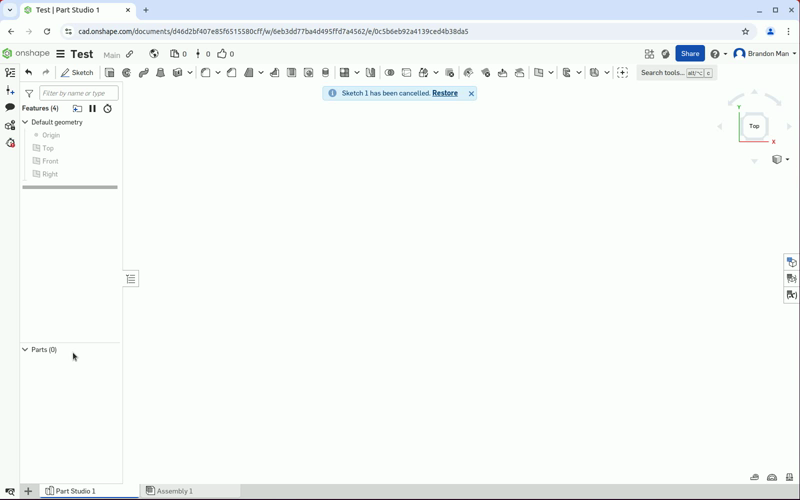
key(shift+p)
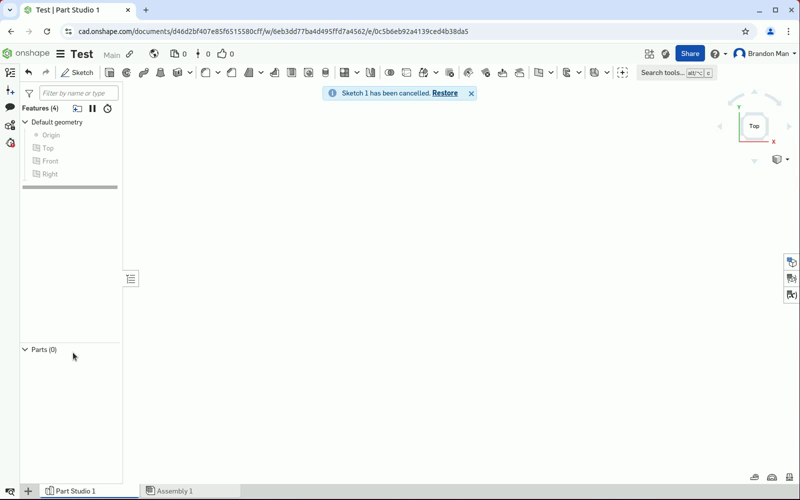
key(space)
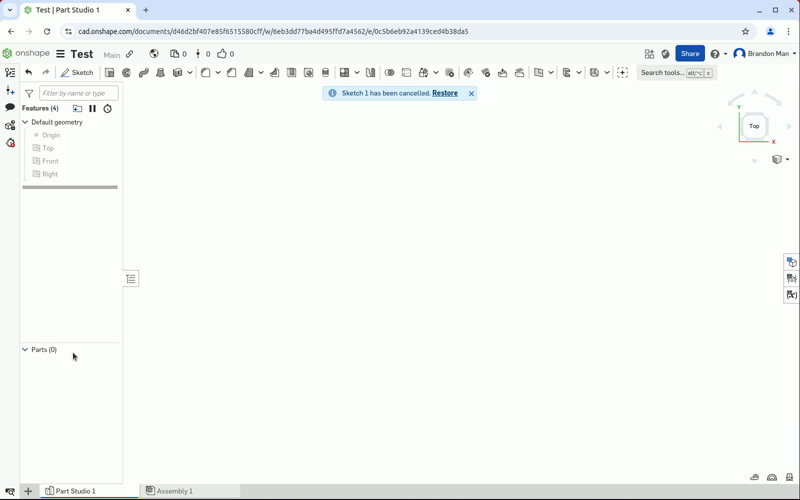
key_down(shift)
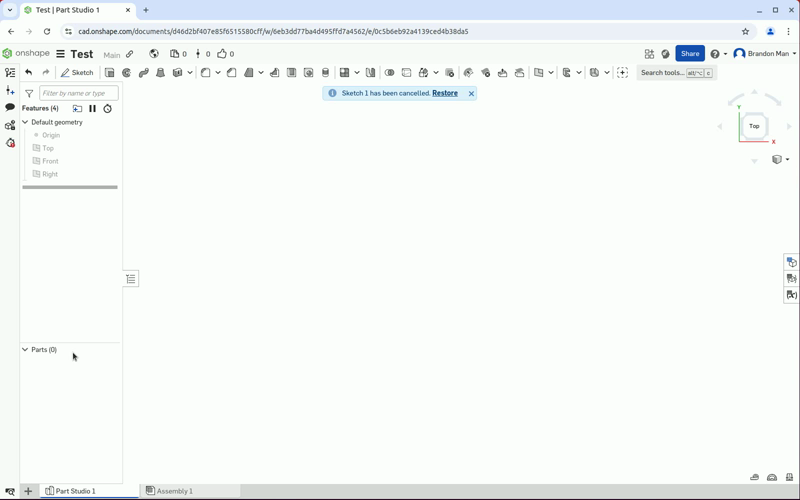
key(up)
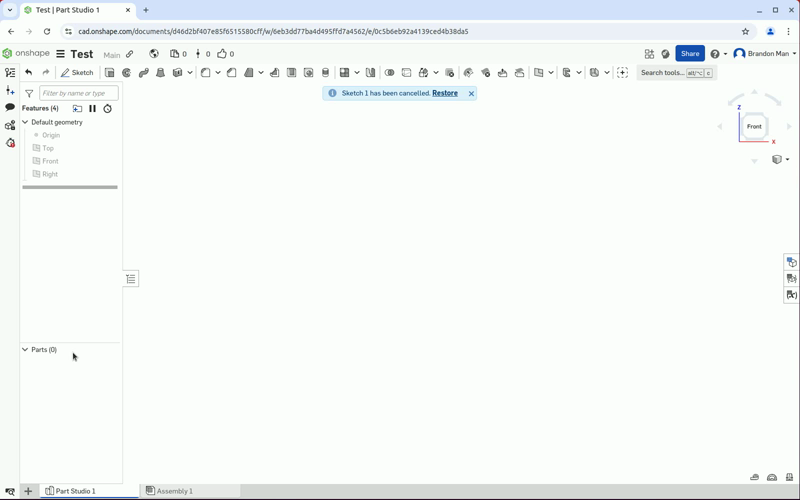
key_up(shift)
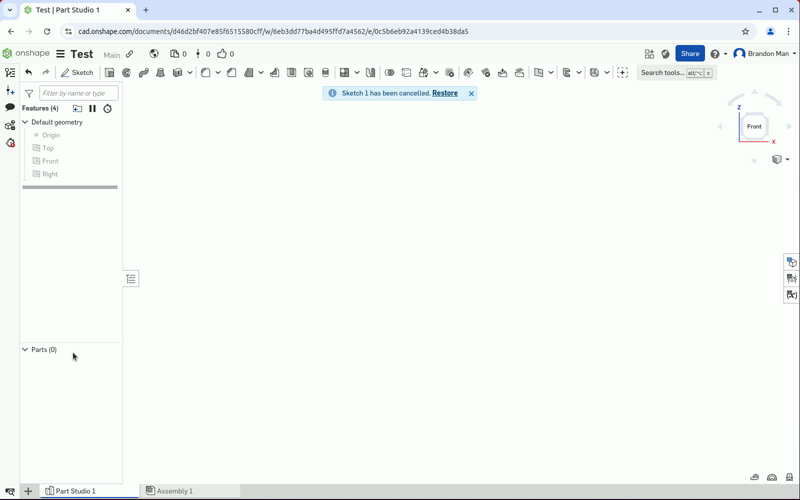
mouse_move(73, 352)
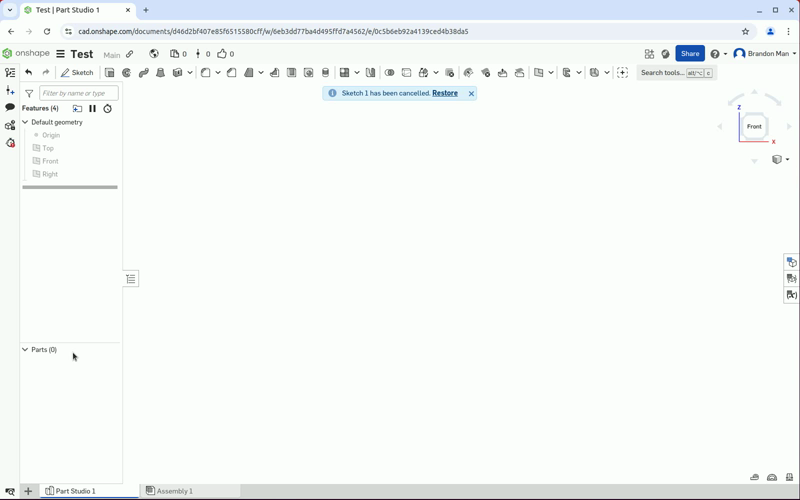
key(shift+y)
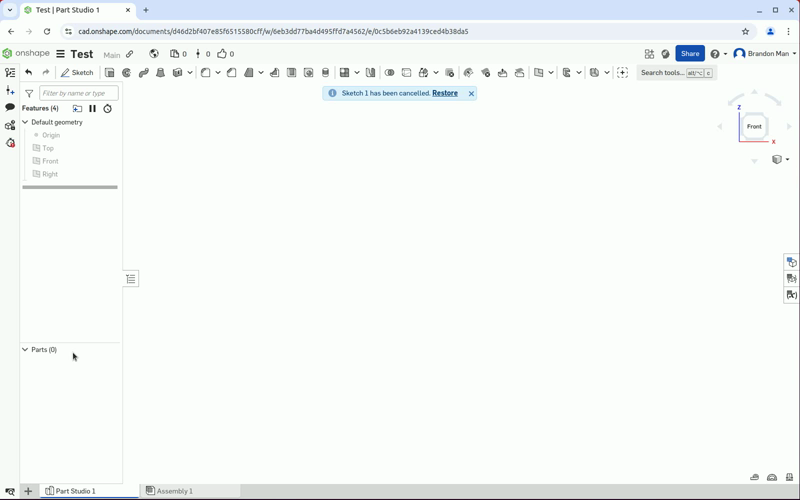
key(shift+s)
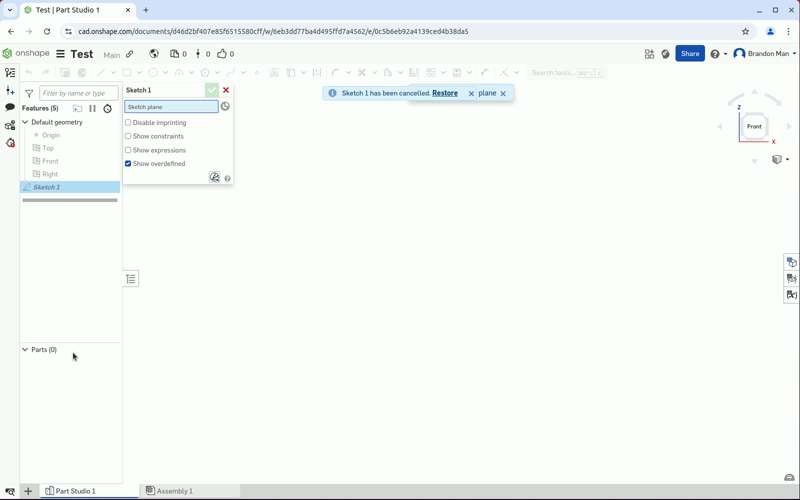
mouse_move(73, 163)
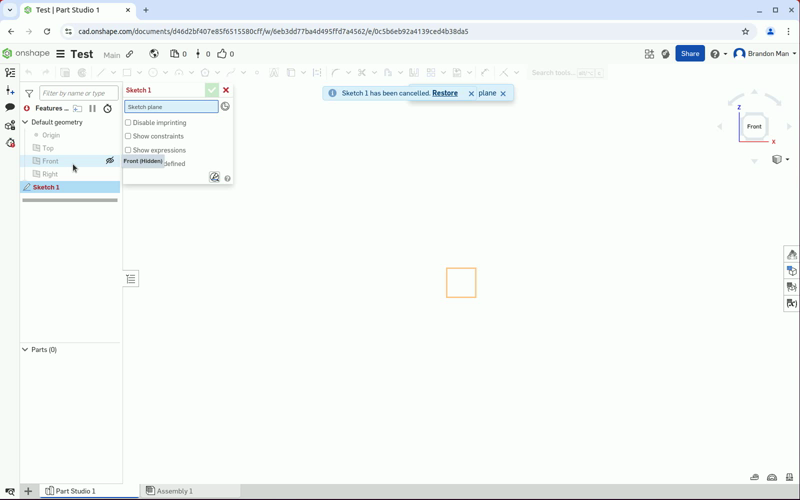
click(73, 163)
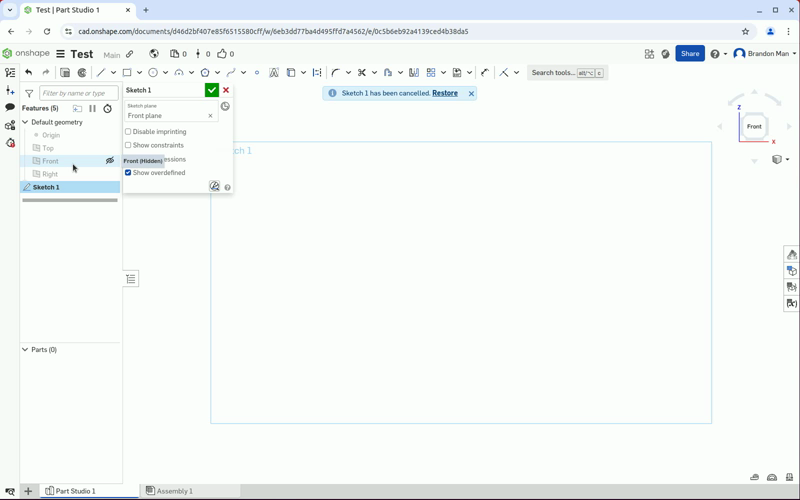
mouse_move(73, 352)
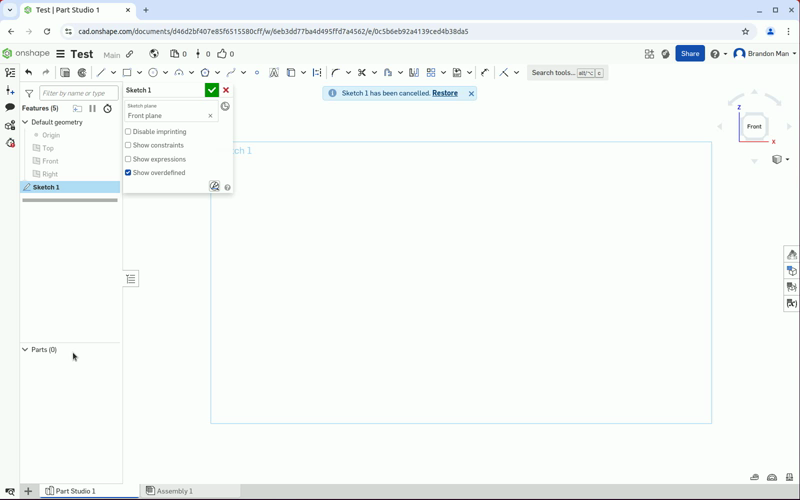
key(y)
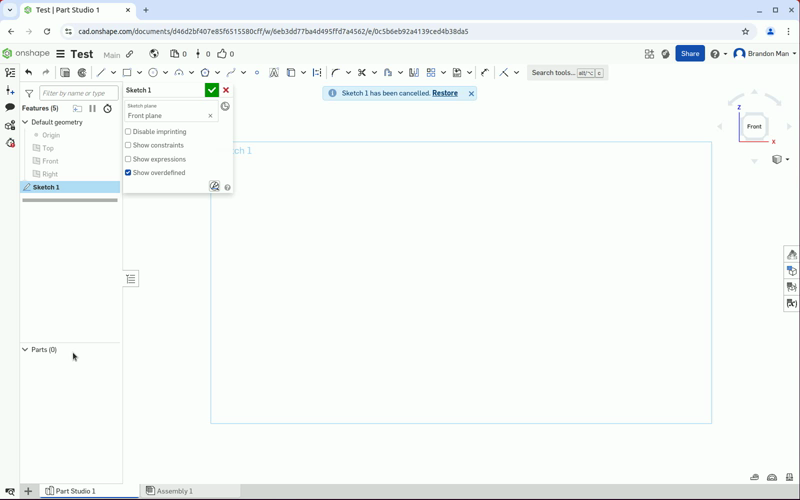
key(c)
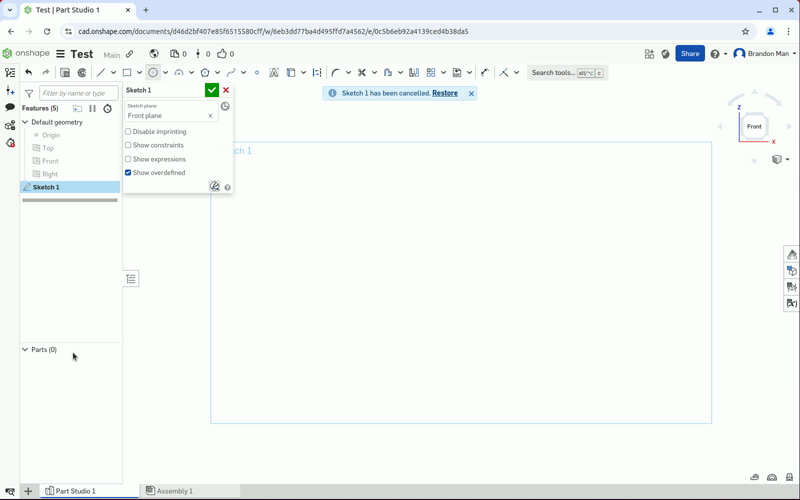
key_down(shift)
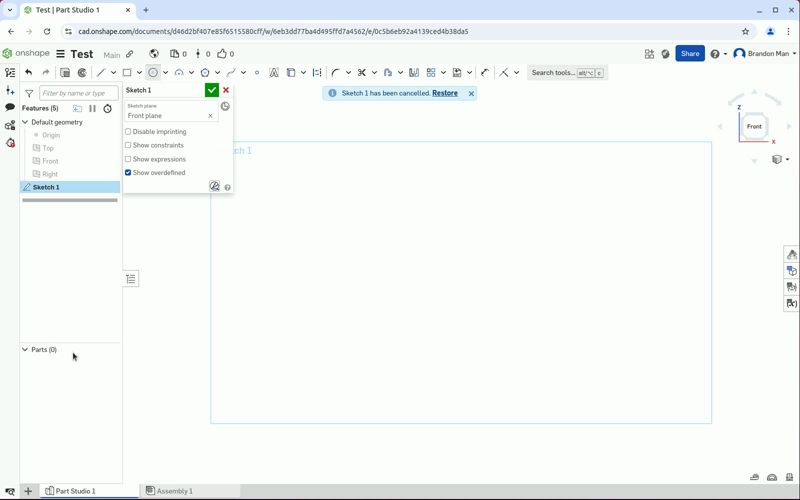
mouse_move(460, 282)
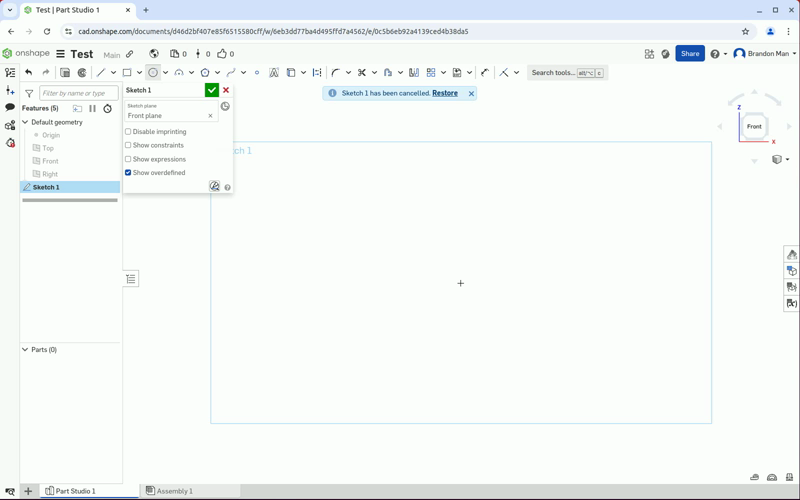
click(460, 282)
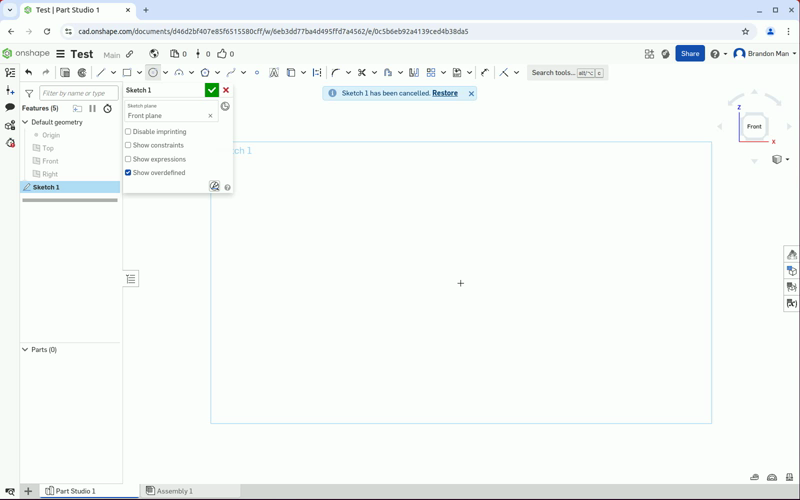
key_up(shift)
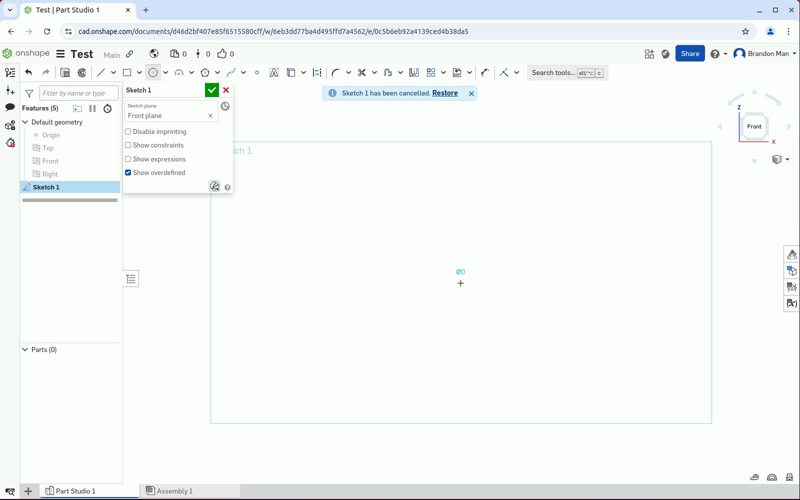
mouse_move(474, 282)
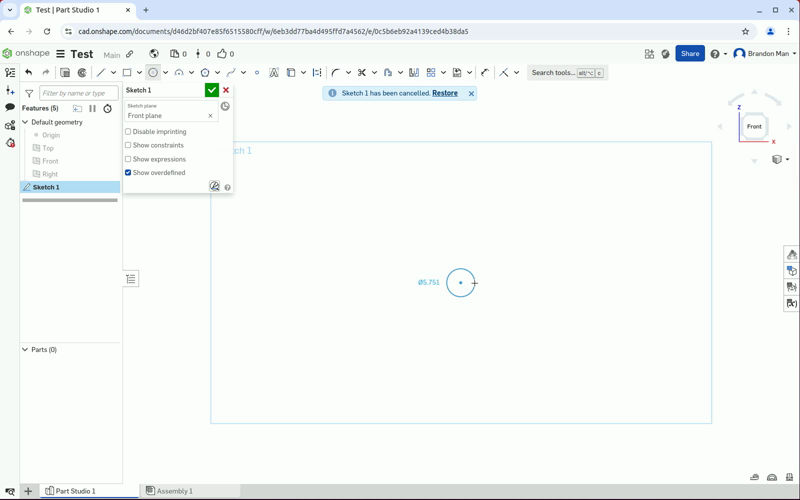
click(474, 282)
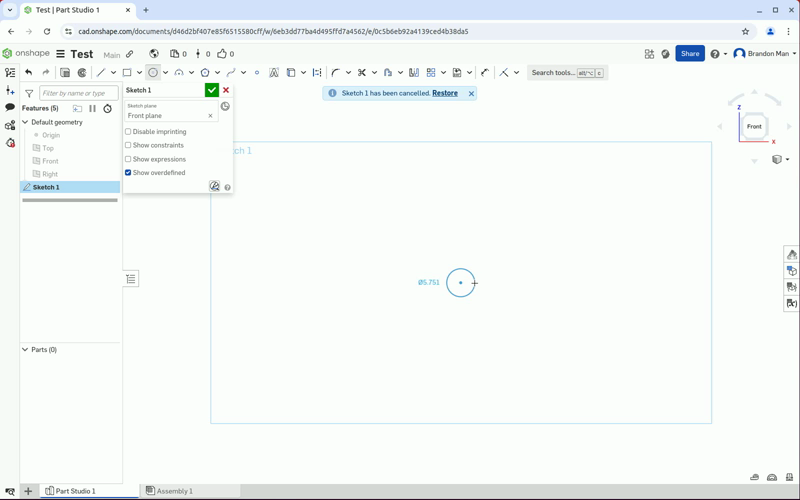
key(esc)
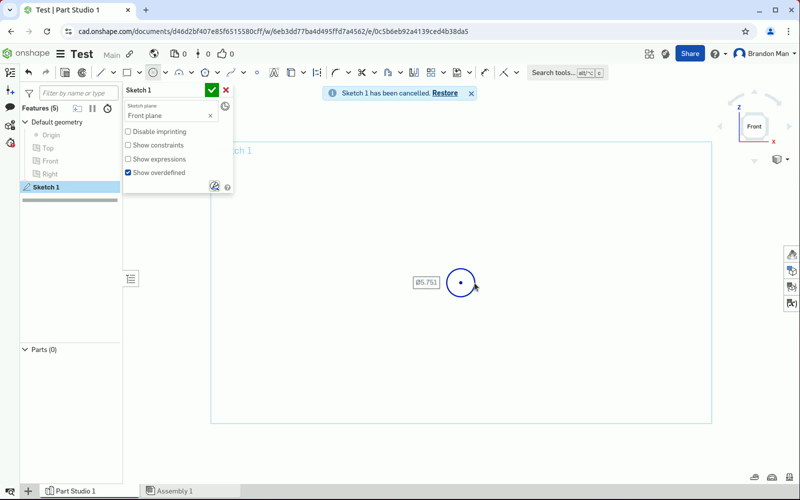
mouse_move(458, 281)
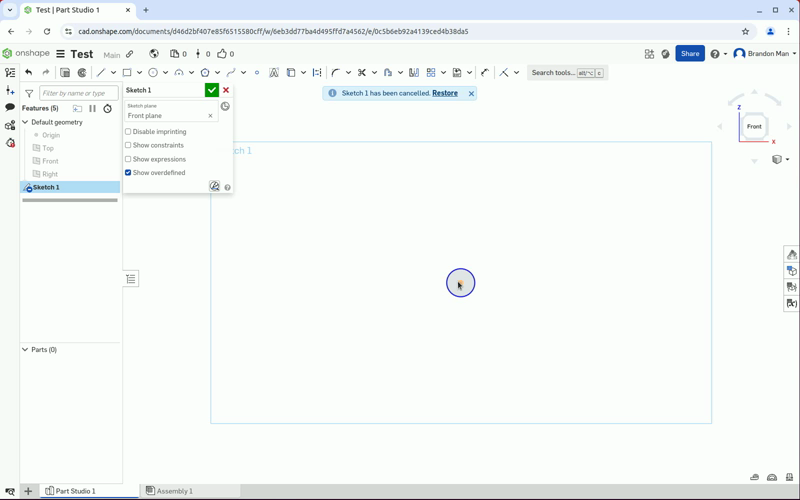
scroll(6)
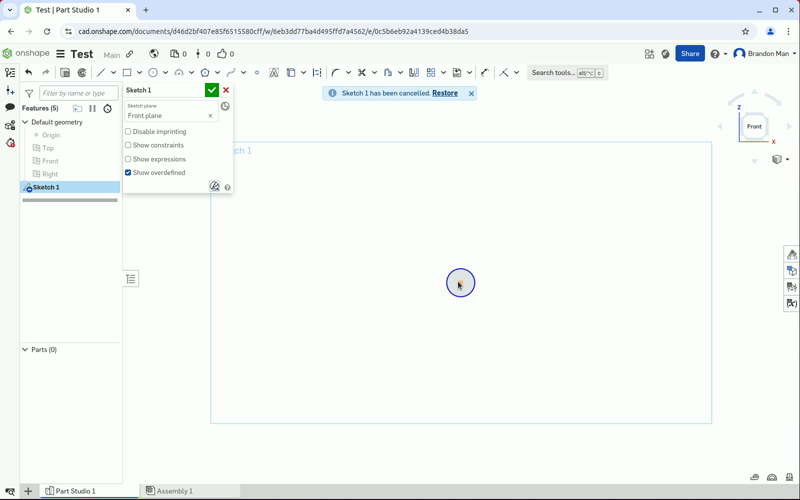
scroll(6)
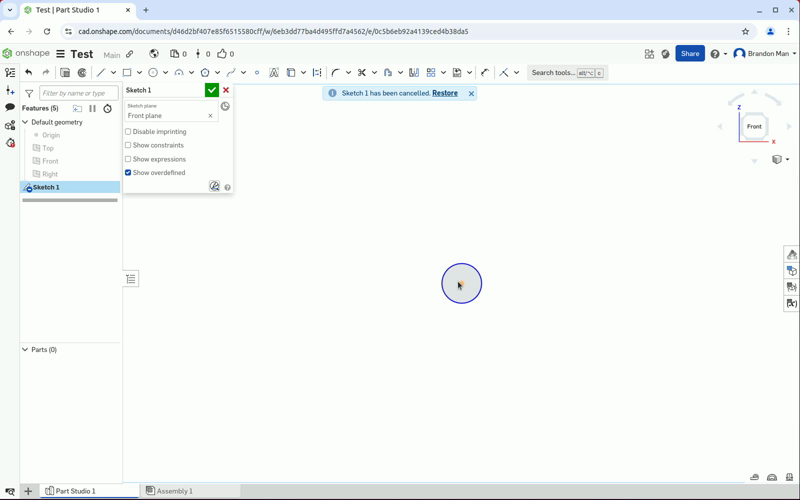
scroll(6)
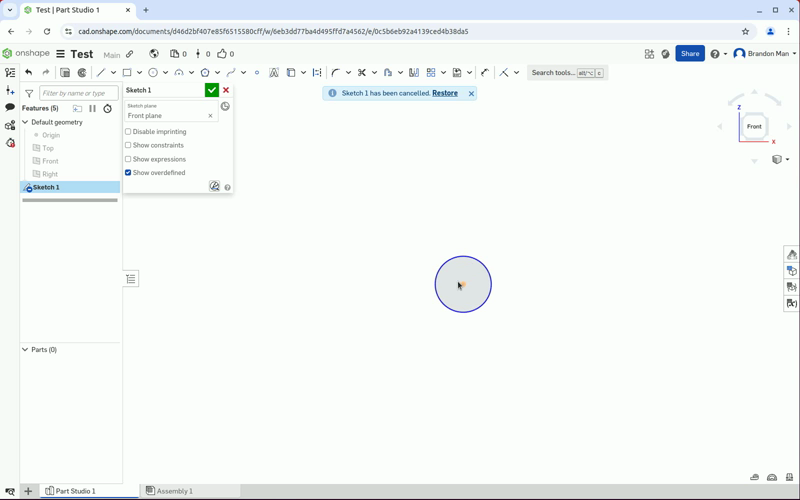
scroll(6)
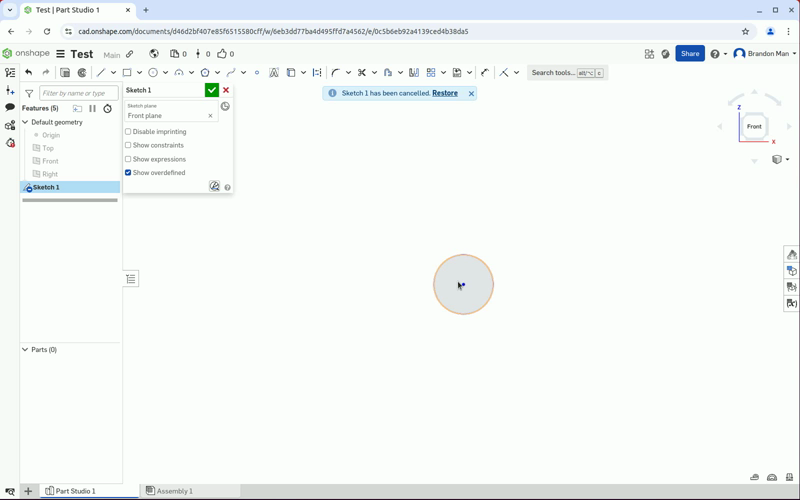
scroll(6)
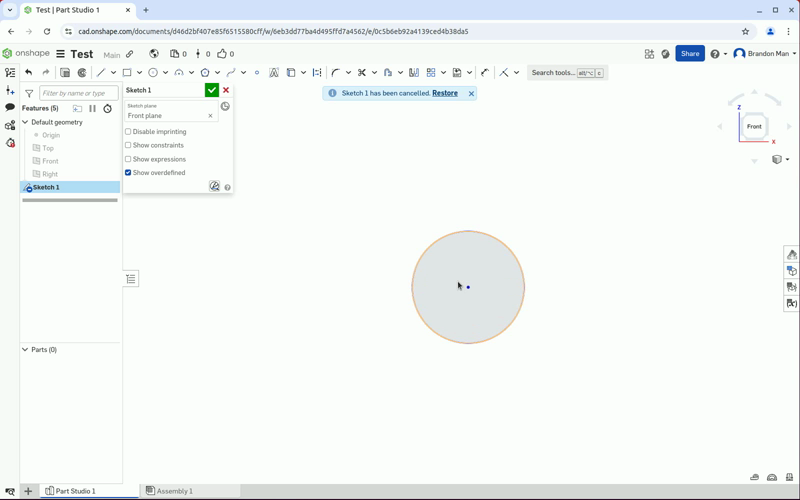
scroll(6)
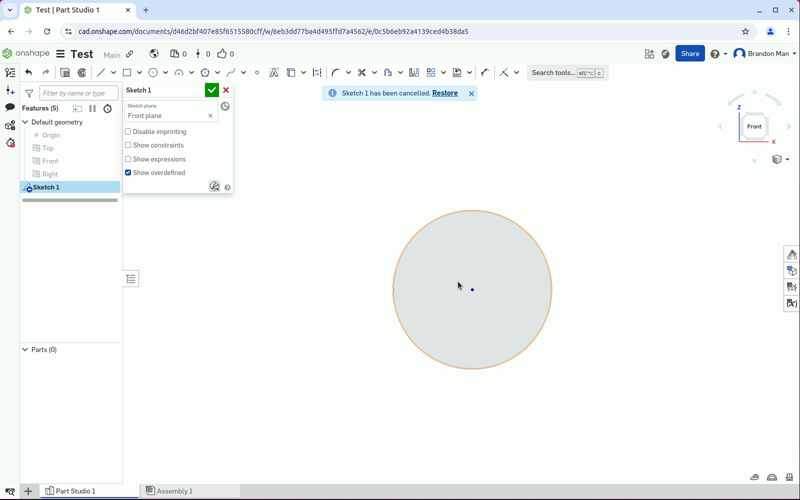
scroll(6)
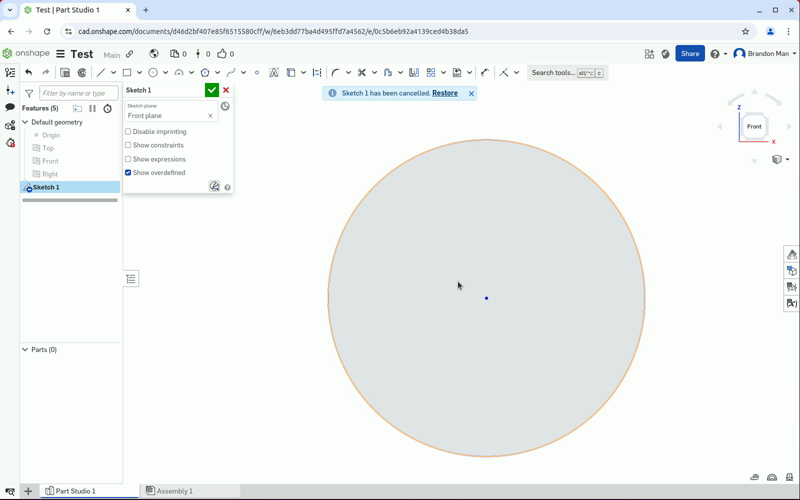
click(458, 281)
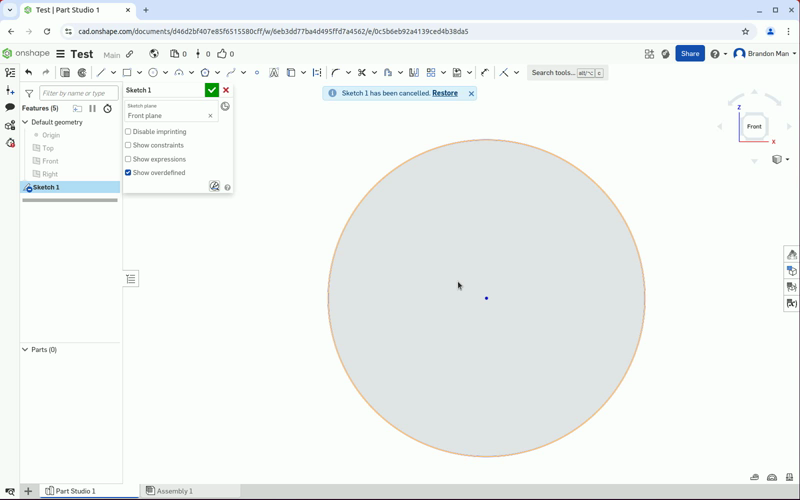
scroll(-6)
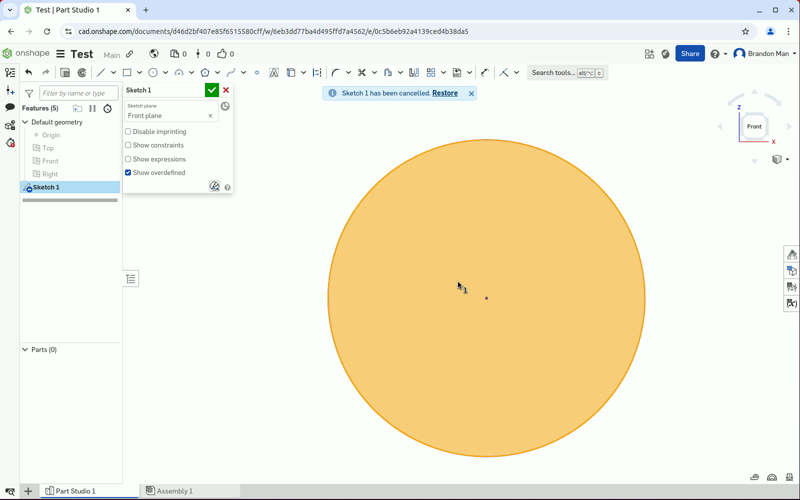
scroll(-6)
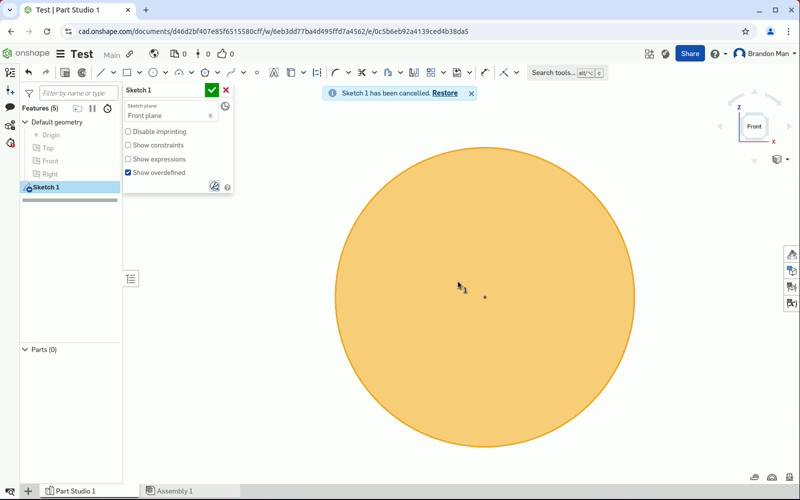
scroll(-6)
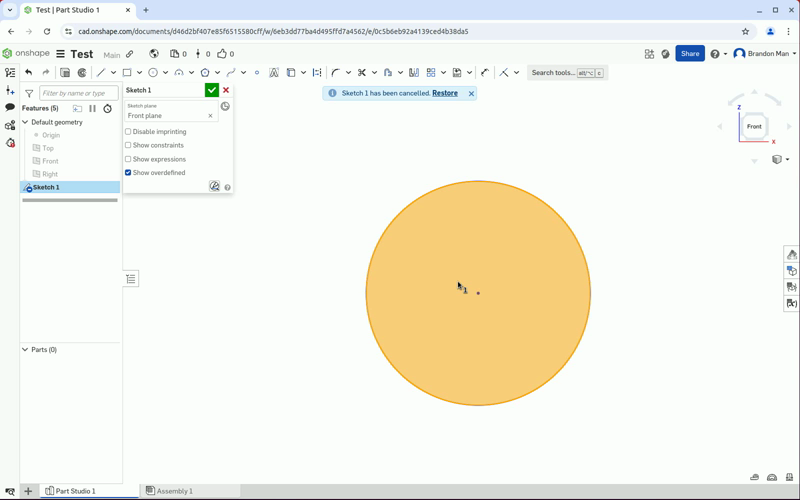
scroll(-6)
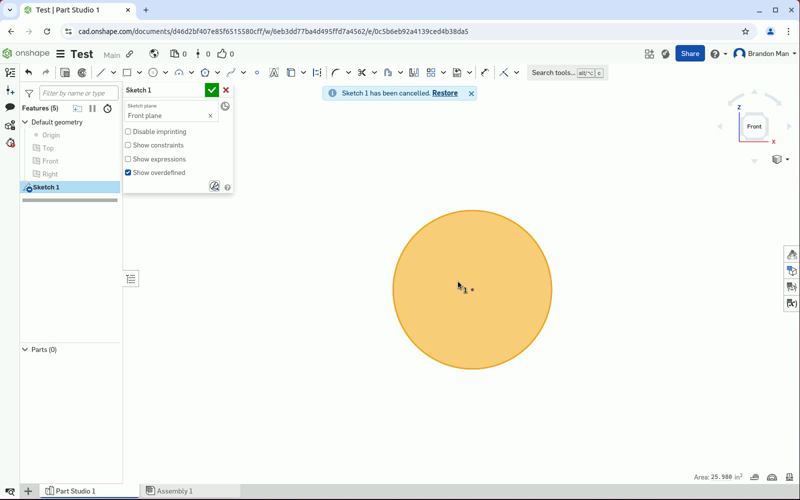
scroll(-6)
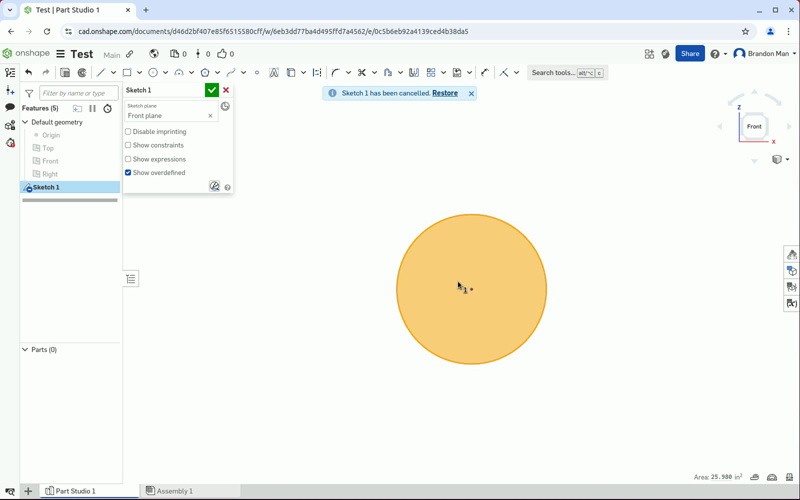
scroll(-6)
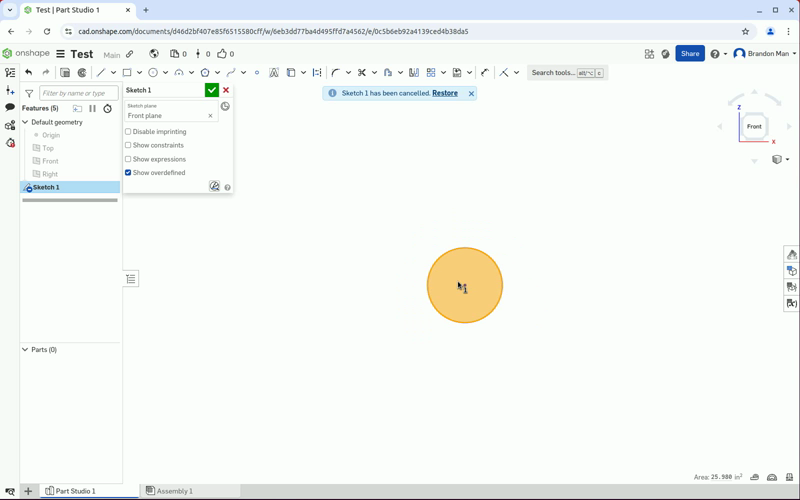
scroll(-6)
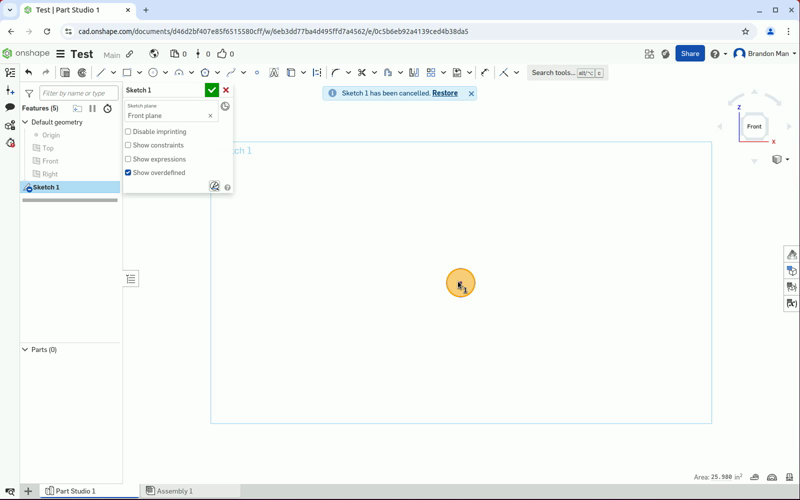
mouse_move(73, 352)
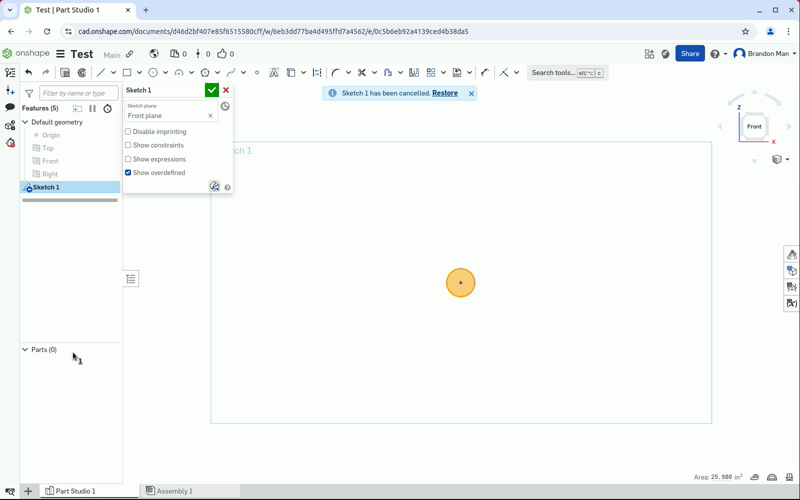
key(shift+y)
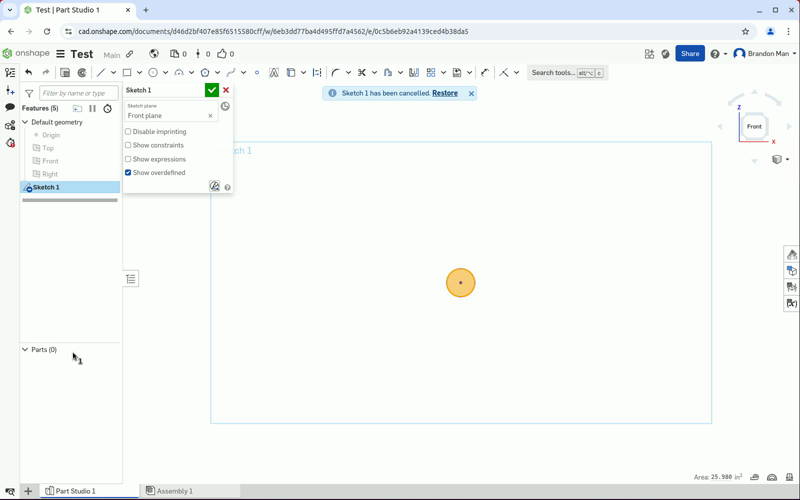
key(shift+e)
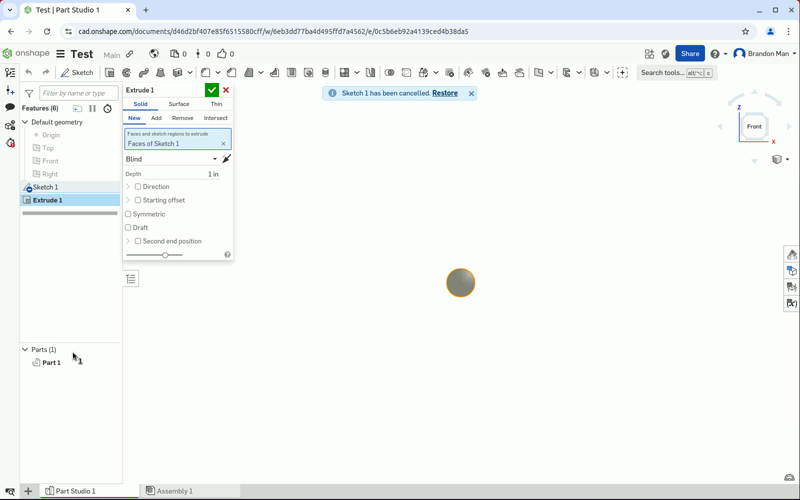
mouse_move(143, 106)
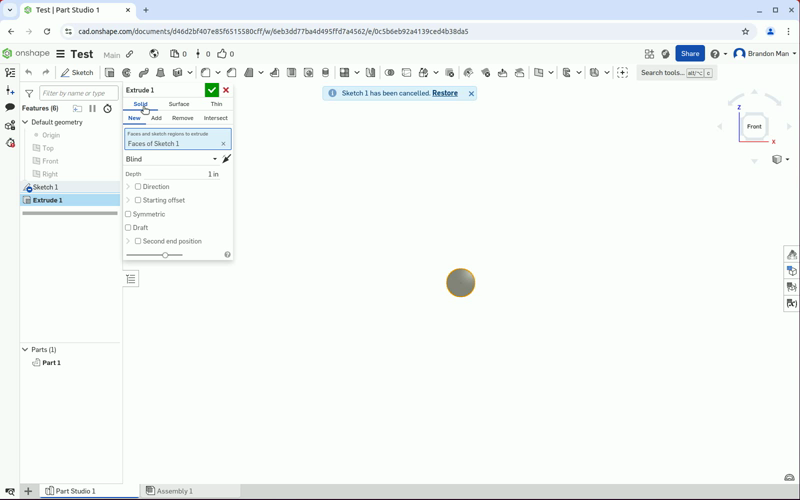
click(143, 106)
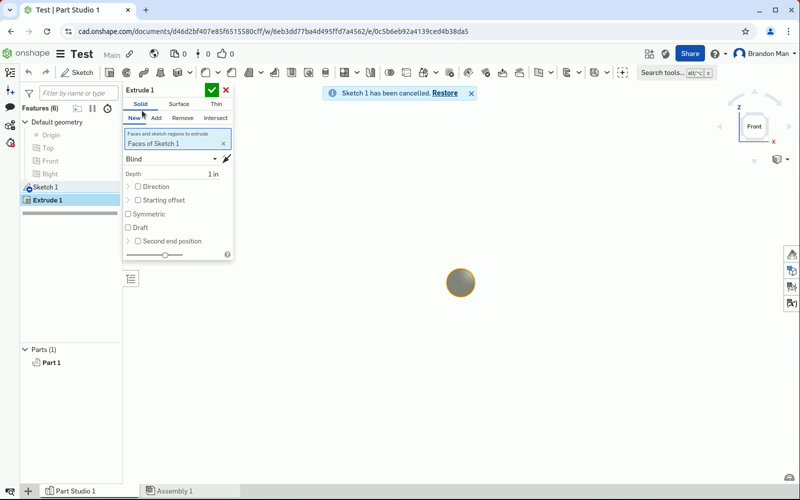
mouse_move(137, 120)
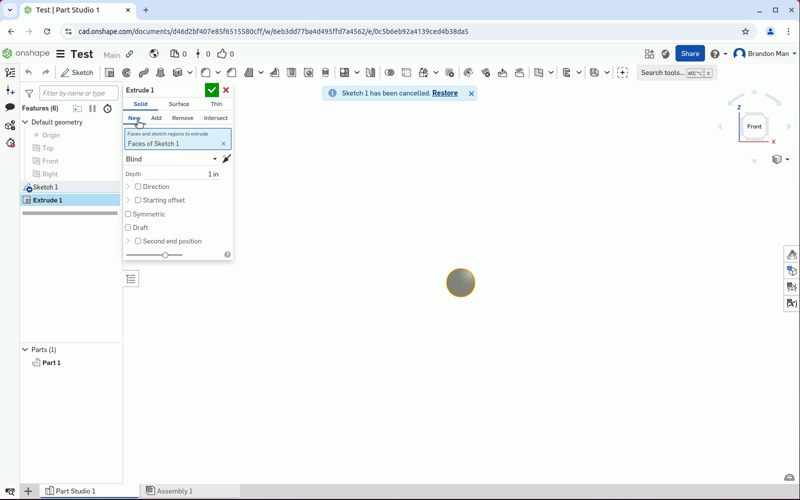
click(137, 120)
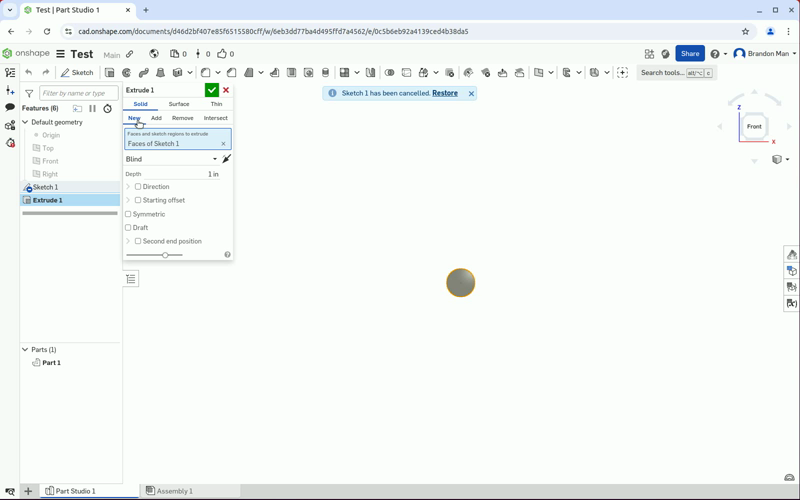
key(tab, 4)
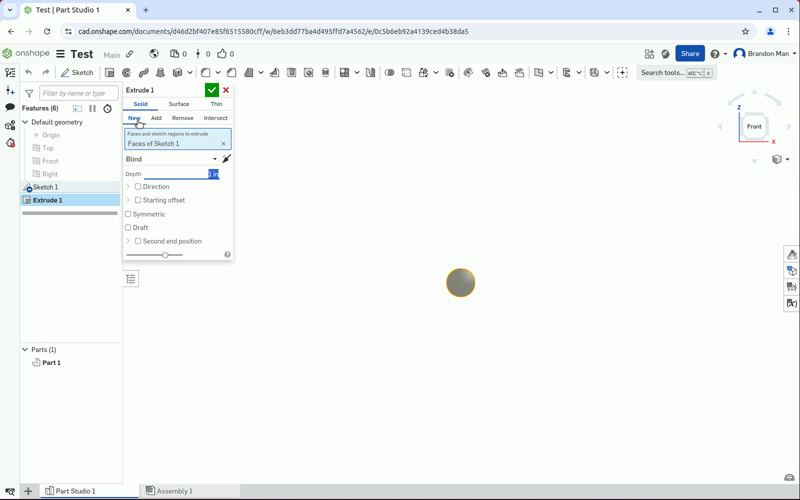
text(22.627)
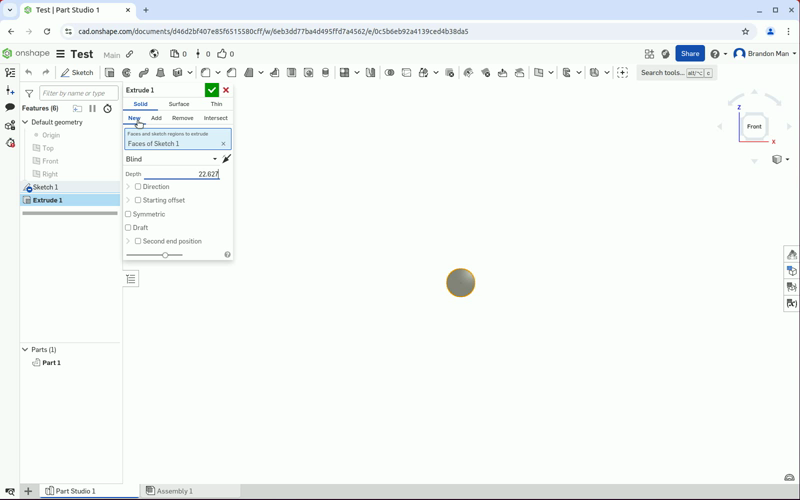
key(enter)
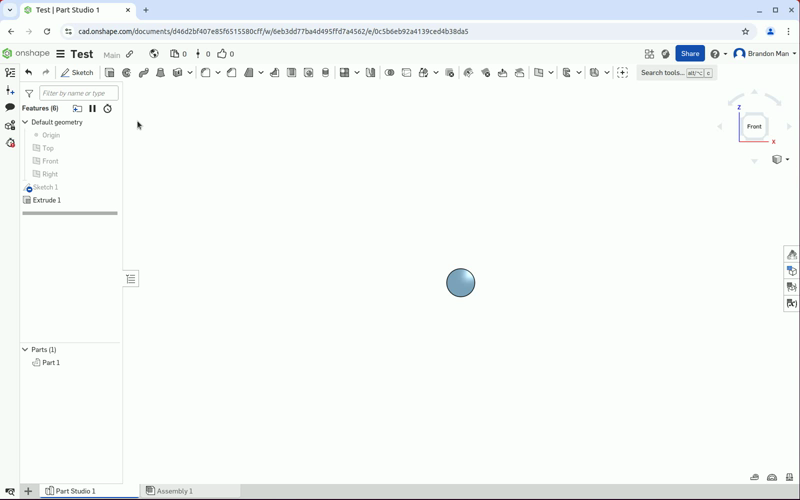
key(shift+h)
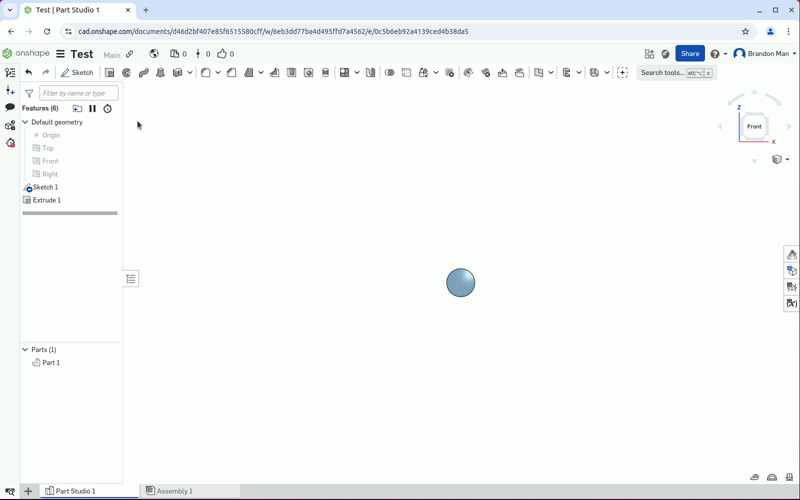
key(shift+h)
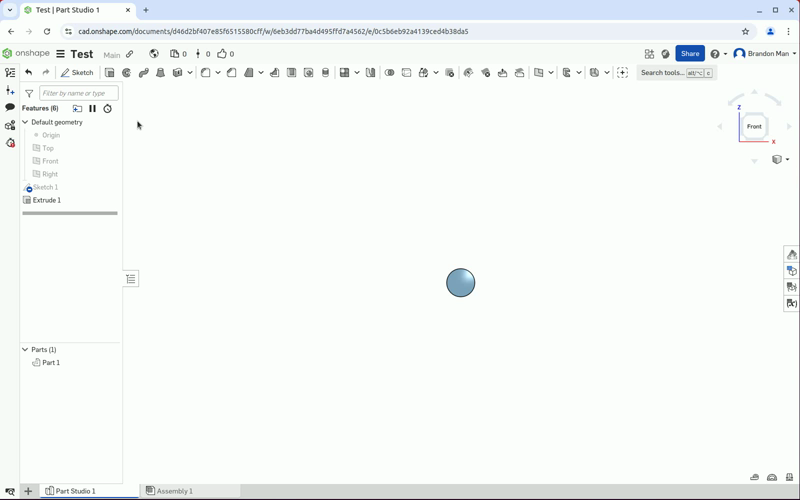
mouse_move(73, 189)
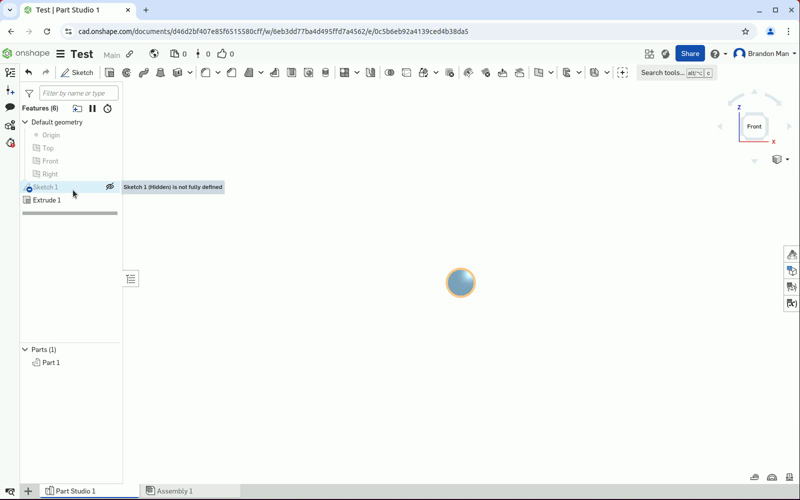
click(73, 189)
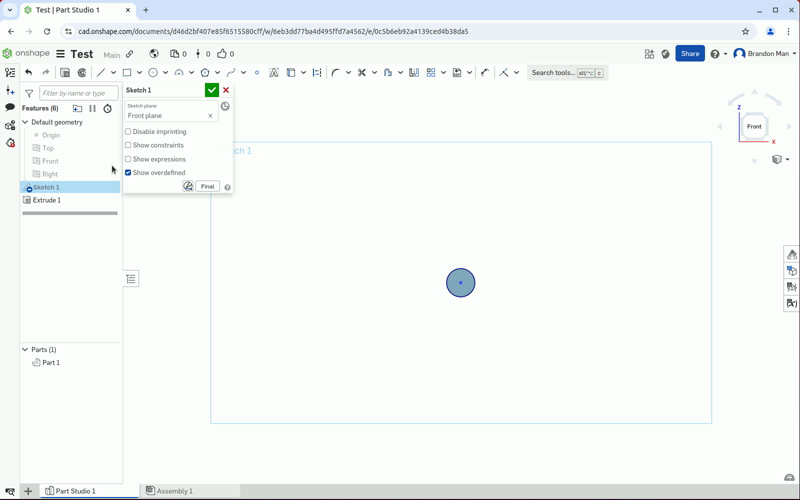
mouse_move(229, 92)
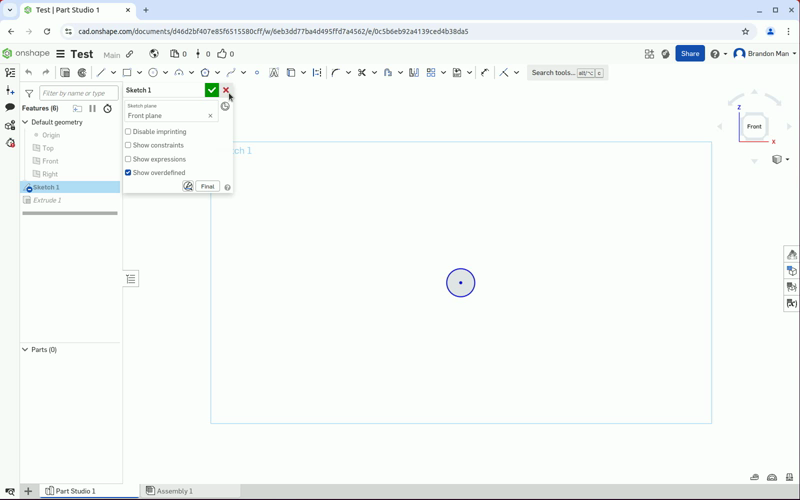
click(229, 92)
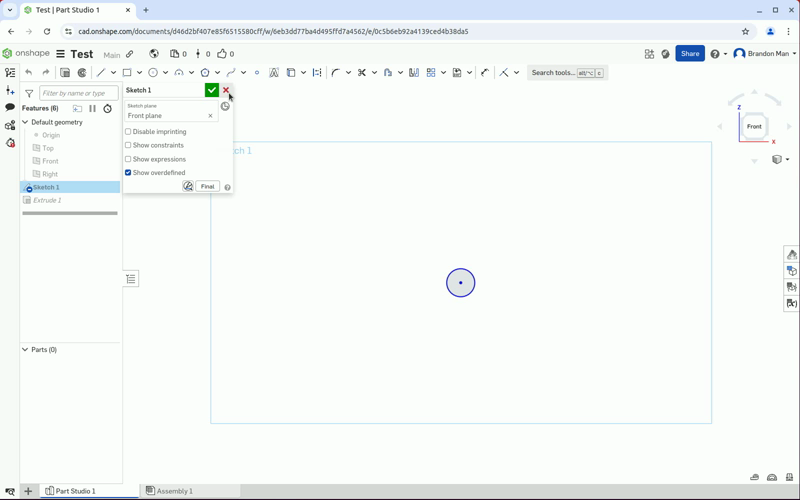
key(shift+s)
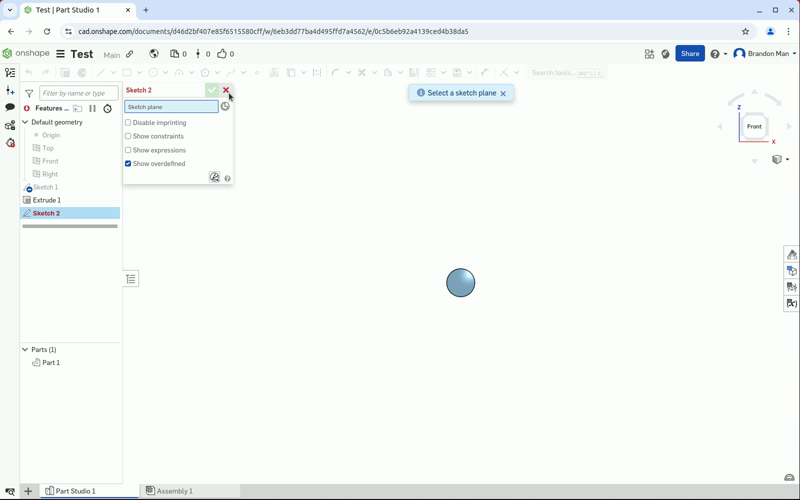
mouse_move(73, 163)
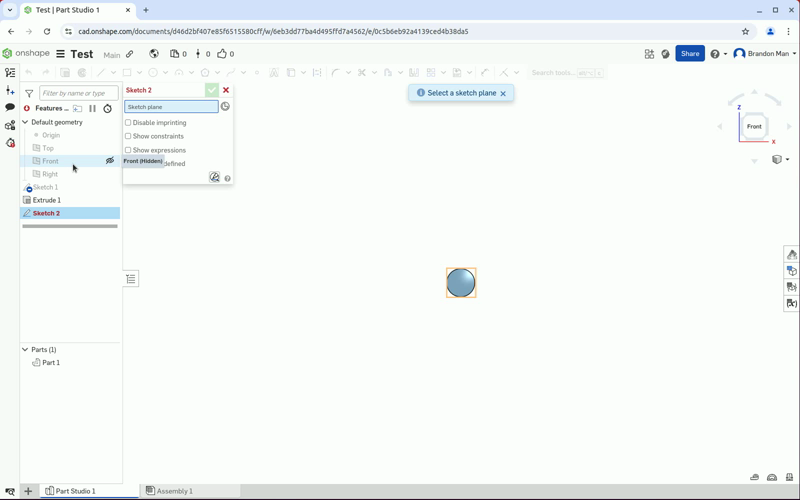
click(73, 163)
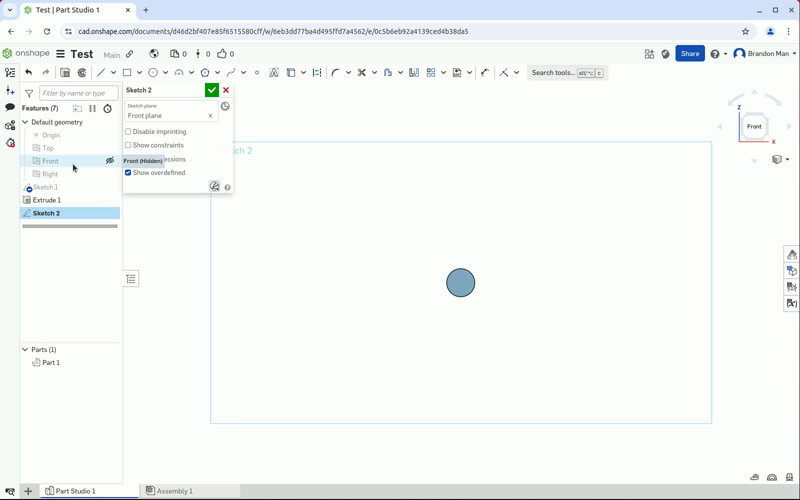
mouse_move(73, 352)
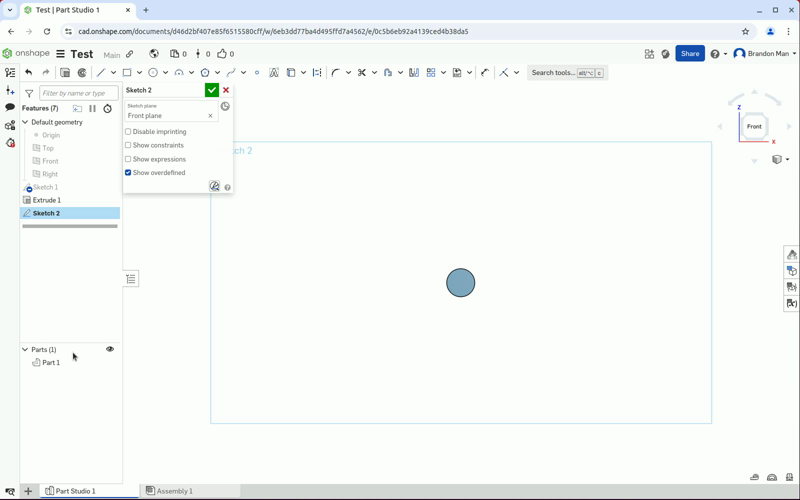
key(y)
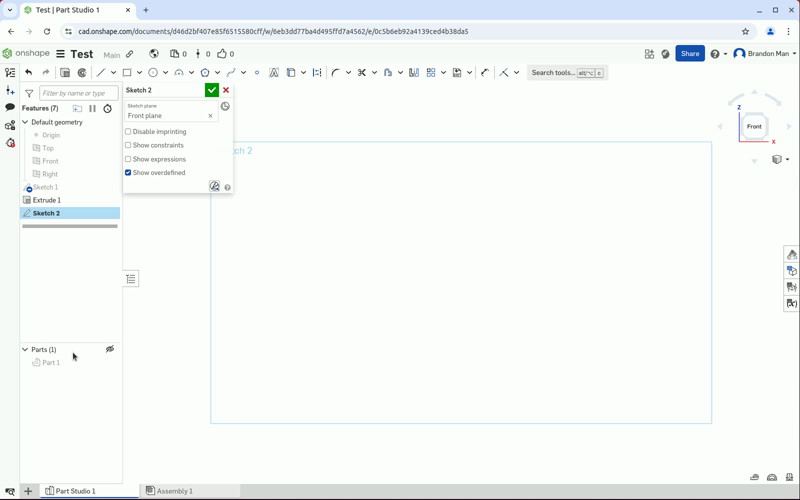
key(l)
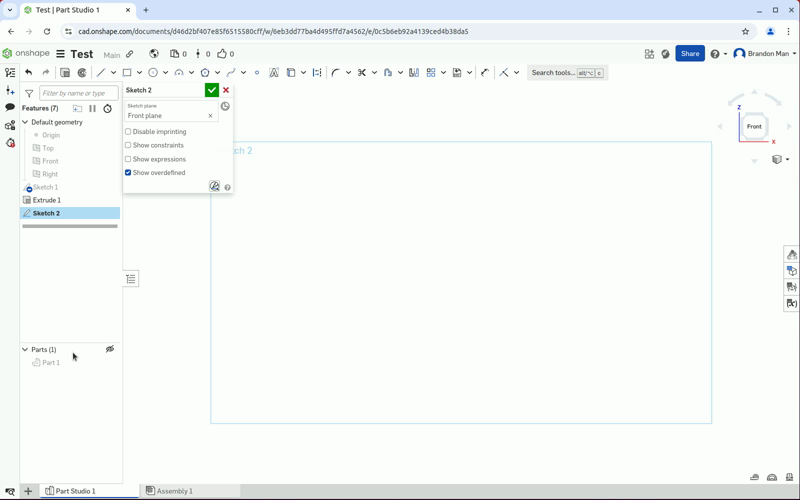
key_down(shift)
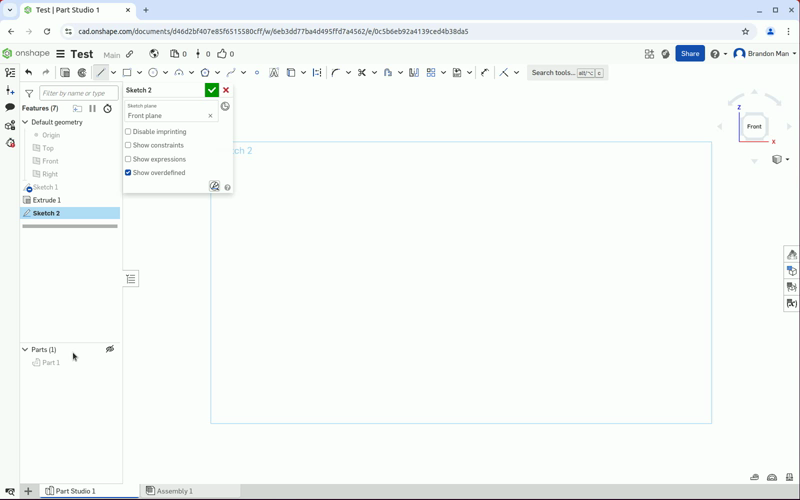
mouse_move(423, 336)
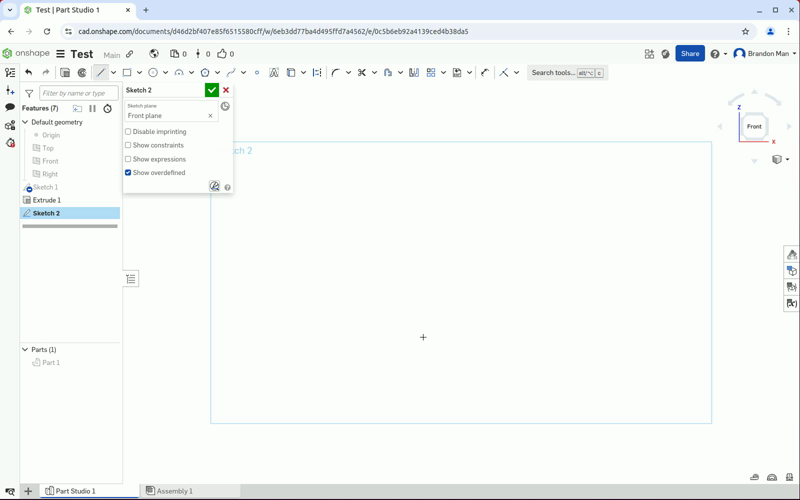
click(423, 336)
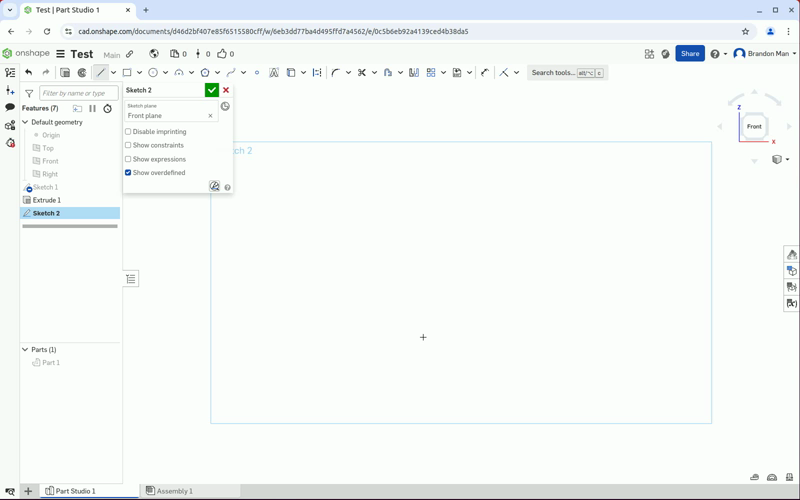
key_up(shift)
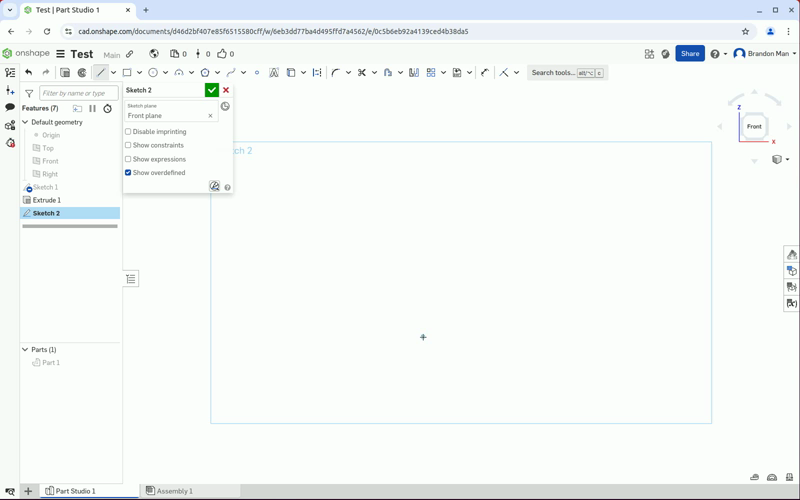
key_down(shift)
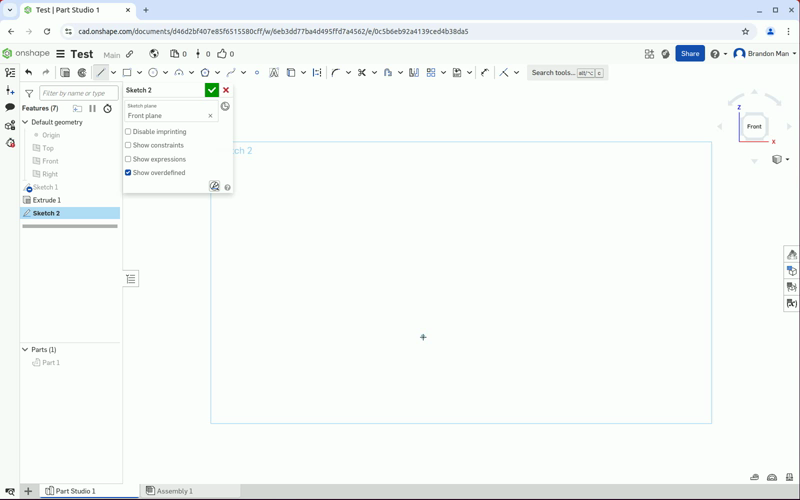
mouse_move(492, 336)
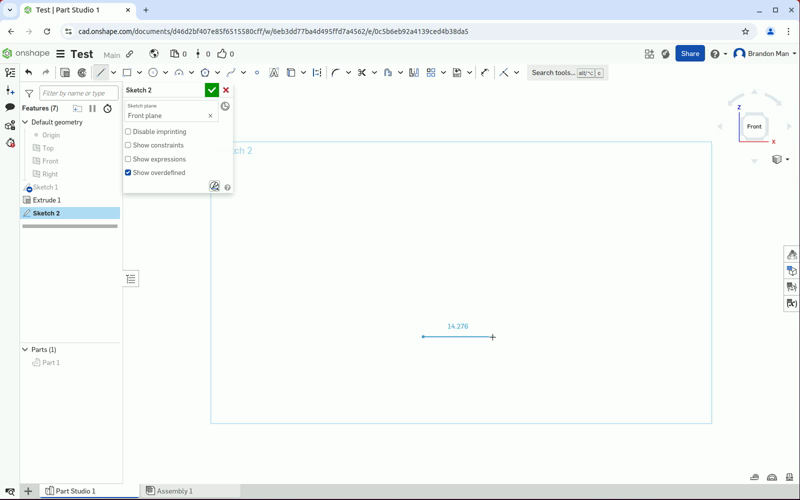
click(492, 336)
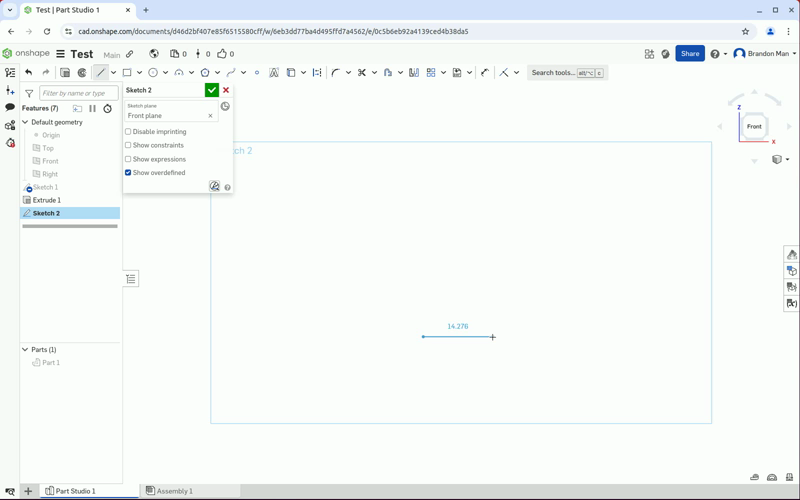
key_up(shift)
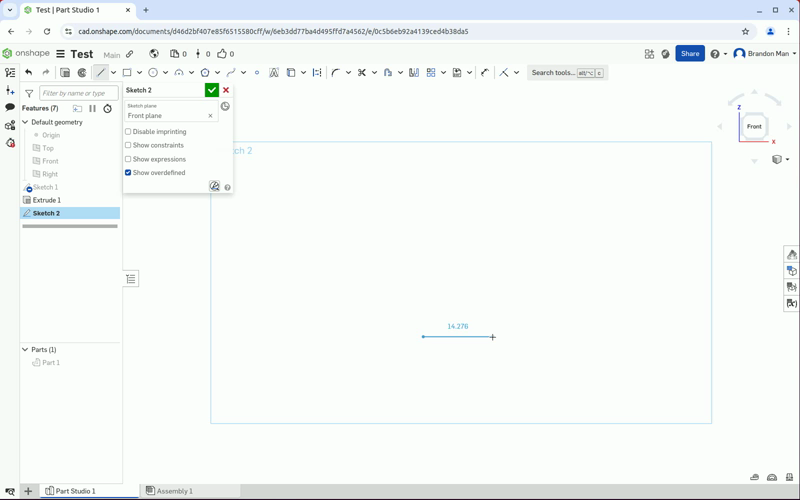
key_down(shift)
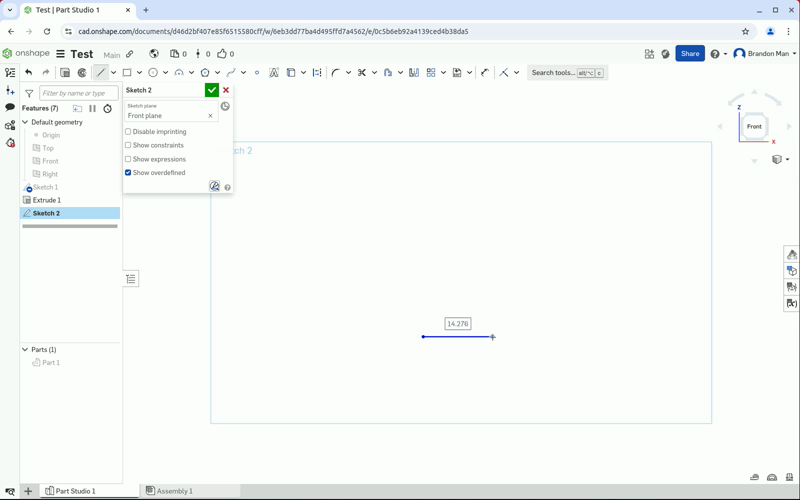
mouse_move(522, 336)
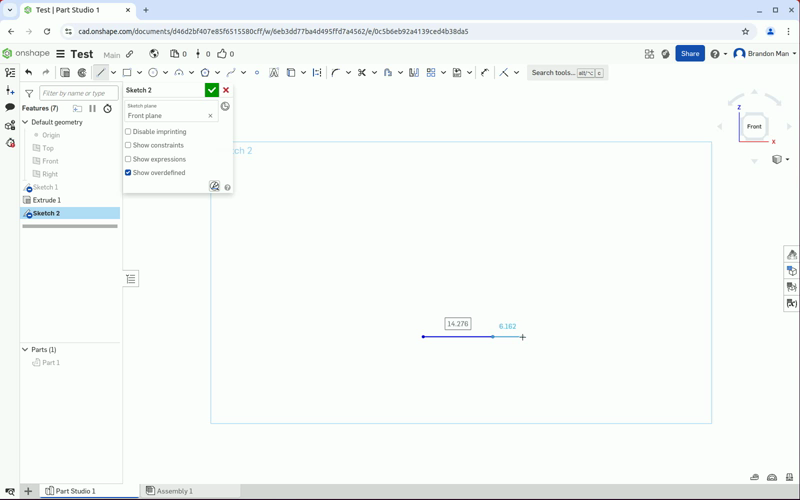
mouse_move(492, 322)
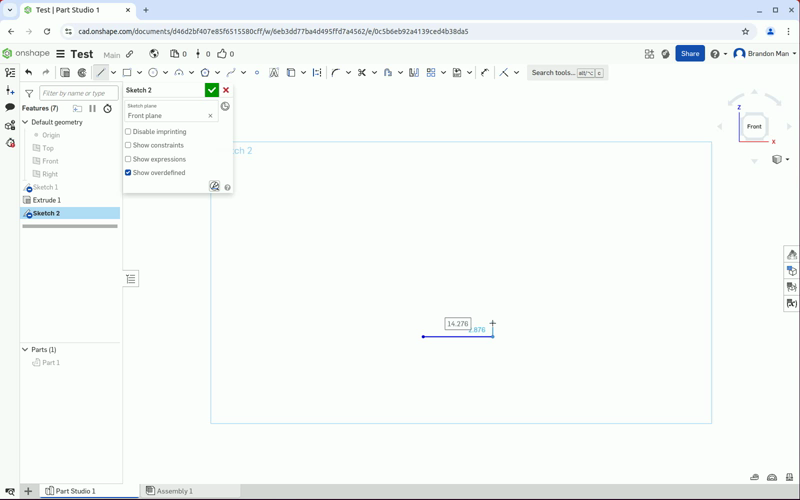
click(492, 322)
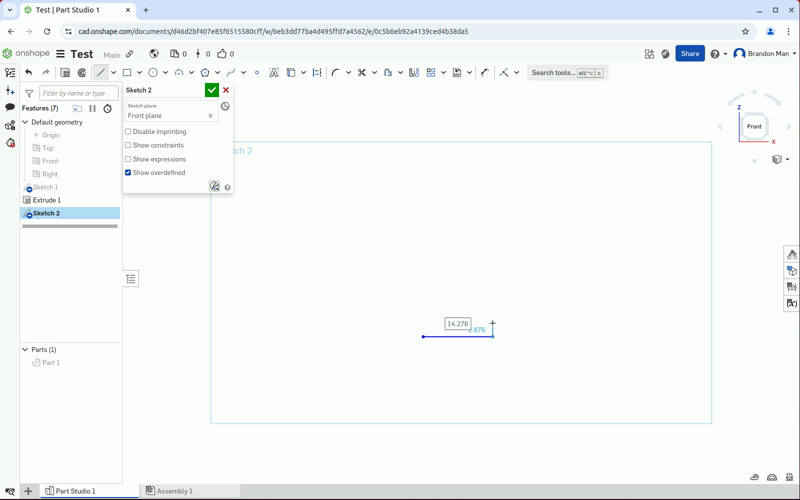
key_up(shift)
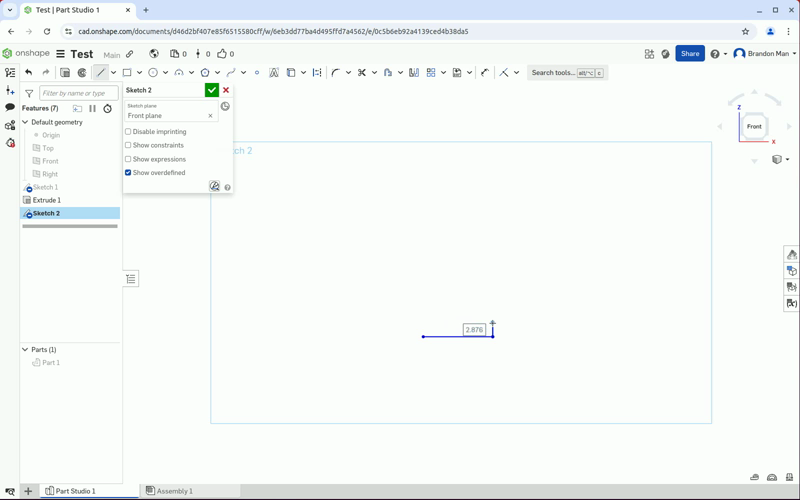
key_down(shift)
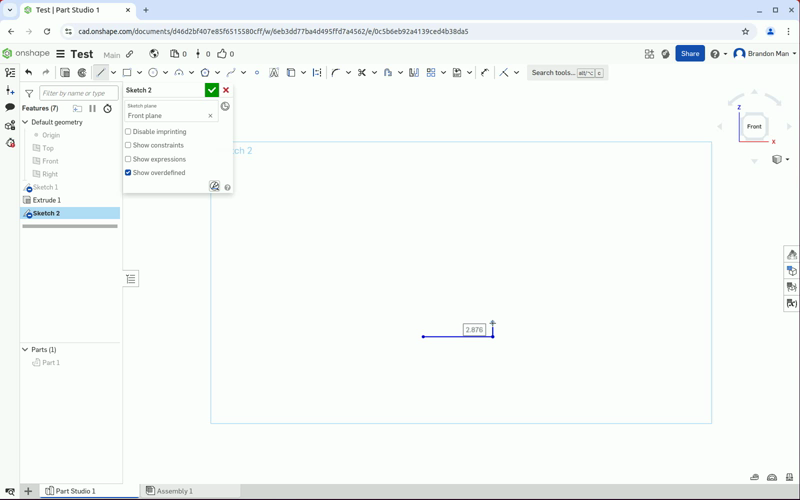
mouse_move(423, 322)
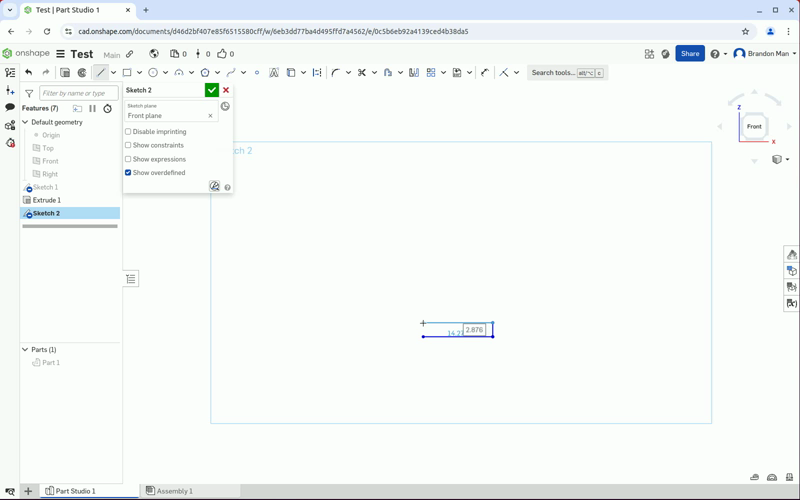
click(423, 322)
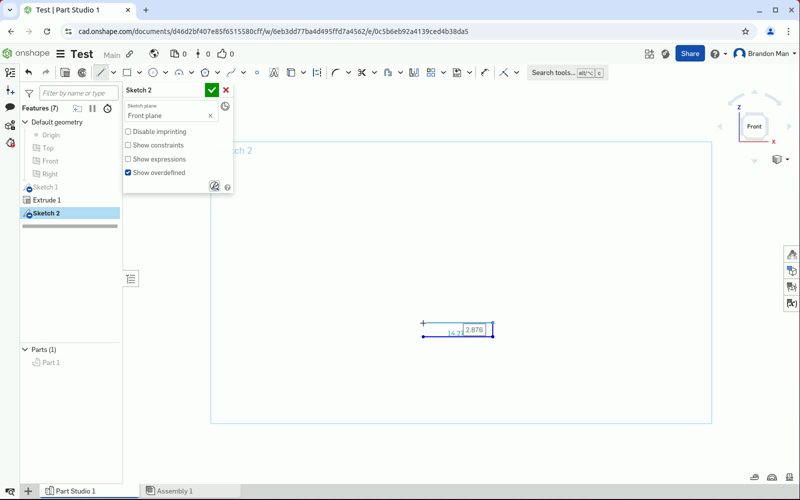
key_up(shift)
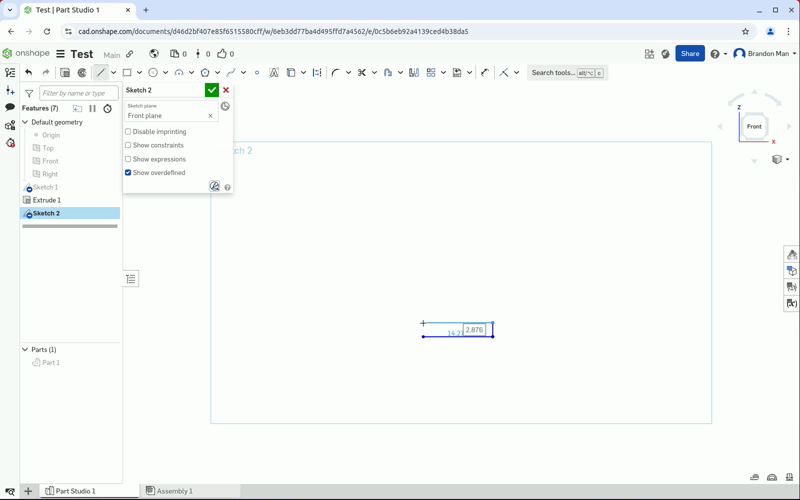
mouse_move(453, 322)
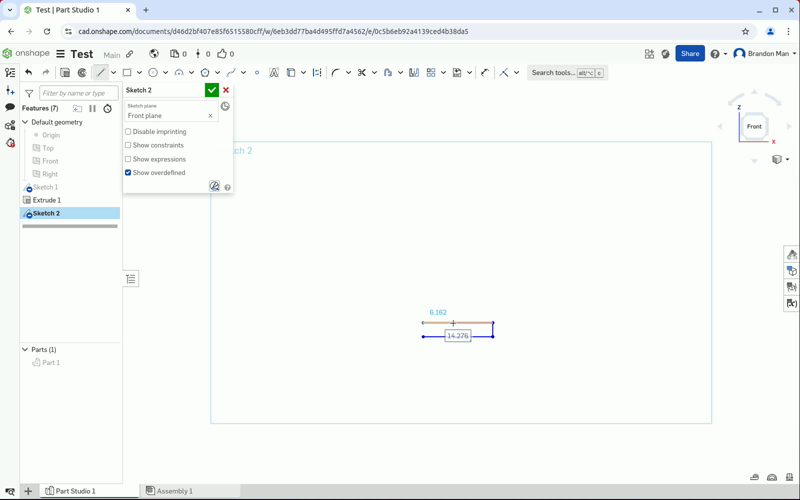
key_down(shift)
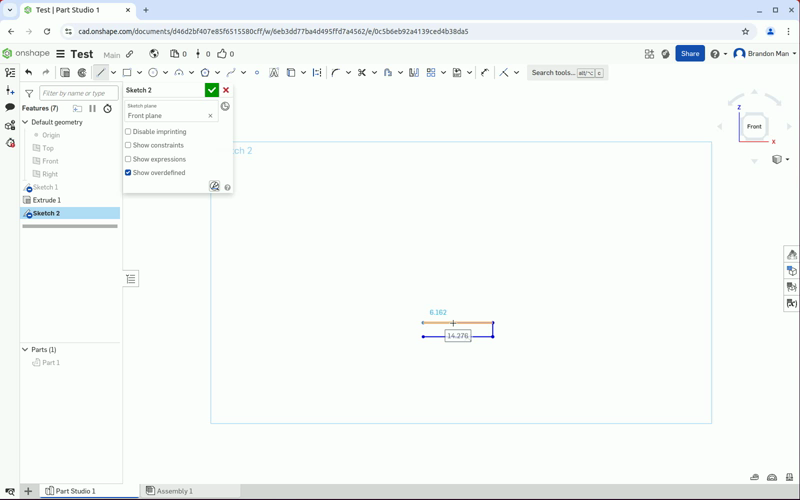
mouse_move(423, 336)
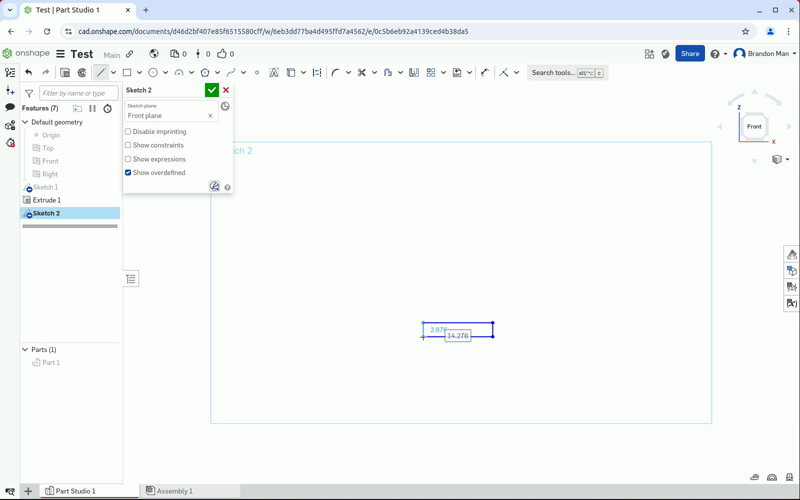
key_up(shift)
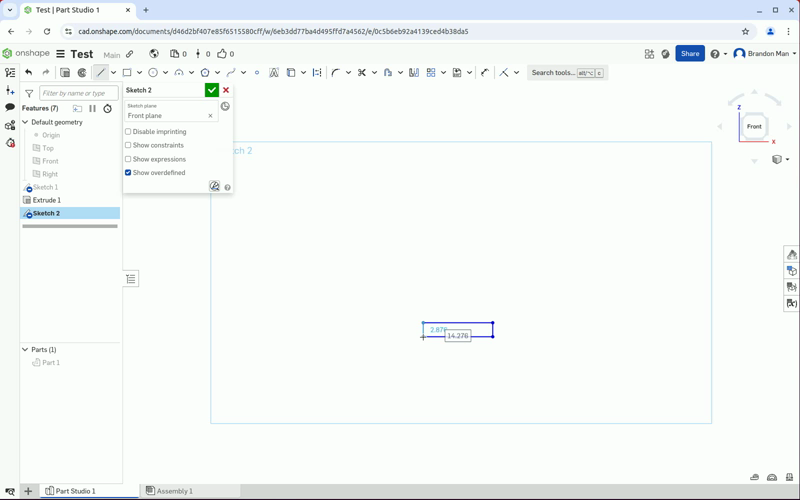
click(423, 336)
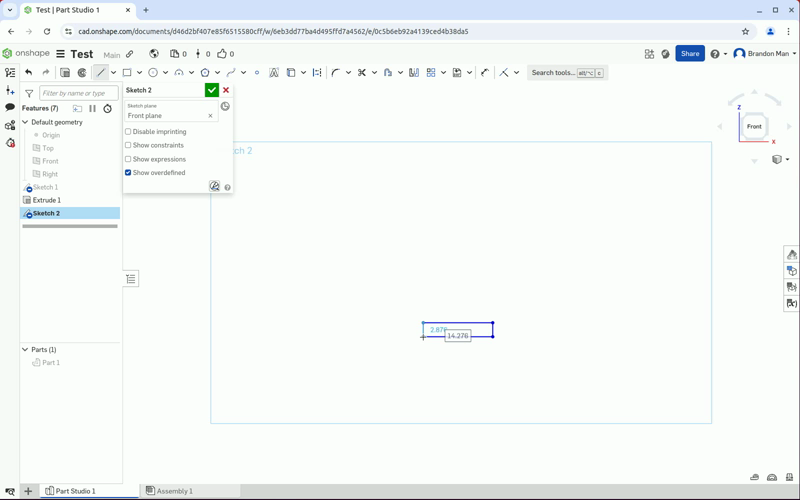
key(esc)
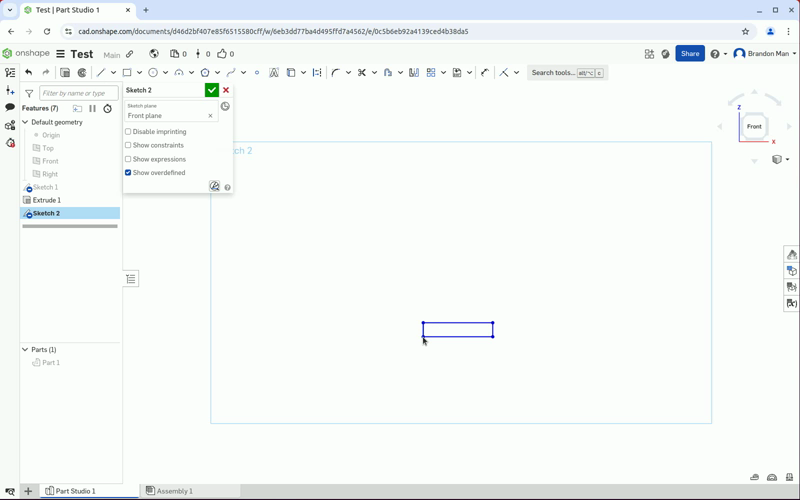
mouse_move(478, 327)
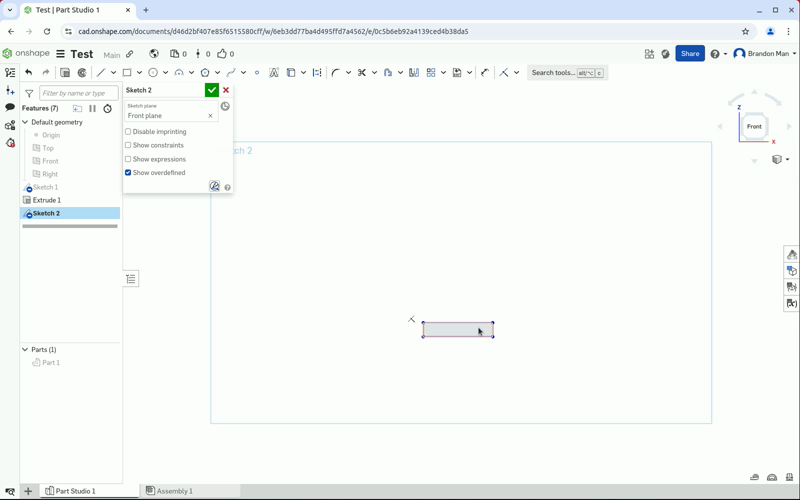
scroll(6)
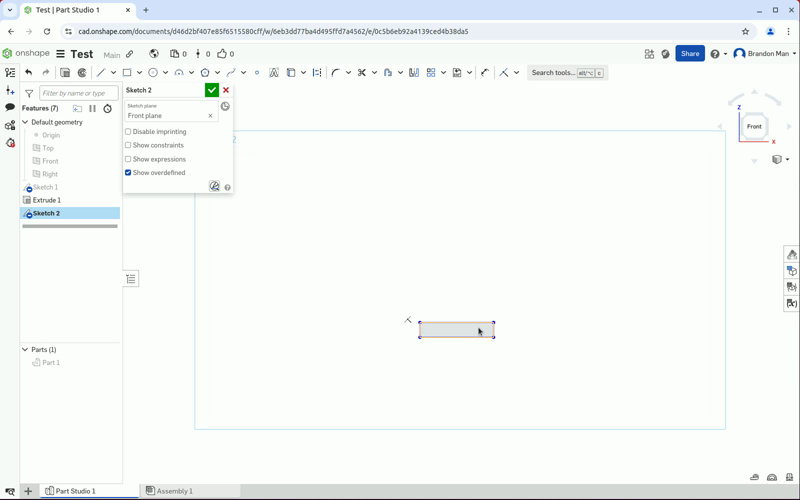
scroll(6)
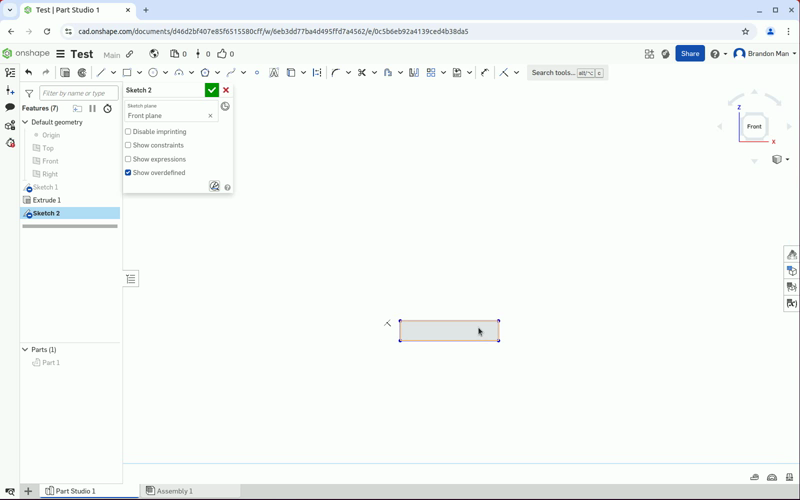
scroll(6)
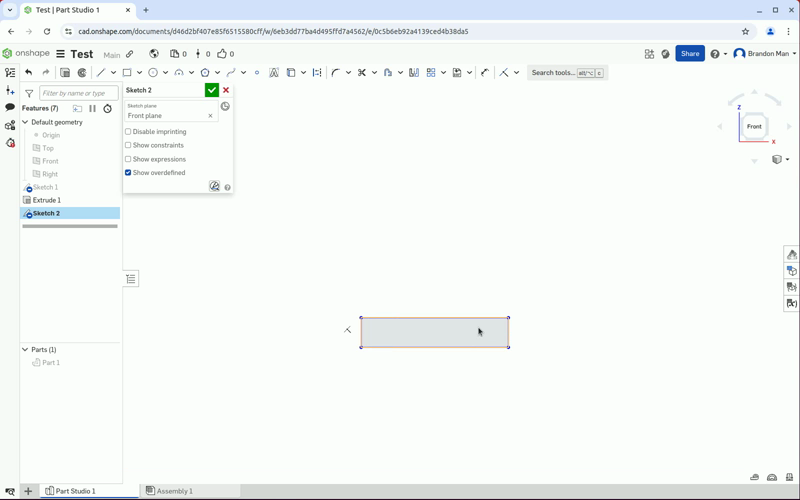
scroll(6)
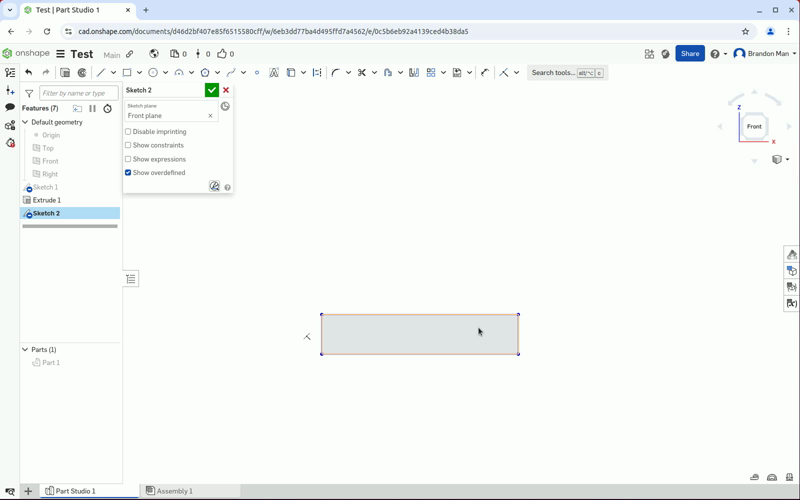
scroll(6)
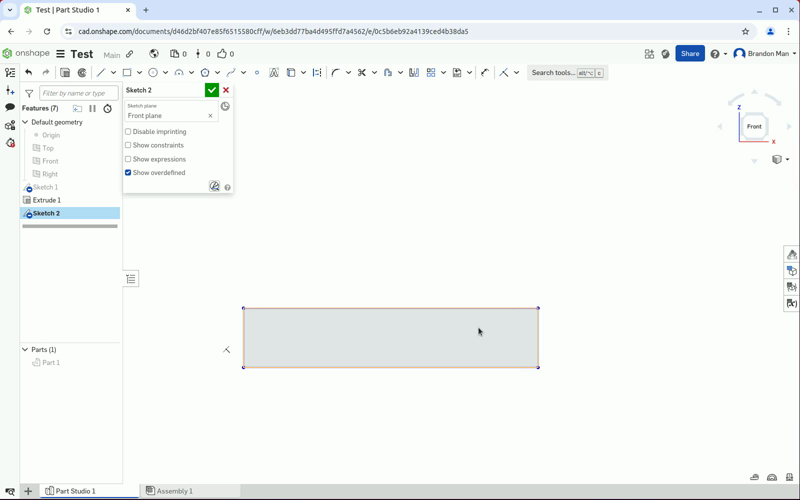
scroll(6)
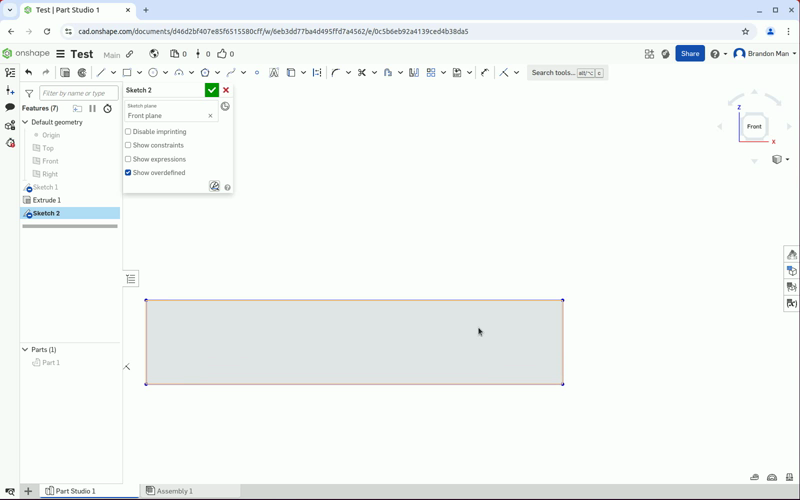
scroll(6)
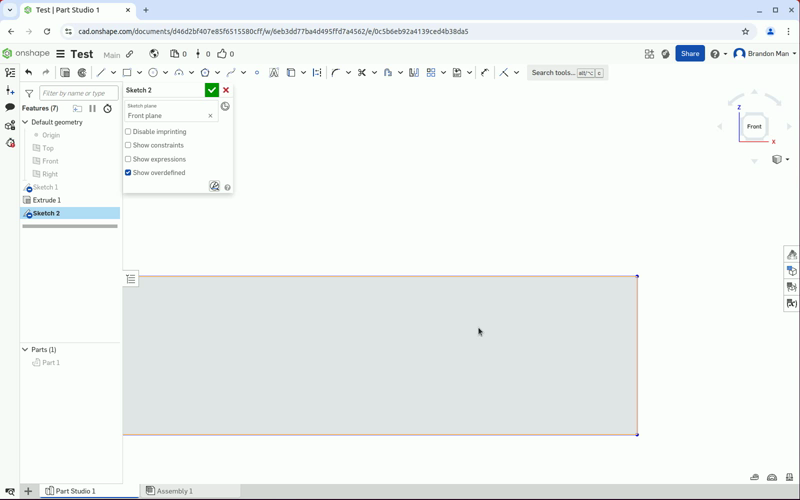
click(478, 327)
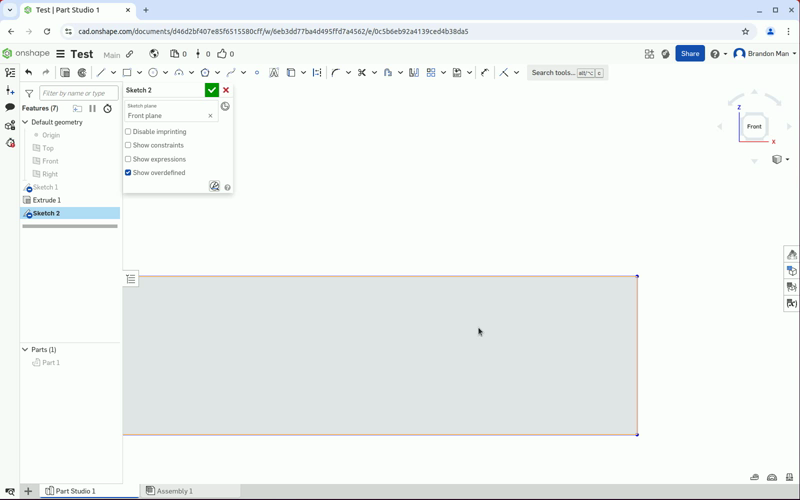
scroll(-6)
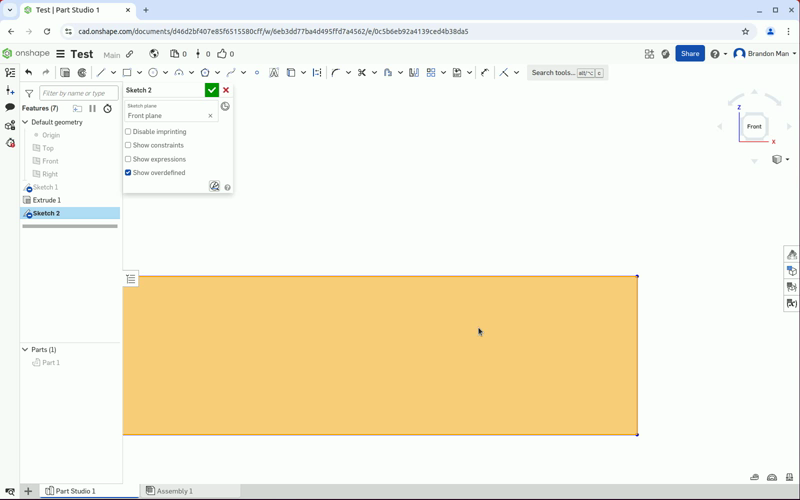
scroll(-6)
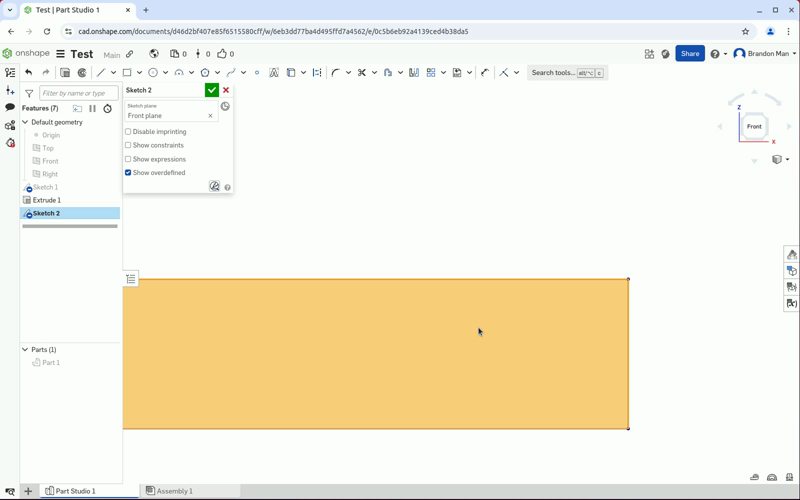
scroll(-6)
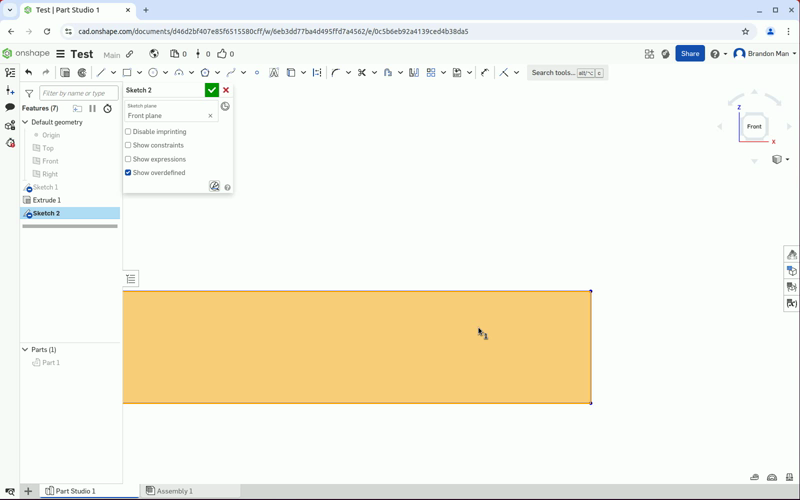
scroll(-6)
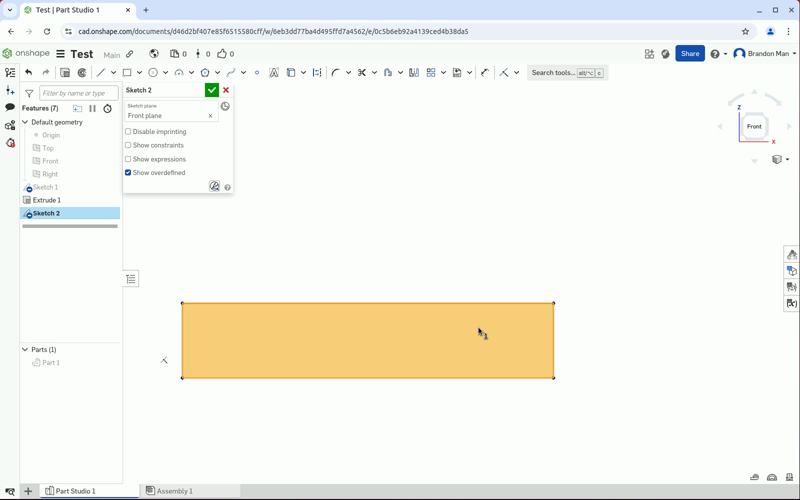
scroll(-6)
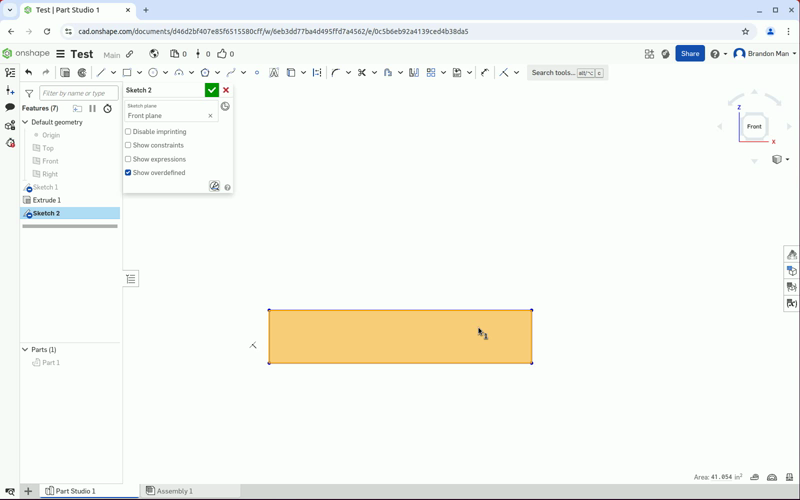
scroll(-6)
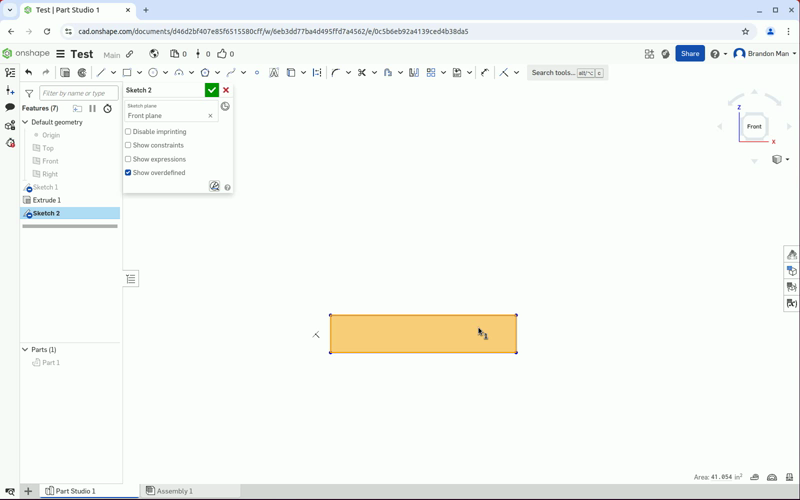
scroll(-6)
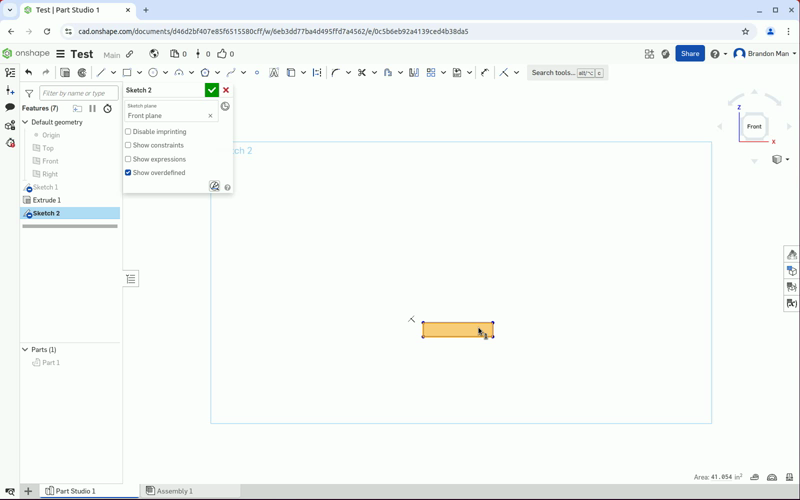
mouse_move(73, 352)
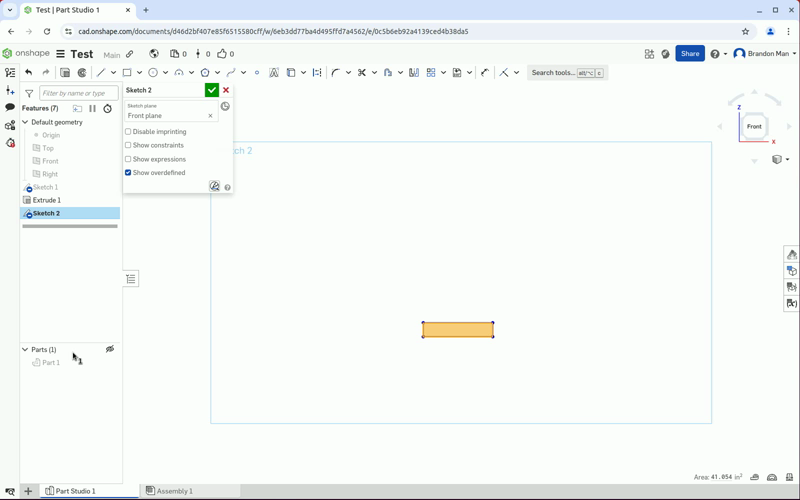
key(shift+y)
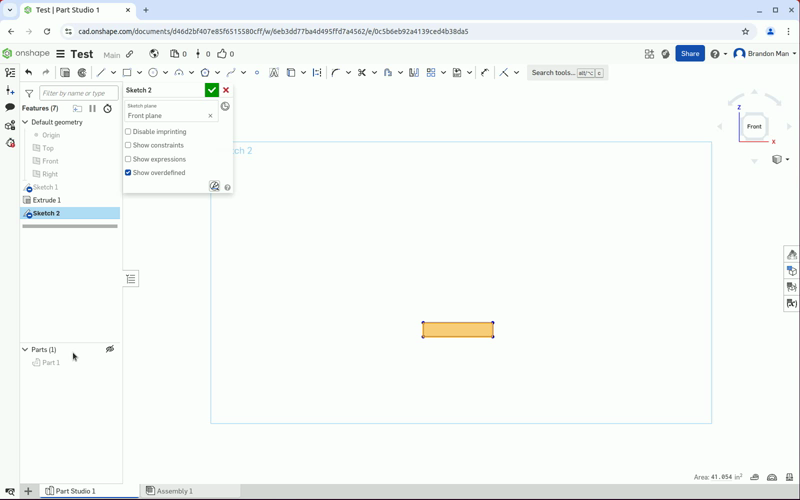
key(shift+e)
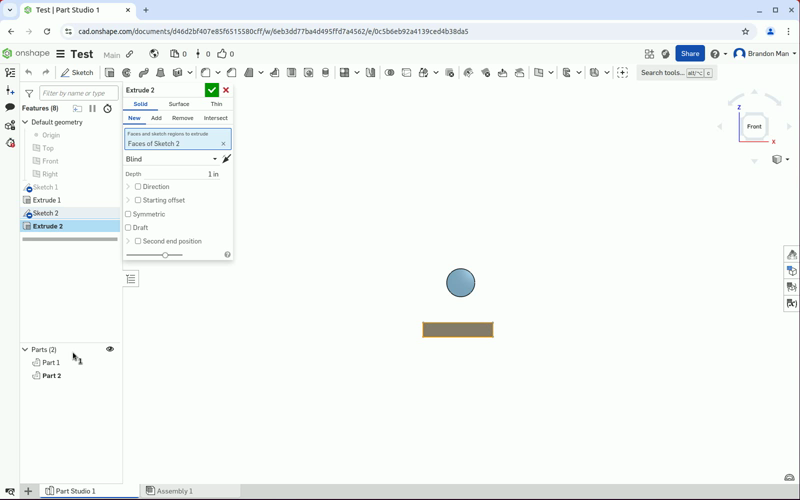
mouse_move(143, 106)
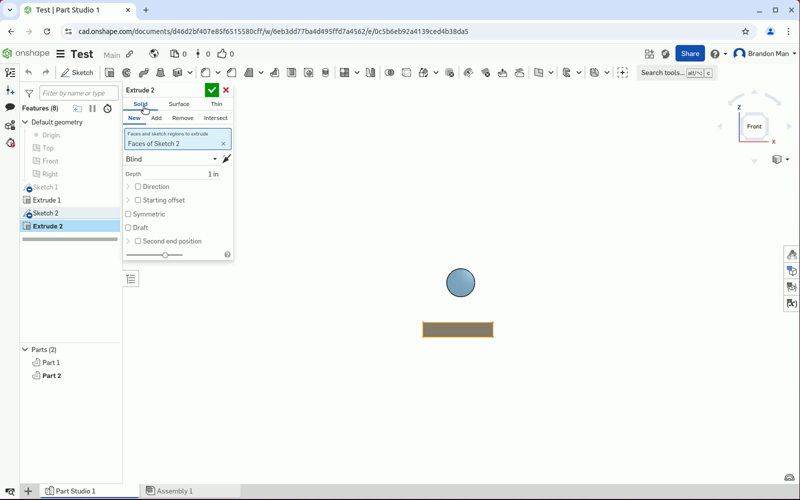
click(143, 106)
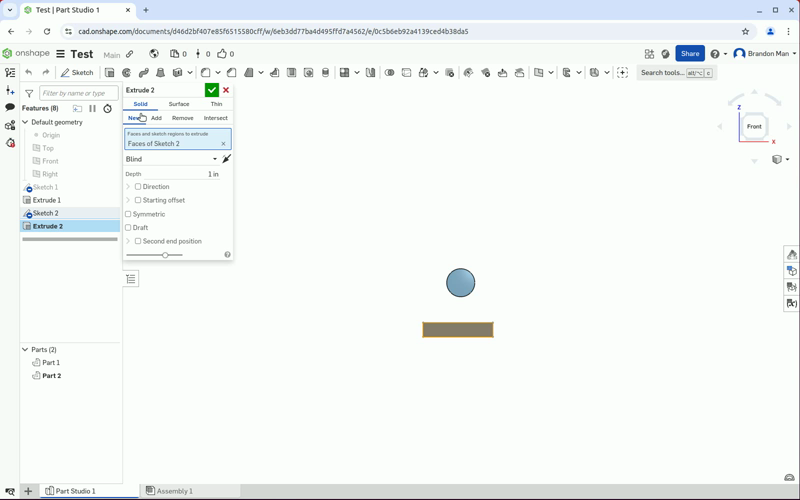
mouse_move(137, 120)
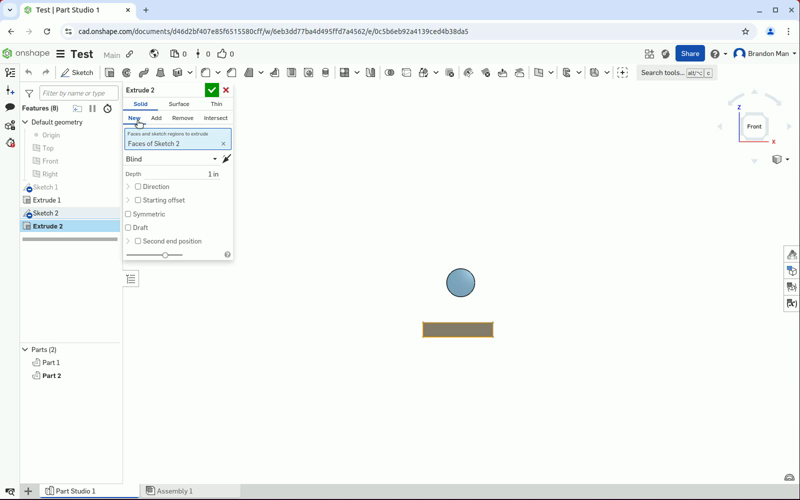
click(137, 120)
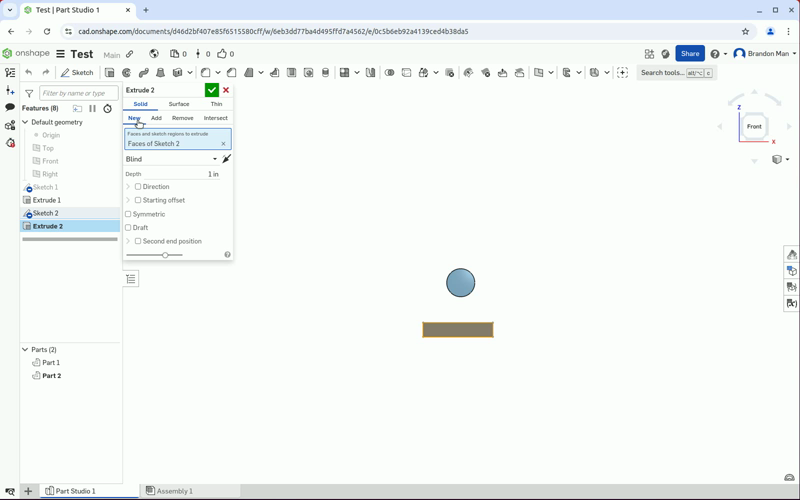
key(tab, 4)
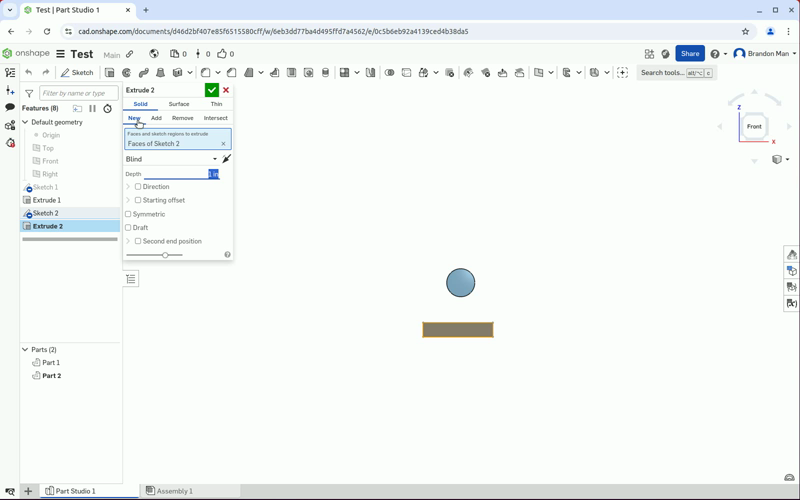
text(2.889)
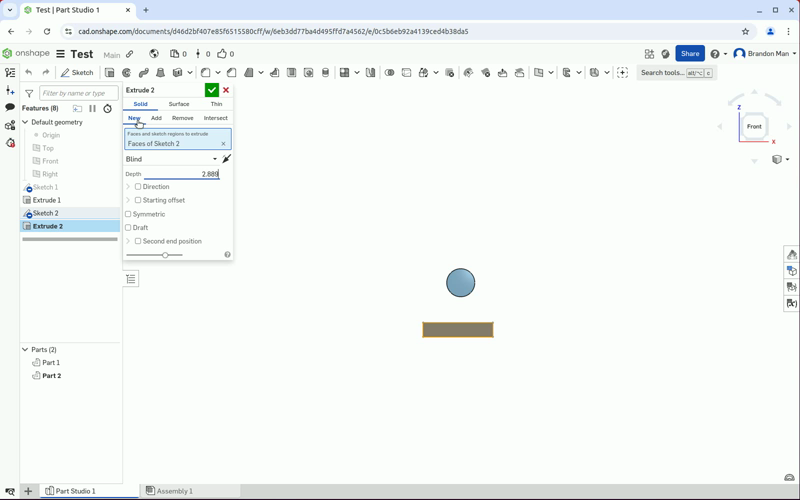
key(enter)
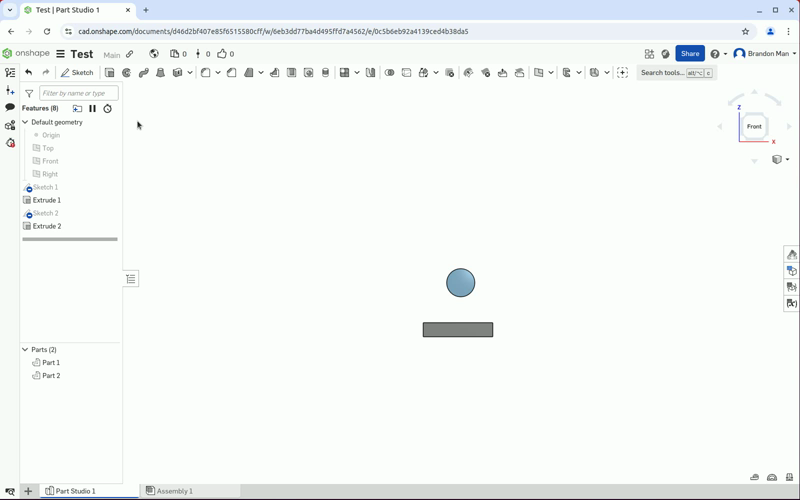
key(shift+h)
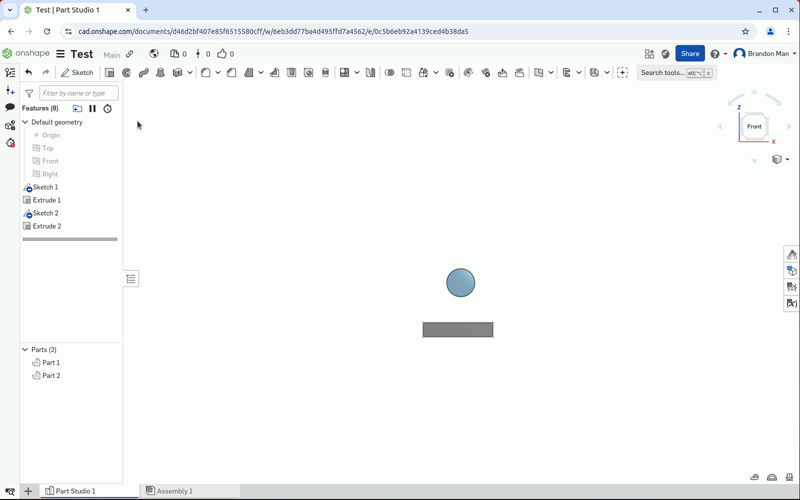
key(shift+h)
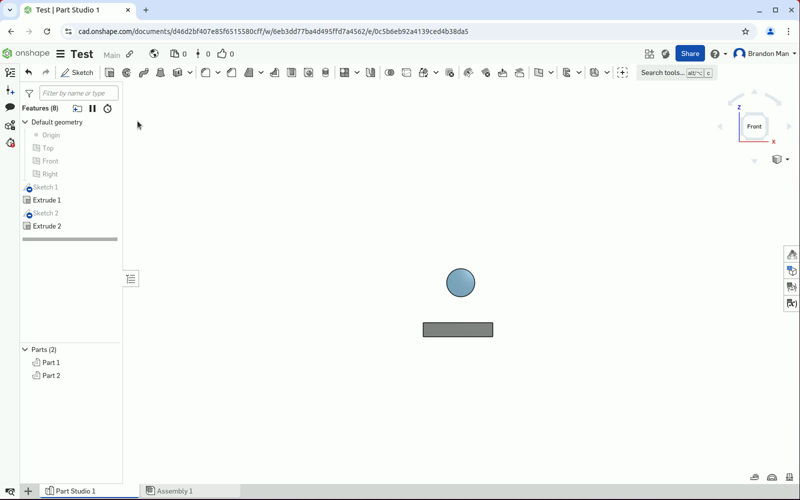
mouse_move(73, 189)
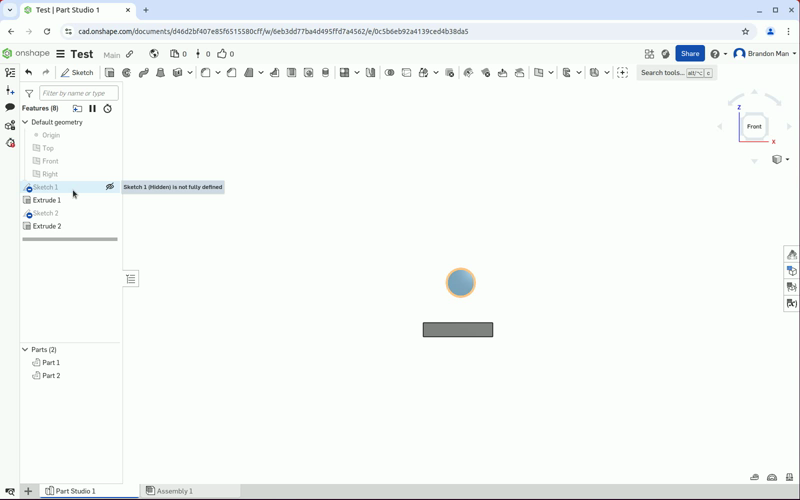
click(73, 189)
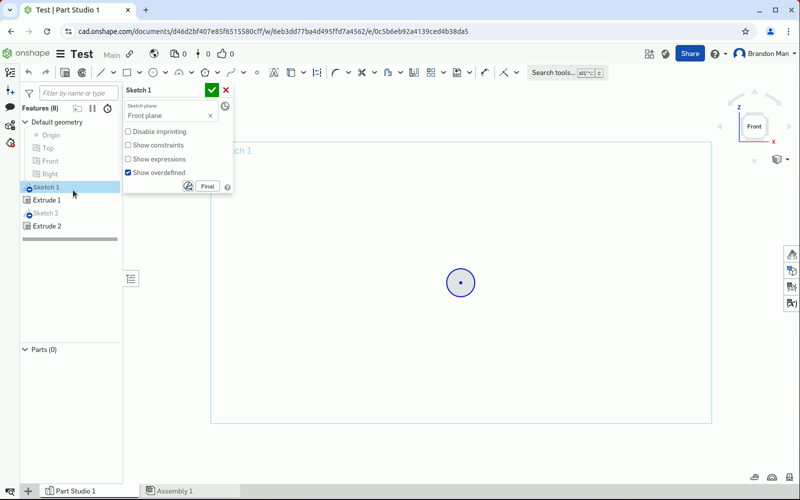
mouse_move(229, 92)
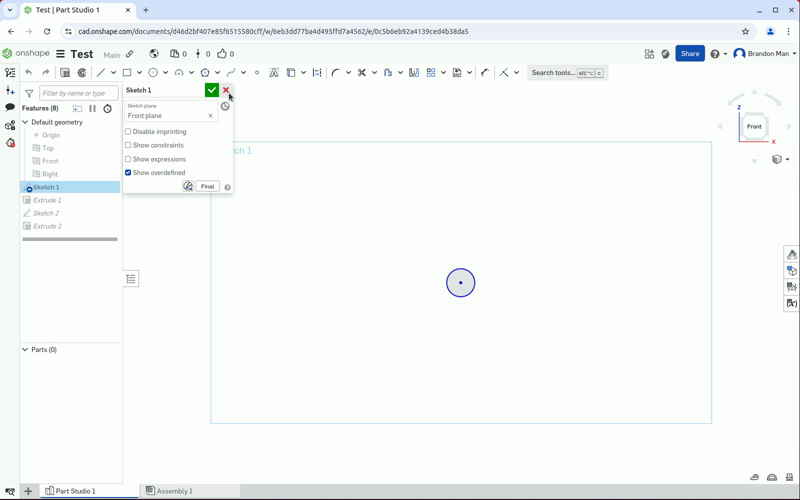
click(229, 92)
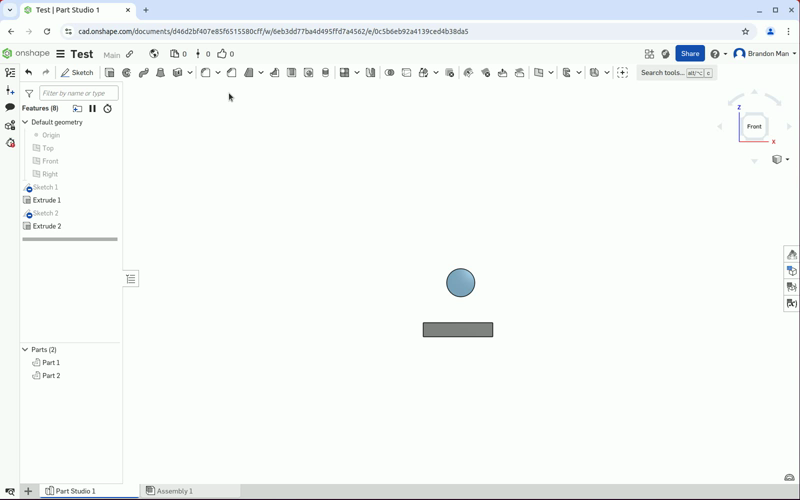
mouse_move(541, 75)
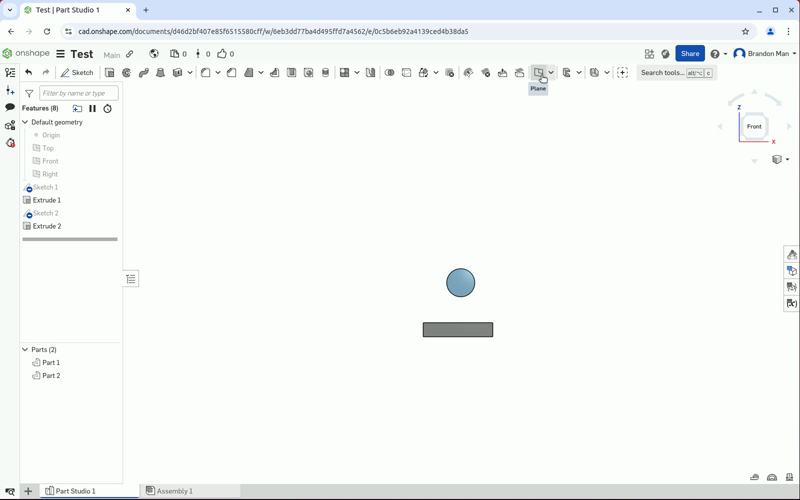
click(541, 75)
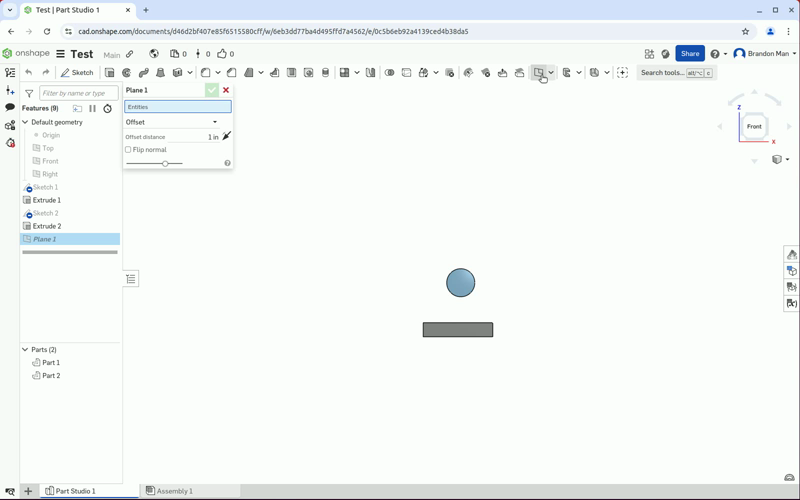
mouse_move(73, 163)
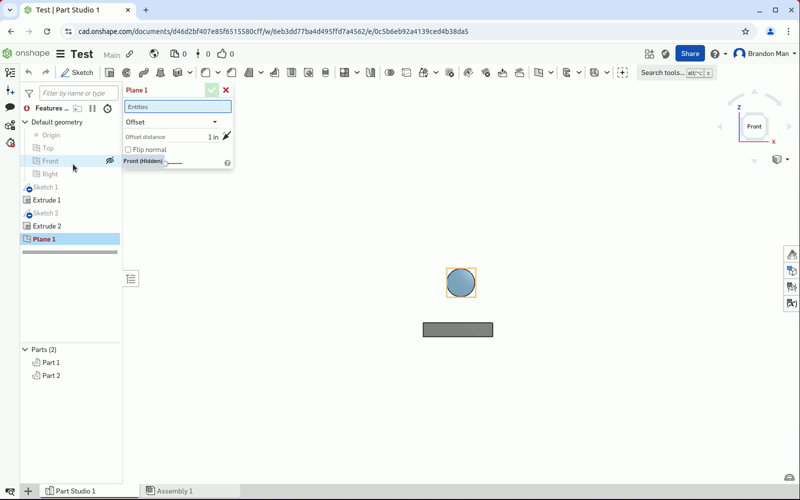
click(73, 163)
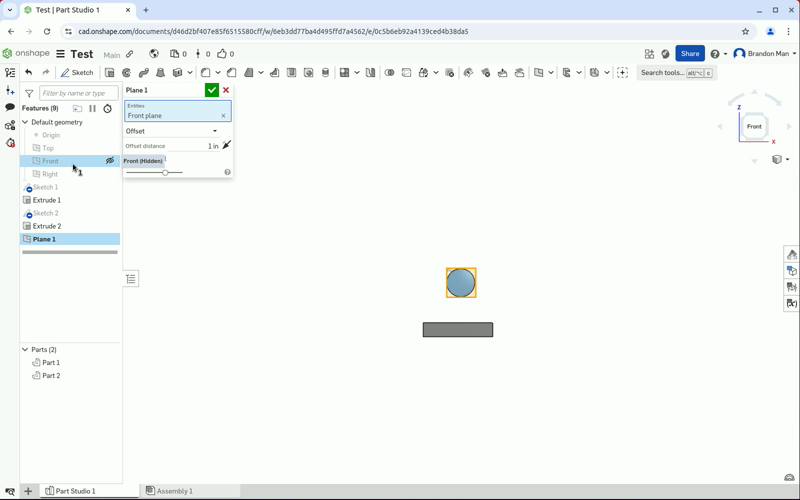
key(tab, 2)
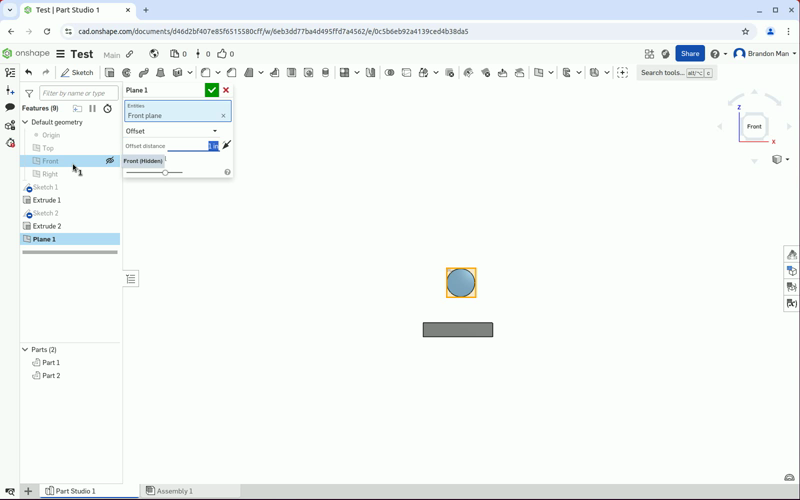
text(22.615)
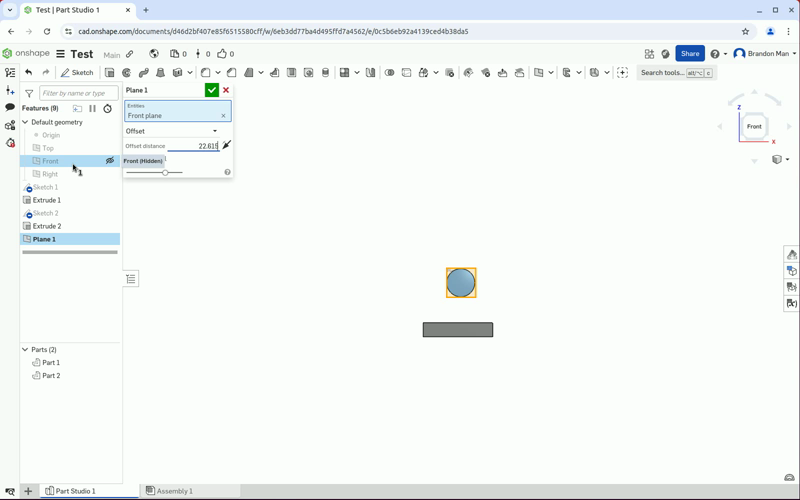
key(enter, 2)
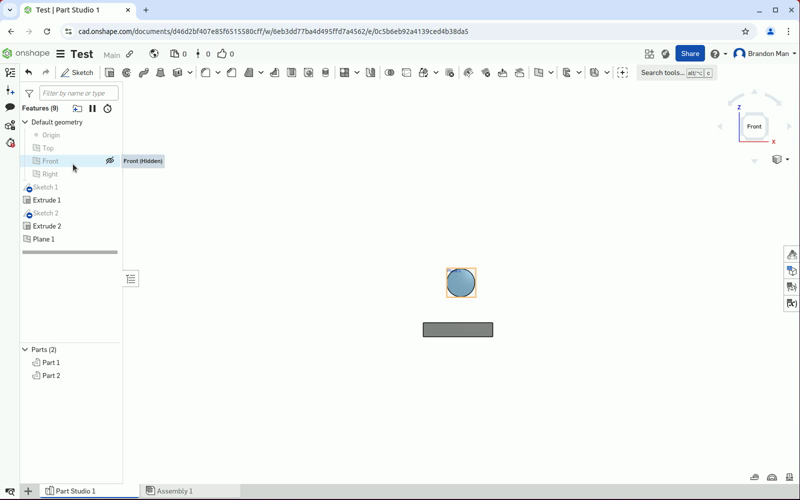
key(shift+s)
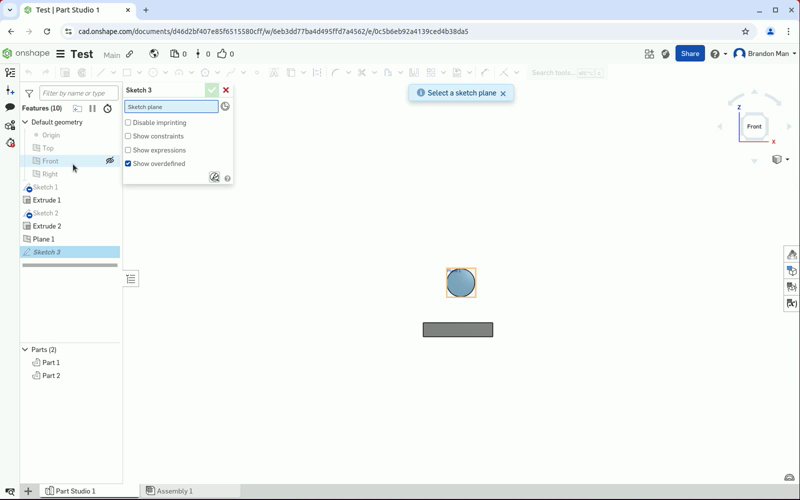
mouse_move(73, 241)
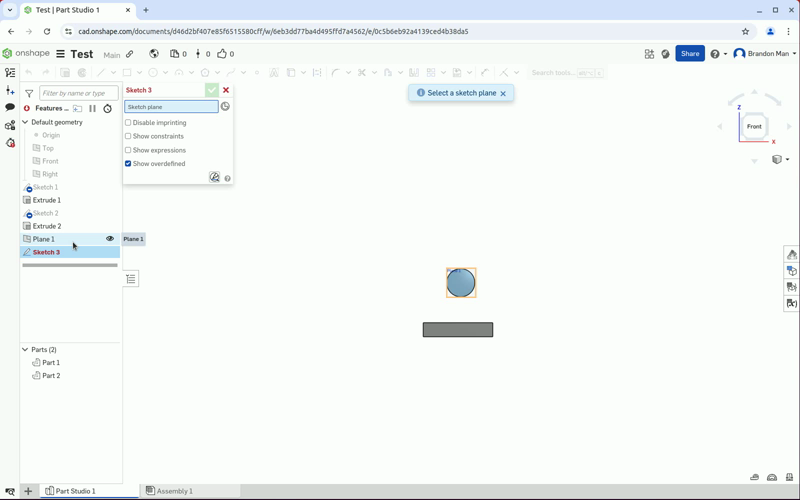
click(73, 241)
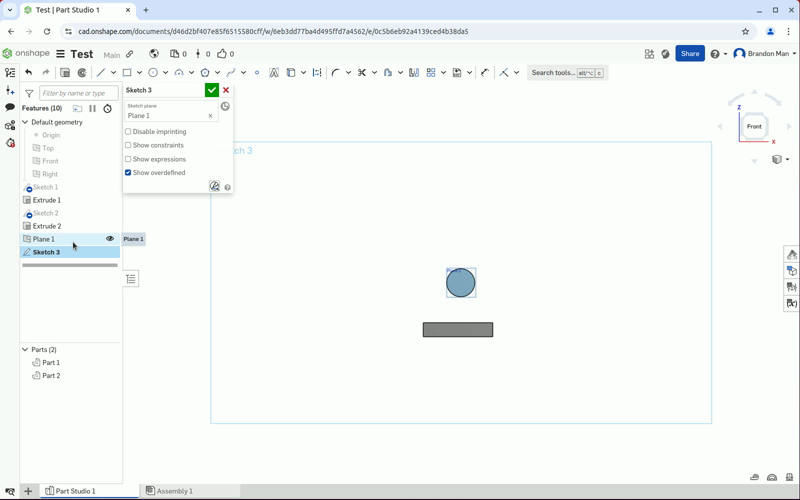
mouse_move(73, 352)
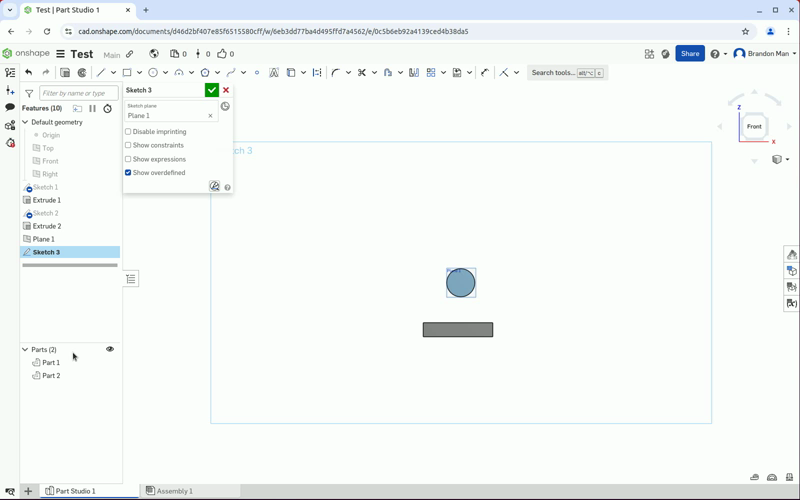
key(y)
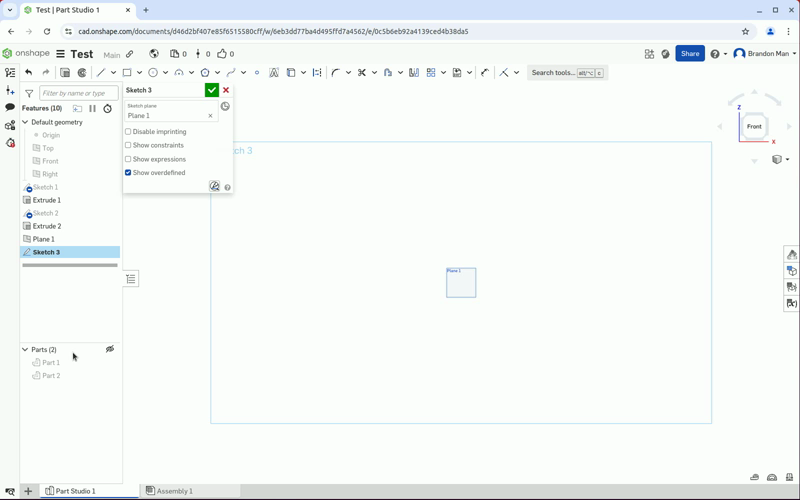
key(a)
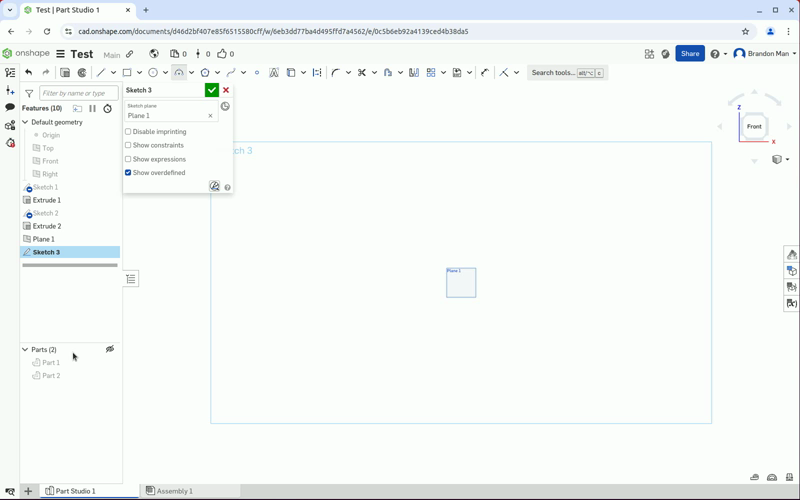
key_down(shift)
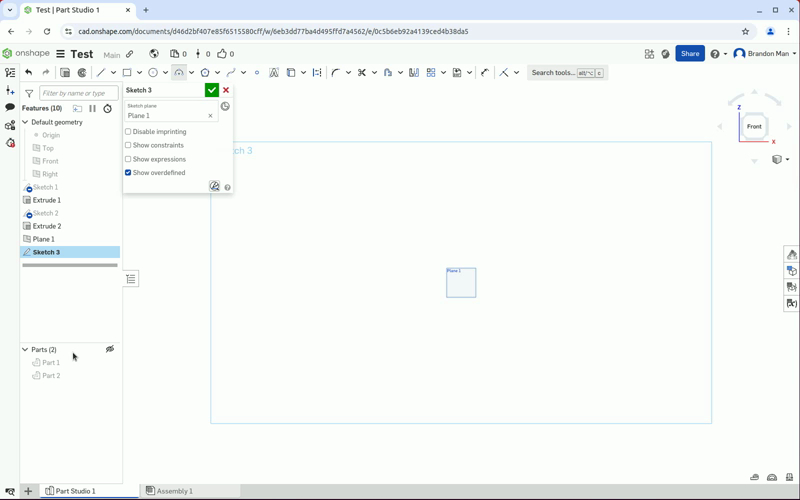
mouse_move(473, 276)
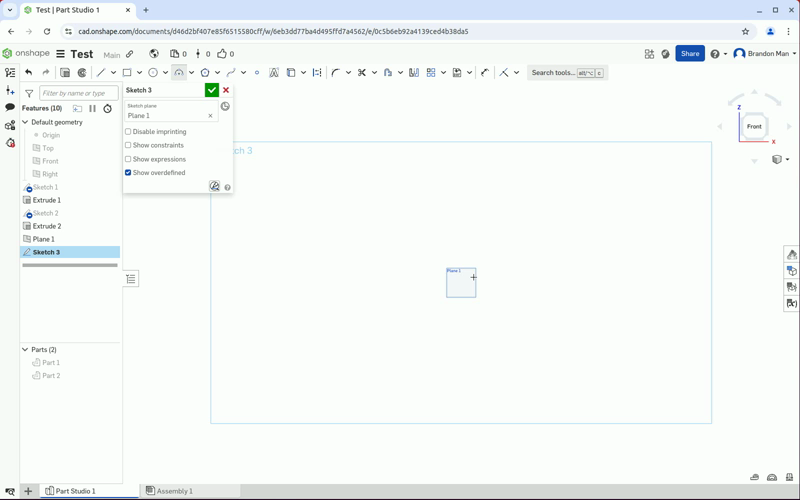
click(473, 276)
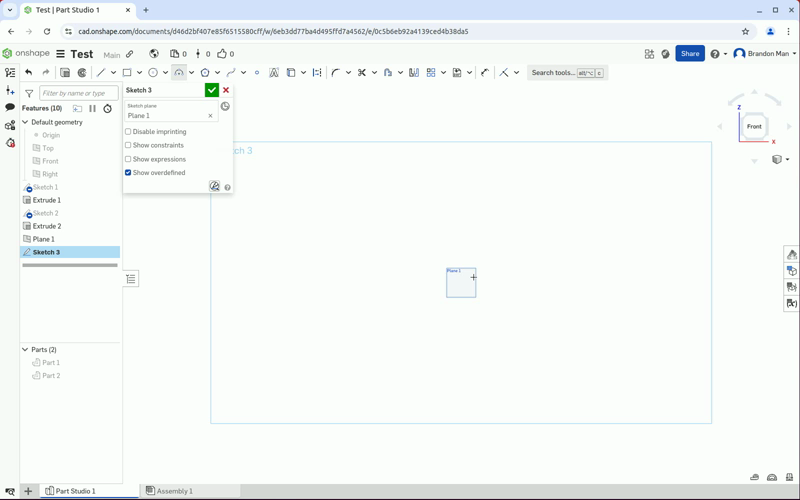
key_up(shift)
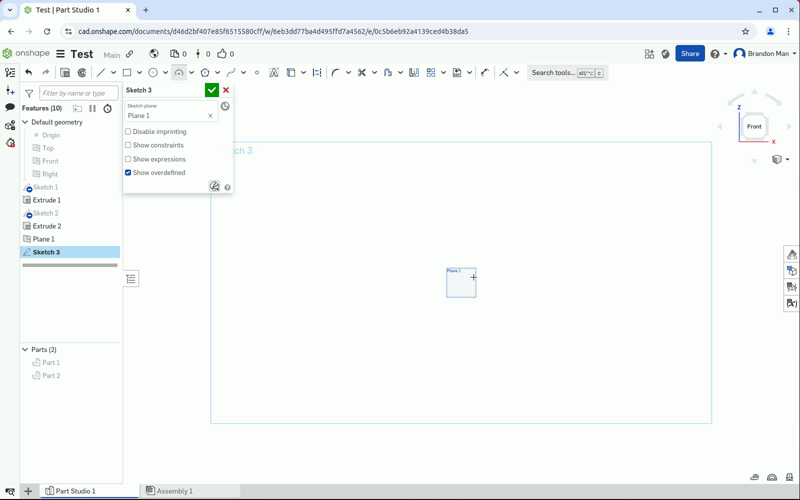
key_down(shift)
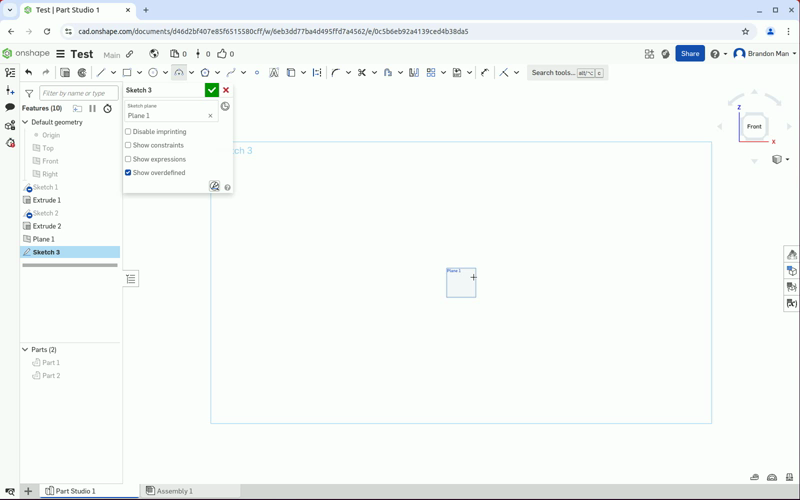
mouse_move(474, 282)
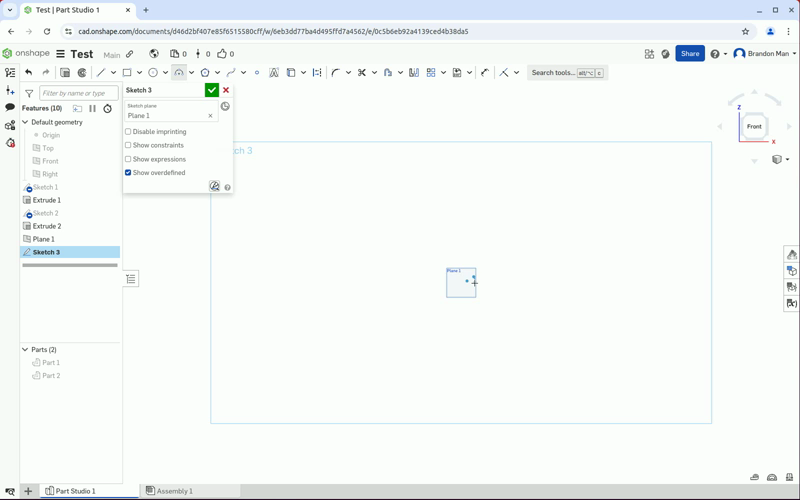
scroll(6)
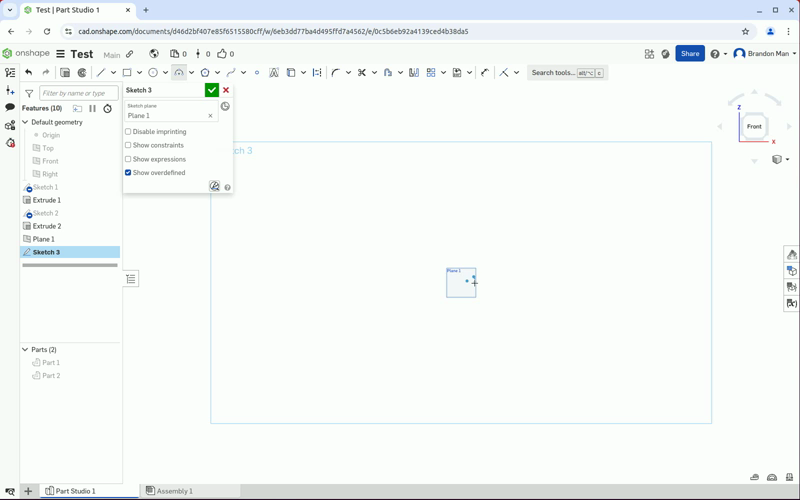
scroll(6)
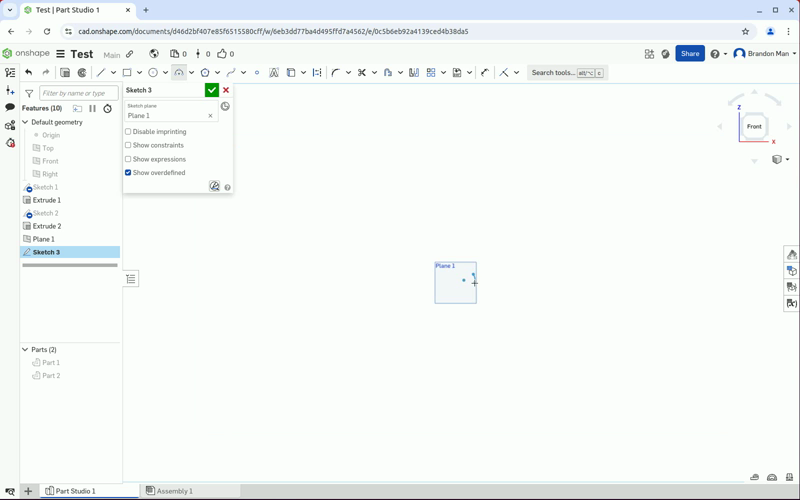
scroll(6)
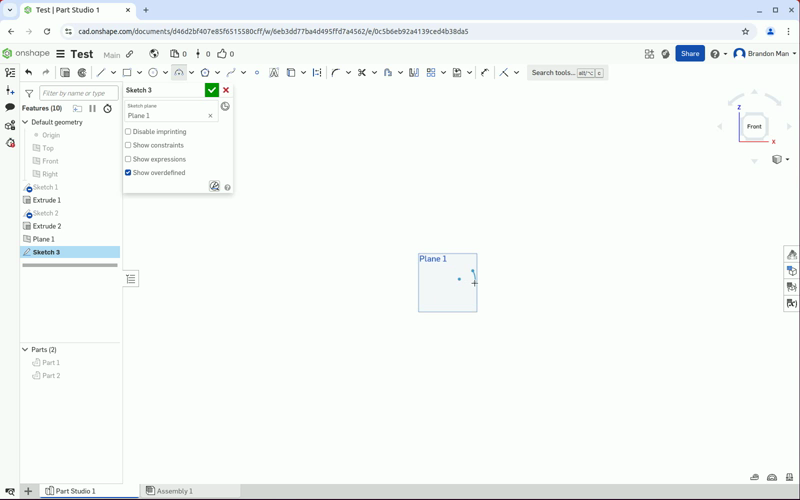
scroll(6)
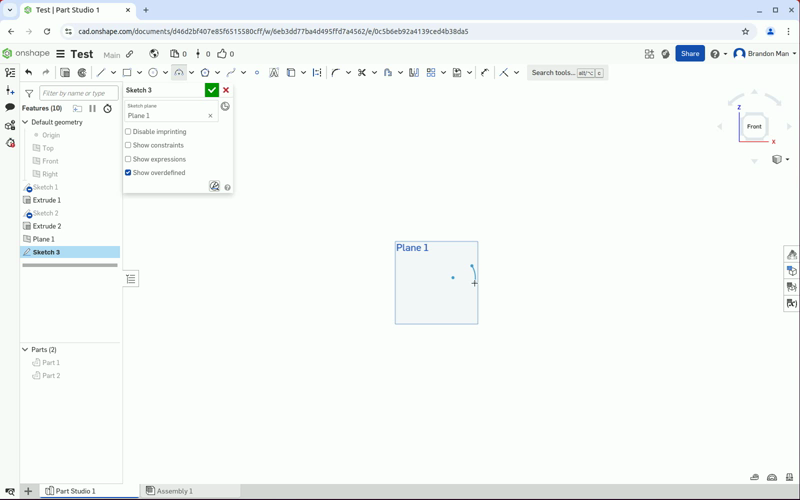
scroll(6)
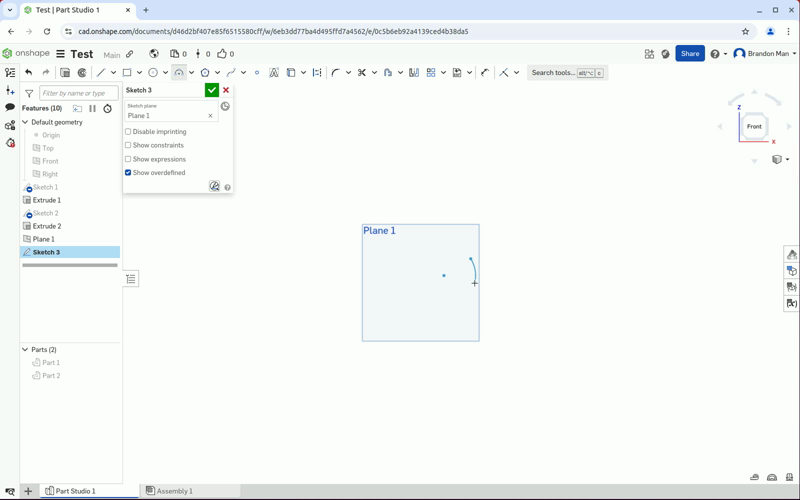
scroll(6)
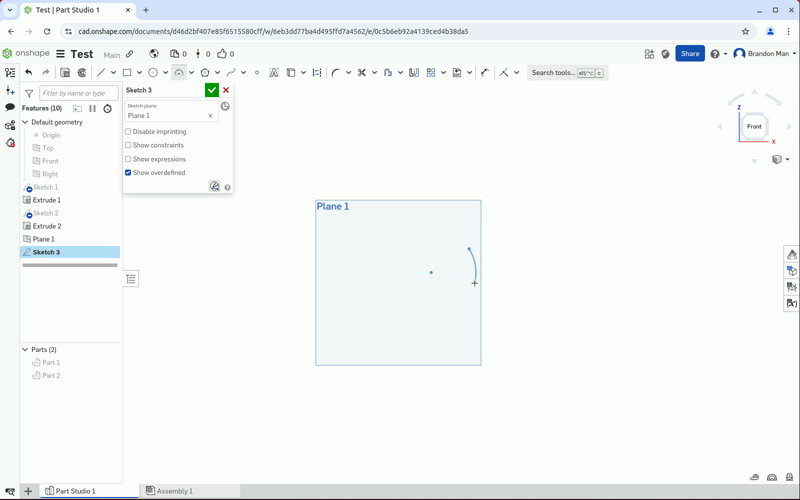
scroll(6)
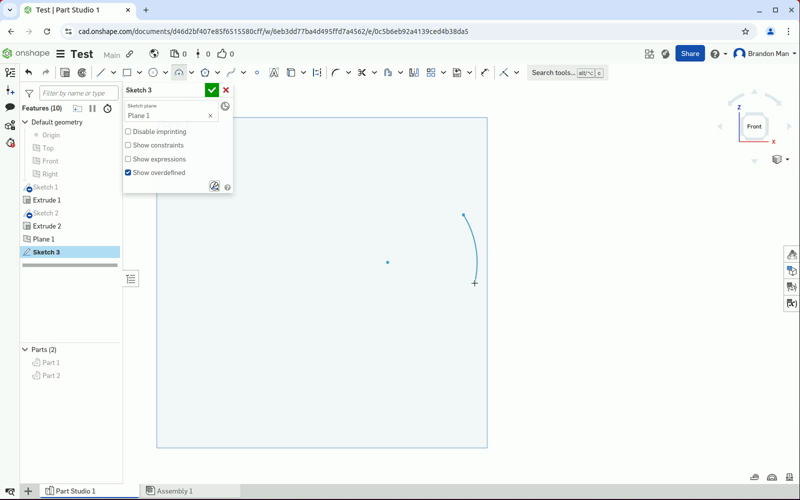
click(474, 282)
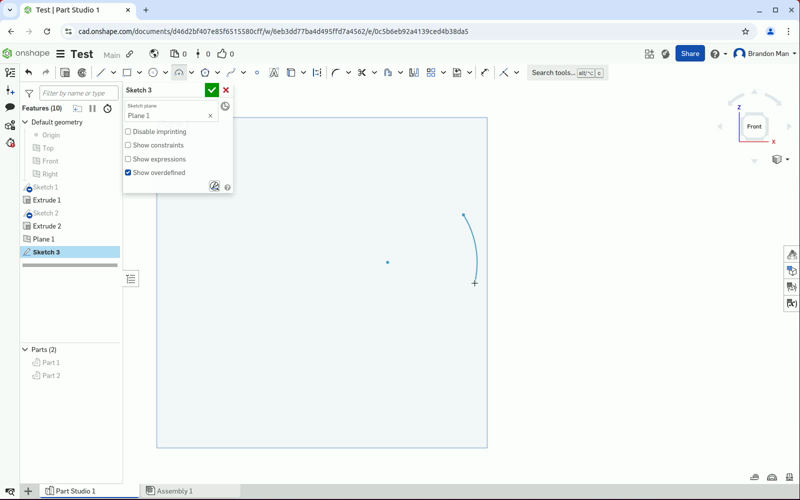
scroll(-6)
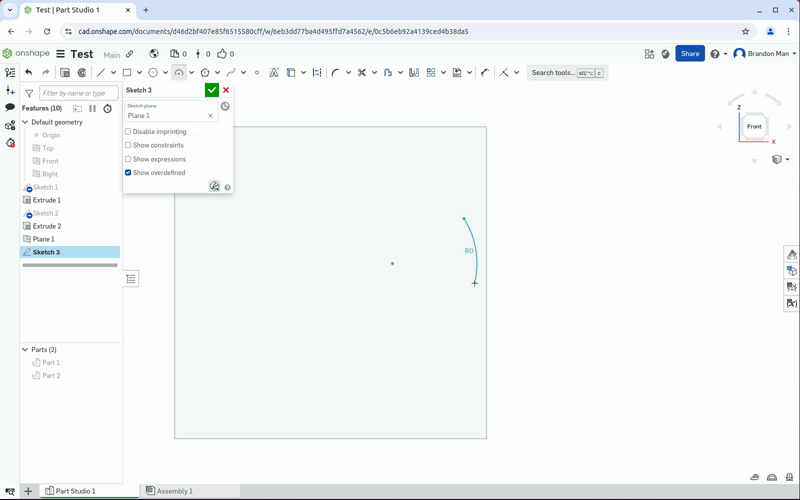
scroll(-6)
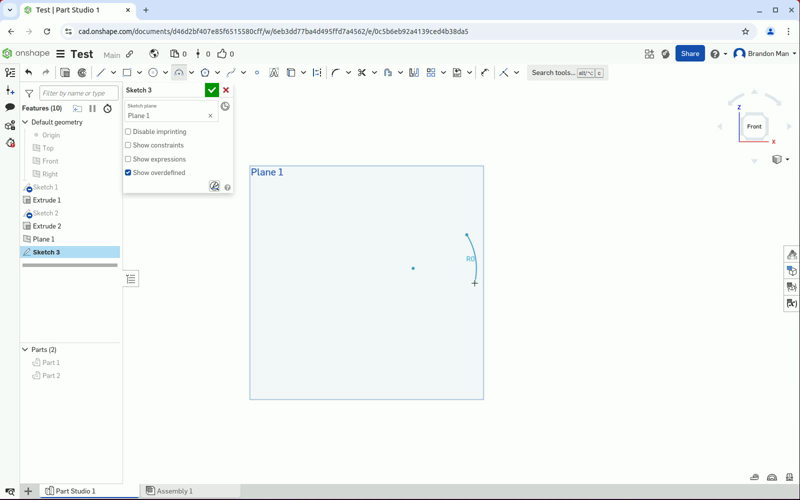
scroll(-6)
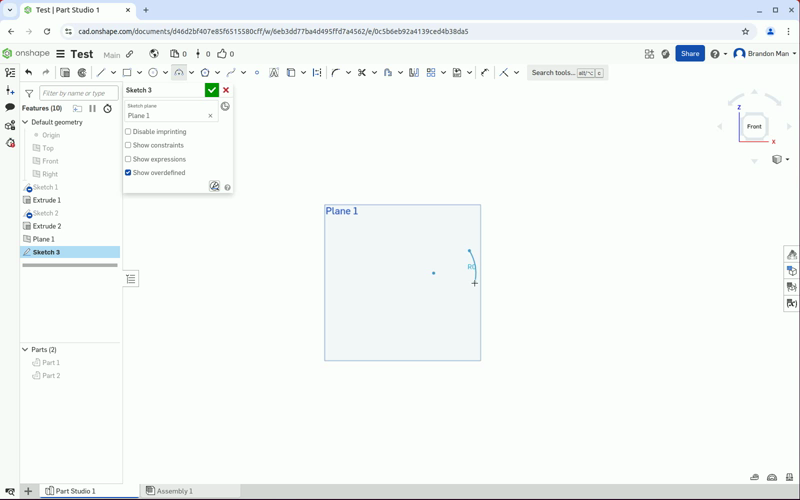
scroll(-6)
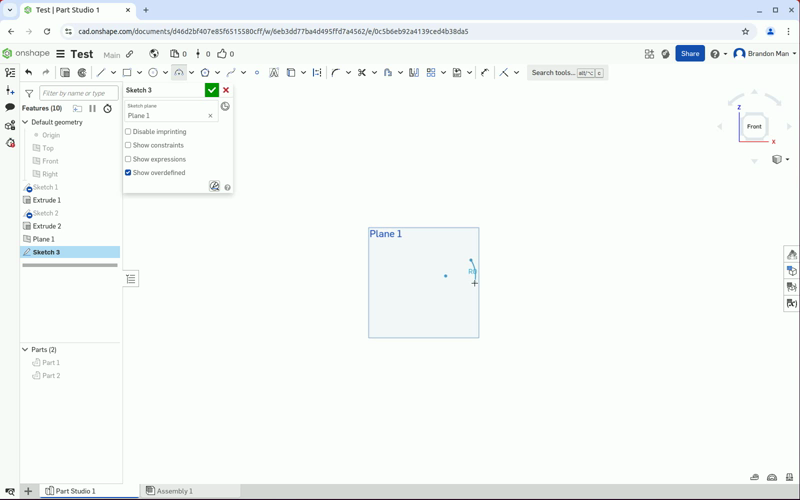
scroll(-6)
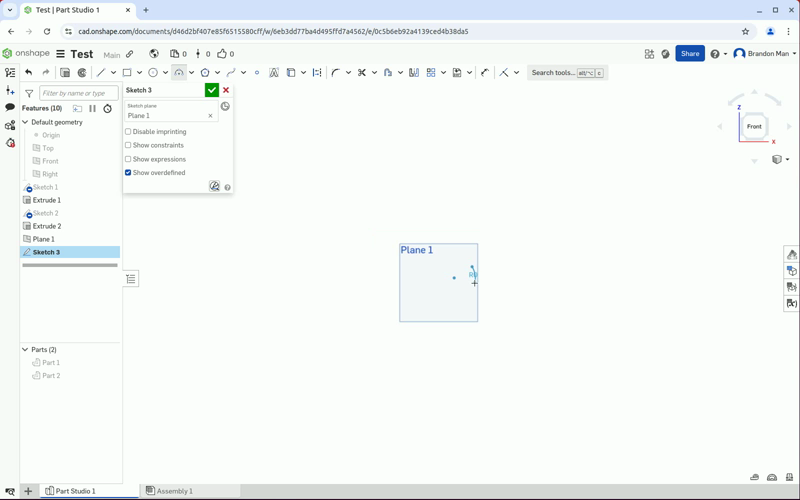
scroll(-6)
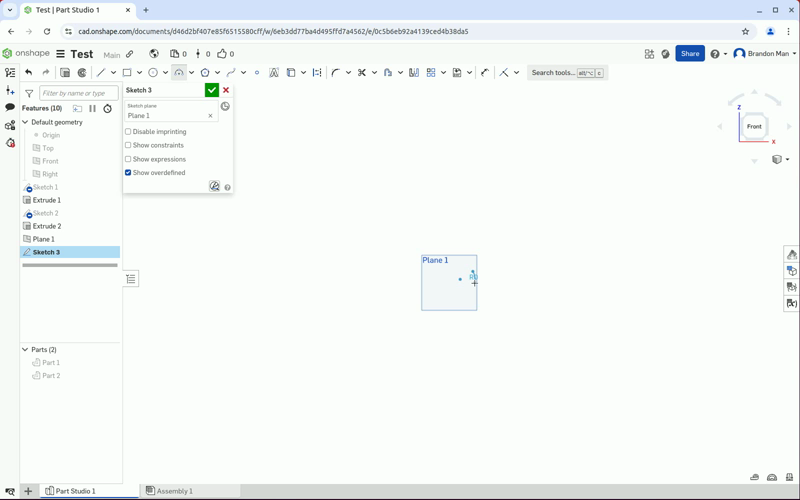
scroll(-6)
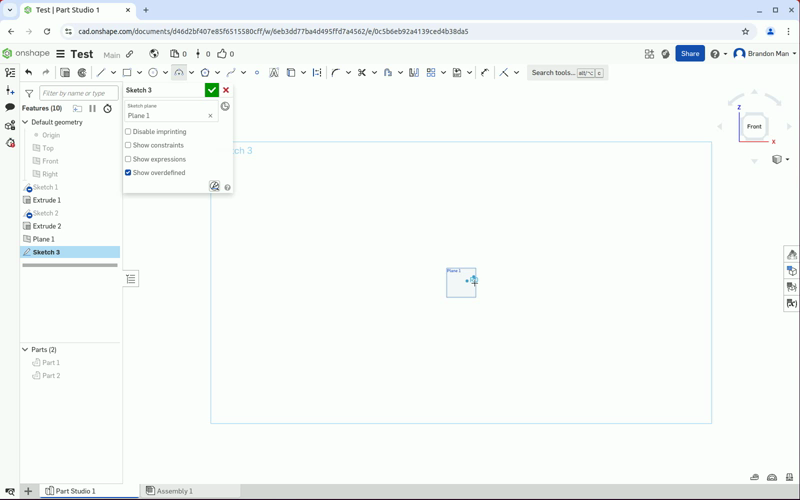
mouse_move(475, 279)
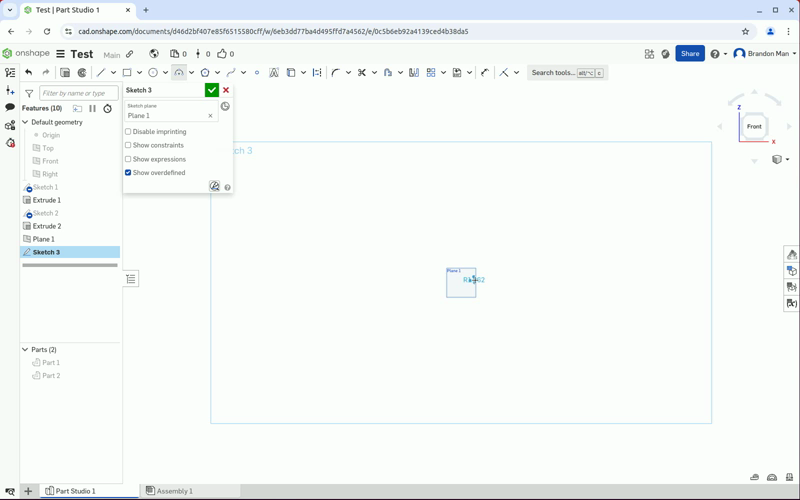
scroll(6)
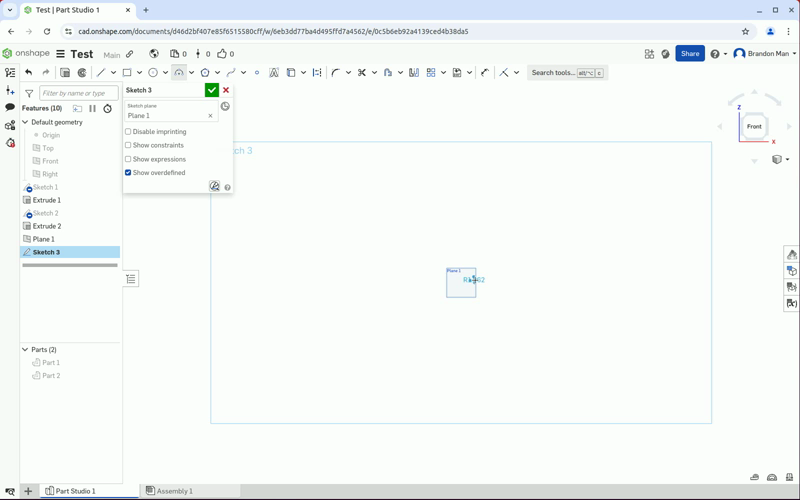
scroll(6)
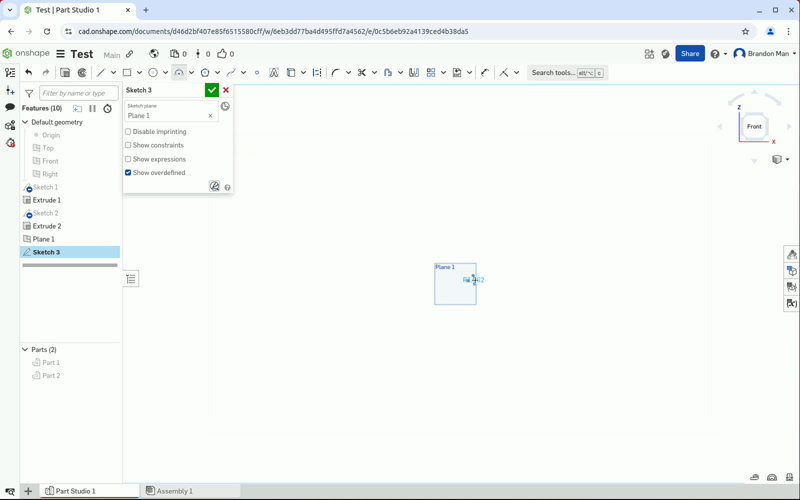
scroll(6)
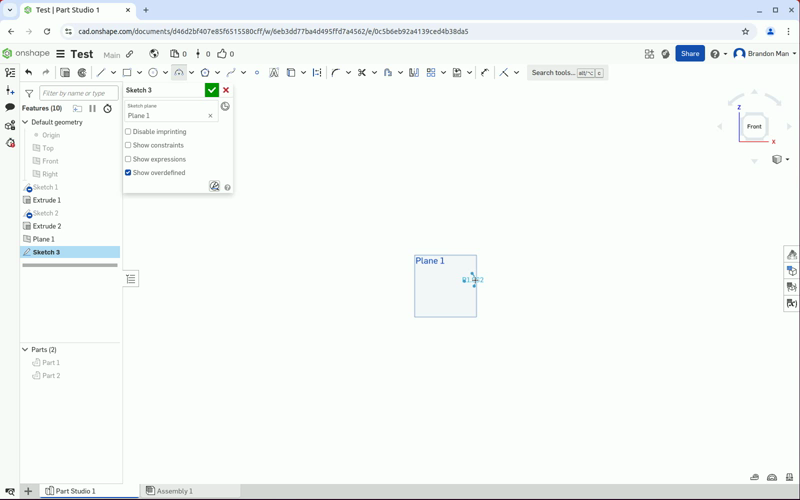
scroll(6)
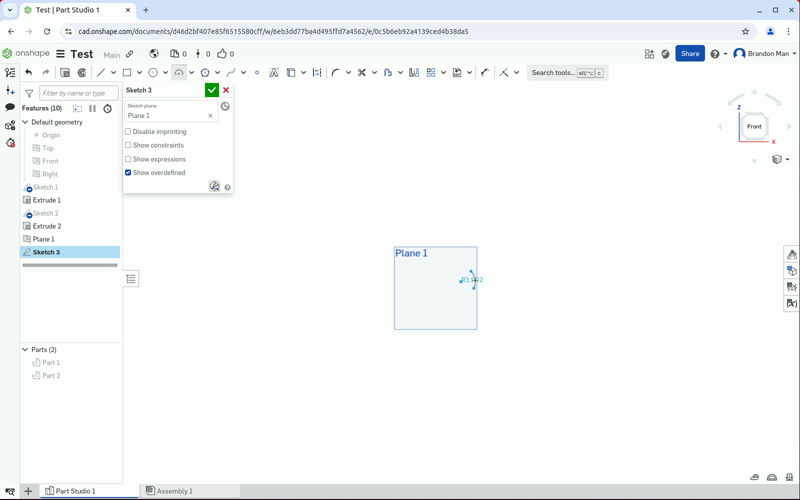
scroll(6)
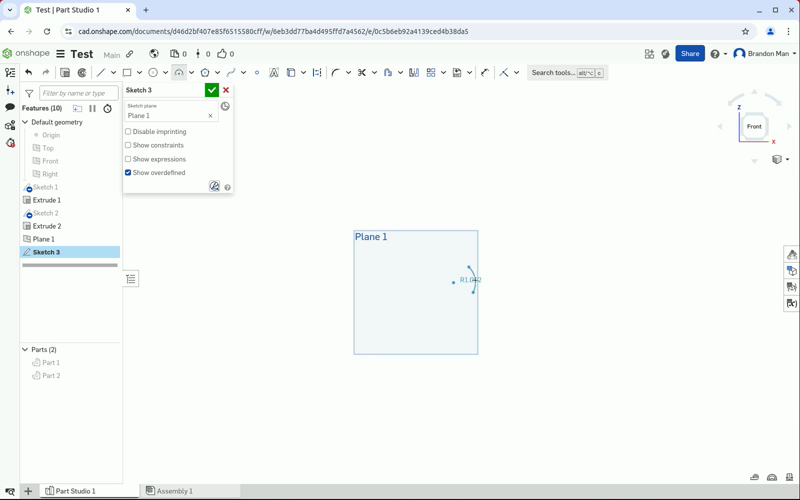
scroll(6)
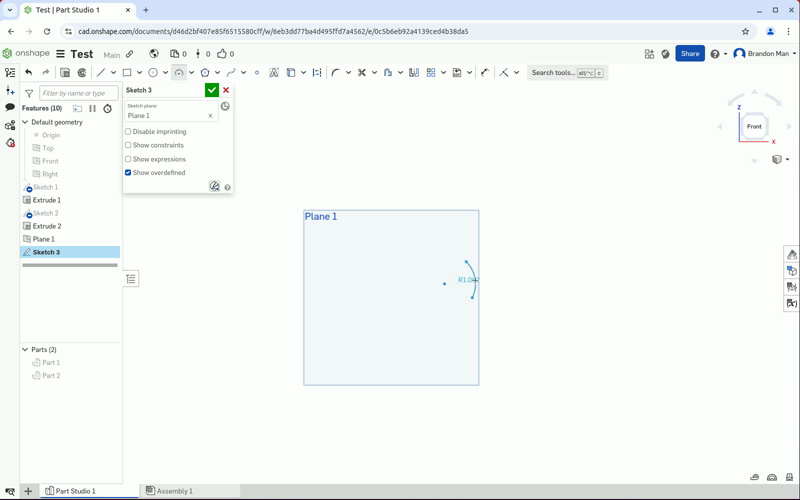
scroll(6)
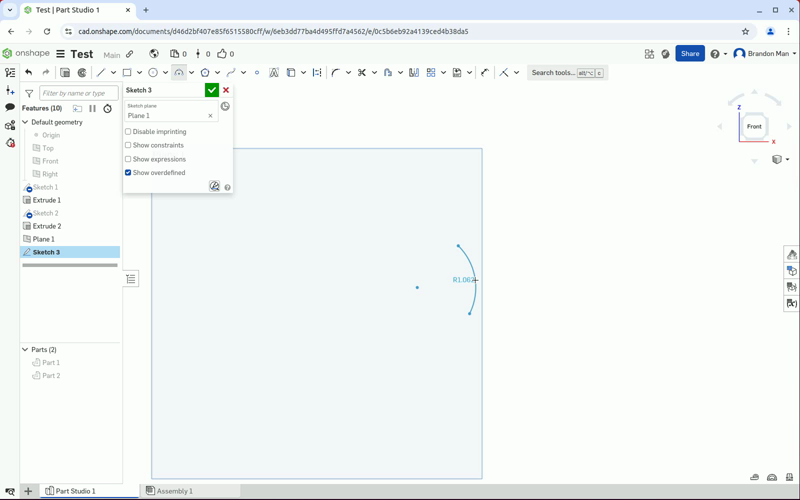
click(475, 279)
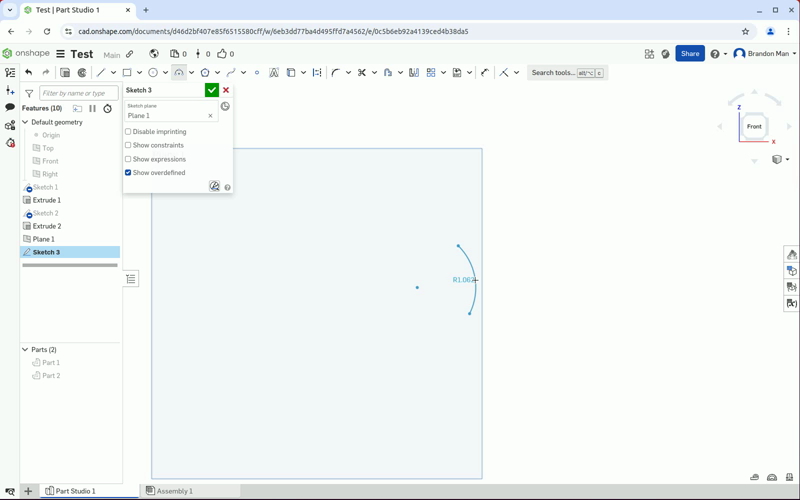
scroll(-6)
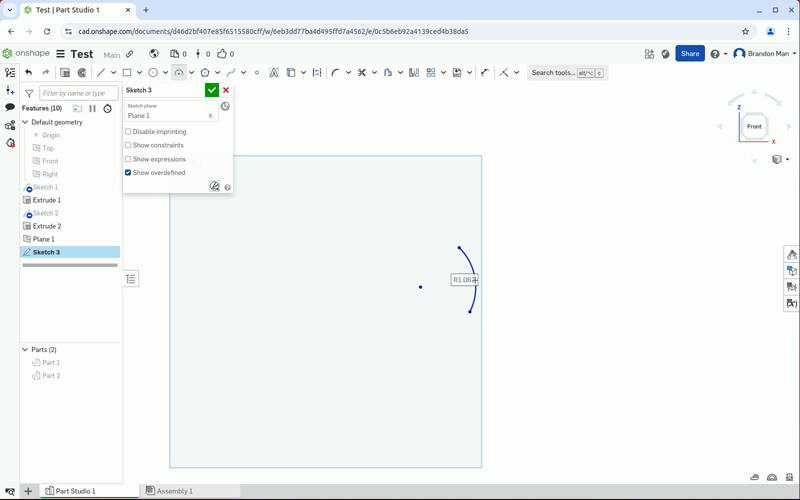
scroll(-6)
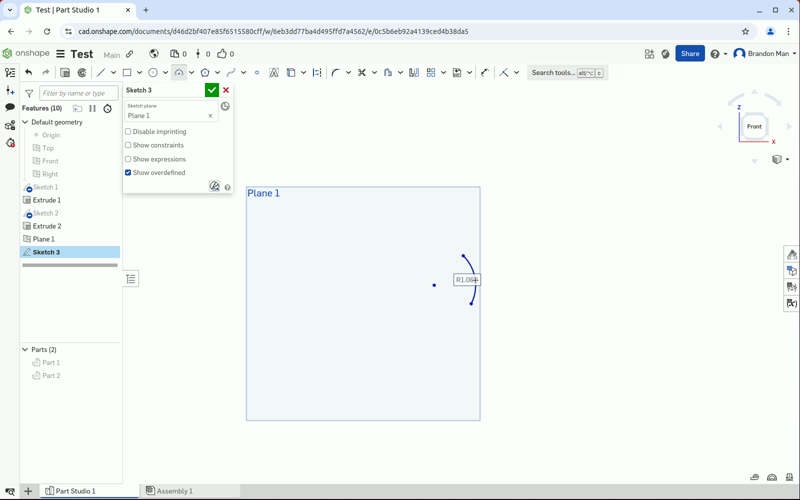
scroll(-6)
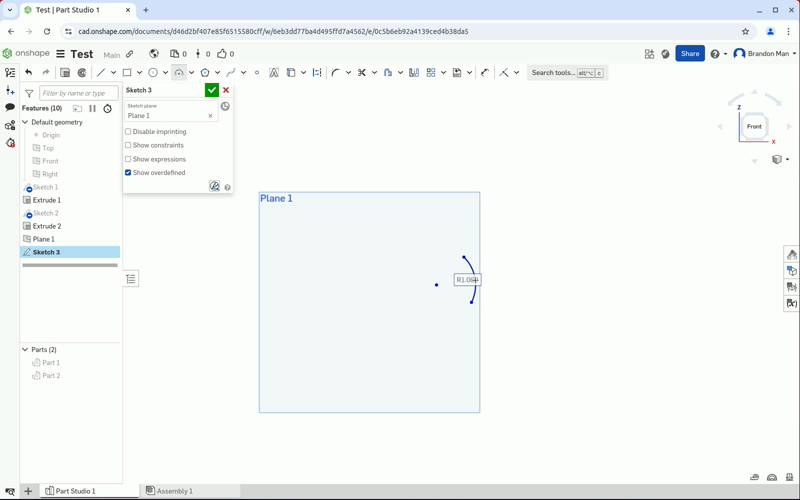
scroll(-6)
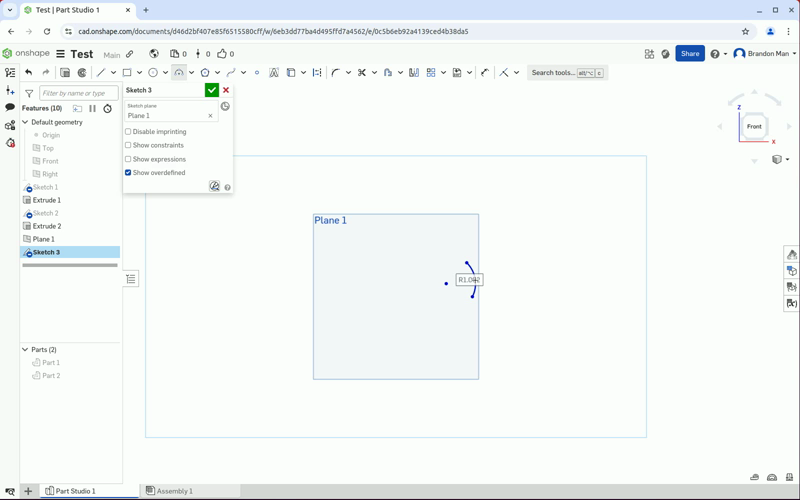
scroll(-6)
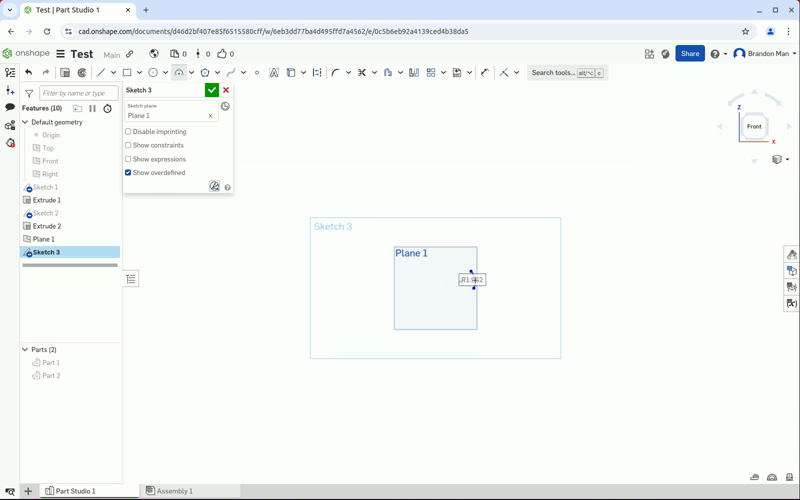
scroll(-6)
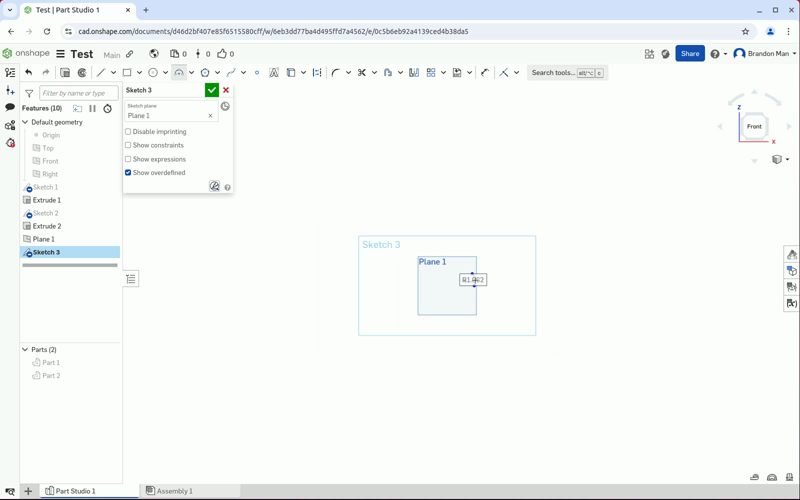
scroll(-6)
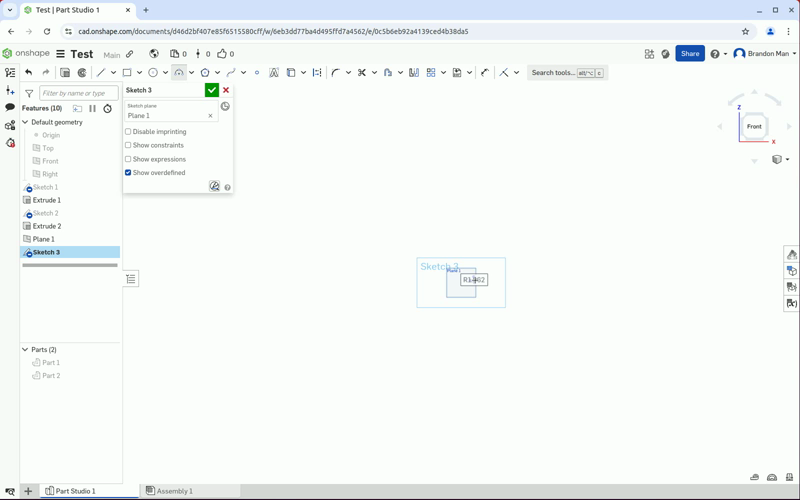
key_up(shift)
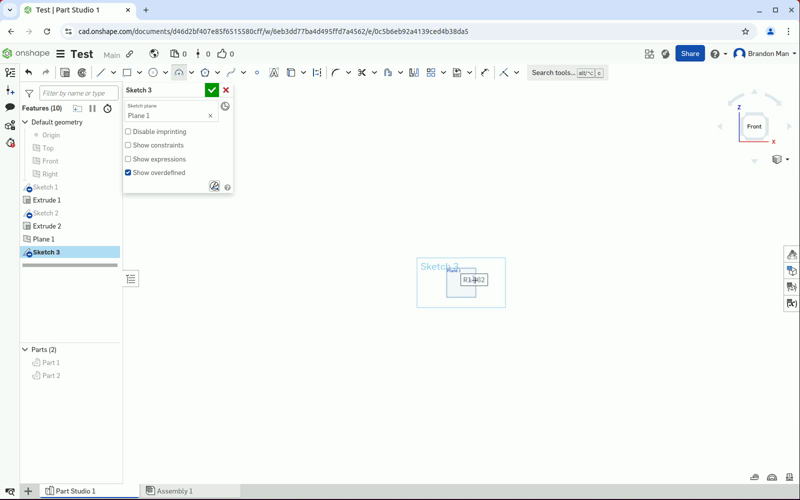
key(esc)
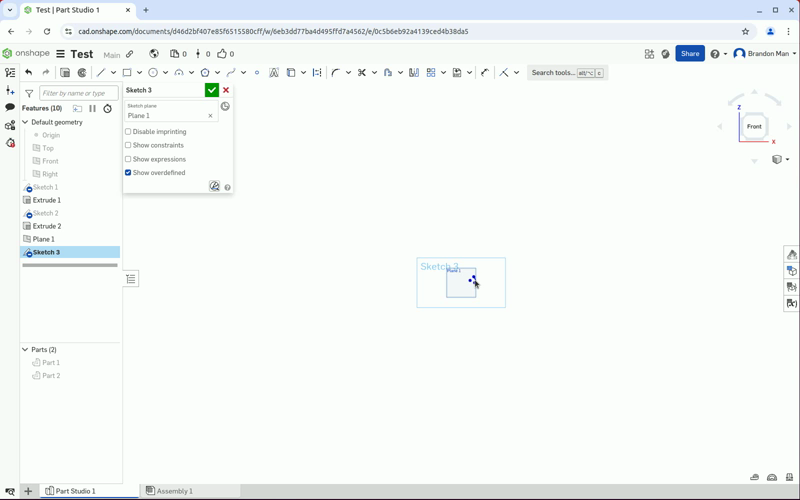
key(l)
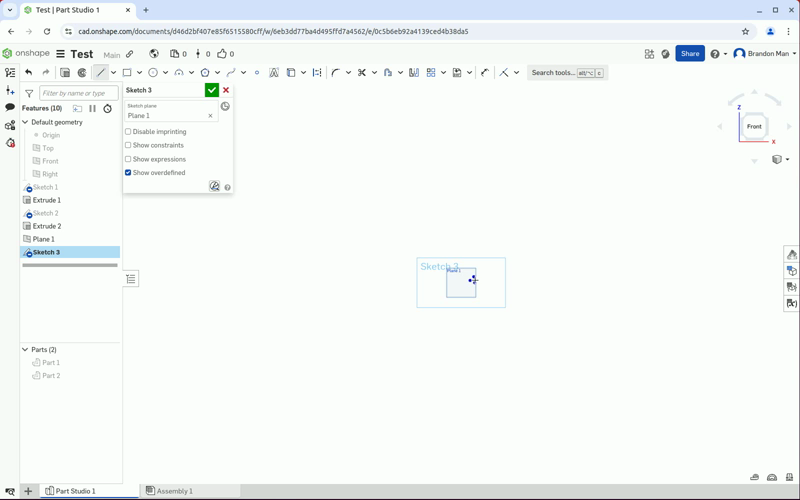
mouse_move(474, 282)
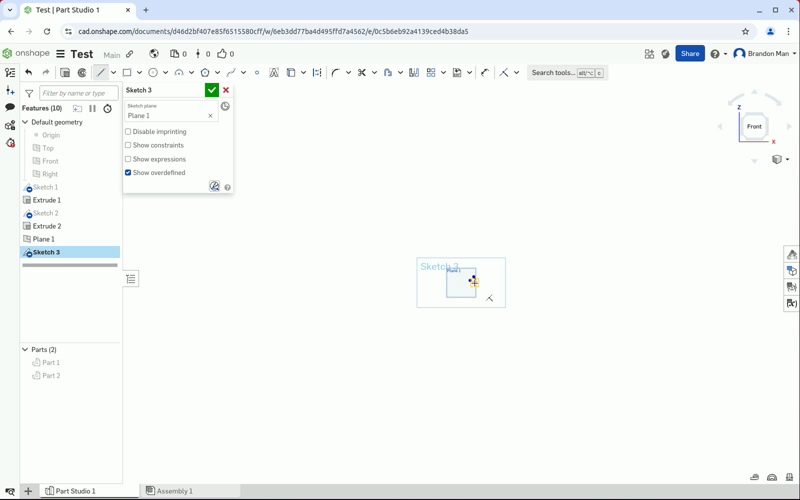
scroll(6)
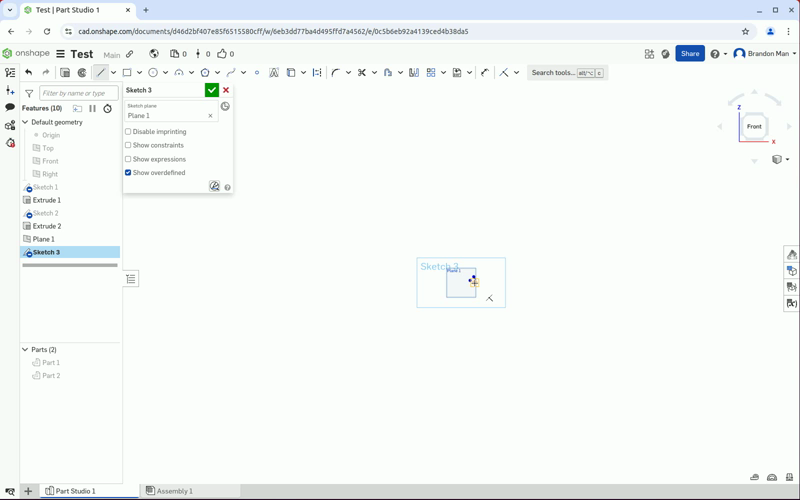
scroll(6)
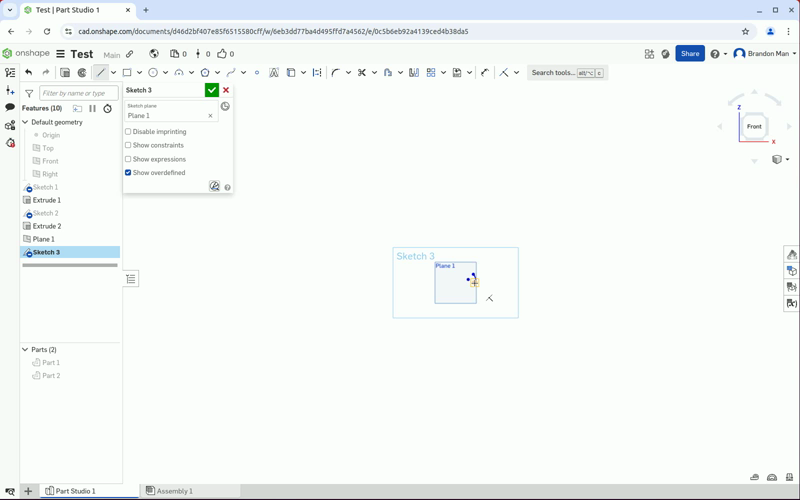
scroll(6)
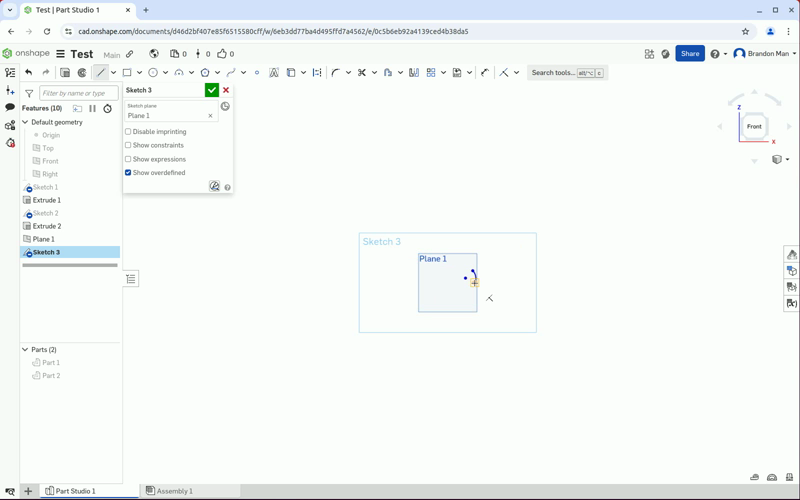
scroll(6)
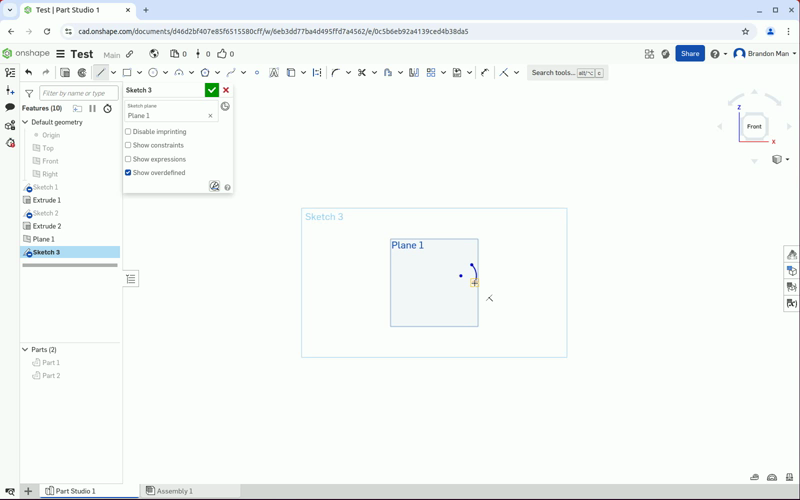
scroll(6)
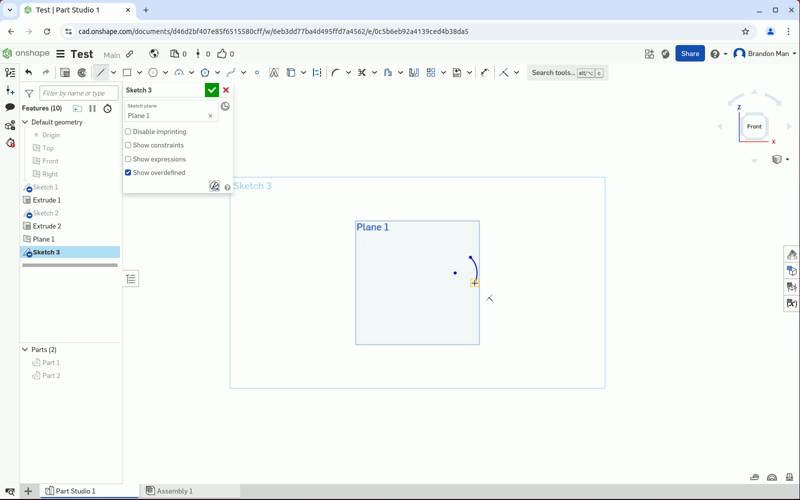
scroll(6)
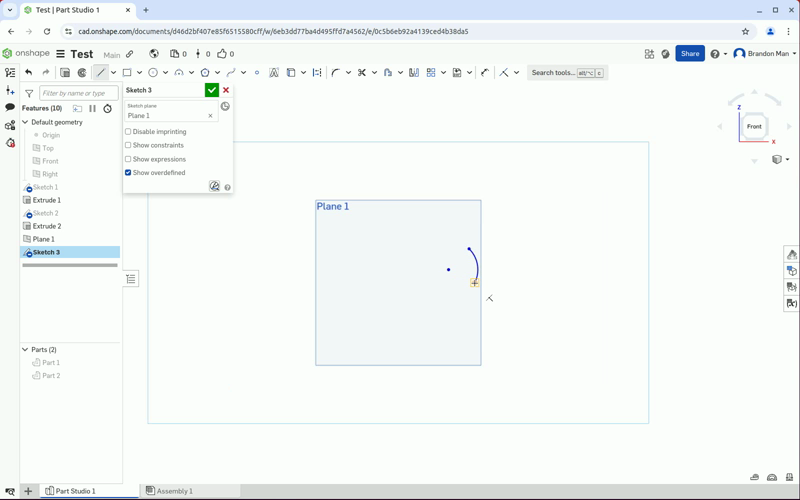
scroll(6)
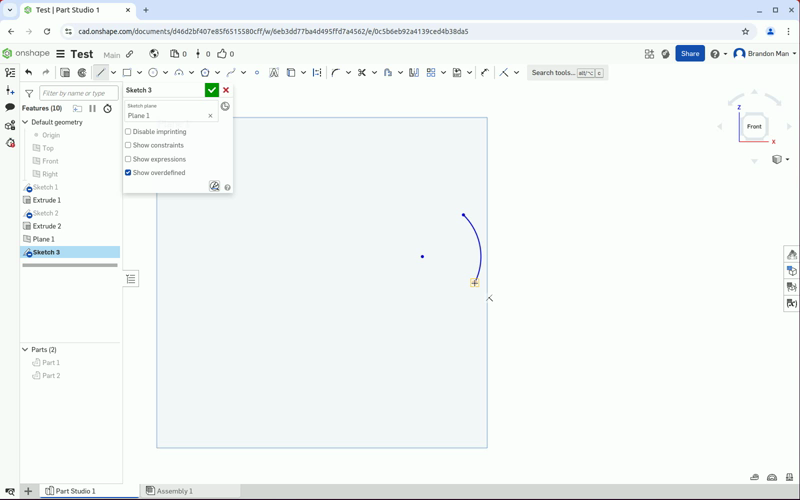
click(474, 282)
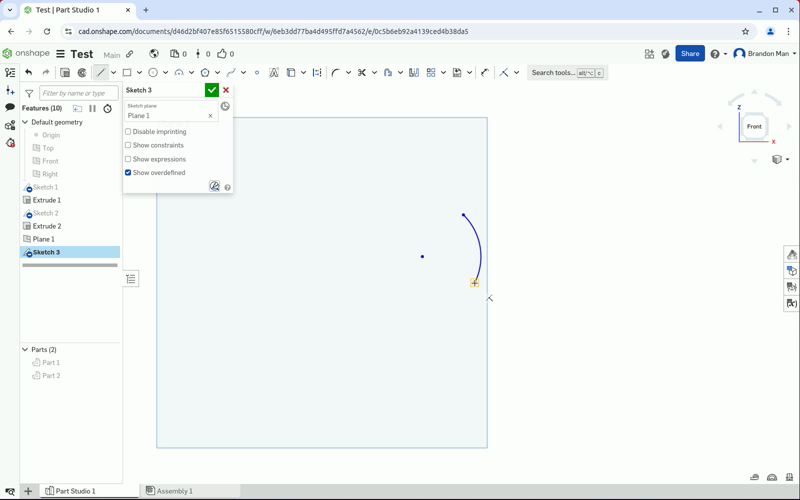
scroll(-6)
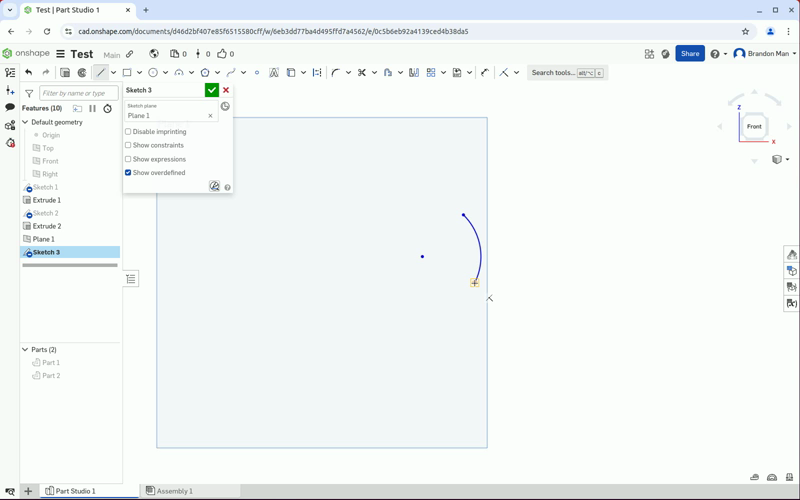
scroll(-6)
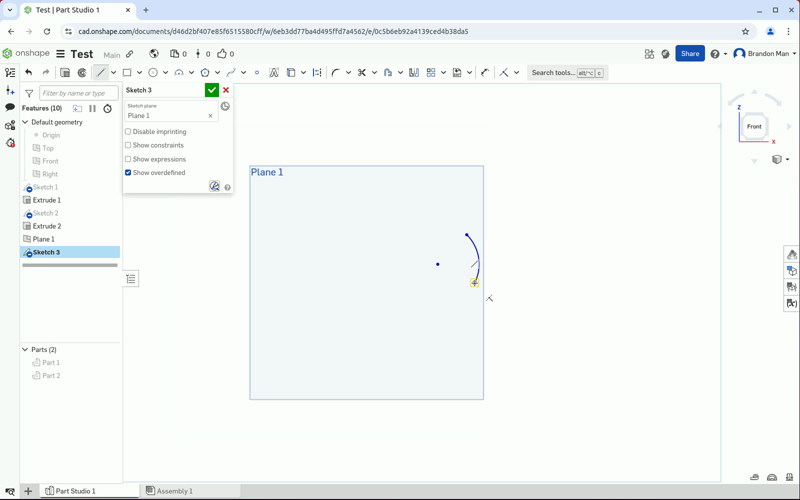
scroll(-6)
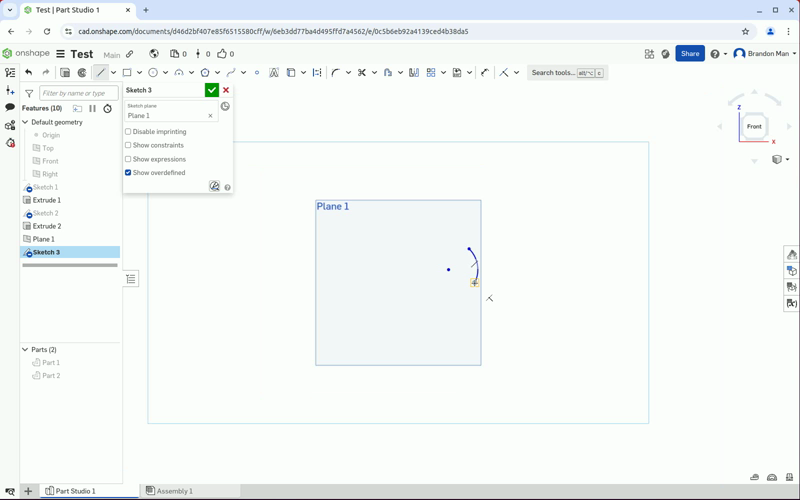
scroll(-6)
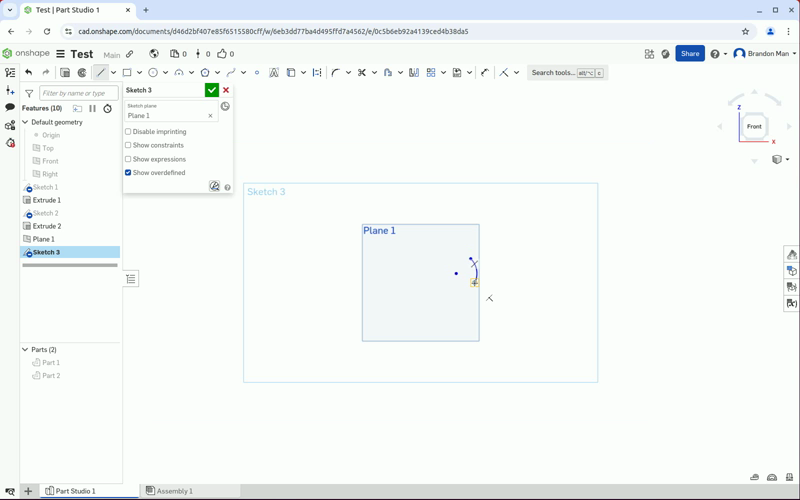
scroll(-6)
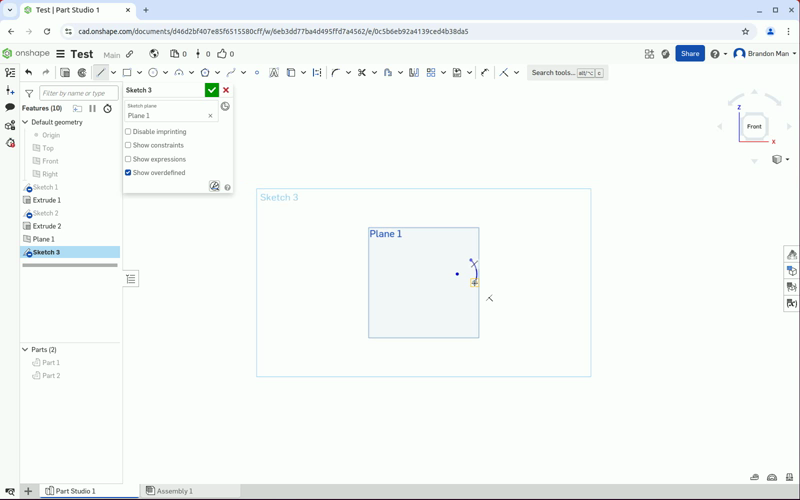
scroll(-6)
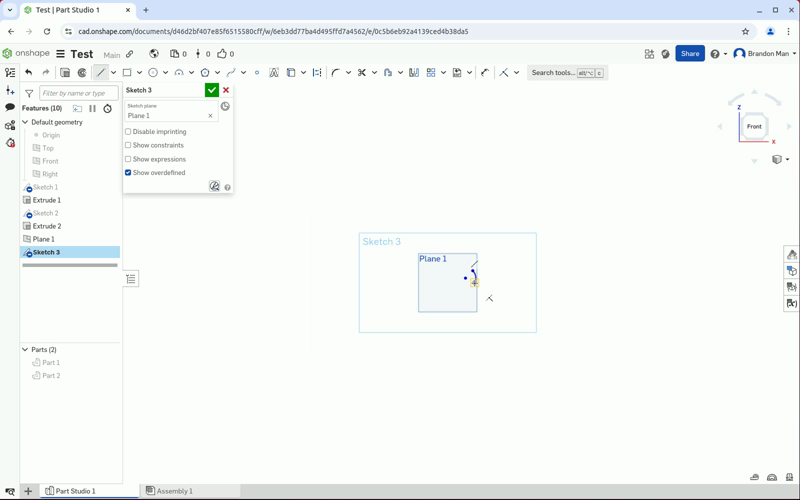
scroll(-6)
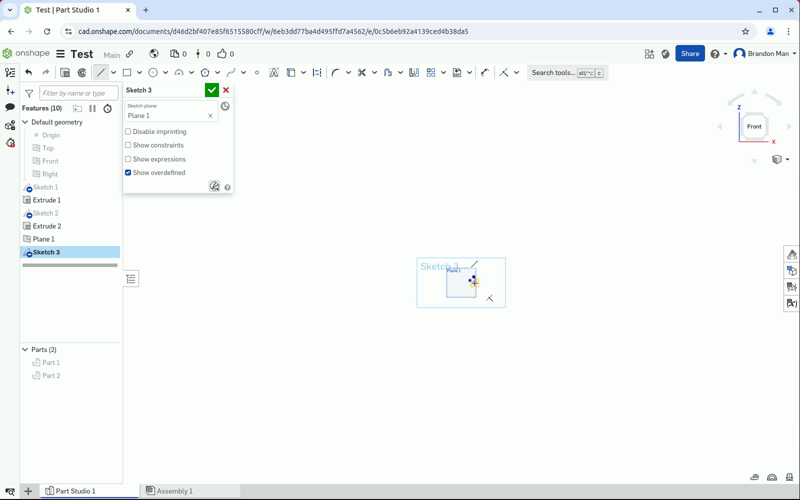
key_down(shift)
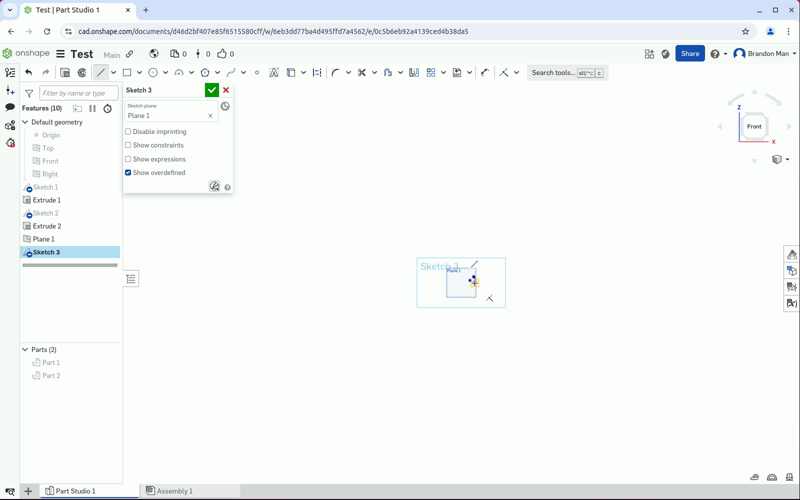
mouse_move(504, 282)
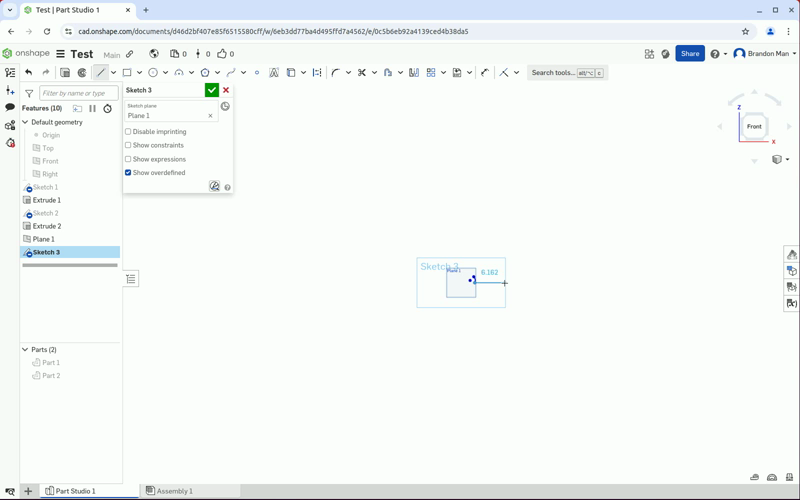
mouse_move(489, 282)
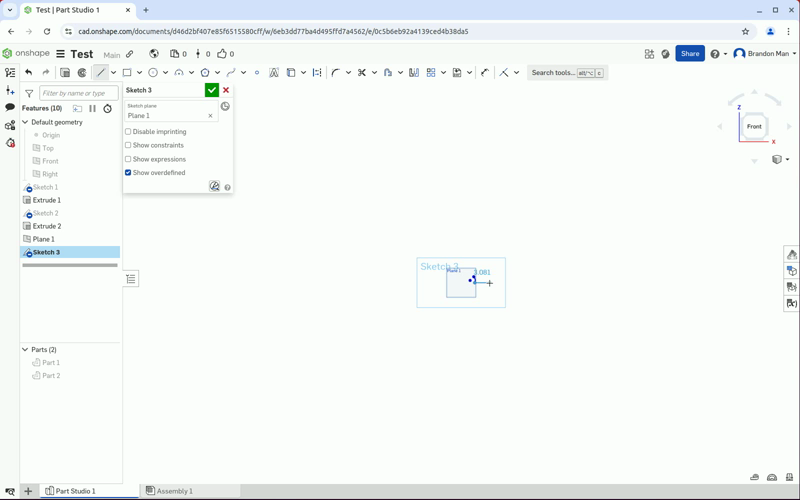
click(489, 282)
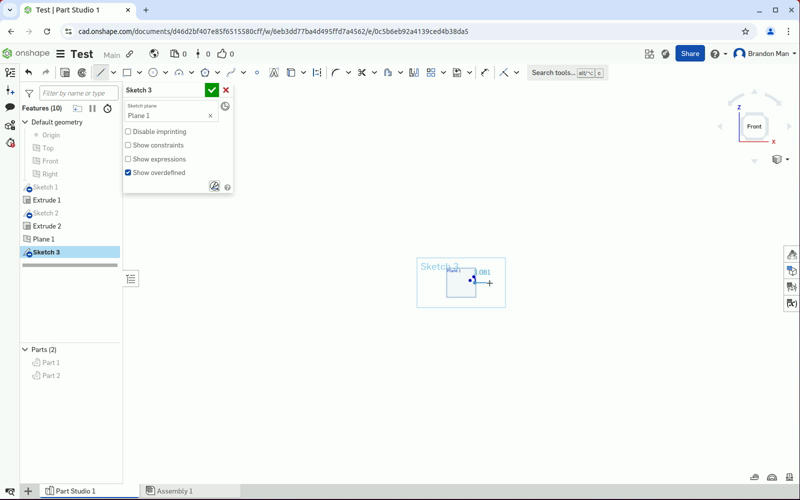
key_up(shift)
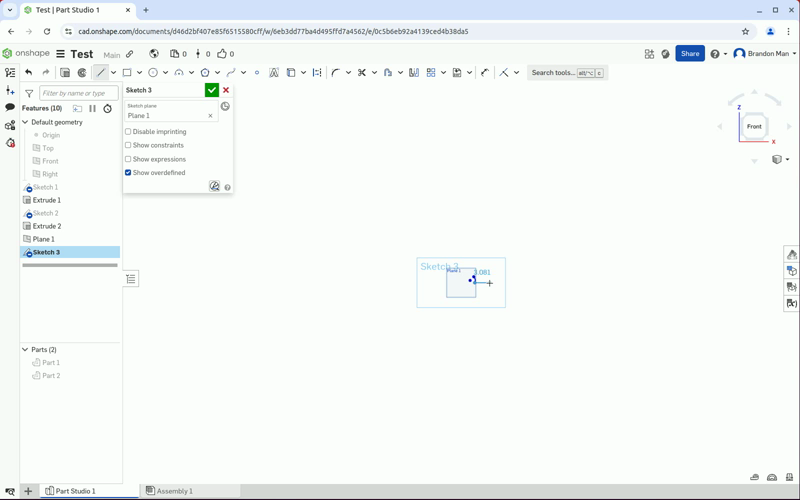
key_down(shift)
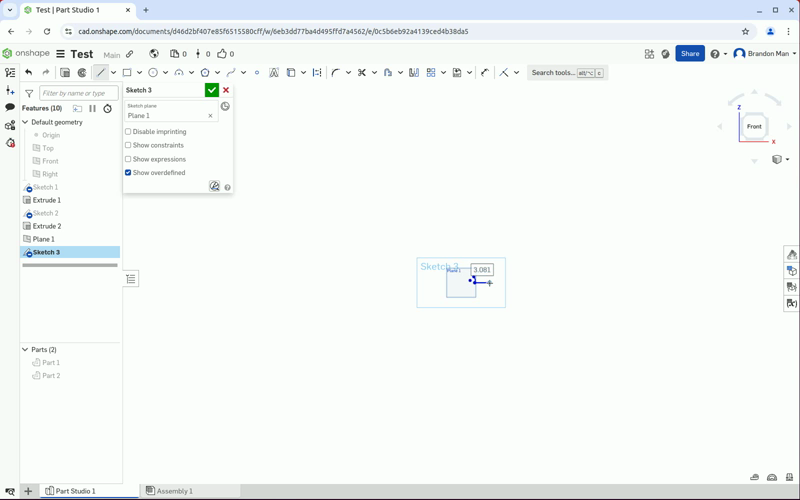
mouse_move(519, 282)
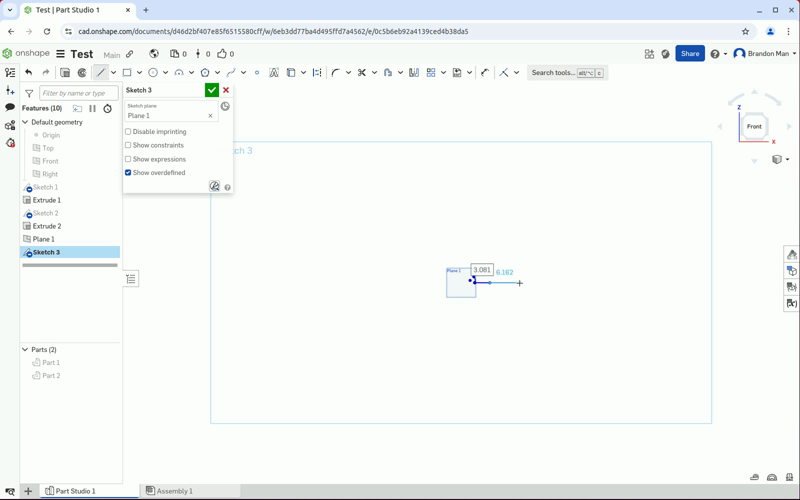
mouse_move(489, 276)
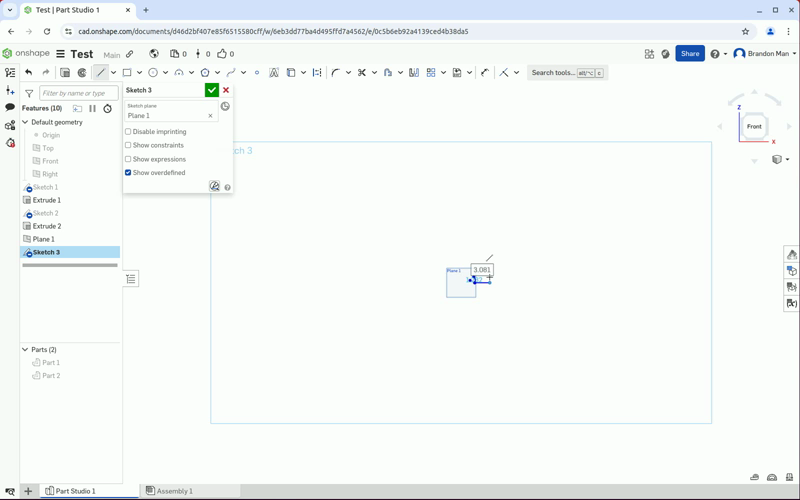
scroll(6)
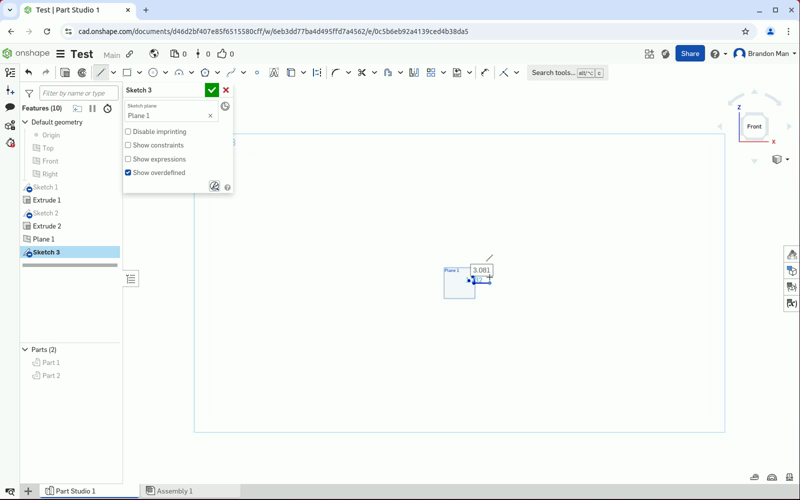
scroll(6)
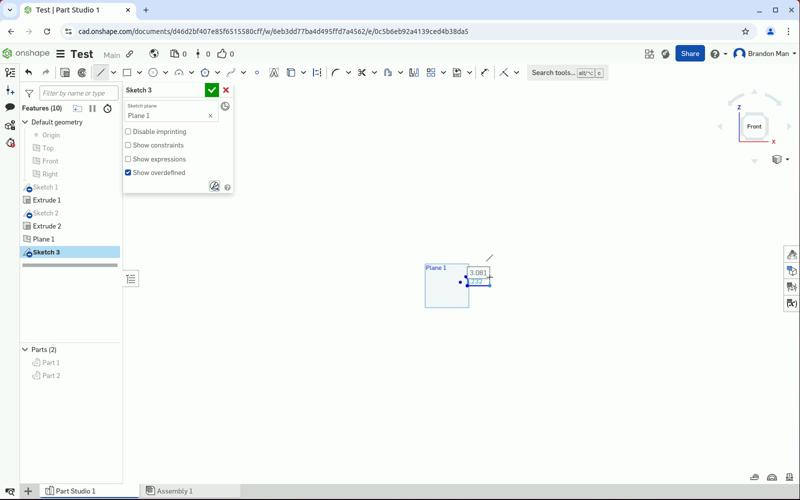
scroll(6)
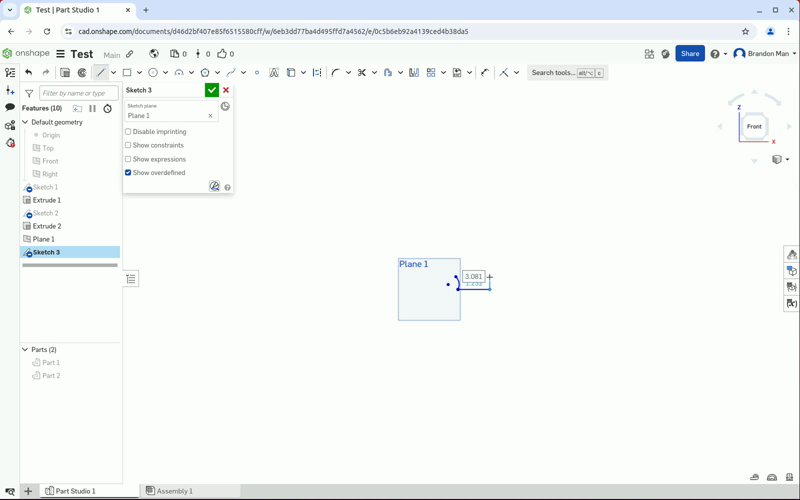
scroll(6)
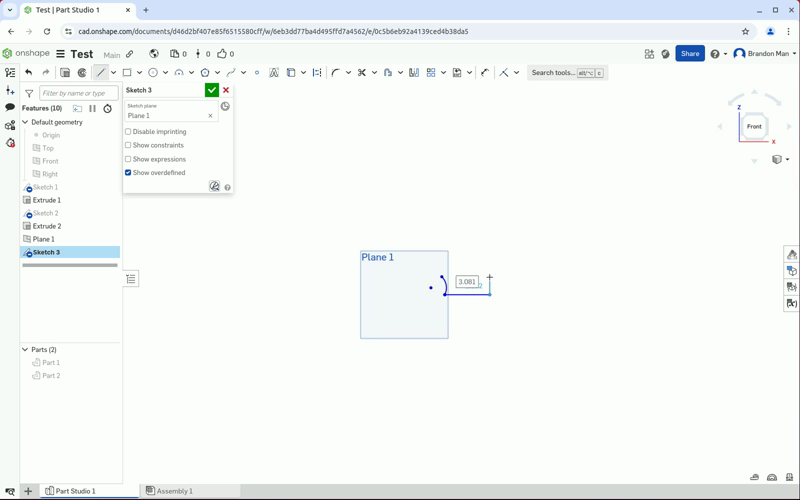
scroll(6)
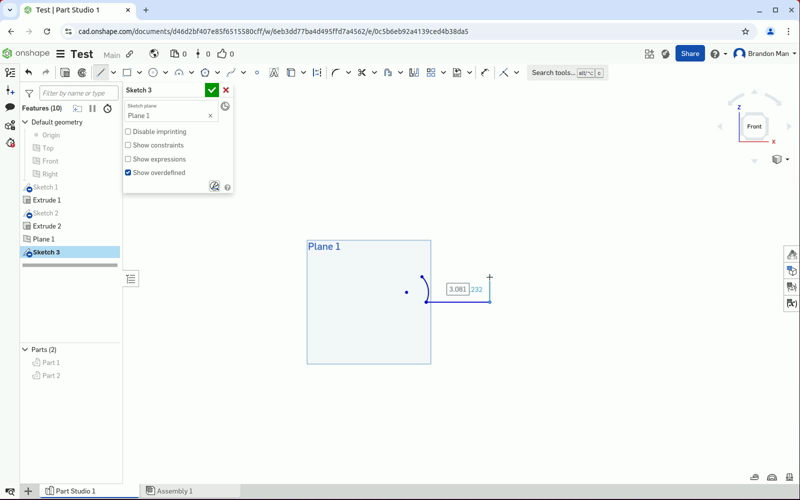
scroll(6)
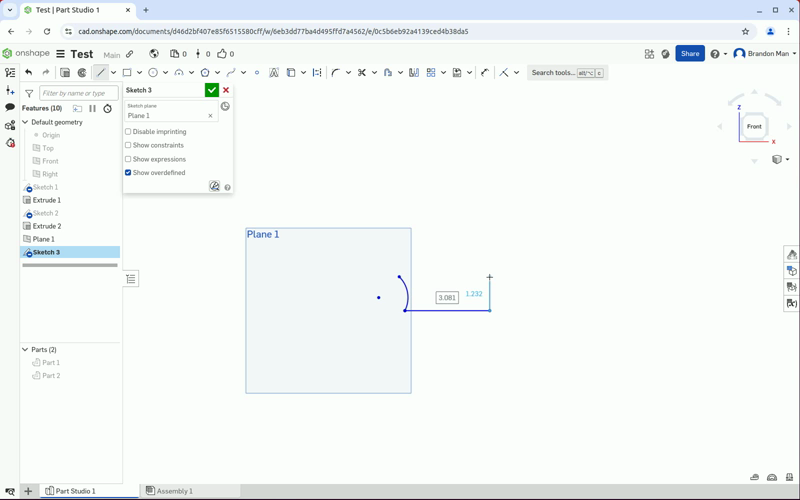
scroll(6)
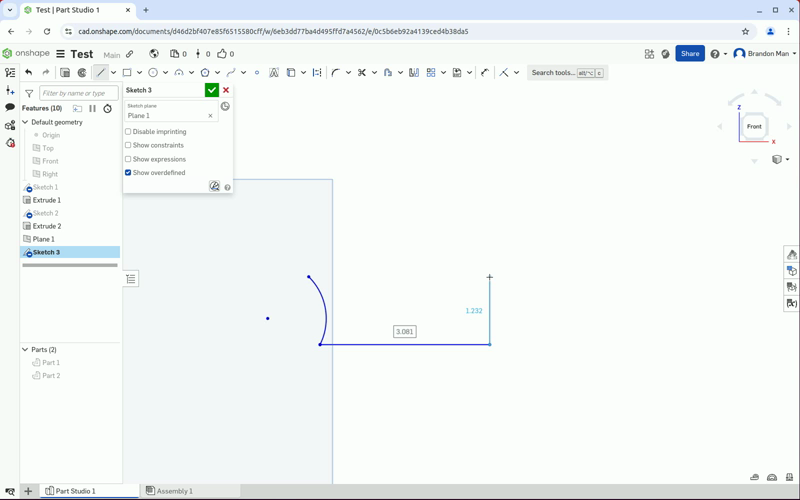
click(489, 276)
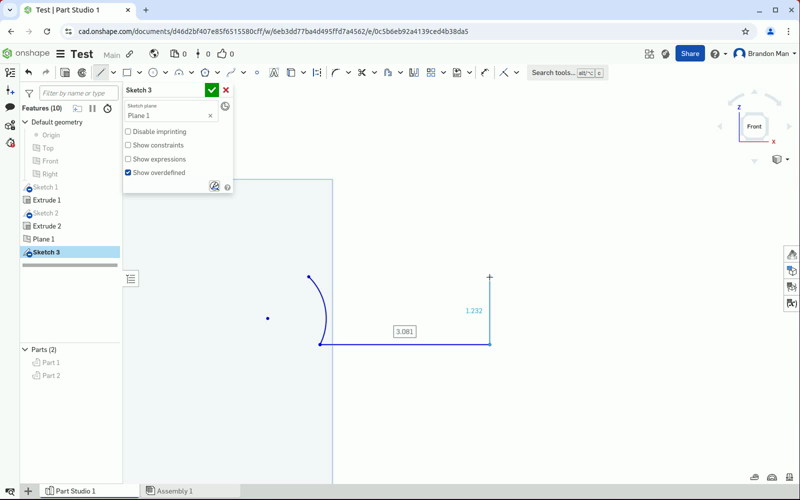
scroll(-6)
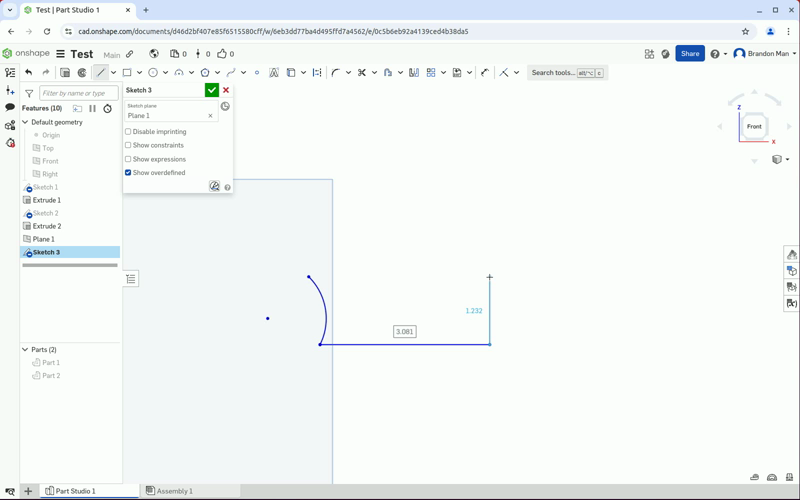
scroll(-6)
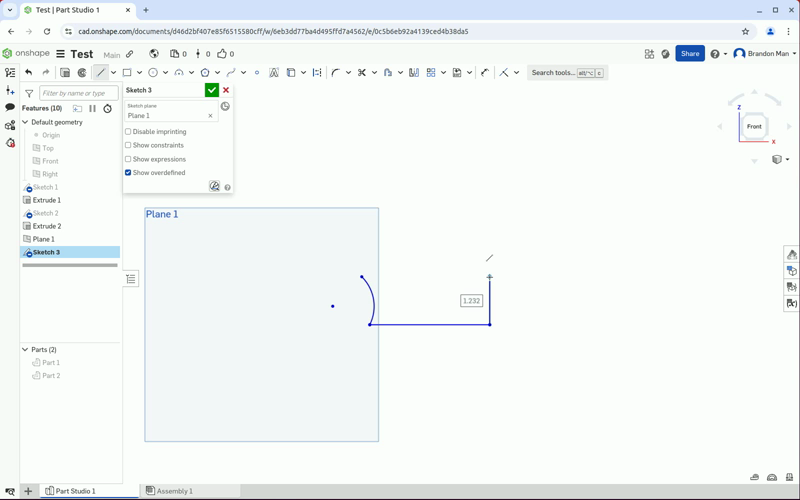
scroll(-6)
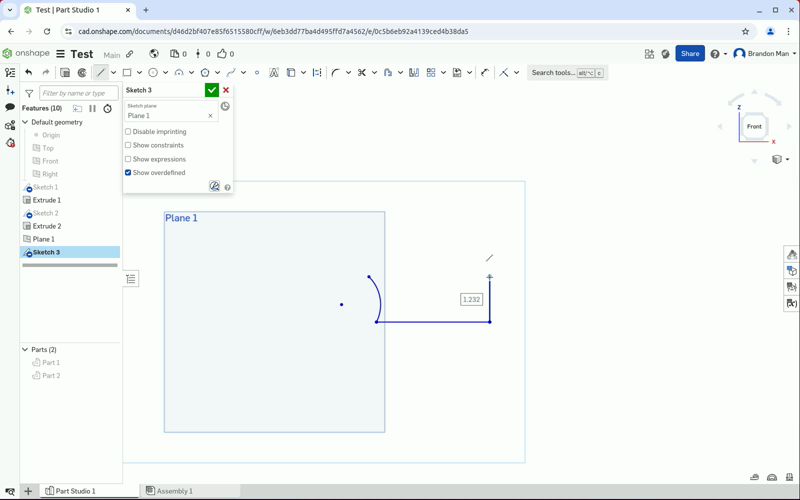
scroll(-6)
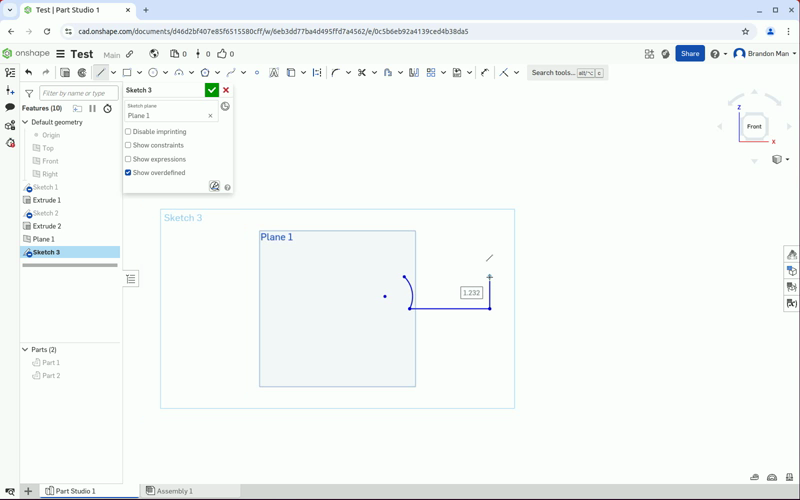
scroll(-6)
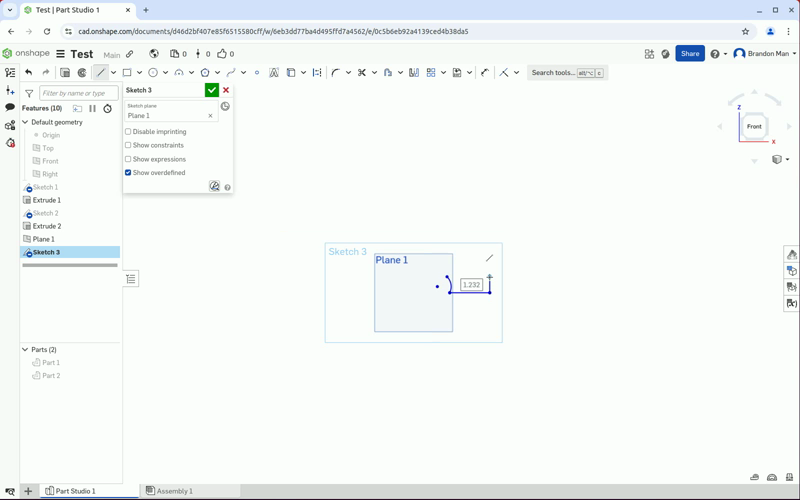
scroll(-6)
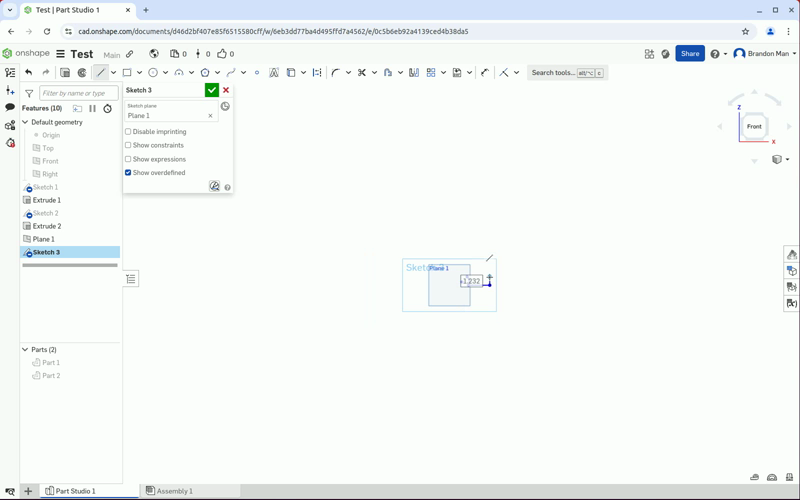
scroll(-6)
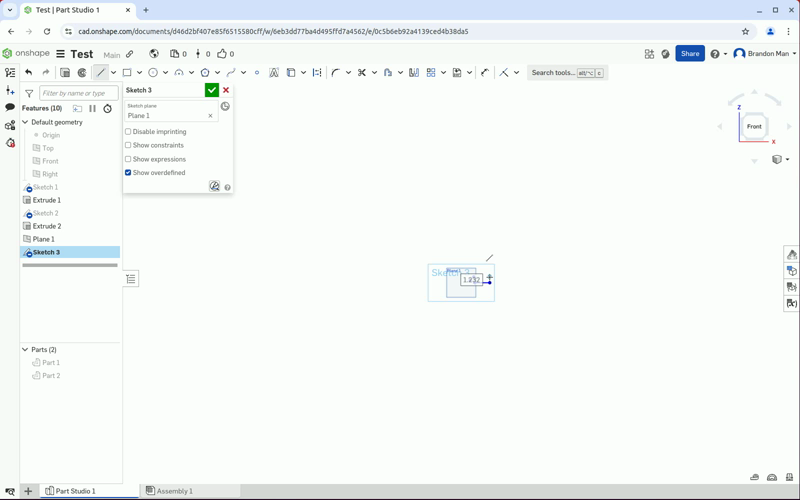
key_up(shift)
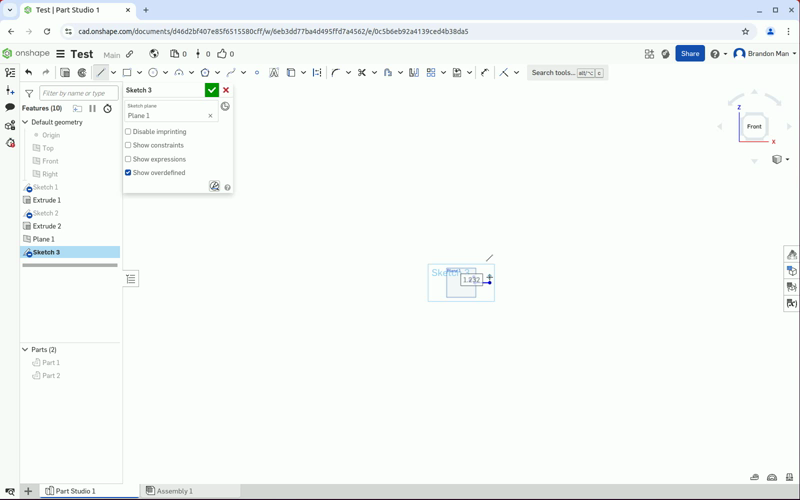
mouse_move(519, 276)
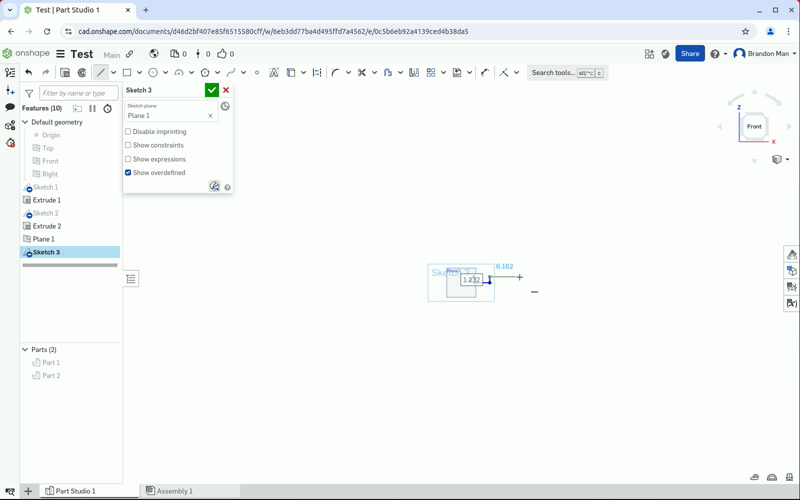
key_down(shift)
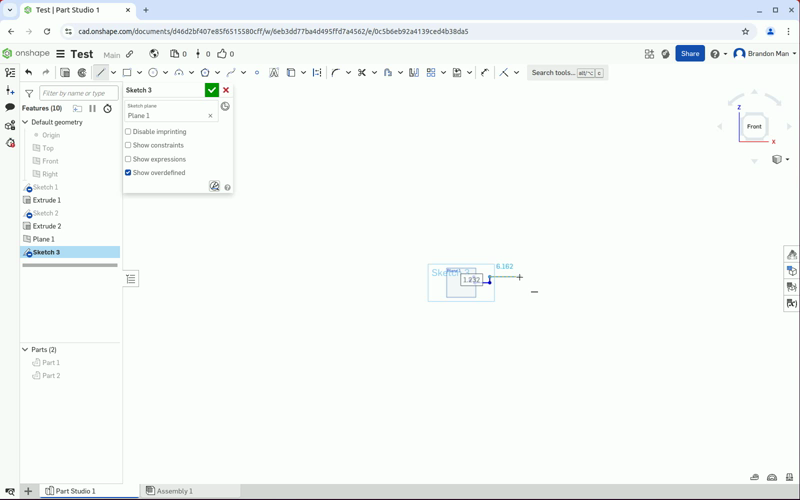
mouse_move(473, 276)
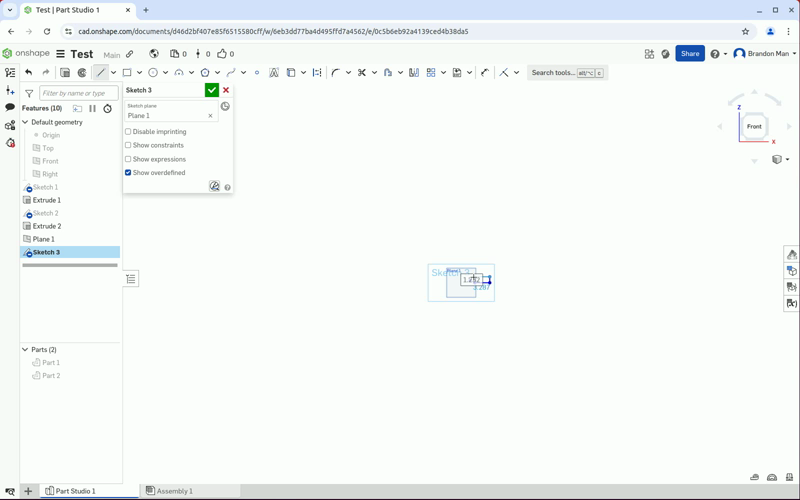
scroll(6)
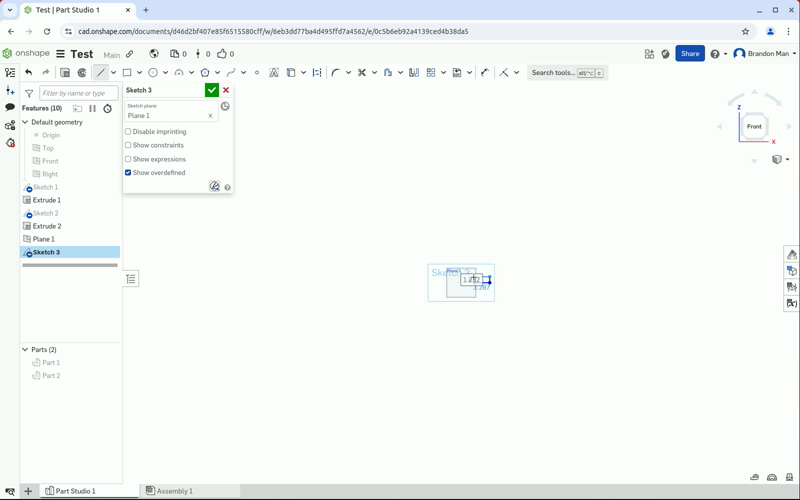
scroll(6)
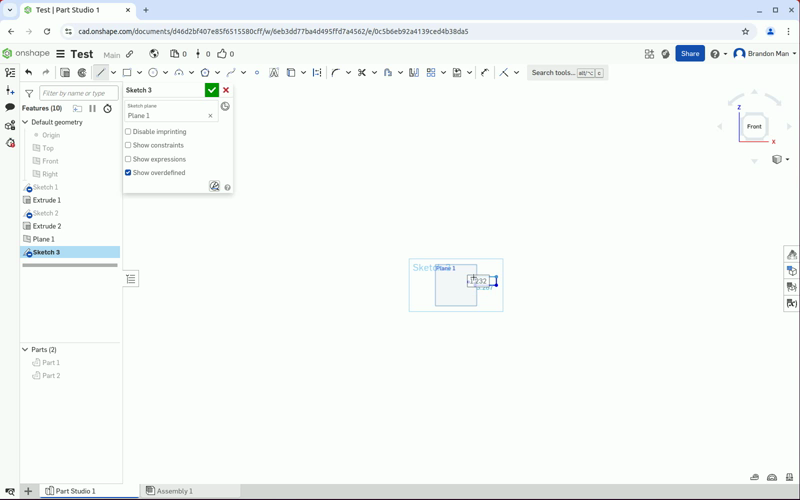
scroll(6)
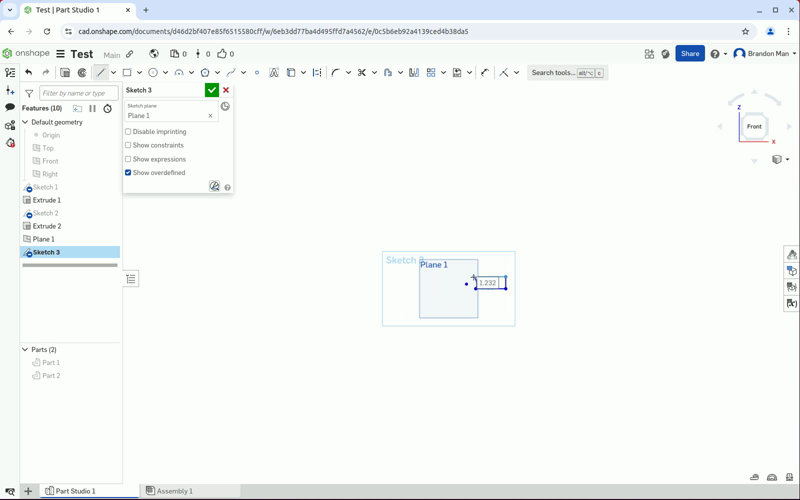
scroll(6)
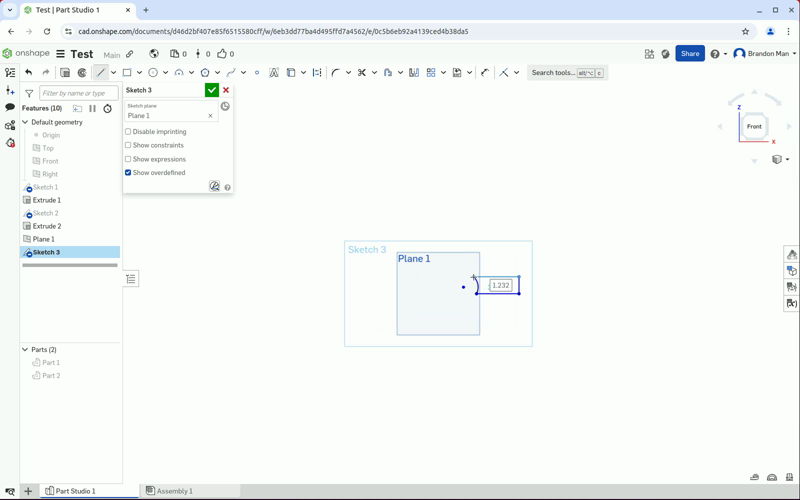
scroll(6)
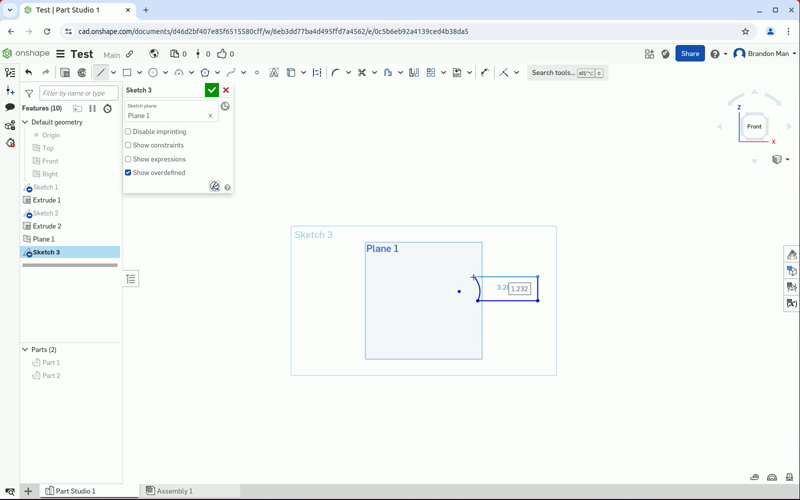
scroll(6)
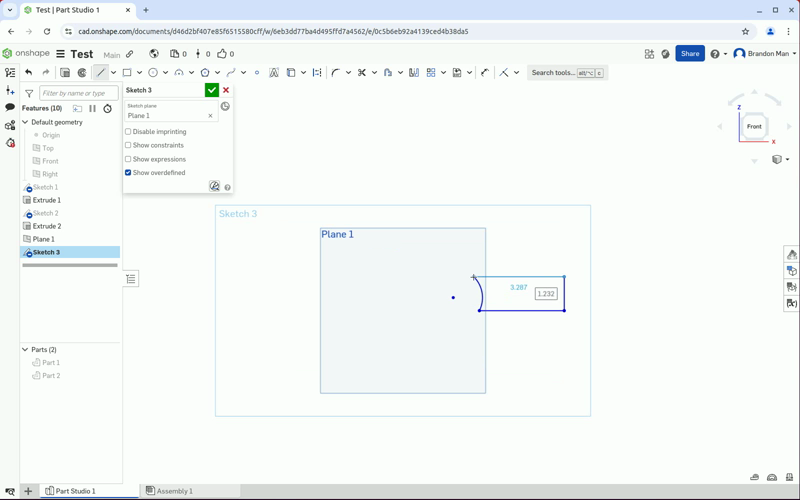
scroll(6)
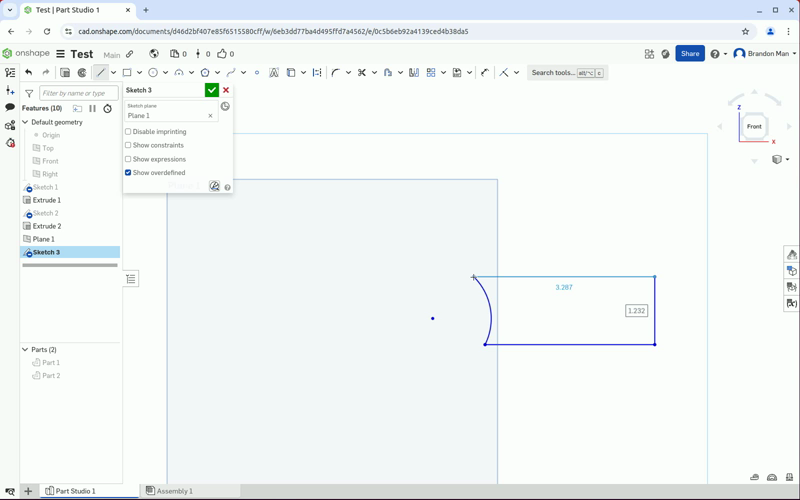
key_up(shift)
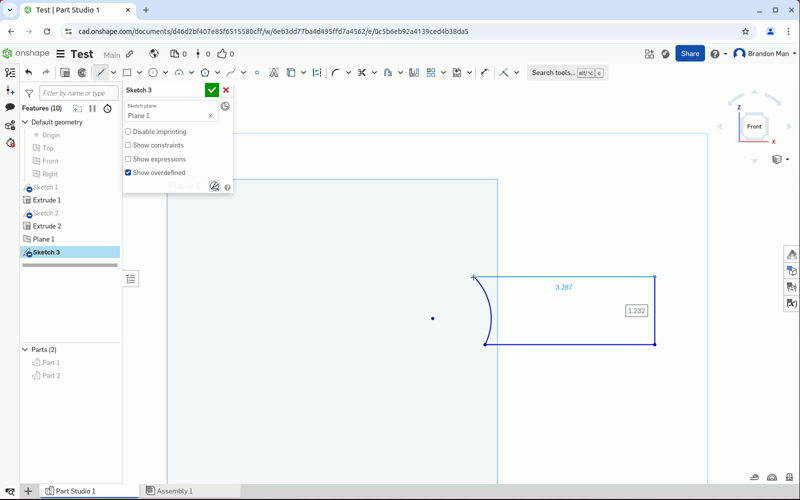
click(473, 276)
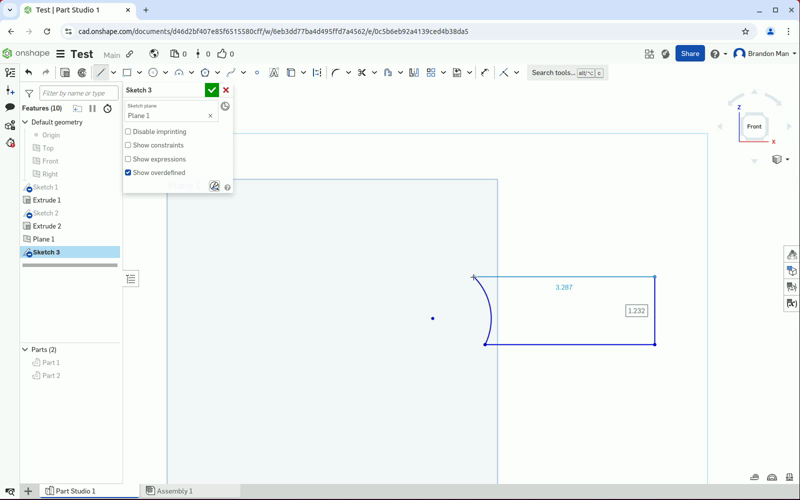
scroll(-6)
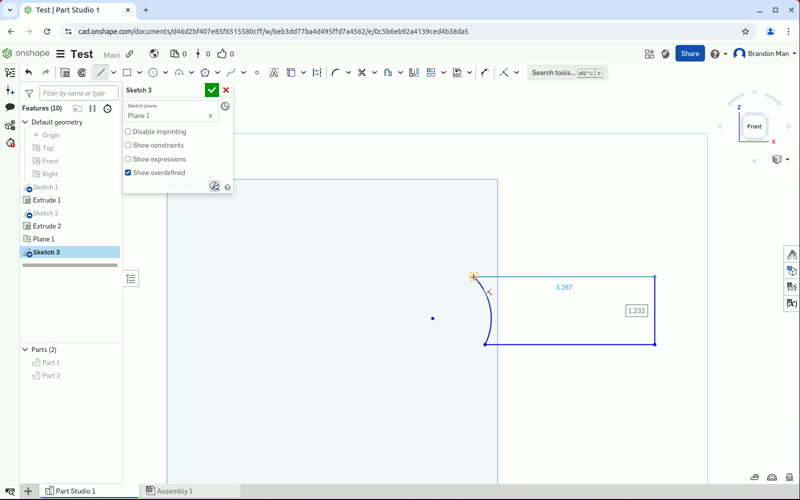
scroll(-6)
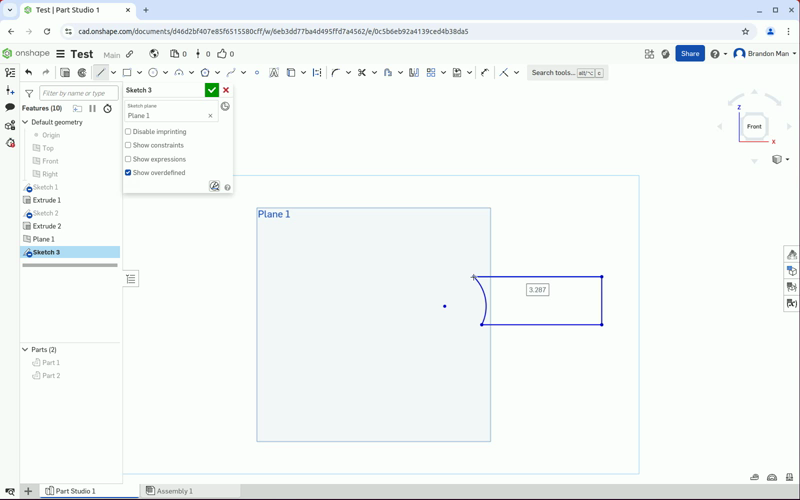
scroll(-6)
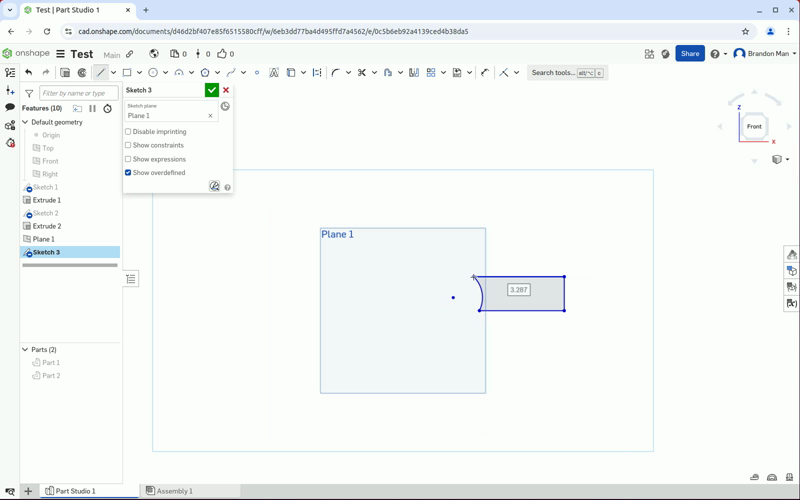
scroll(-6)
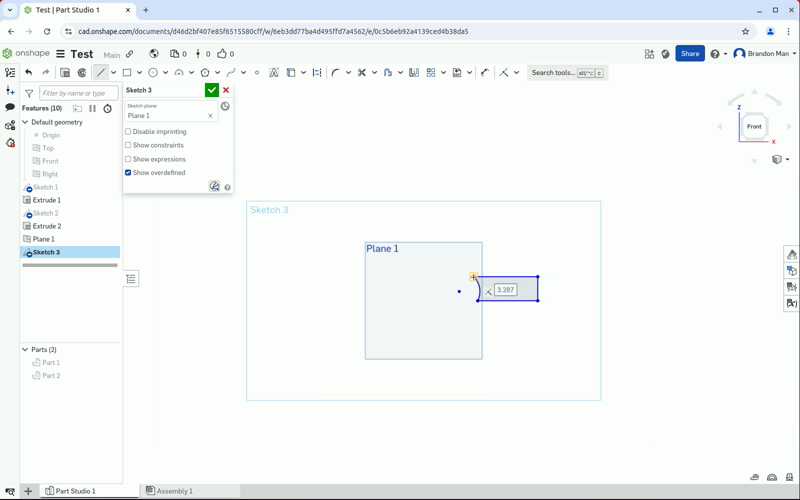
scroll(-6)
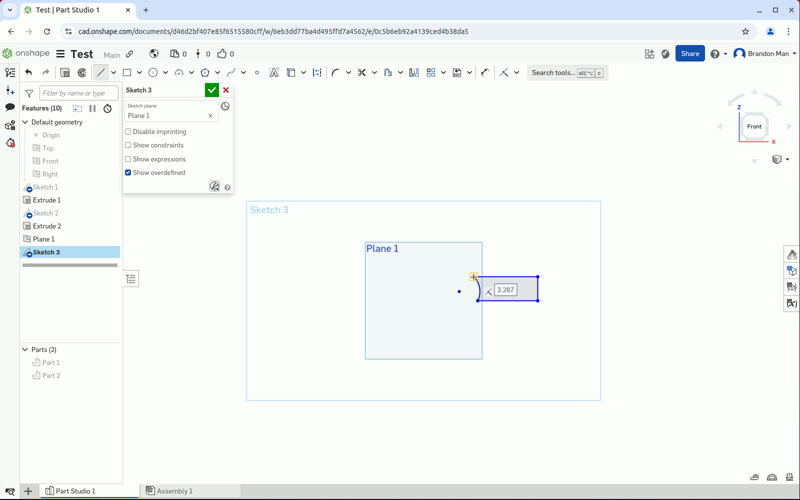
scroll(-6)
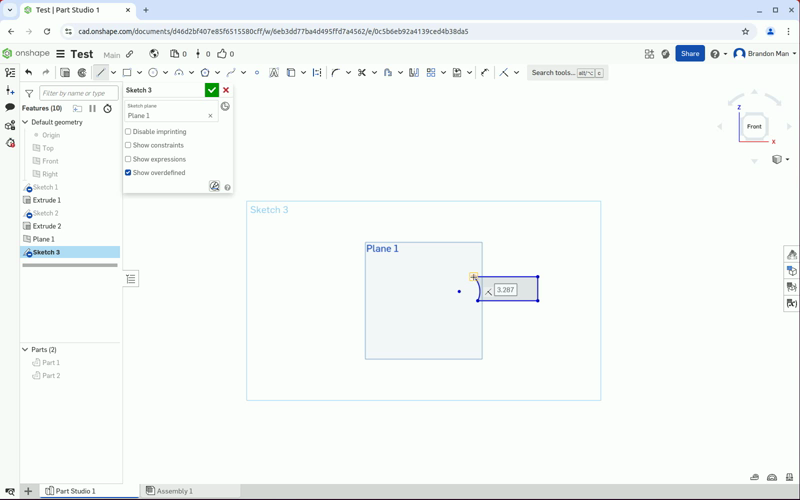
scroll(-6)
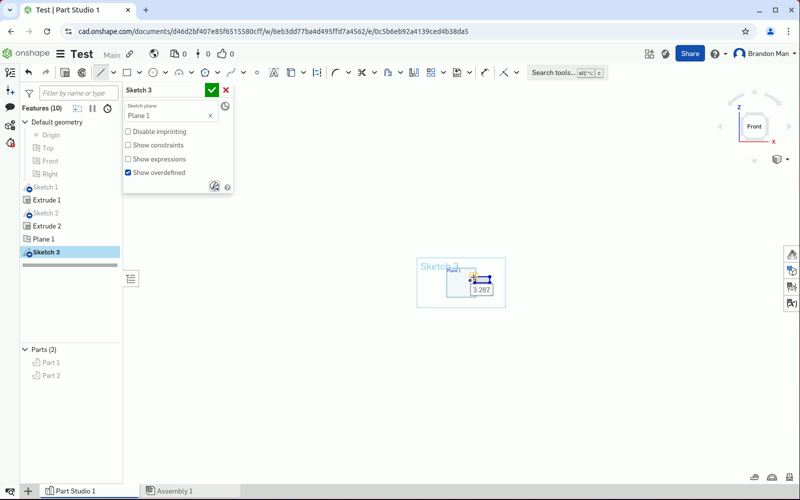
key(esc)
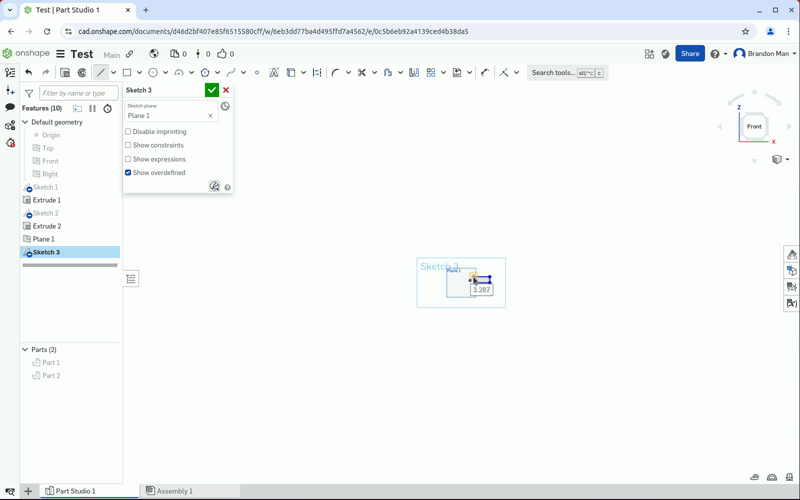
mouse_move(481, 281)
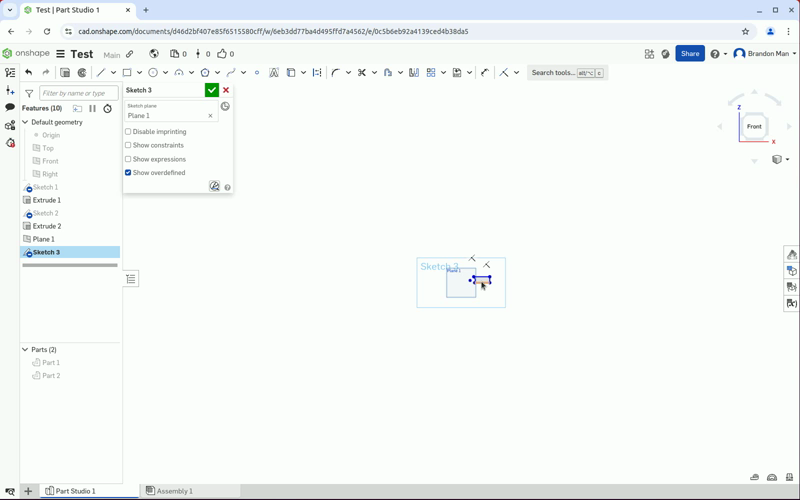
scroll(6)
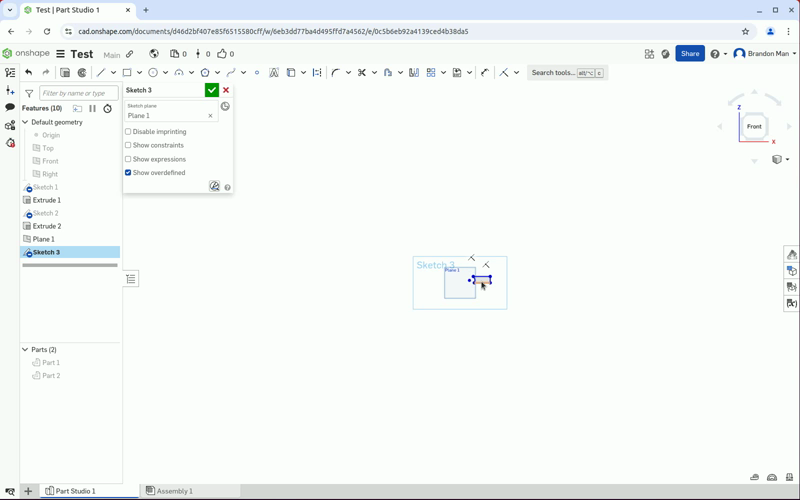
scroll(6)
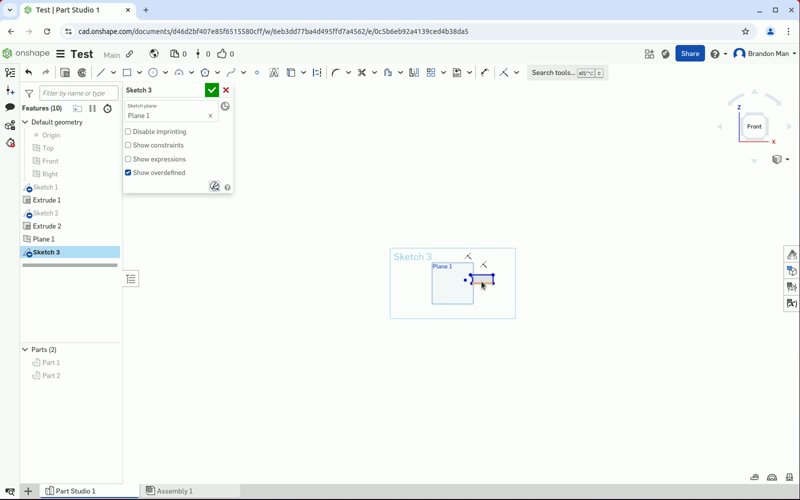
scroll(6)
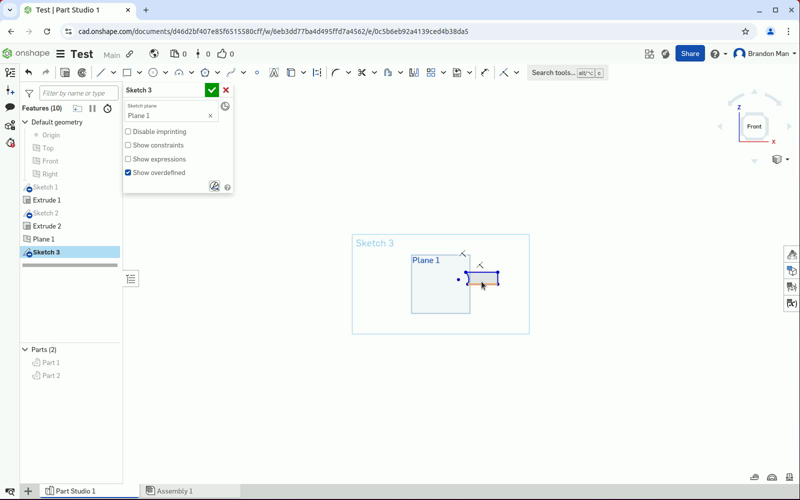
scroll(6)
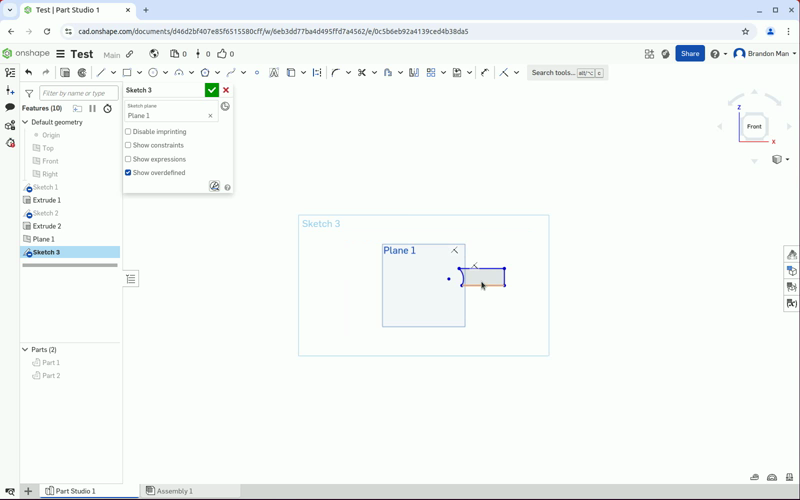
scroll(6)
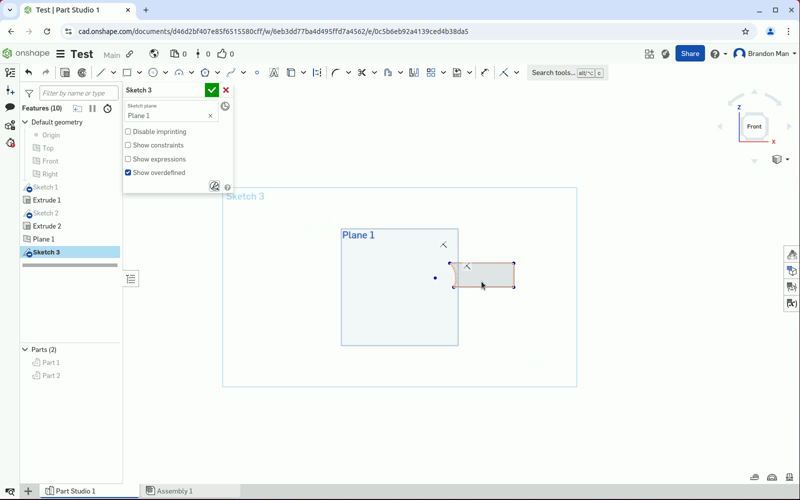
scroll(6)
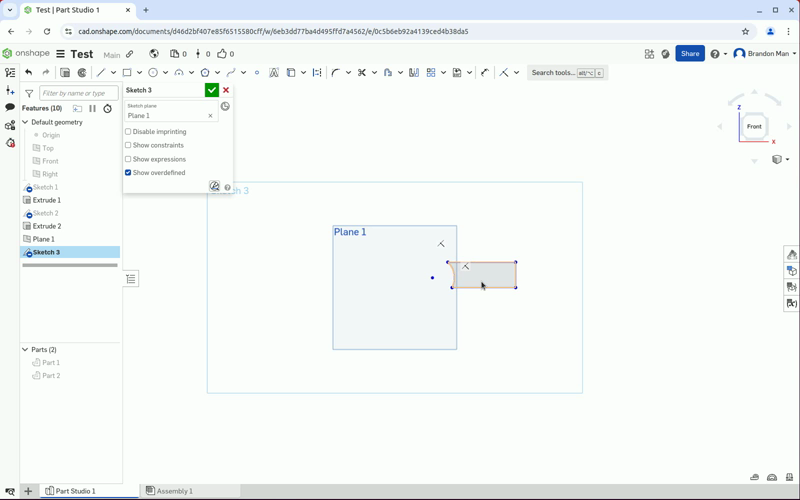
scroll(6)
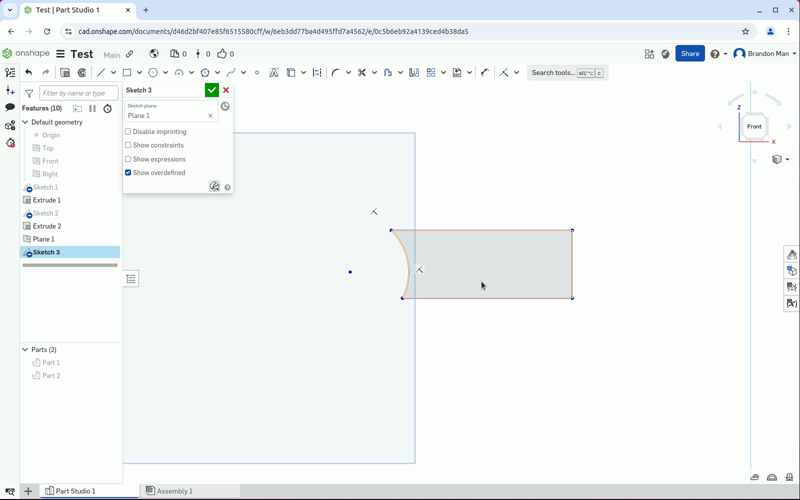
click(481, 281)
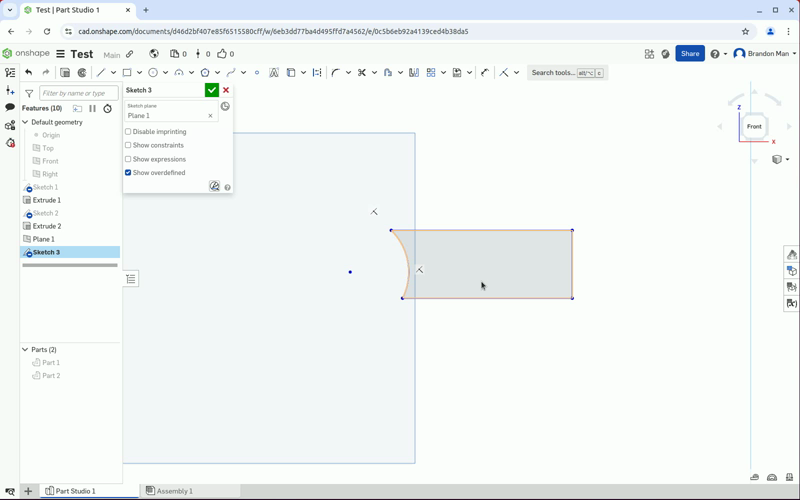
scroll(-6)
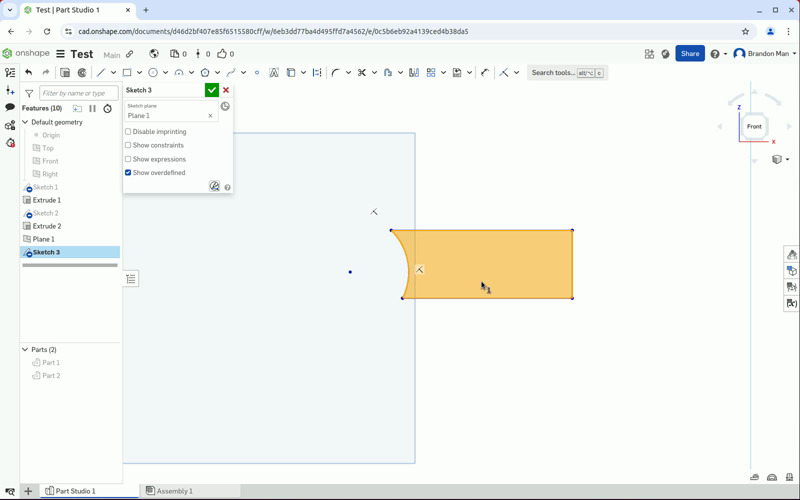
scroll(-6)
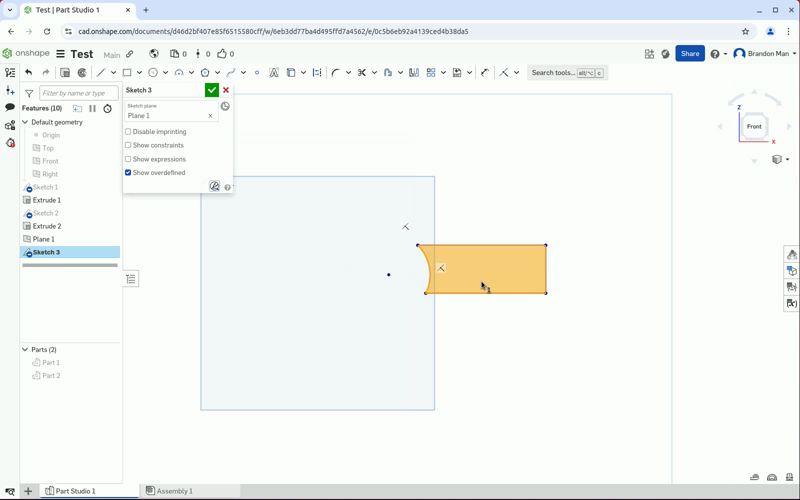
scroll(-6)
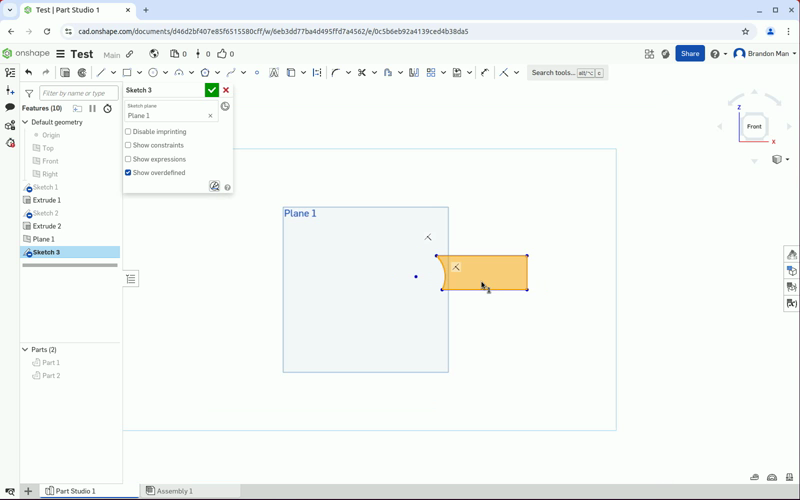
scroll(-6)
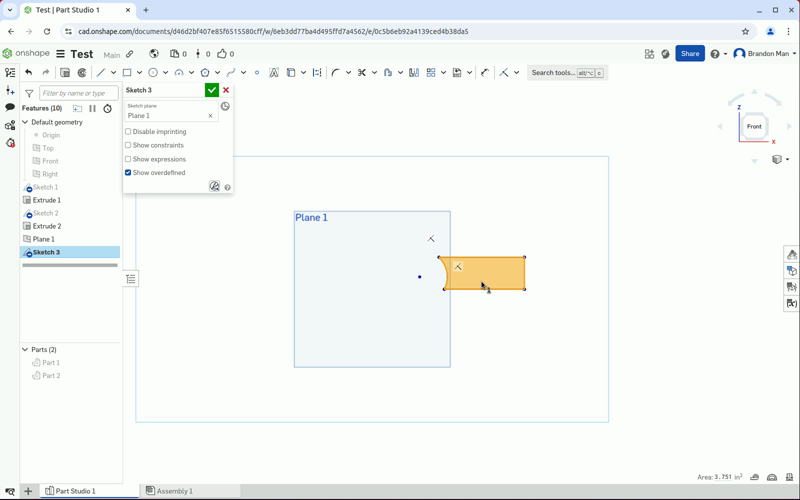
scroll(-6)
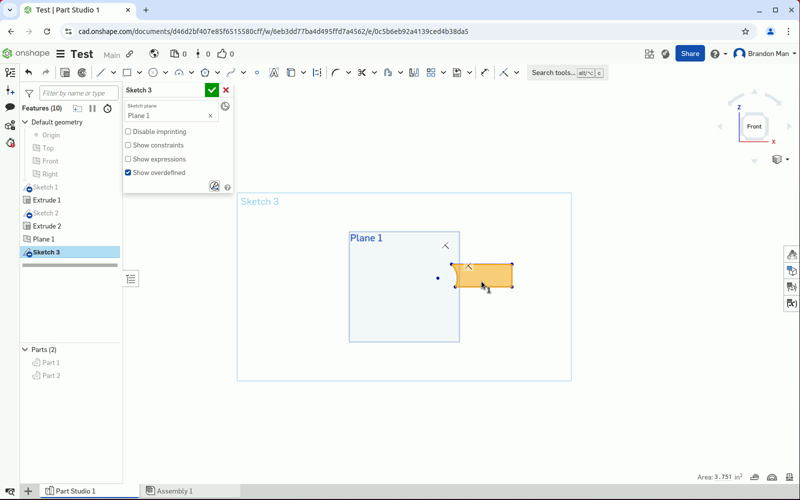
scroll(-6)
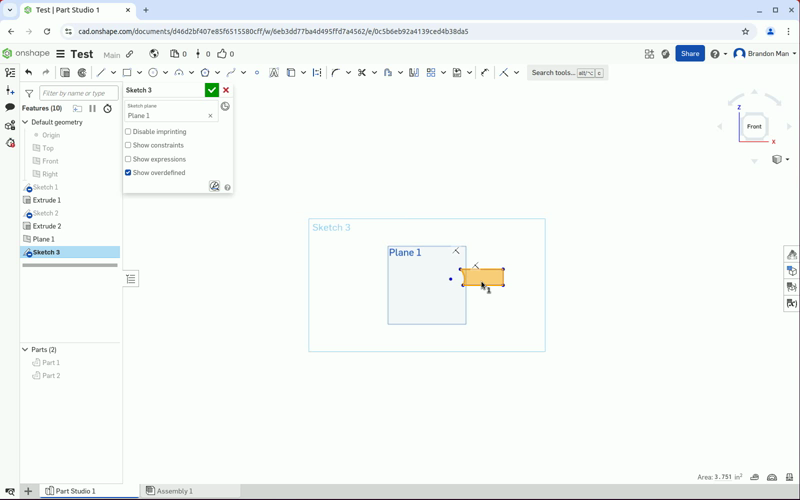
scroll(-6)
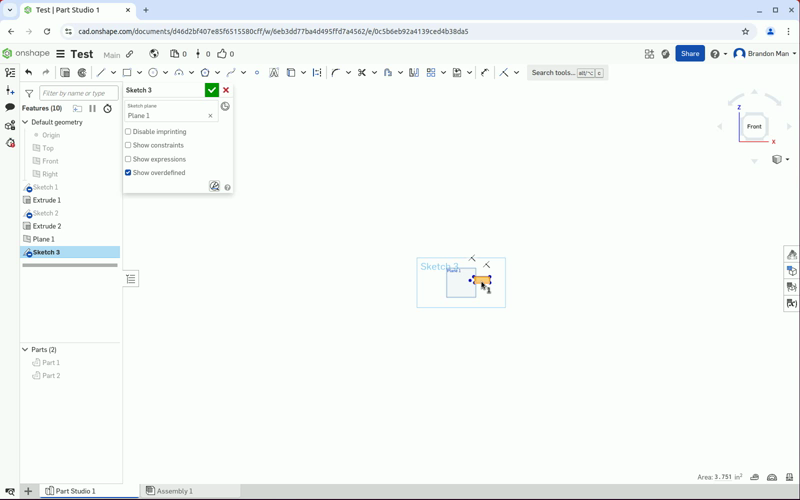
mouse_move(73, 352)
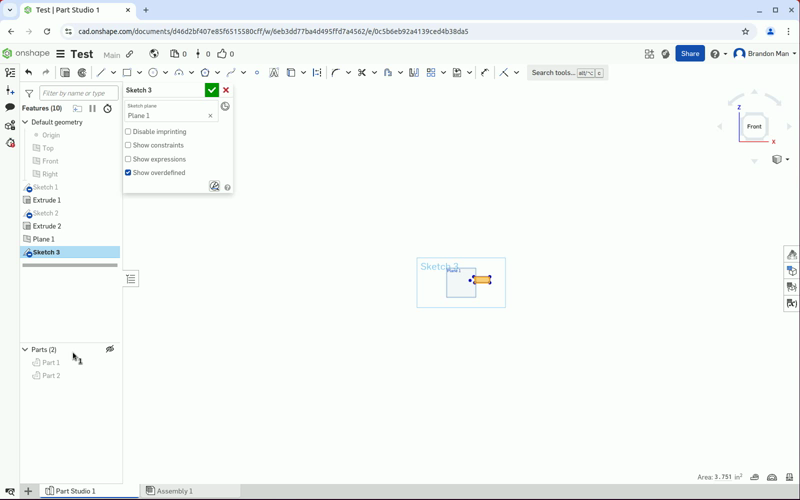
key(shift+y)
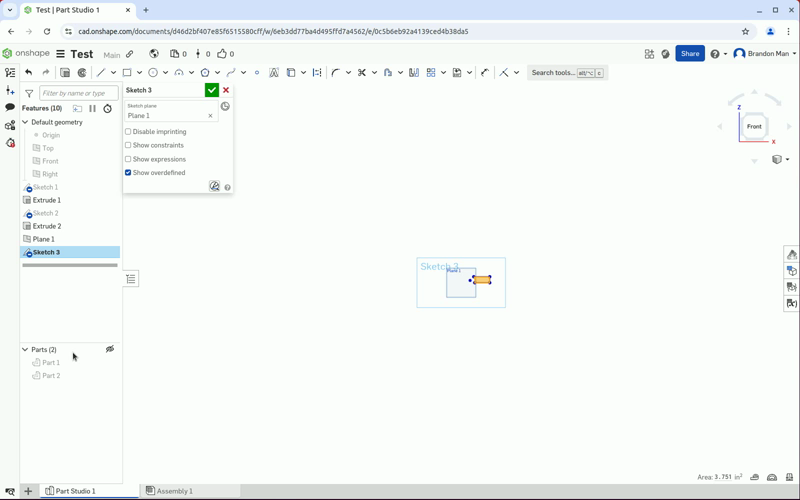
key(shift+e)
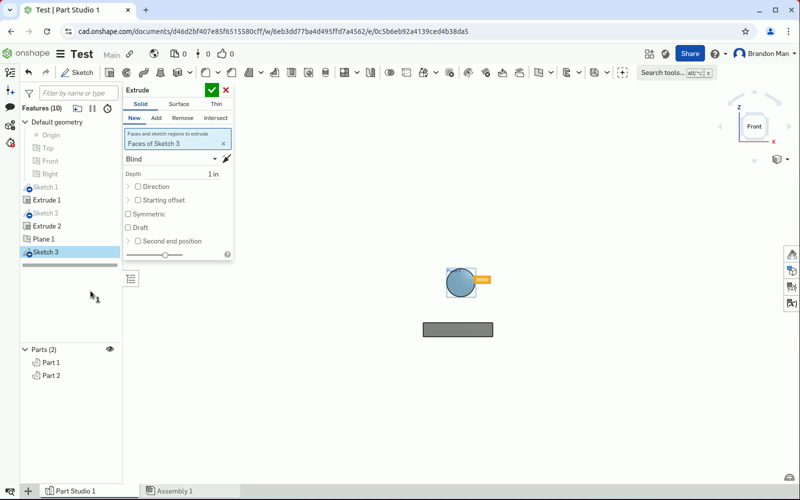
mouse_move(143, 106)
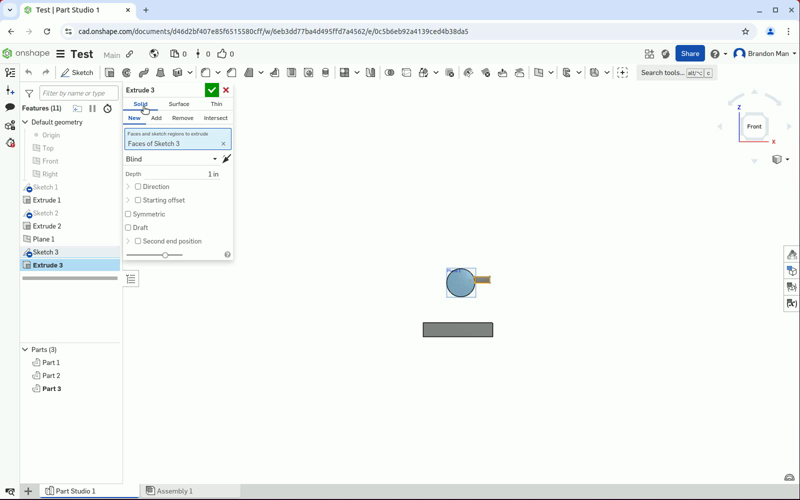
click(143, 106)
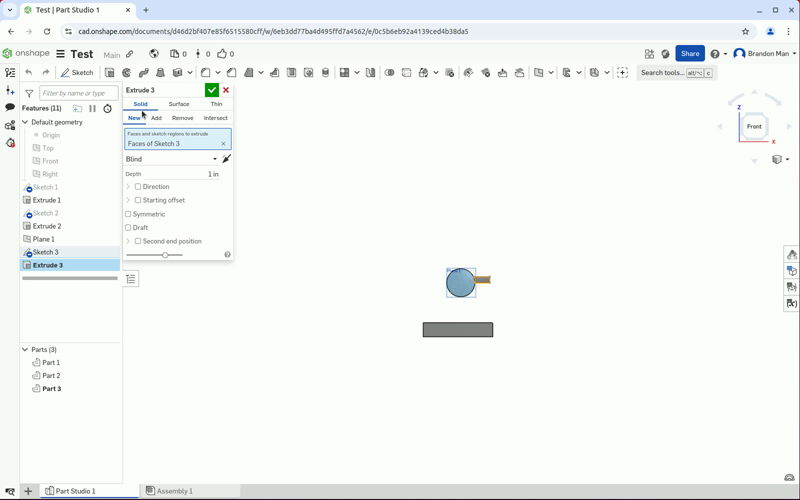
mouse_move(137, 120)
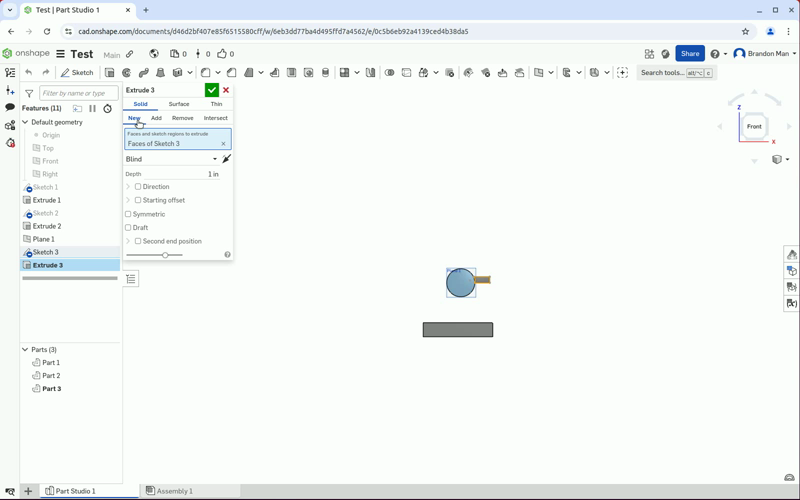
click(137, 120)
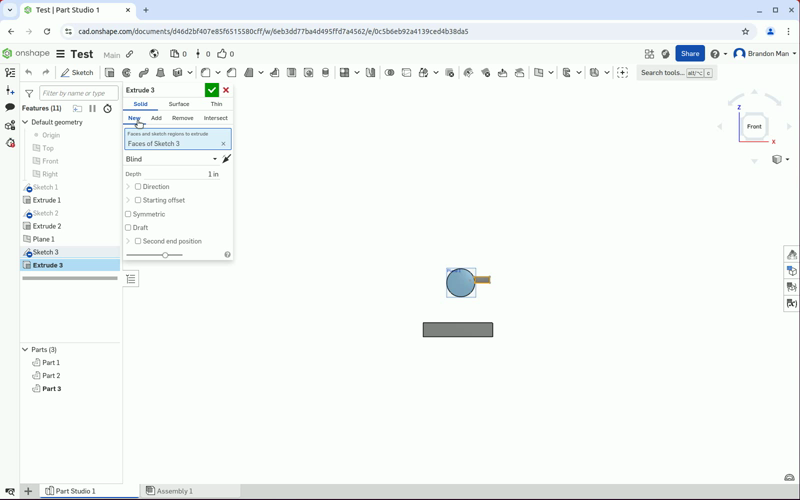
key(tab, 4)
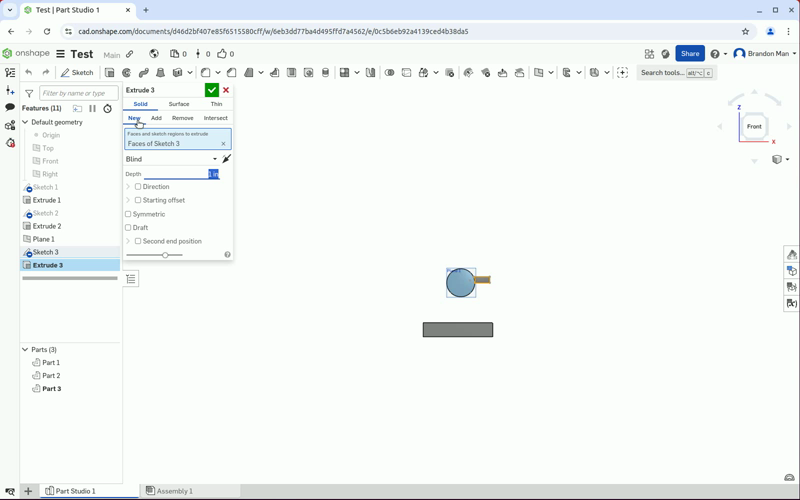
text(0.481)
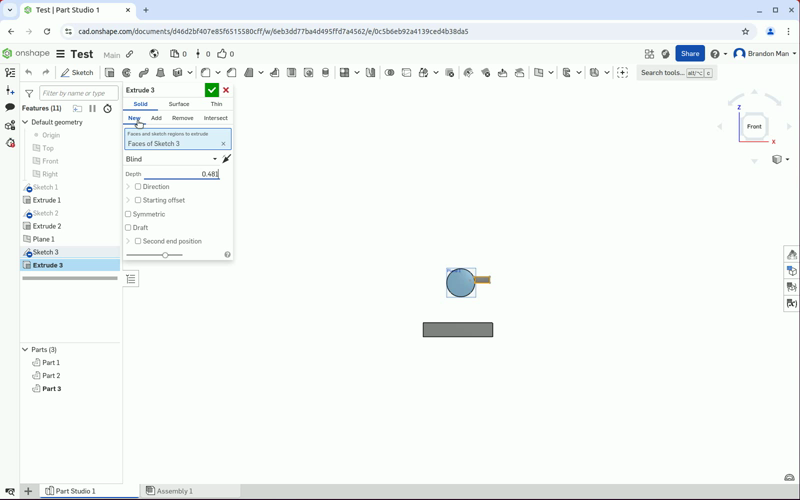
key(enter)
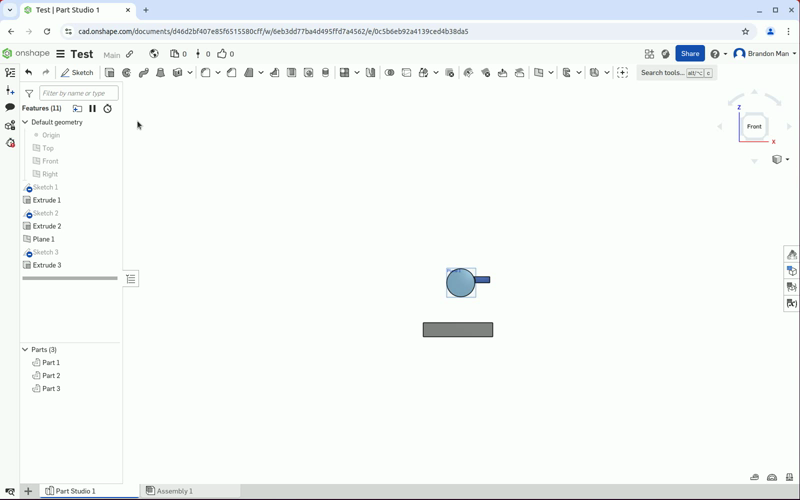
key(shift+h)
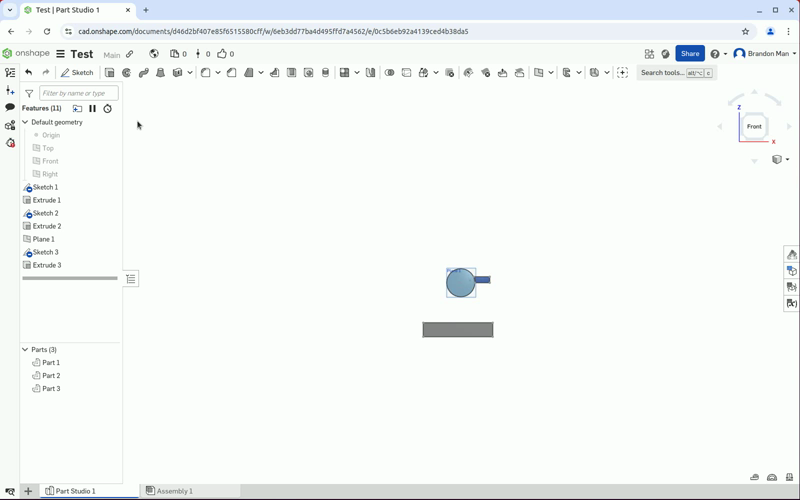
key(shift+h)
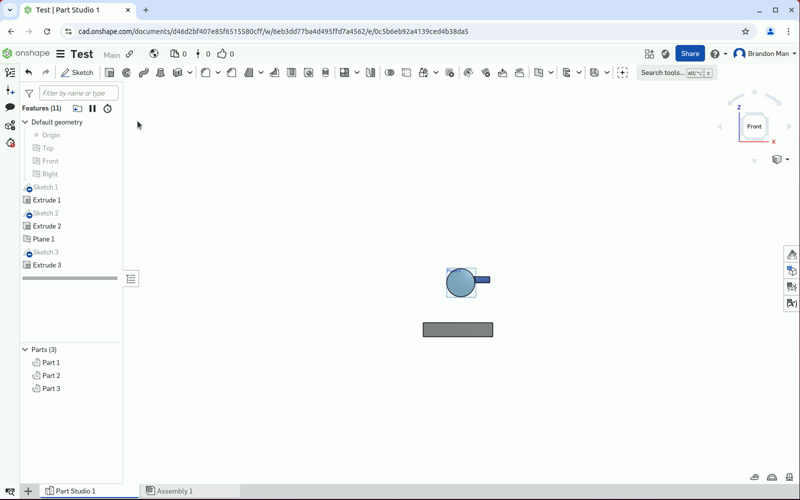
mouse_move(73, 189)
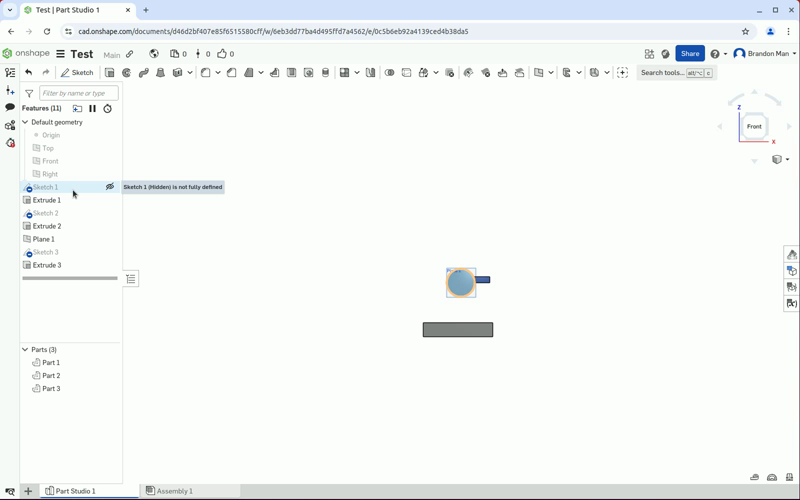
click(73, 189)
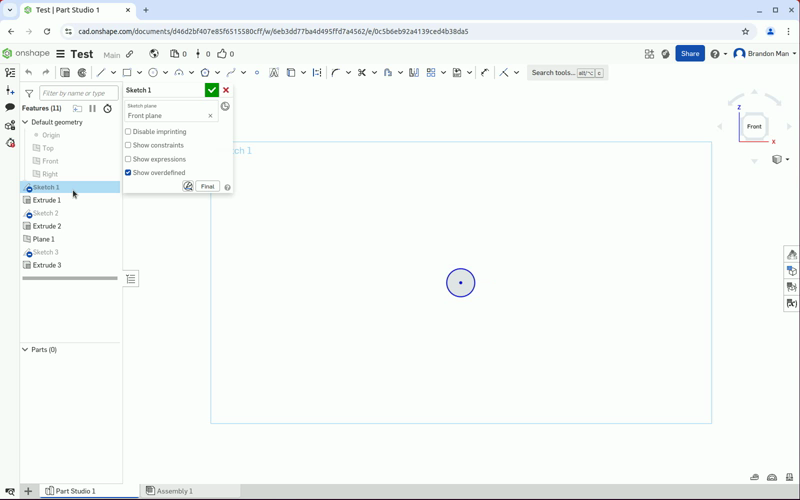
mouse_move(229, 92)
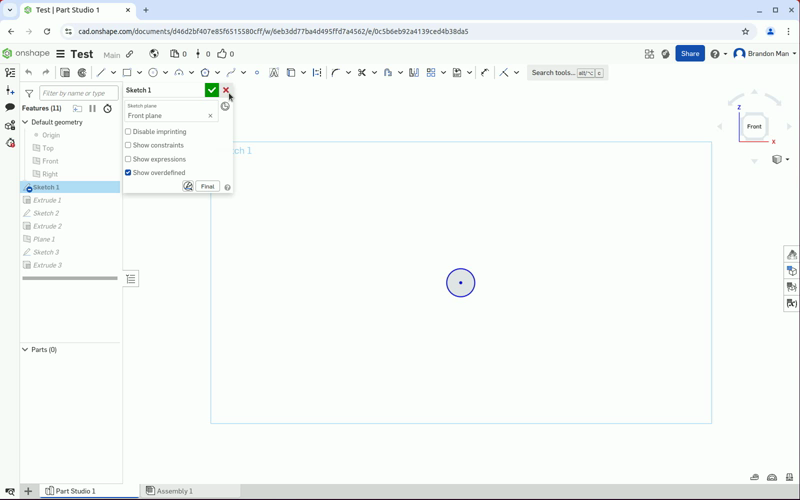
click(229, 92)
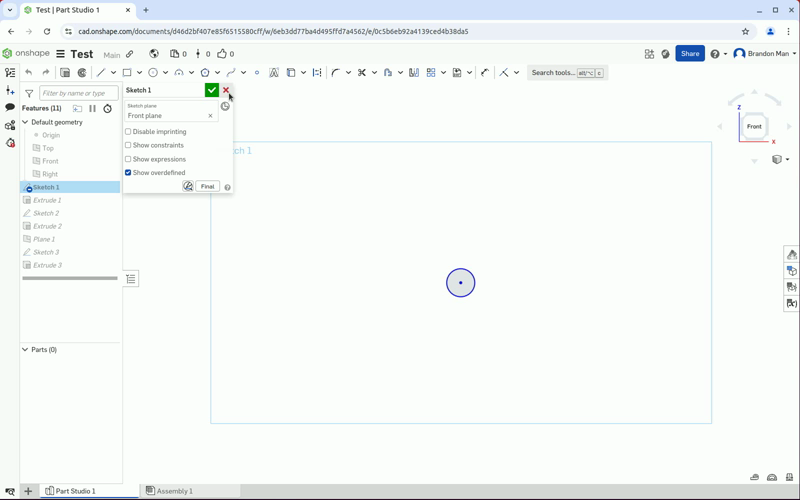
key(shift+s)
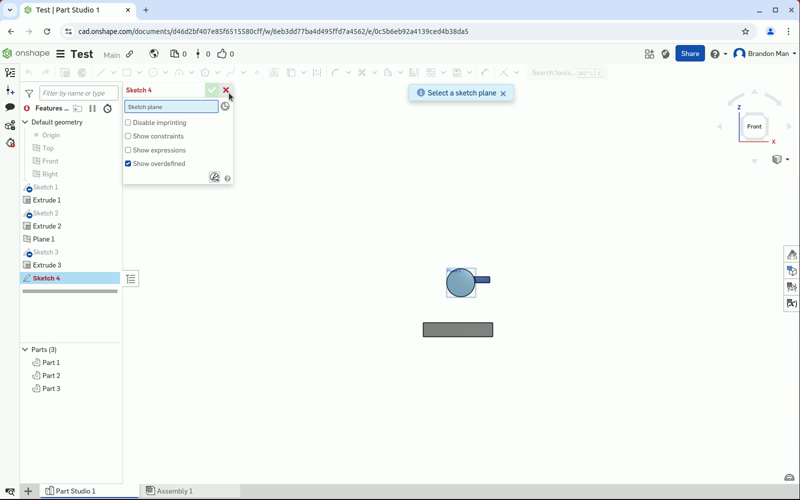
mouse_move(73, 241)
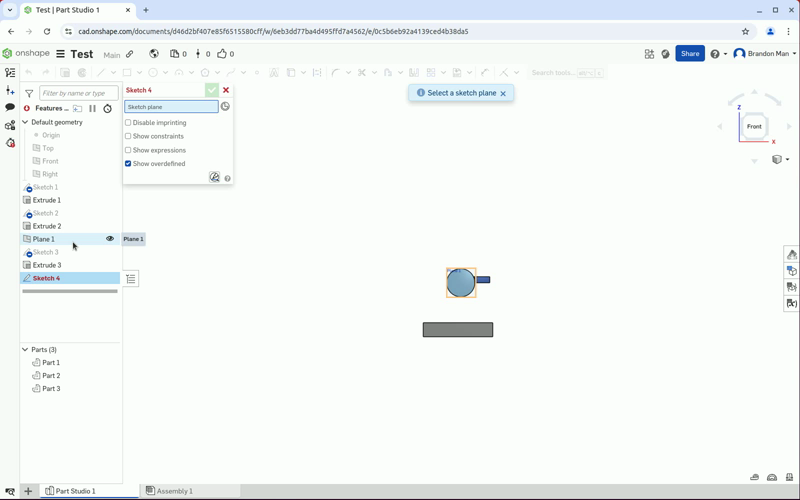
click(73, 241)
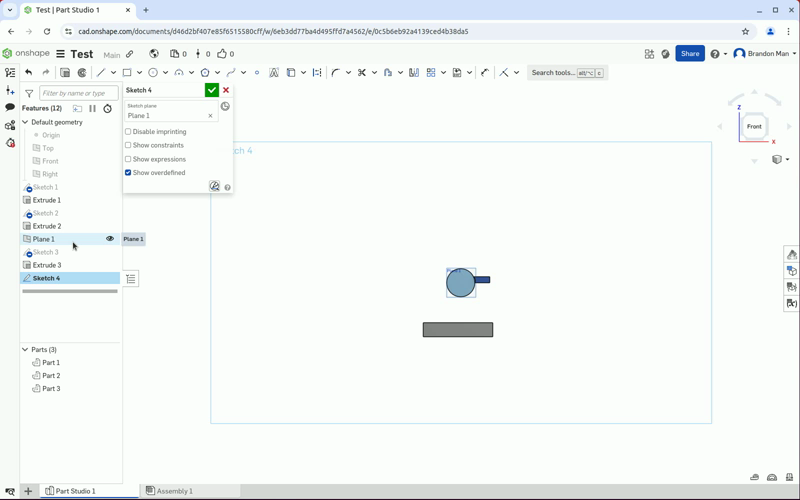
mouse_move(73, 352)
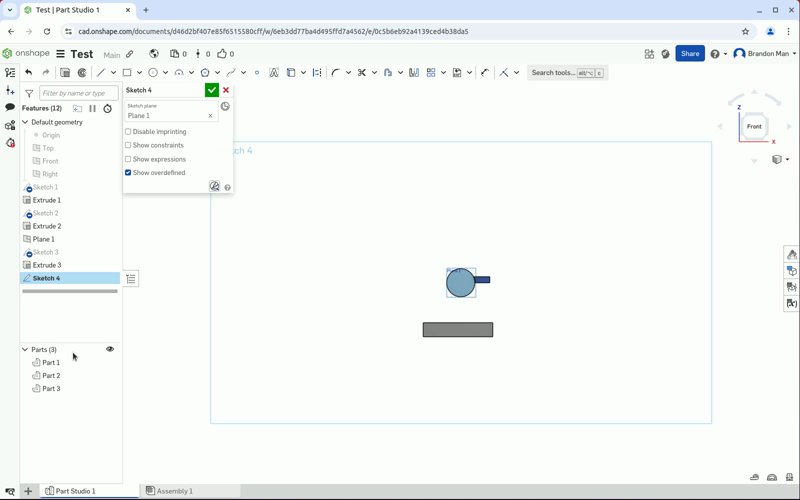
key(y)
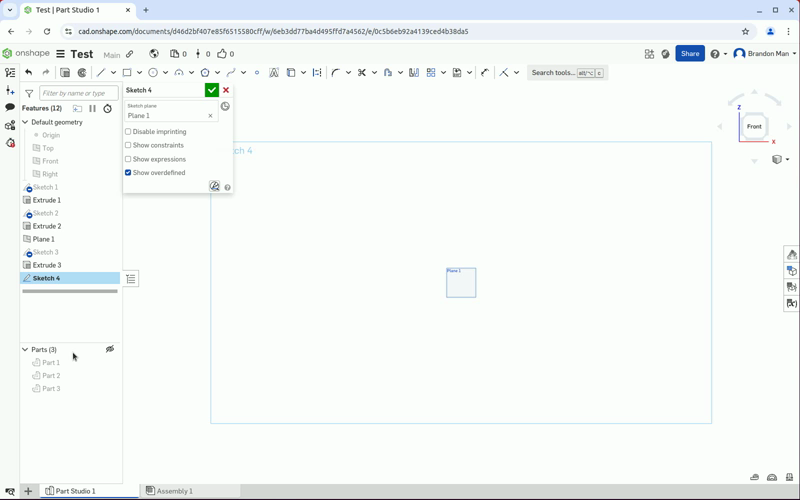
key(l)
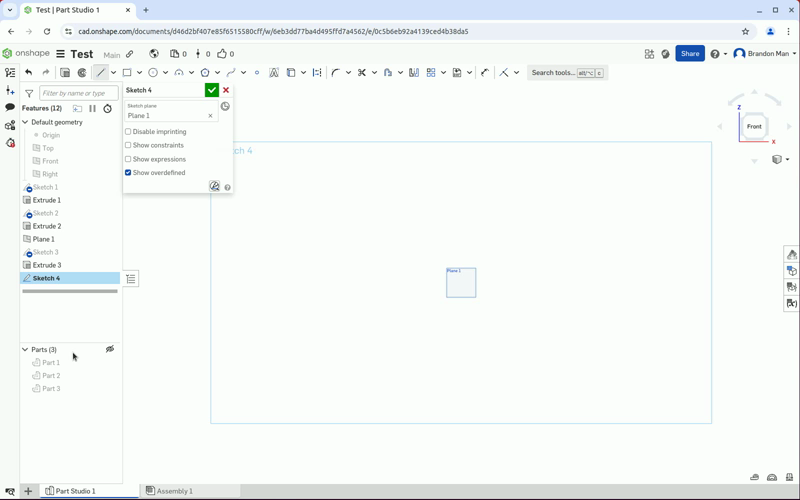
key_down(shift)
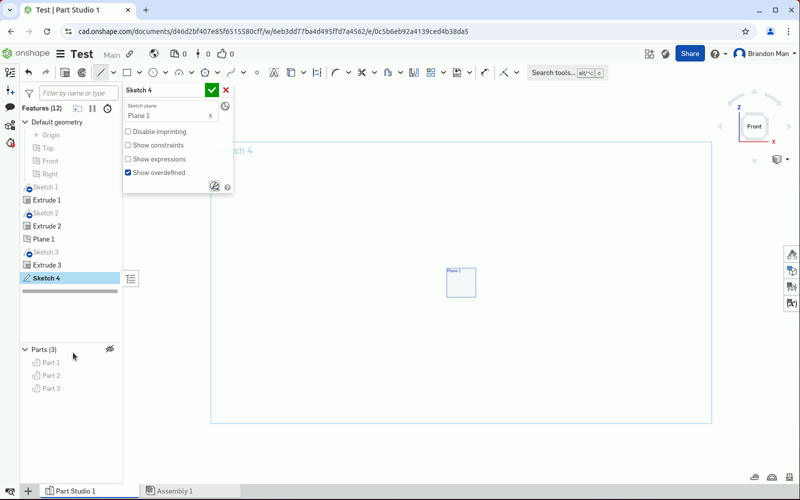
mouse_move(460, 282)
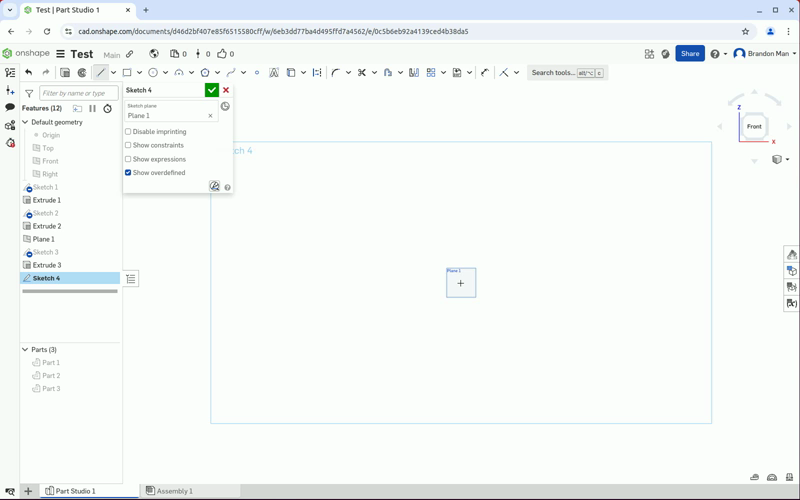
click(460, 282)
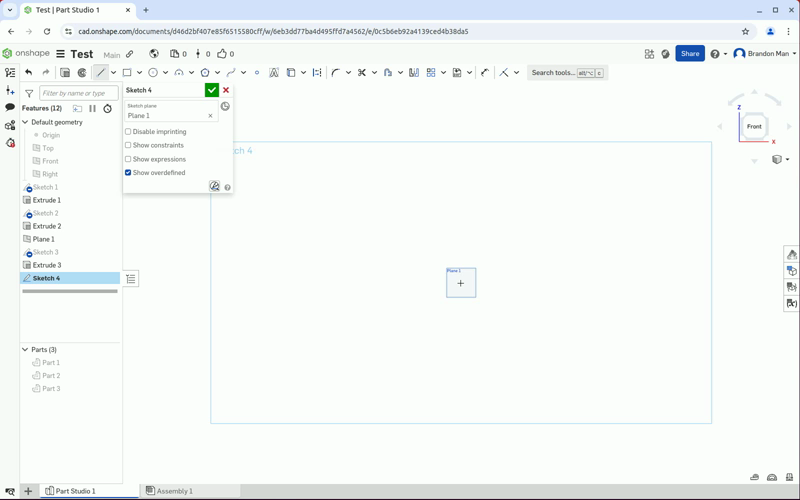
key_up(shift)
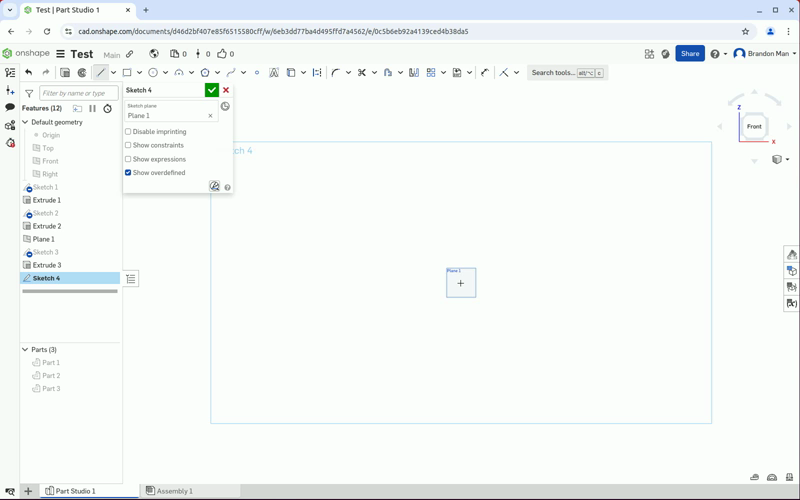
key_down(shift)
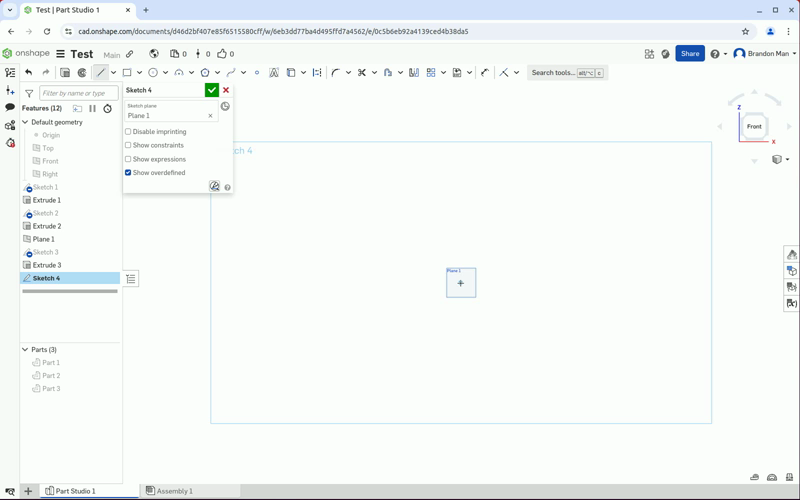
mouse_move(490, 282)
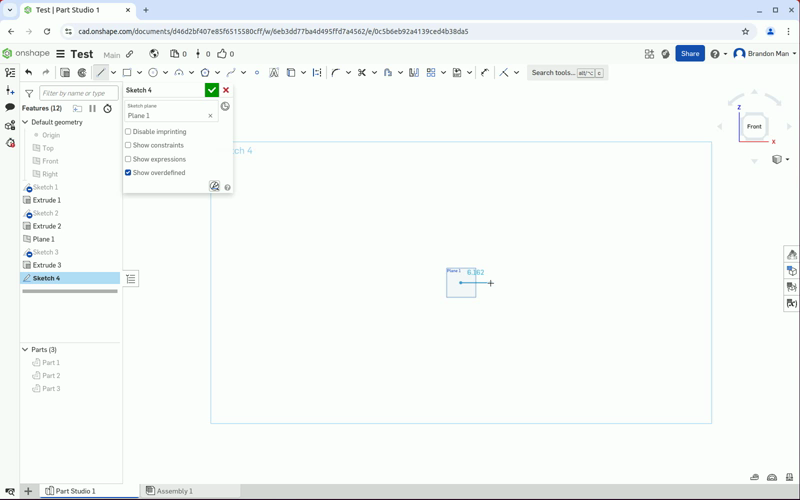
mouse_move(475, 282)
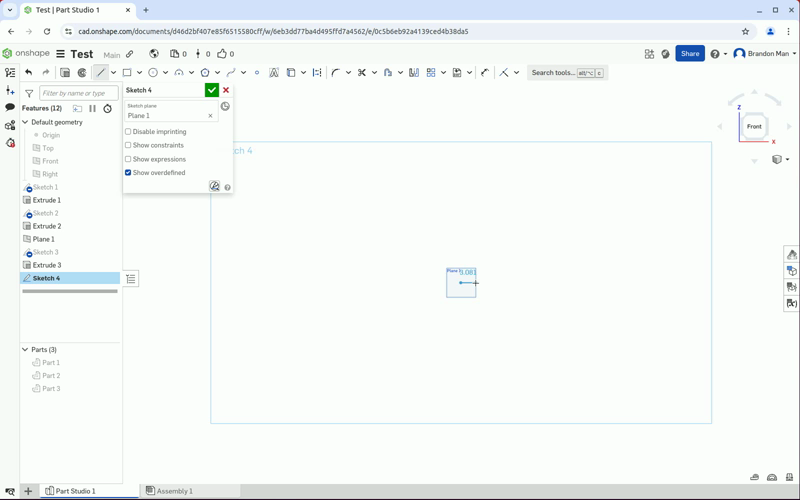
click(475, 282)
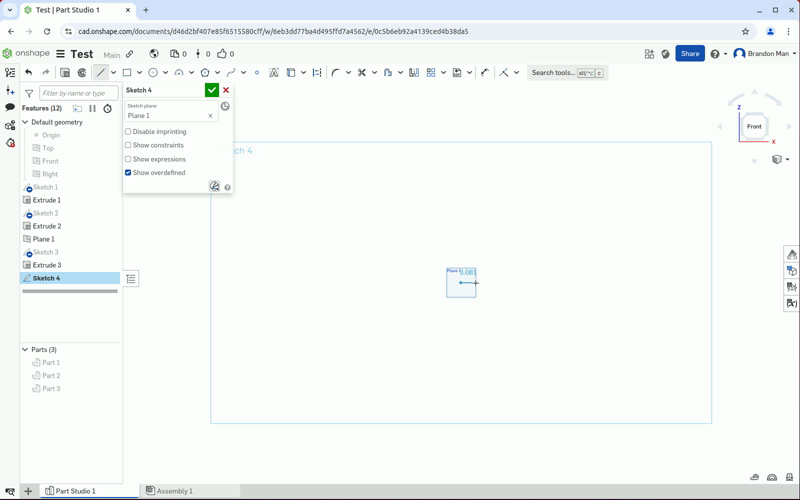
key_up(shift)
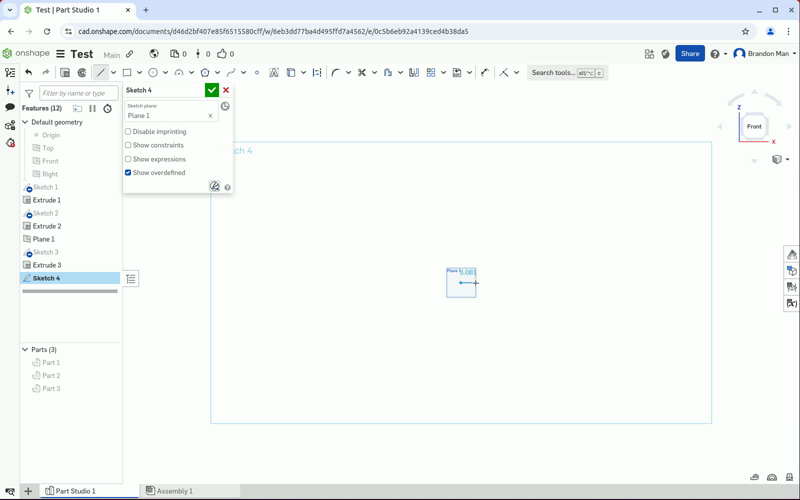
key(esc)
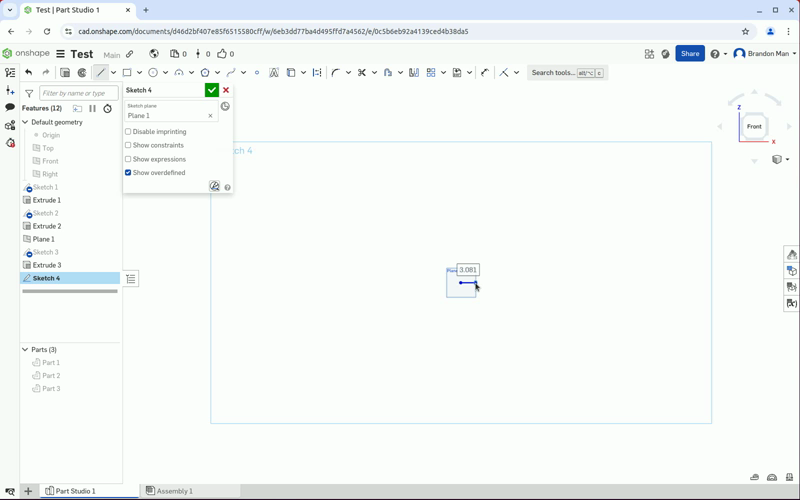
key(a)
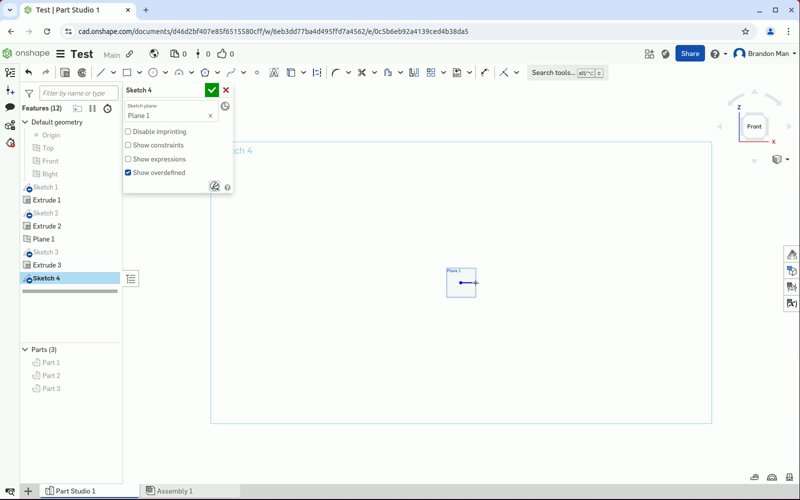
mouse_move(475, 282)
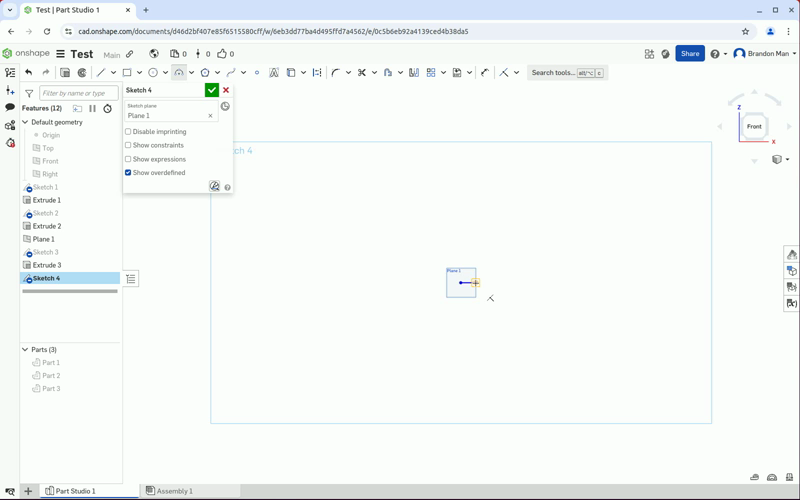
click(475, 282)
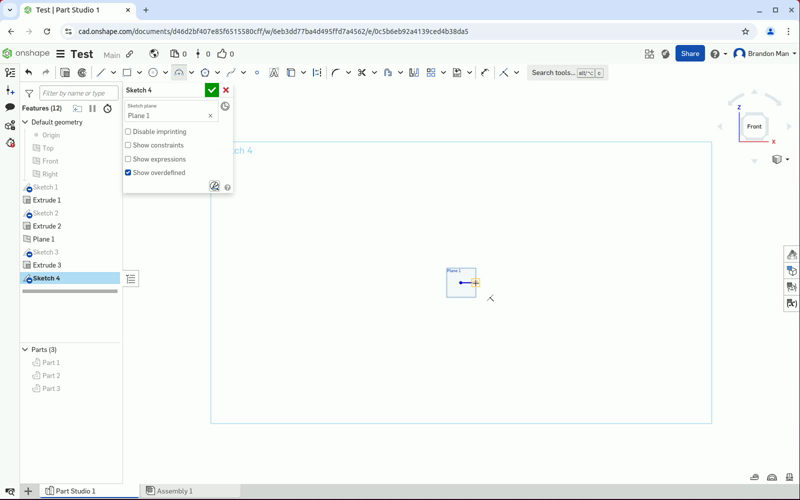
key_down(shift)
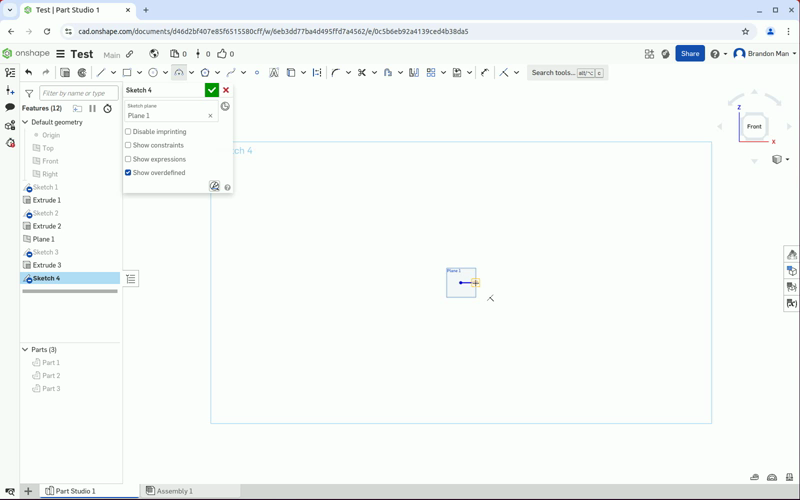
mouse_move(474, 276)
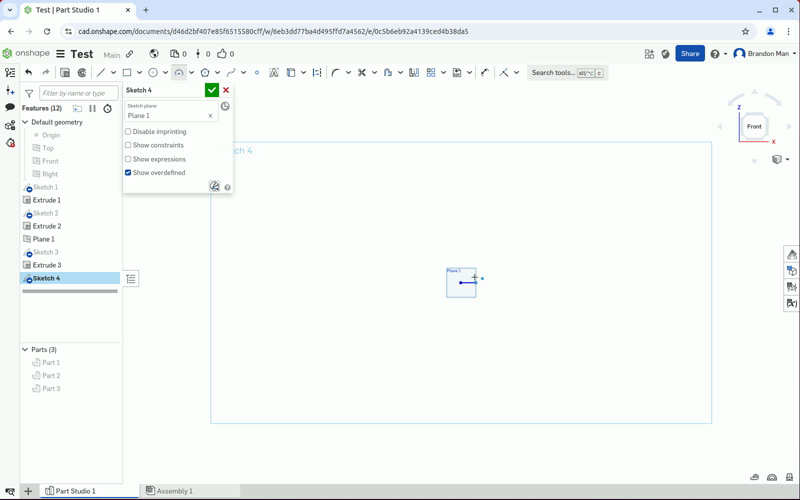
scroll(6)
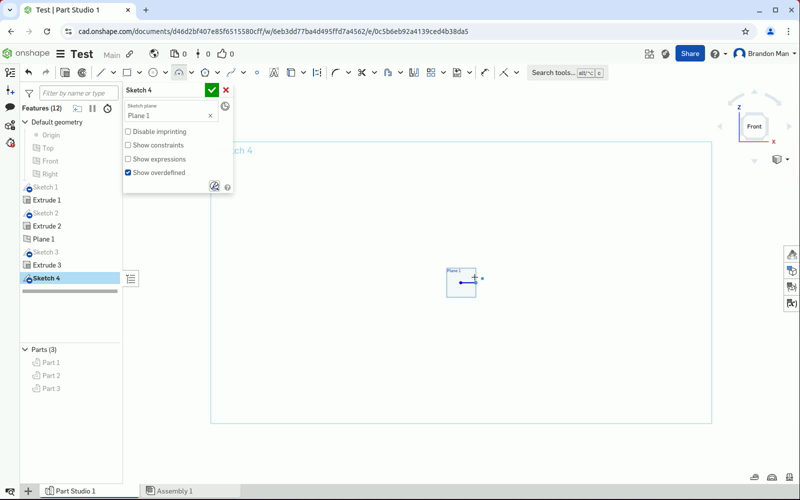
scroll(6)
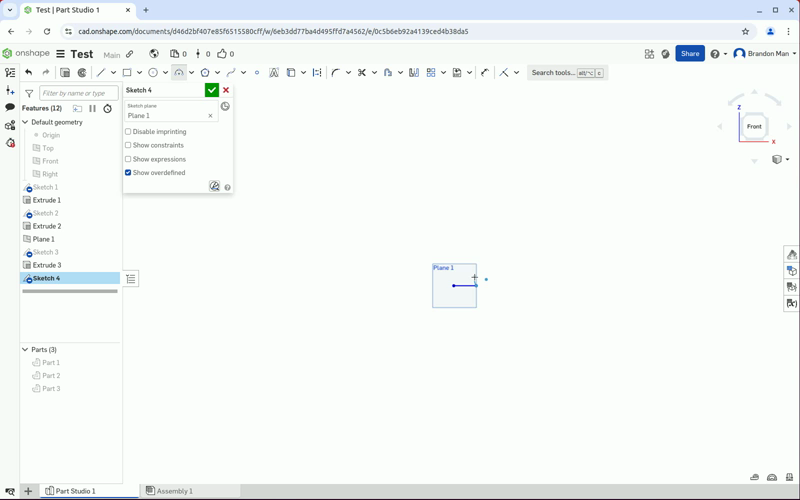
scroll(6)
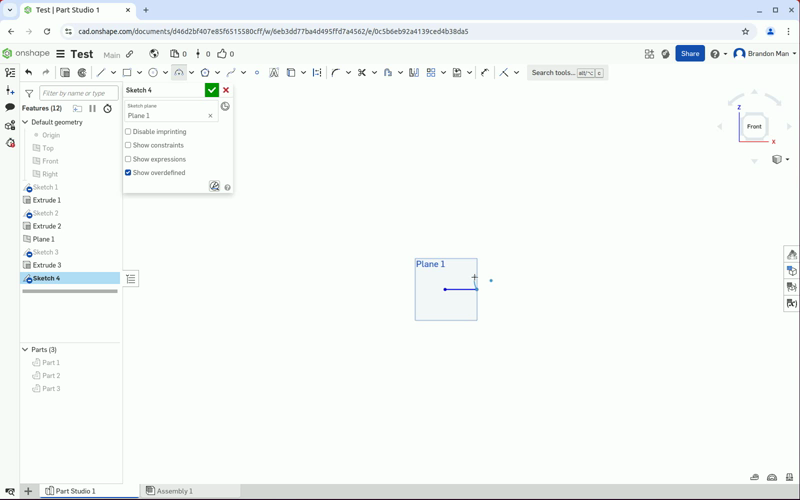
scroll(6)
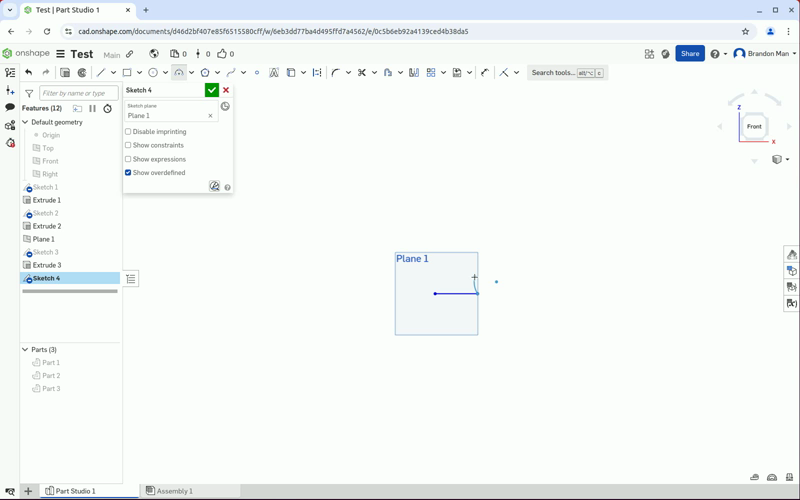
scroll(6)
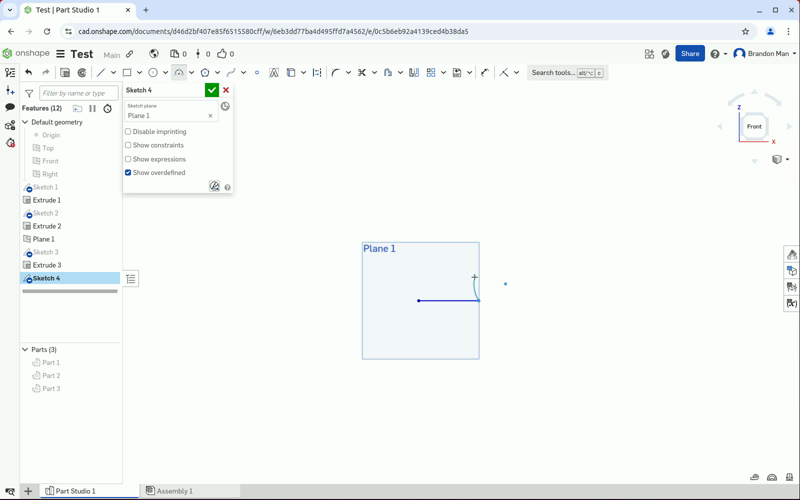
scroll(6)
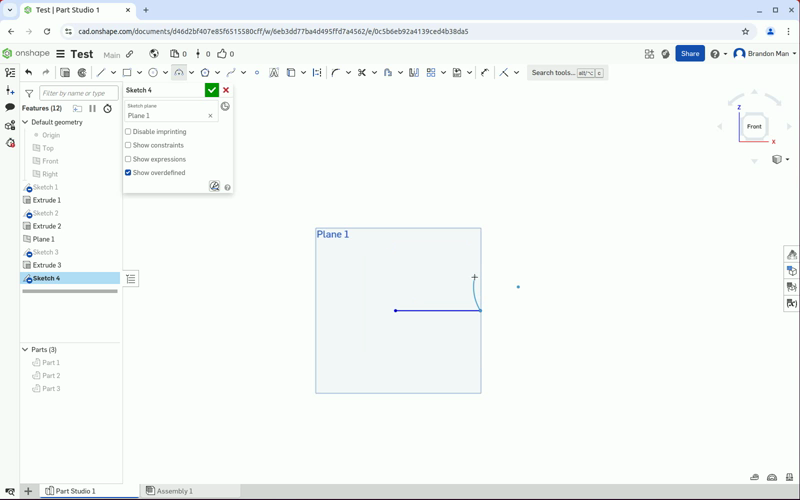
scroll(6)
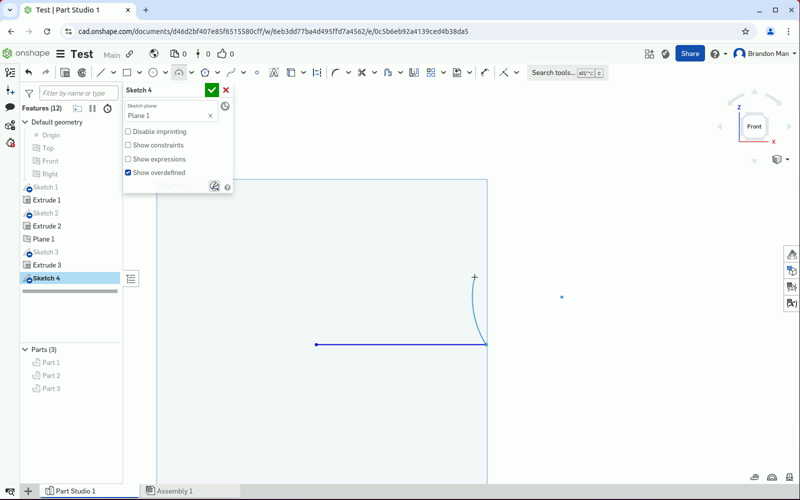
click(474, 276)
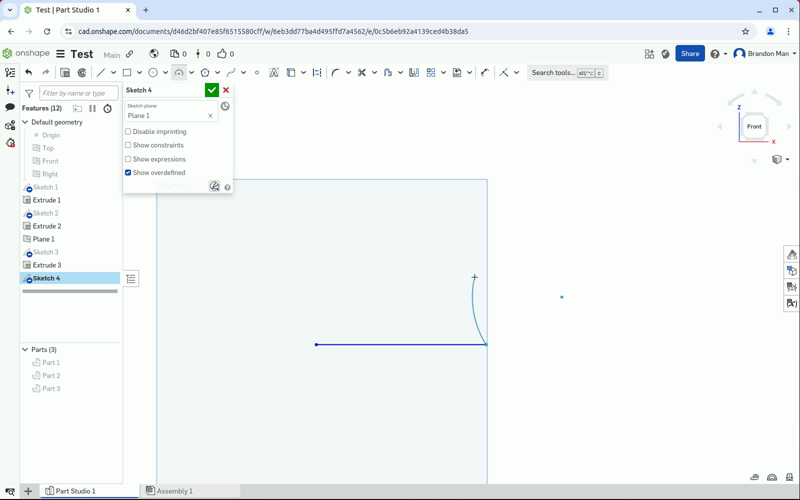
scroll(-6)
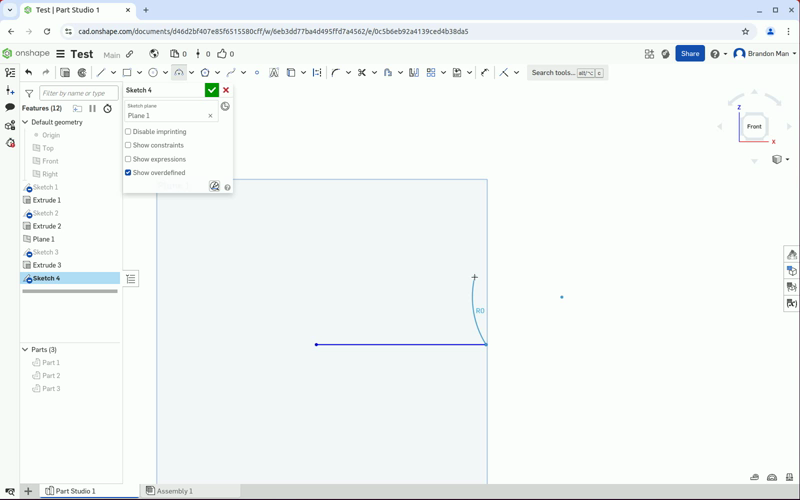
scroll(-6)
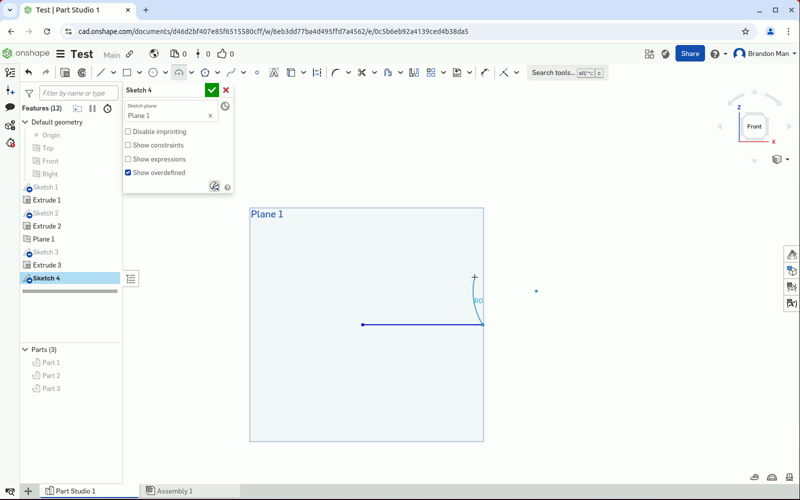
scroll(-6)
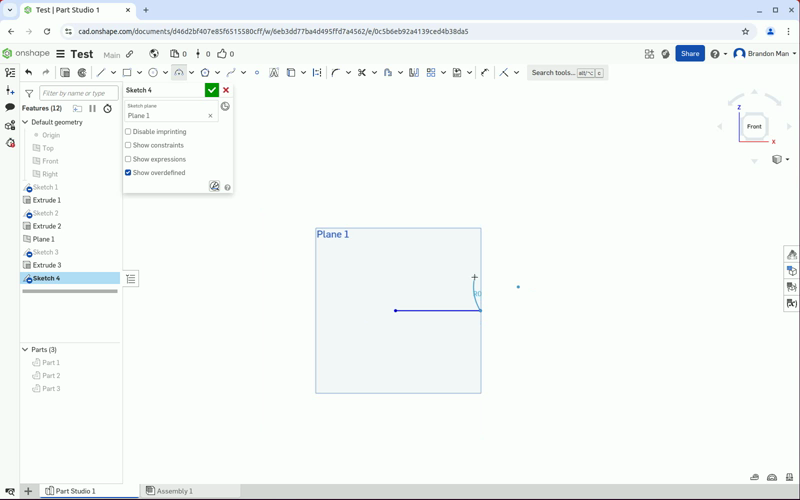
scroll(-6)
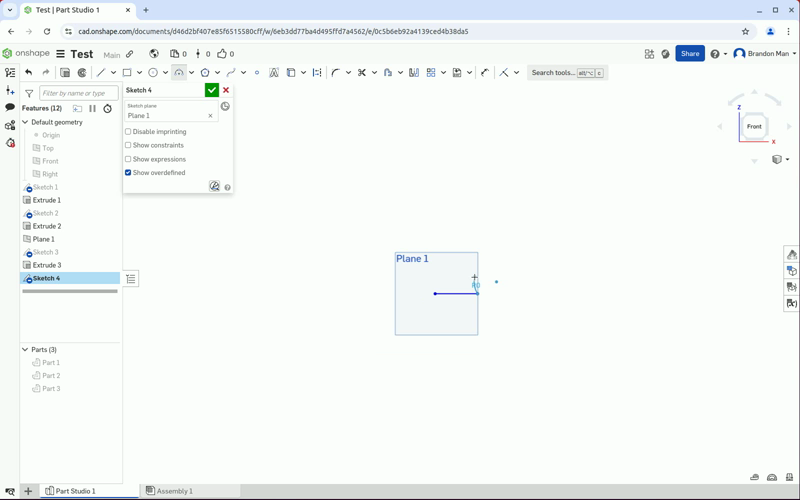
scroll(-6)
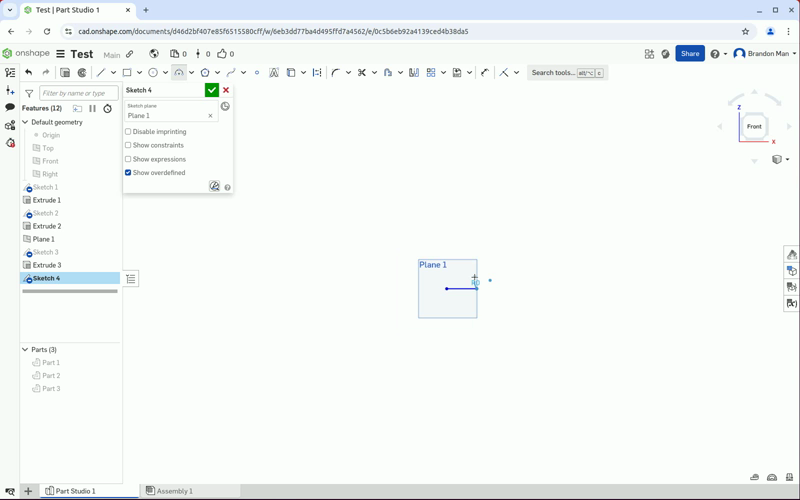
scroll(-6)
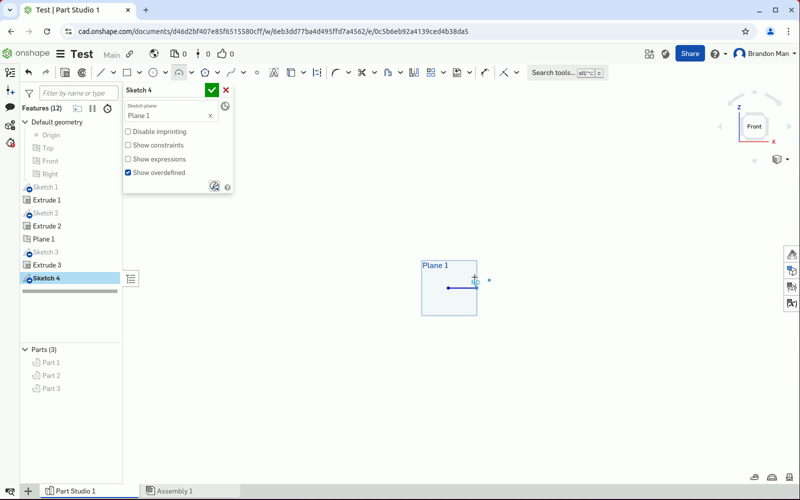
scroll(-6)
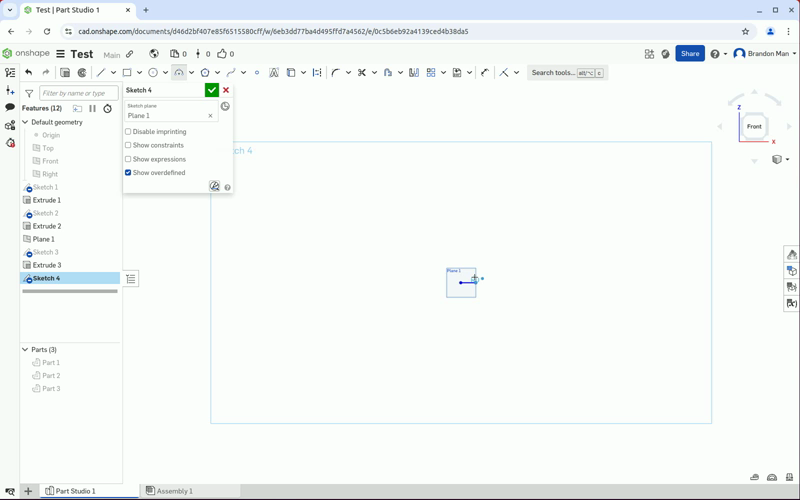
mouse_move(476, 279)
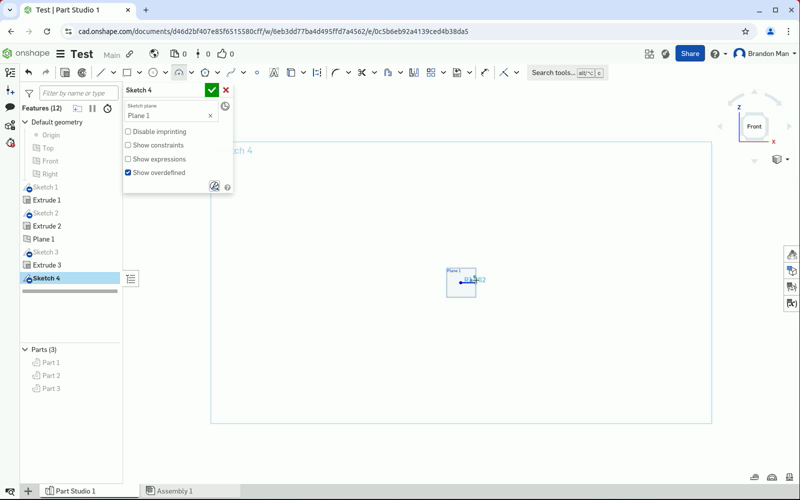
scroll(6)
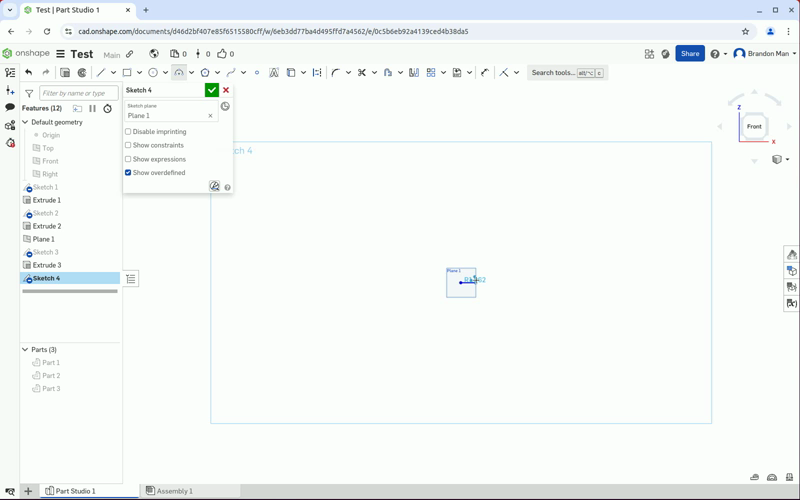
scroll(6)
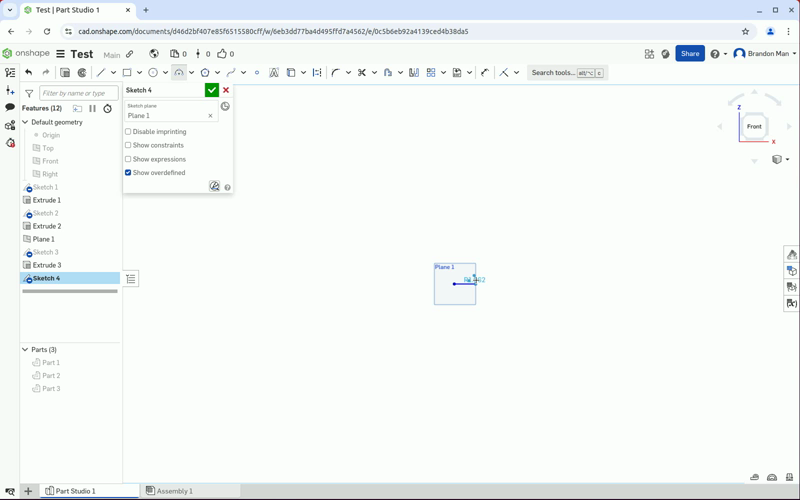
scroll(6)
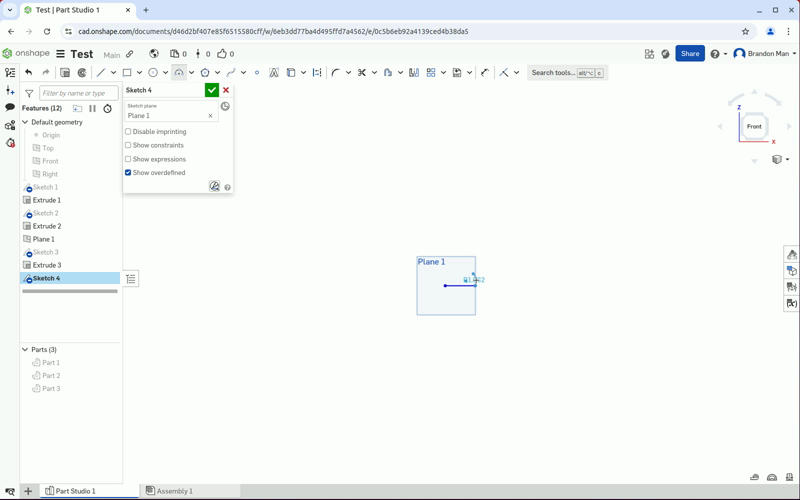
scroll(6)
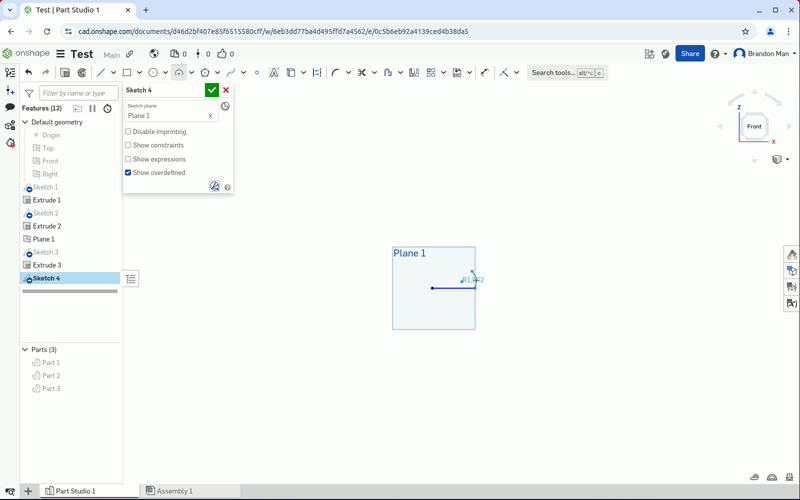
scroll(6)
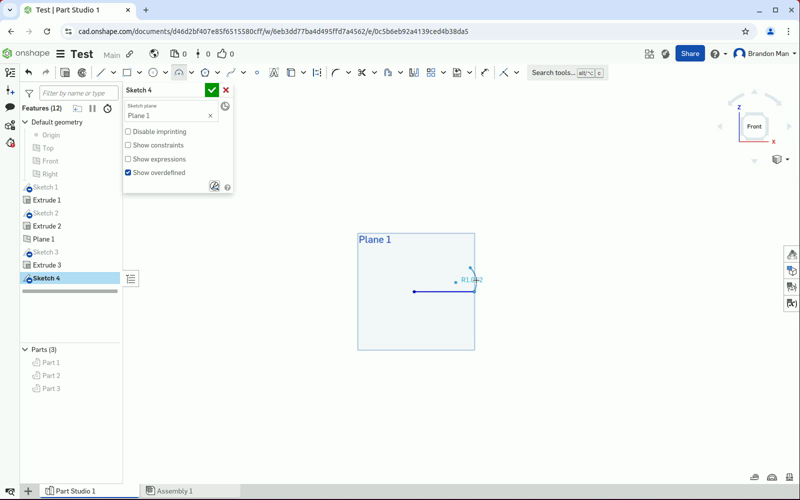
scroll(6)
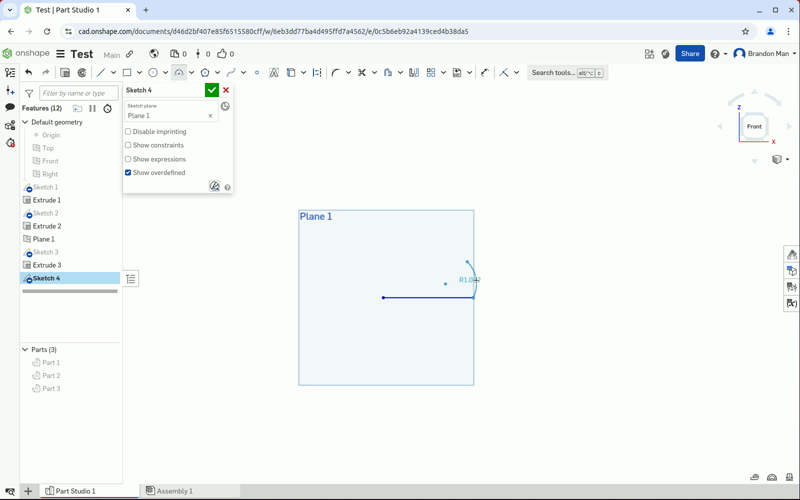
scroll(6)
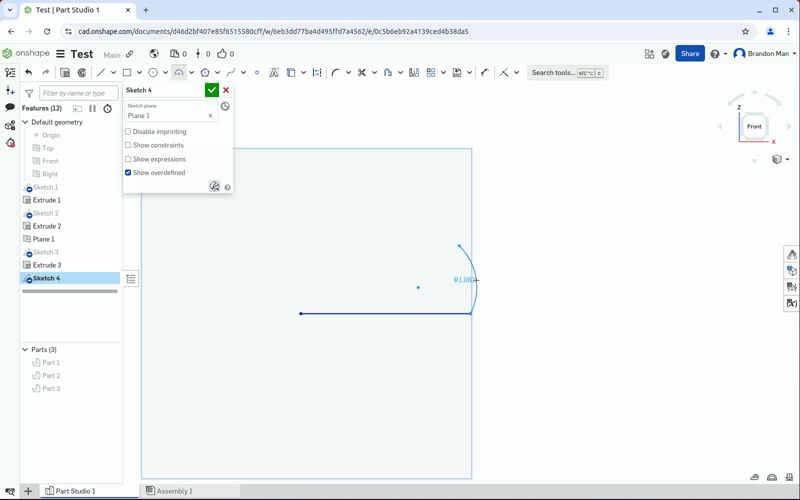
click(476, 279)
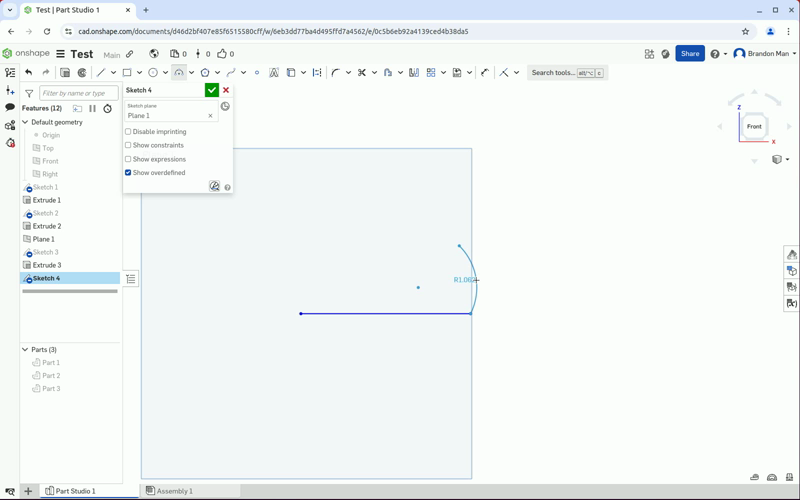
scroll(-6)
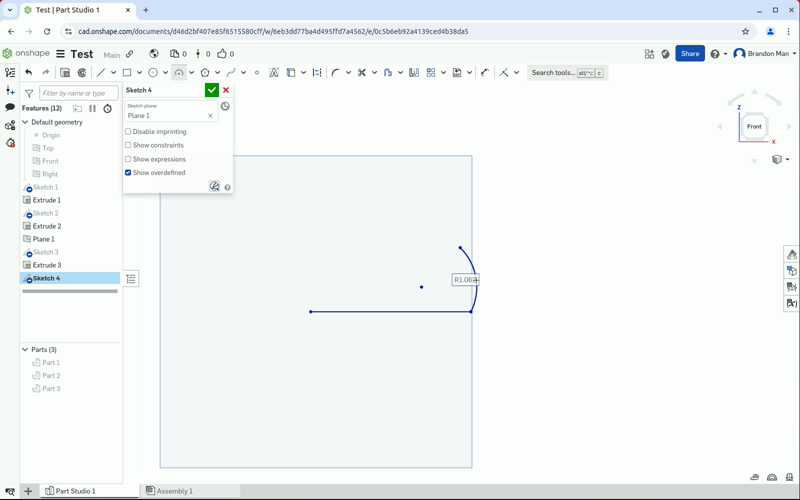
scroll(-6)
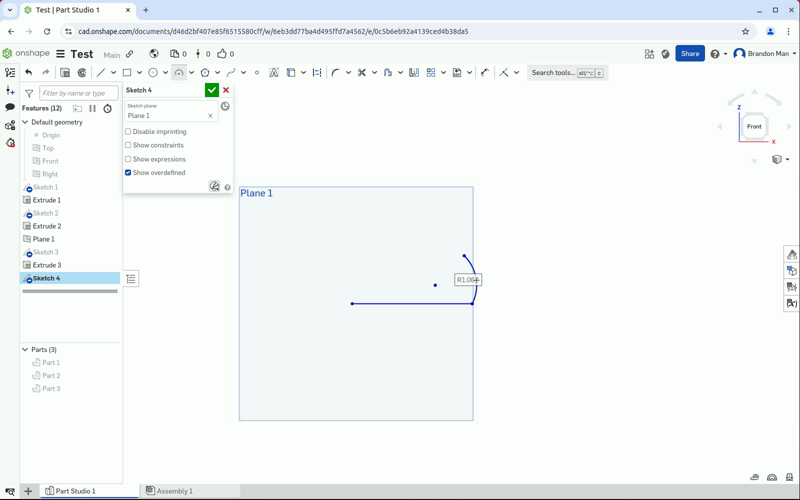
scroll(-6)
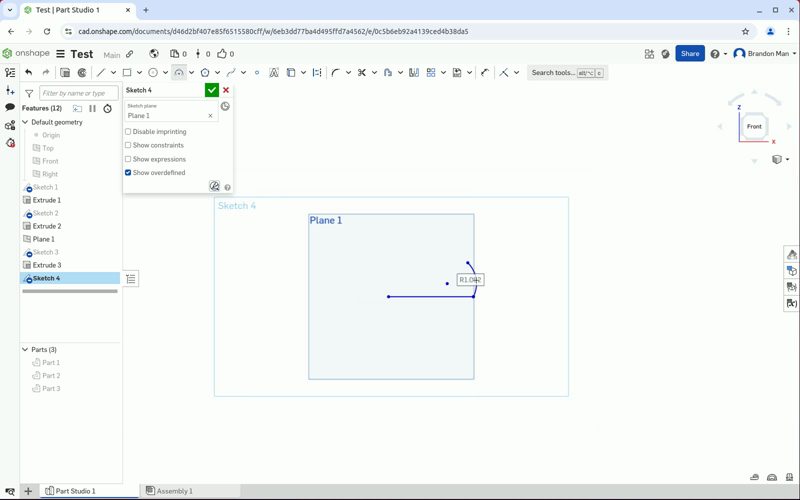
scroll(-6)
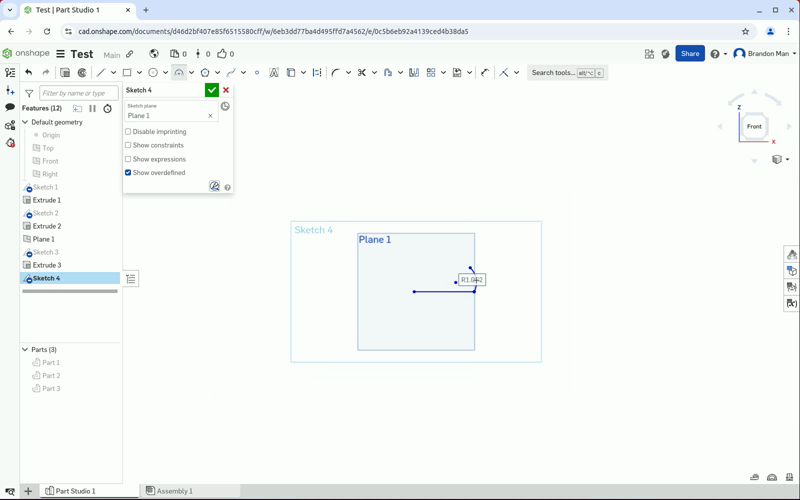
scroll(-6)
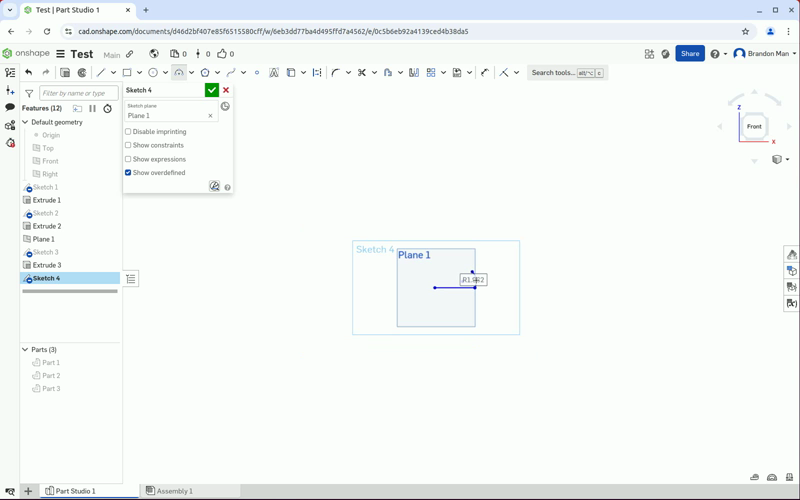
scroll(-6)
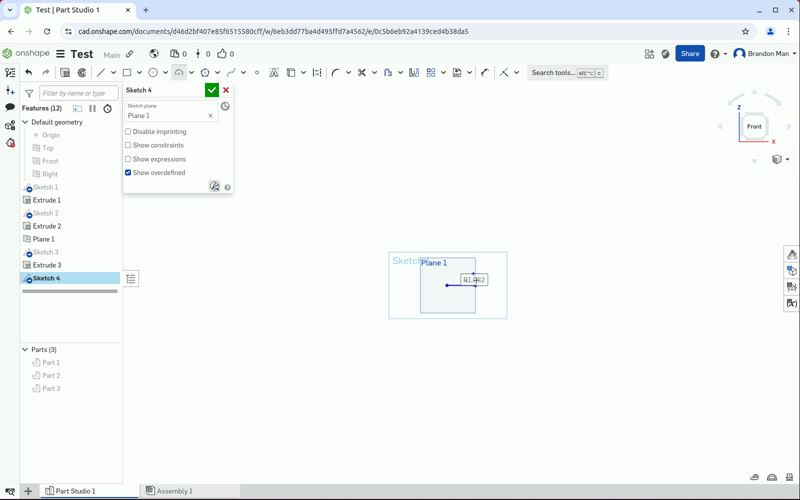
scroll(-6)
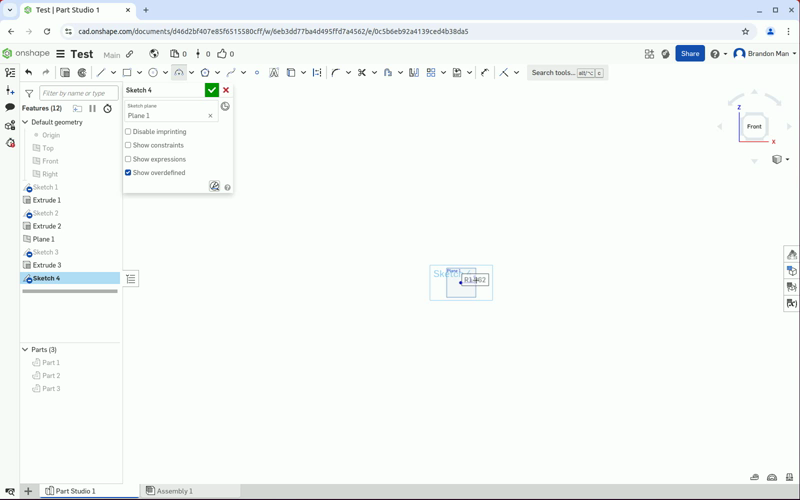
key_up(shift)
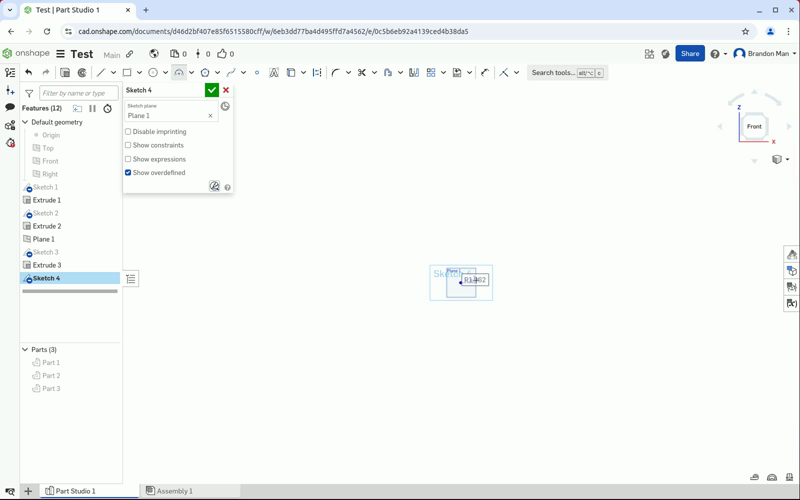
key(esc)
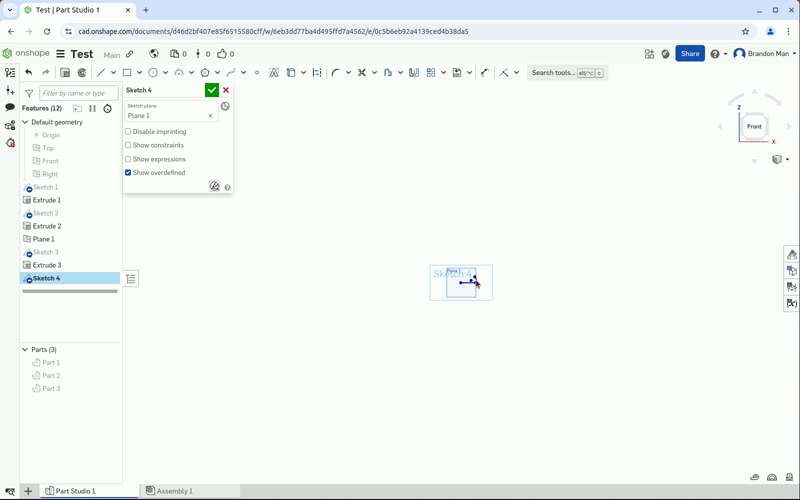
key(l)
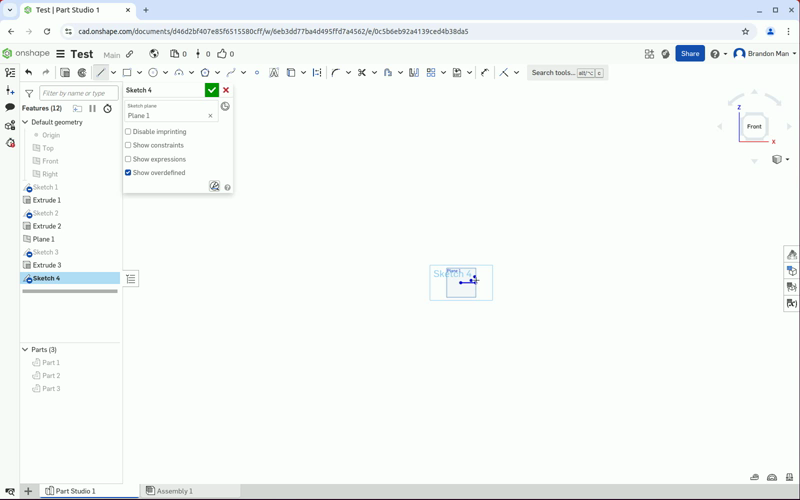
mouse_move(474, 276)
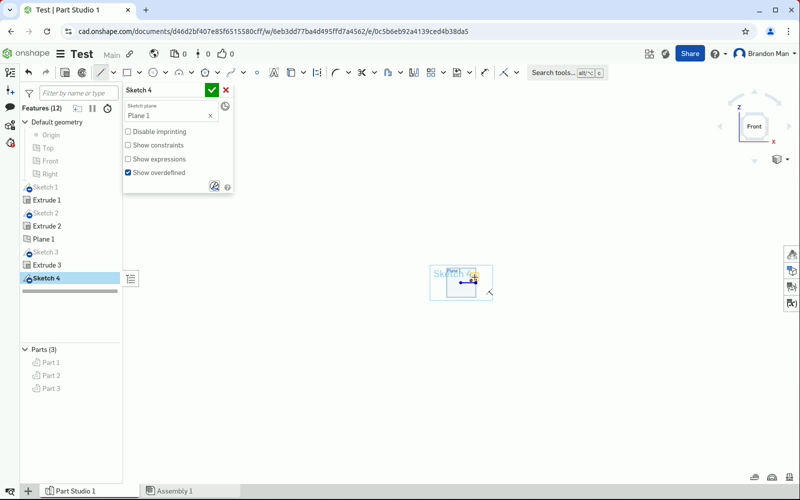
scroll(6)
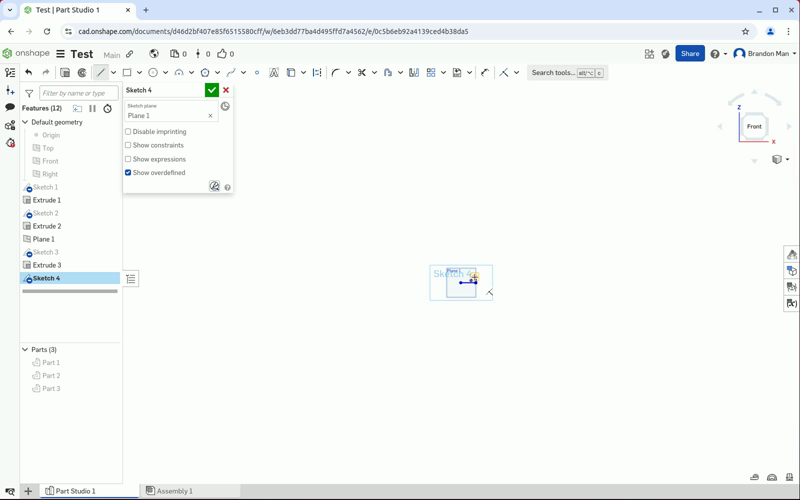
scroll(6)
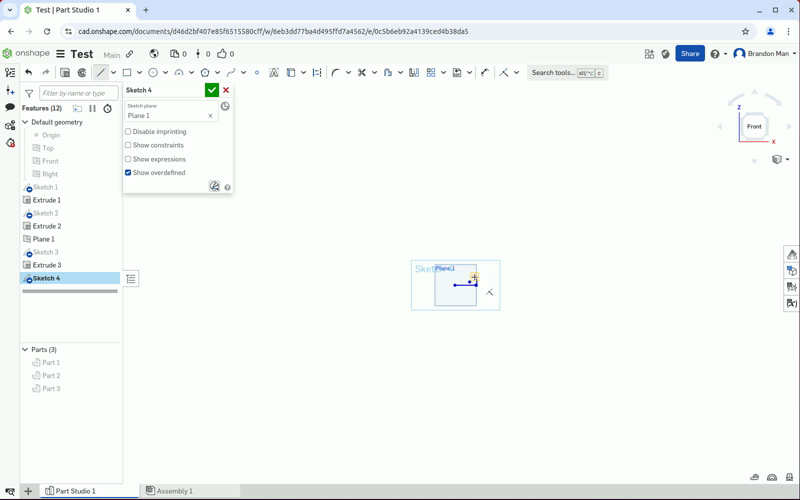
scroll(6)
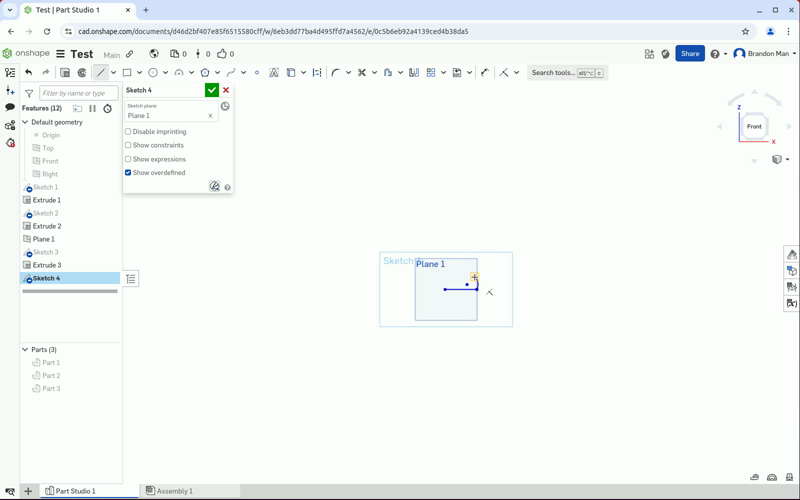
scroll(6)
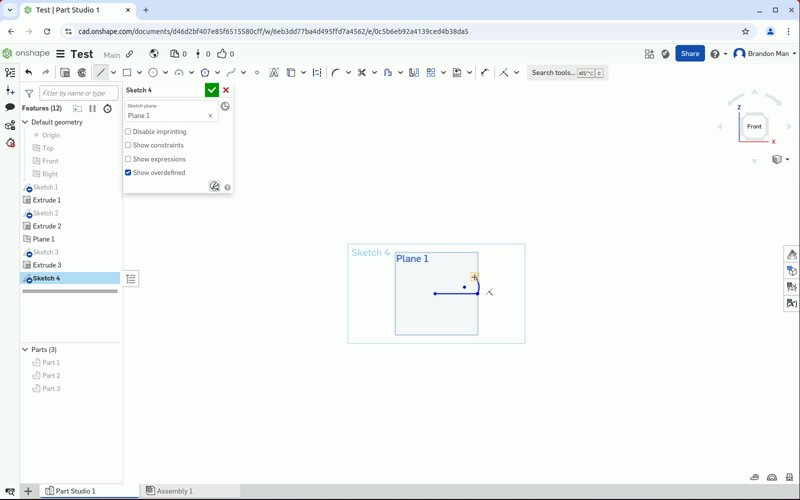
scroll(6)
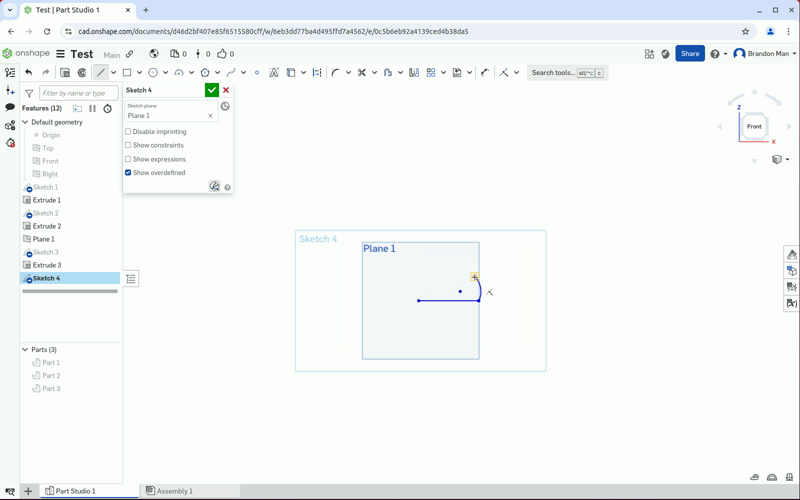
scroll(6)
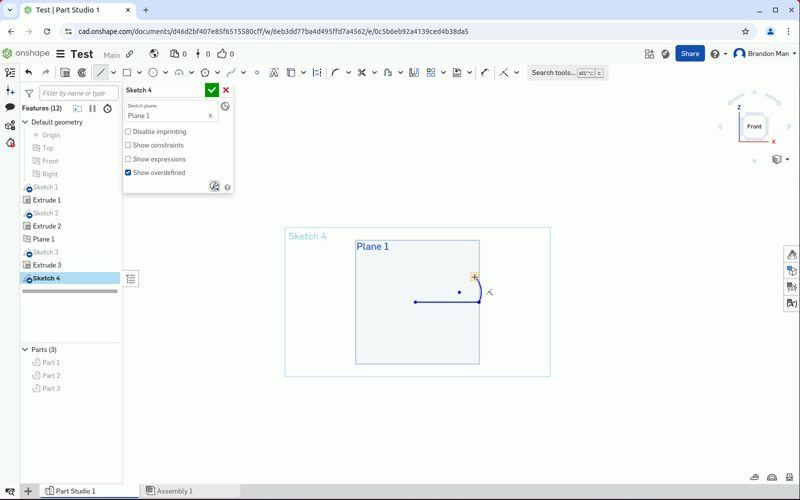
scroll(6)
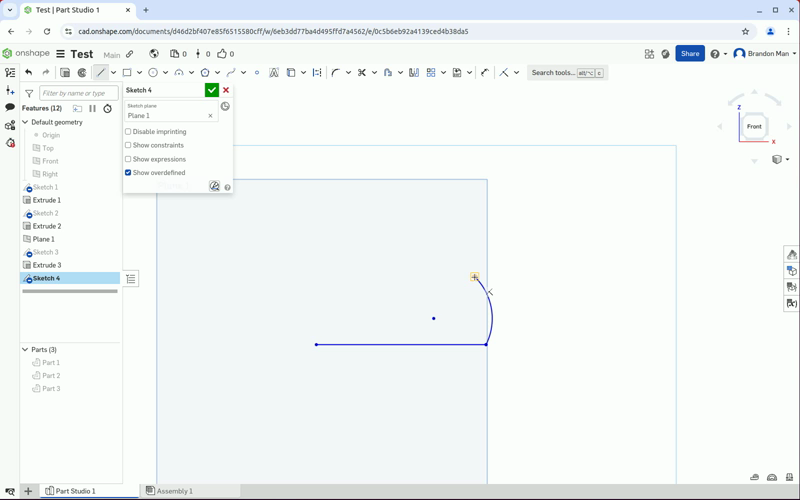
click(474, 276)
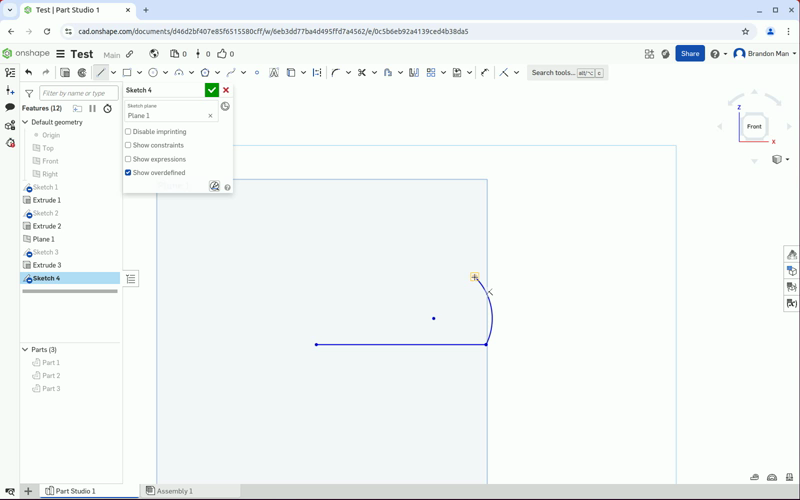
scroll(-6)
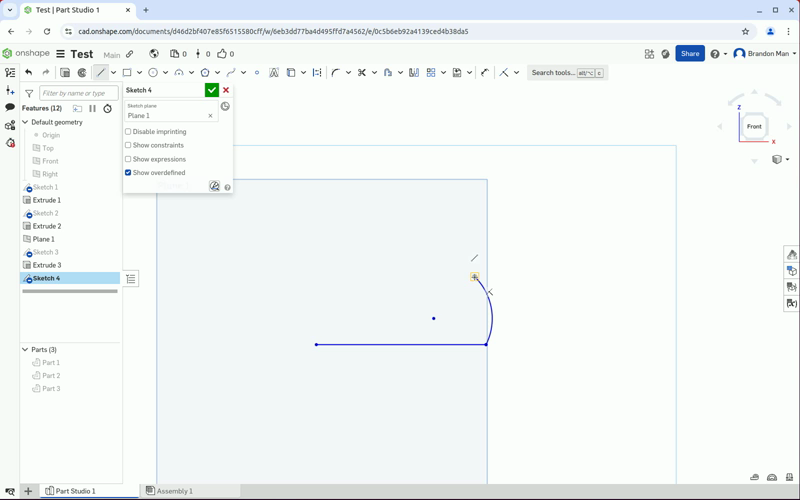
scroll(-6)
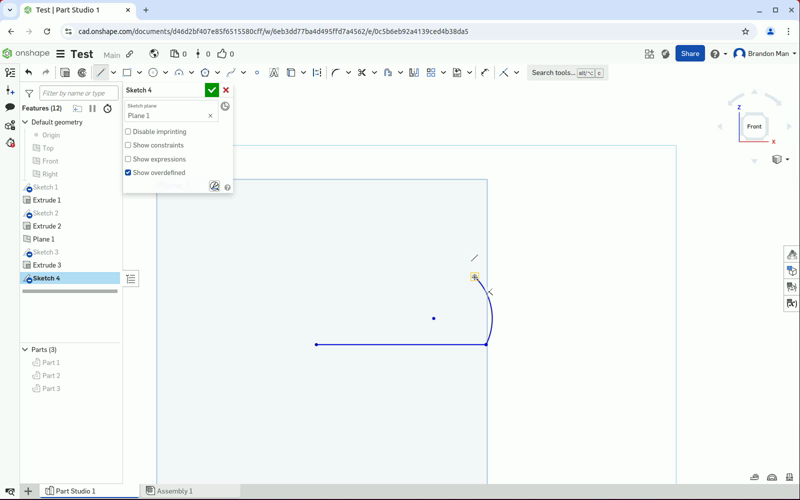
scroll(-6)
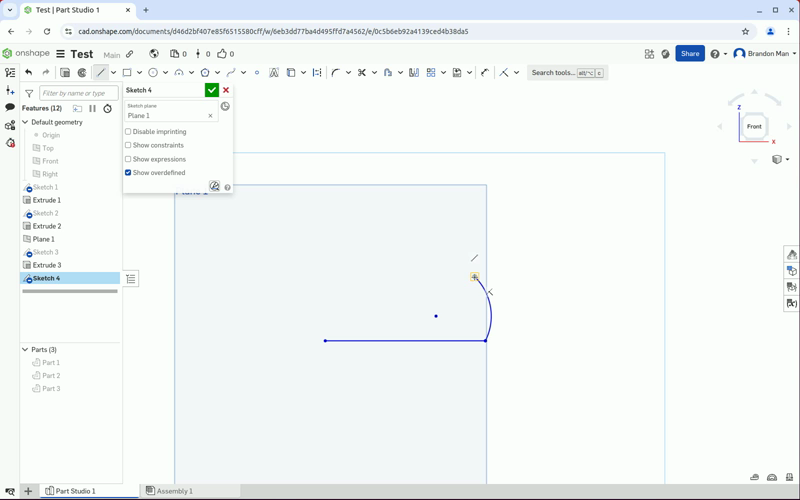
scroll(-6)
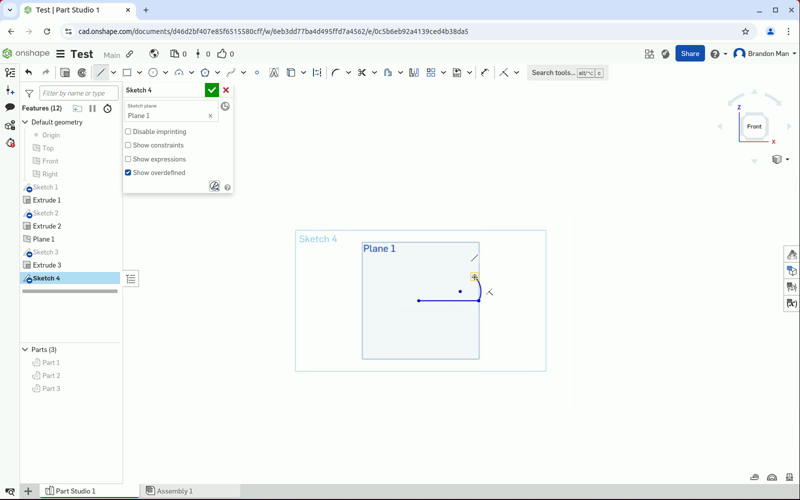
scroll(-6)
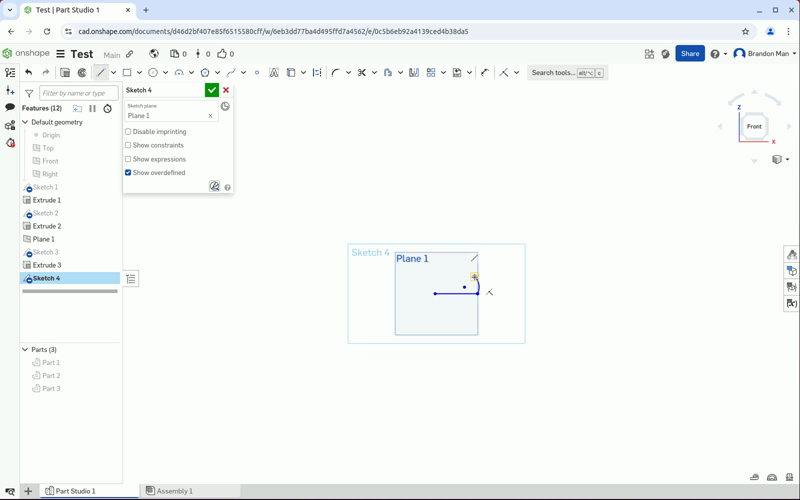
scroll(-6)
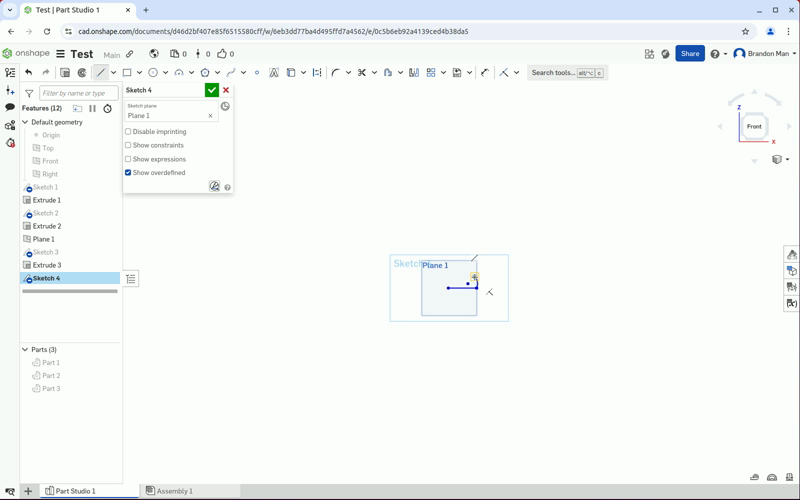
scroll(-6)
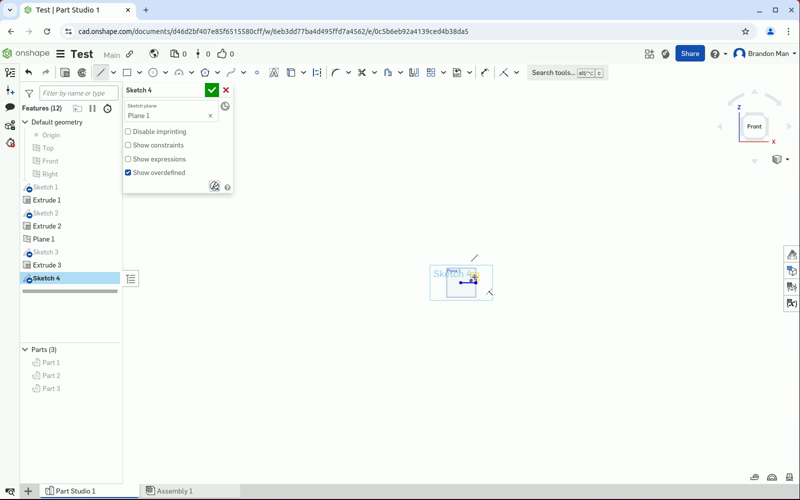
key_down(shift)
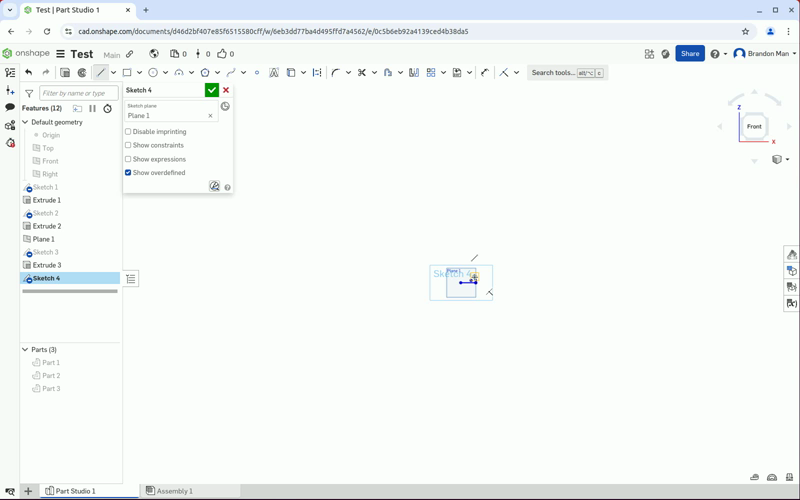
mouse_move(504, 276)
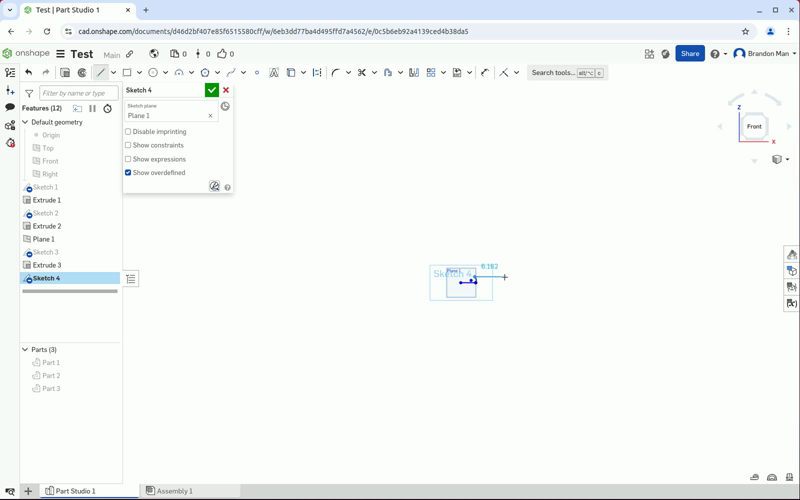
mouse_move(460, 276)
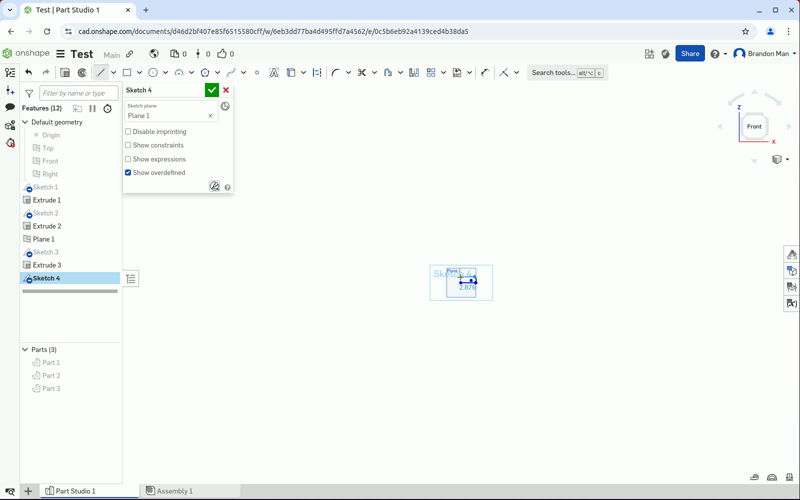
click(460, 276)
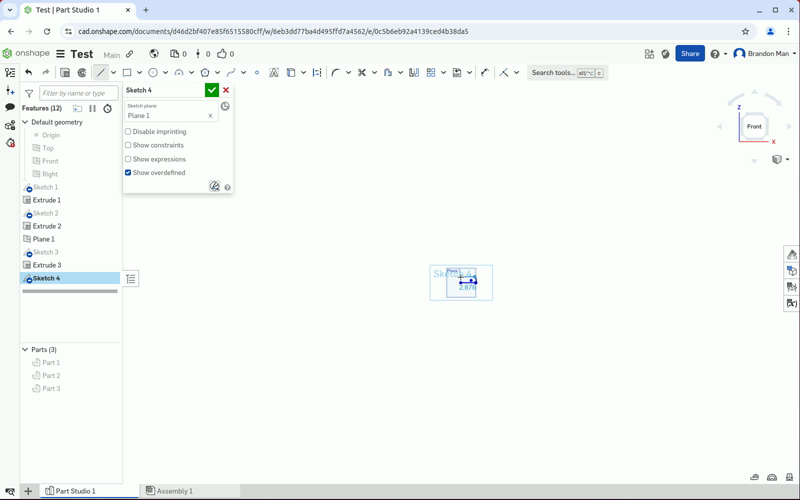
key_up(shift)
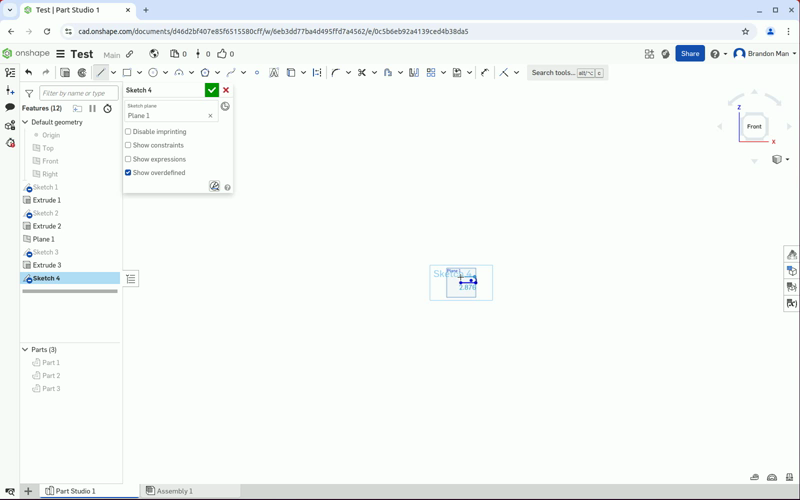
mouse_move(490, 276)
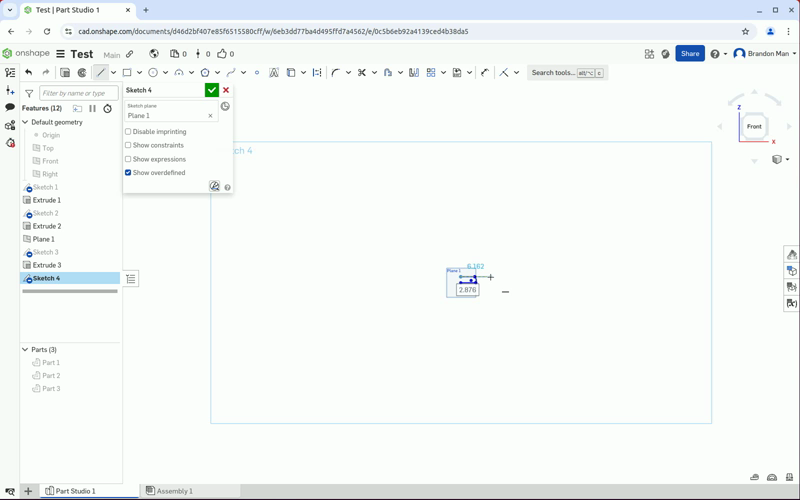
key_down(shift)
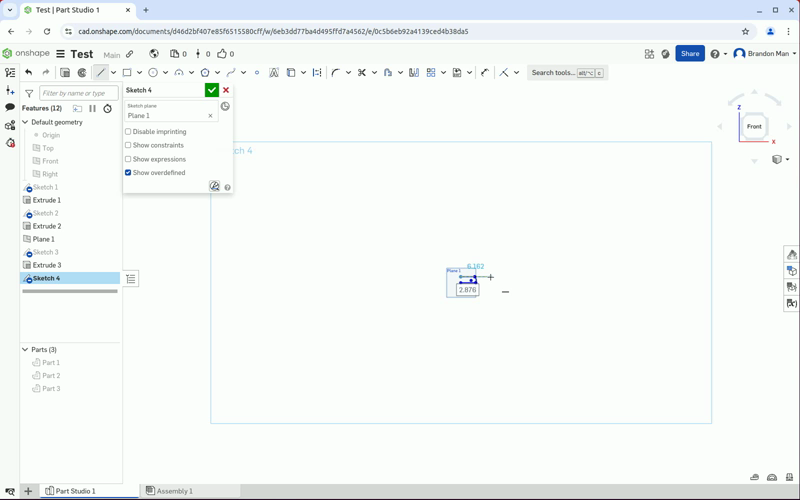
mouse_move(460, 282)
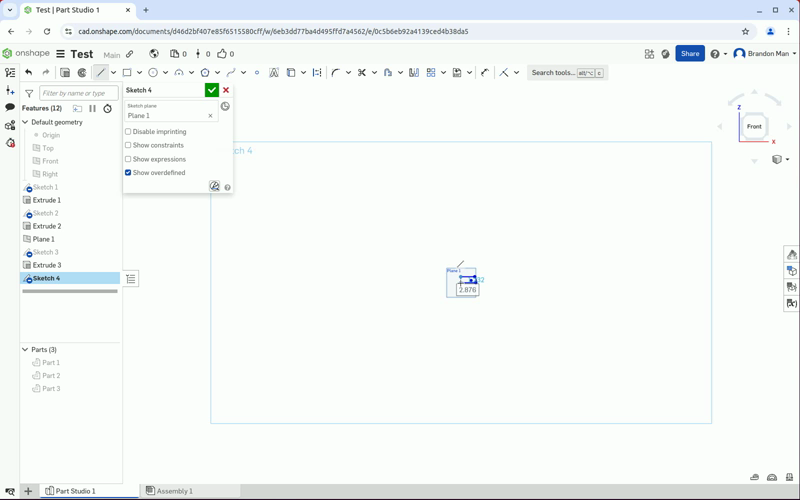
scroll(6)
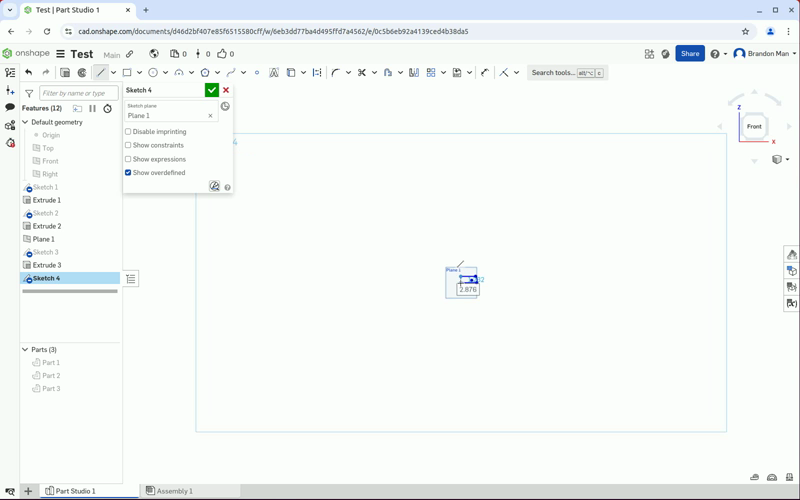
scroll(6)
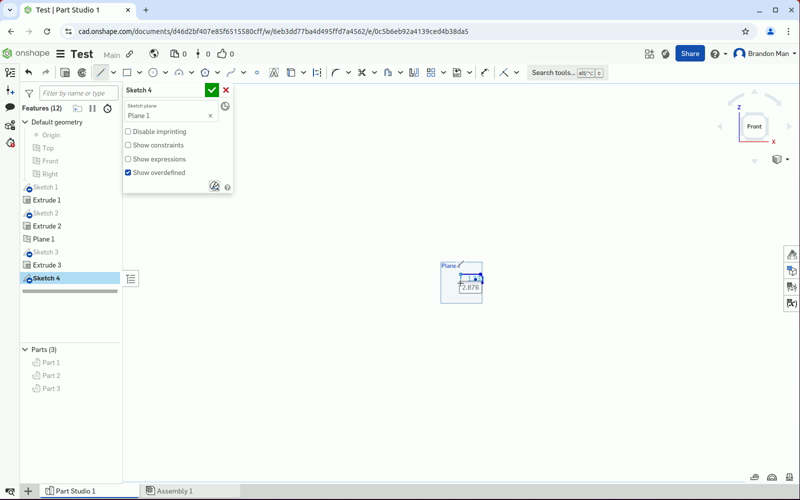
scroll(6)
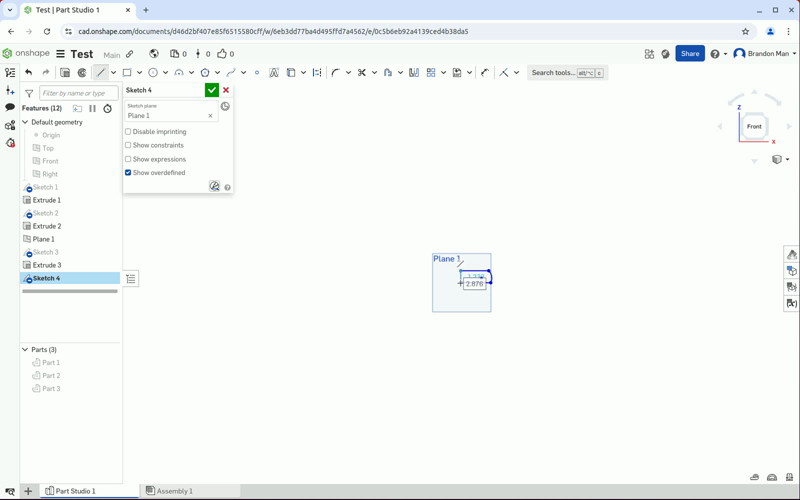
scroll(6)
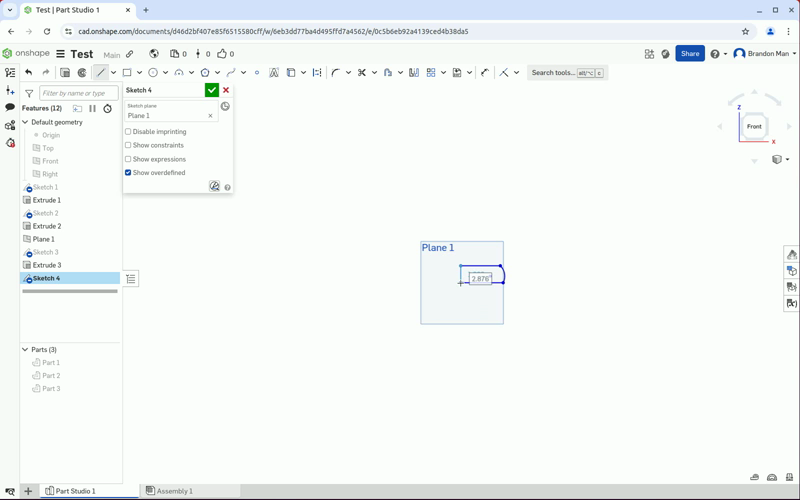
scroll(6)
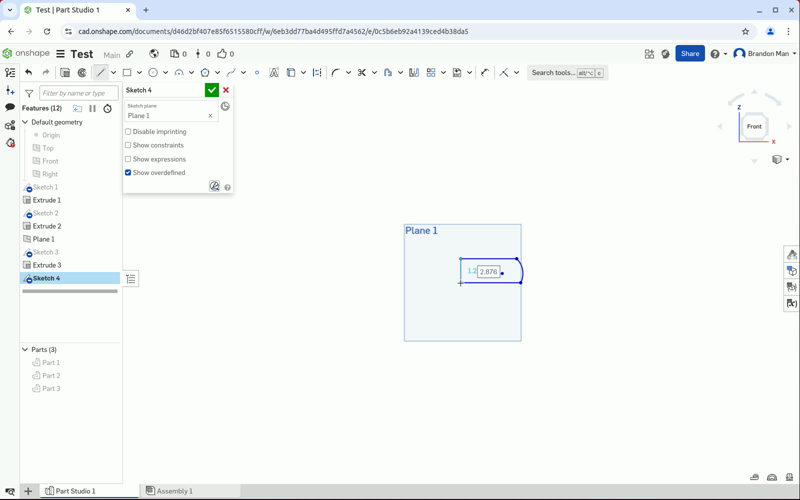
scroll(6)
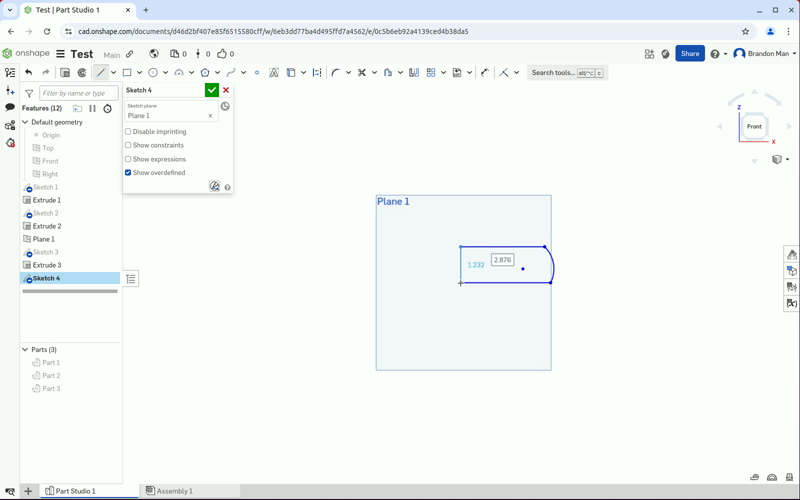
scroll(6)
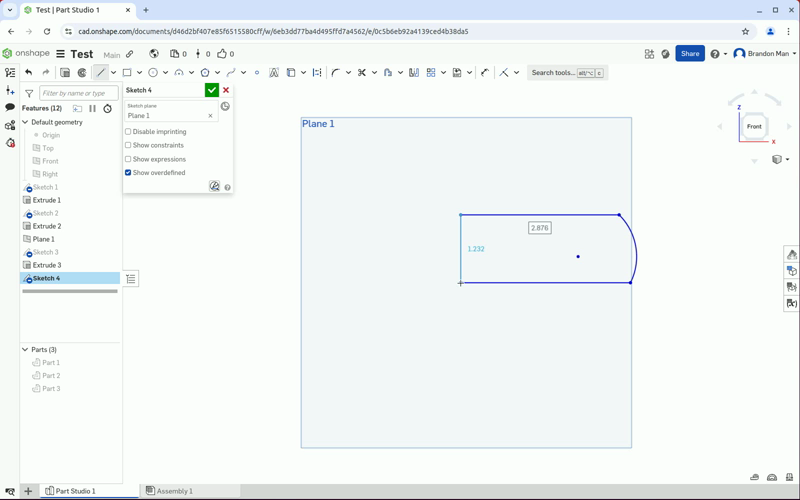
key_up(shift)
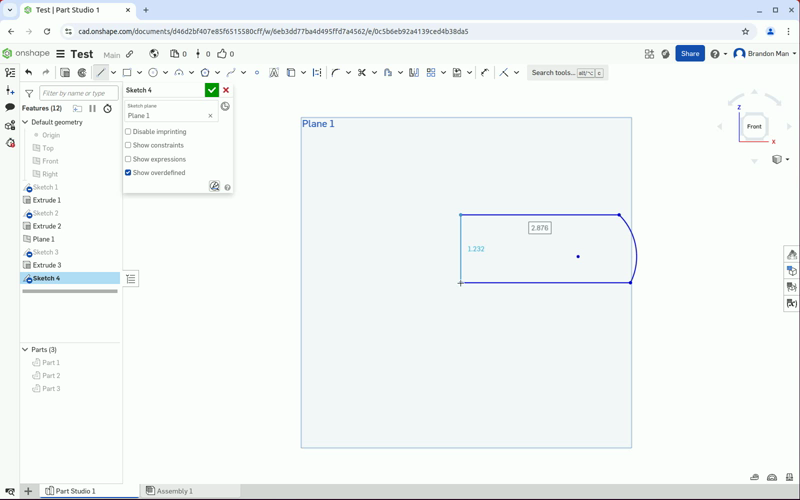
click(460, 282)
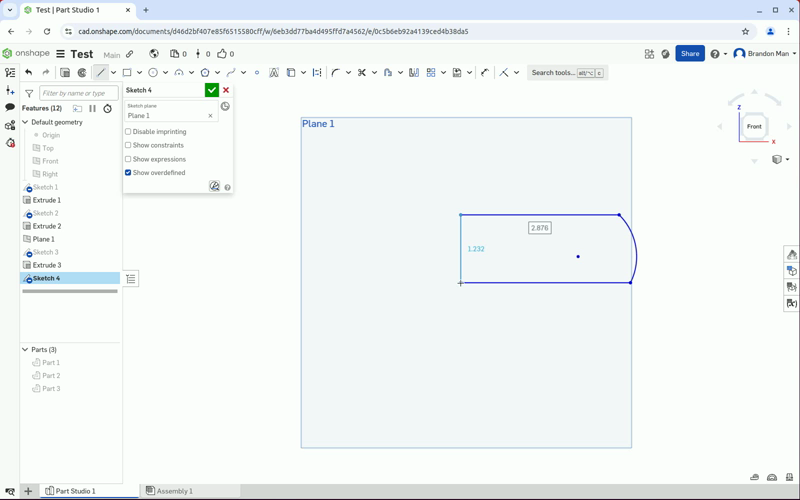
scroll(-6)
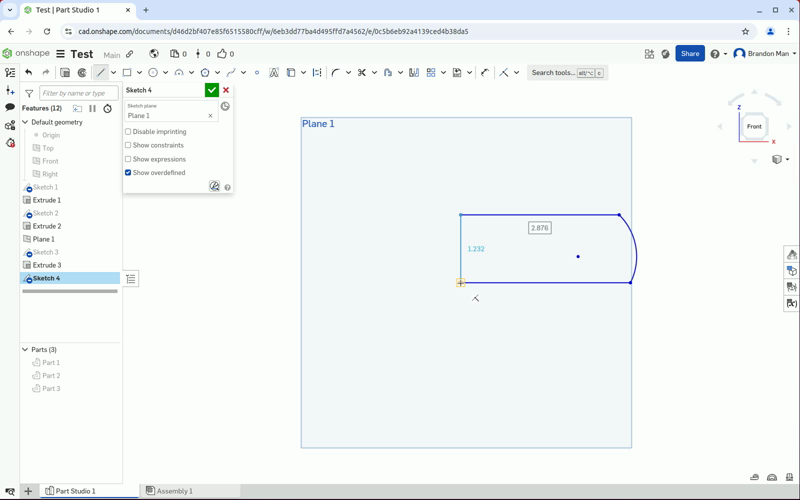
scroll(-6)
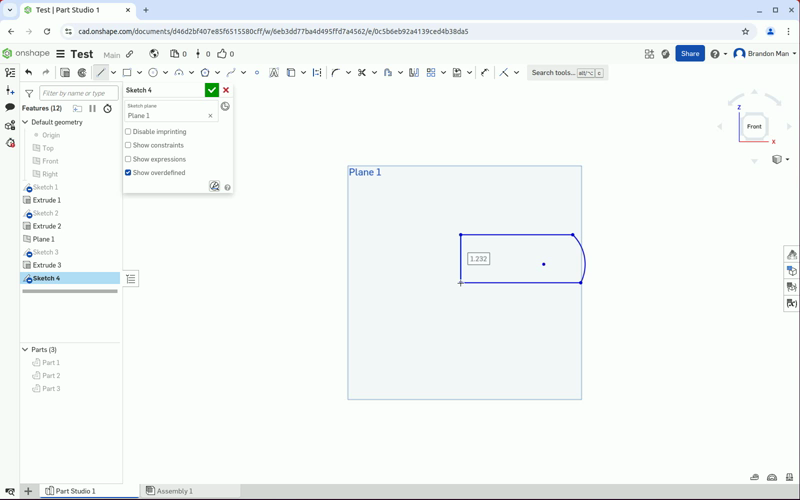
scroll(-6)
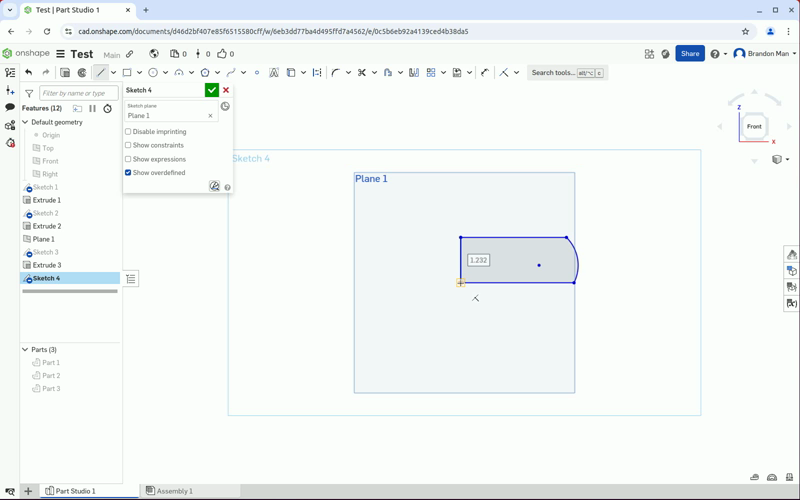
scroll(-6)
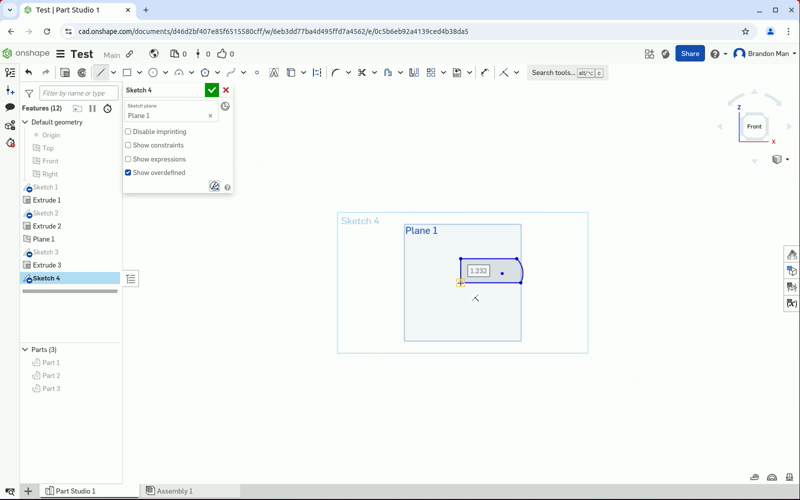
scroll(-6)
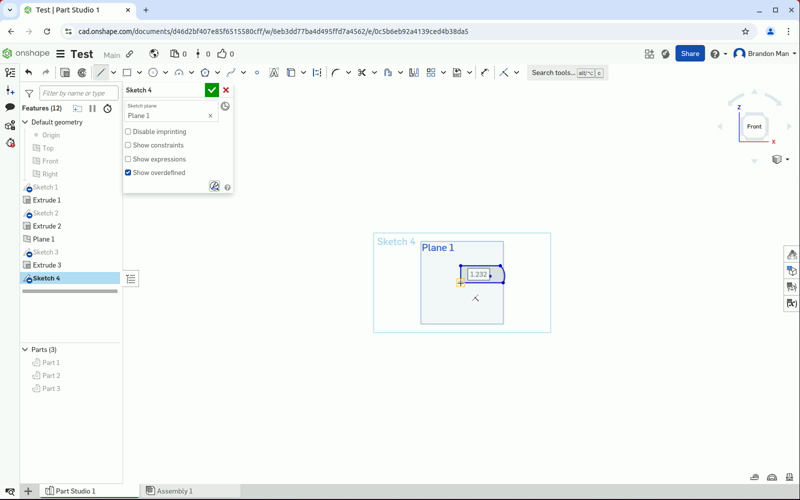
scroll(-6)
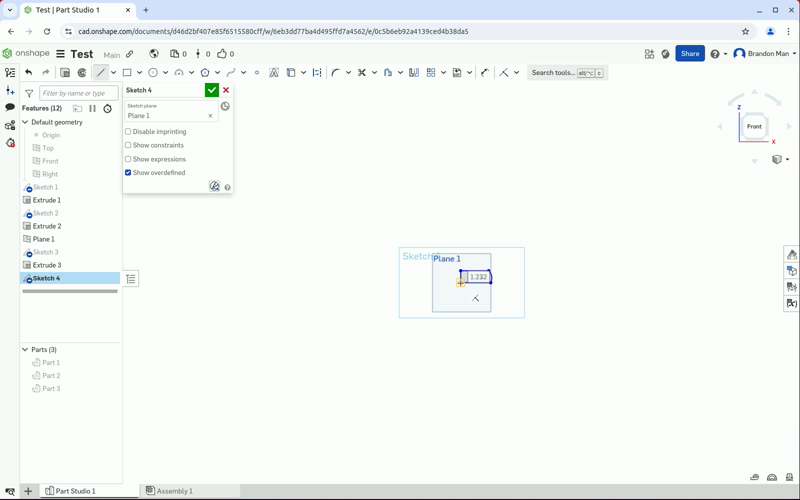
scroll(-6)
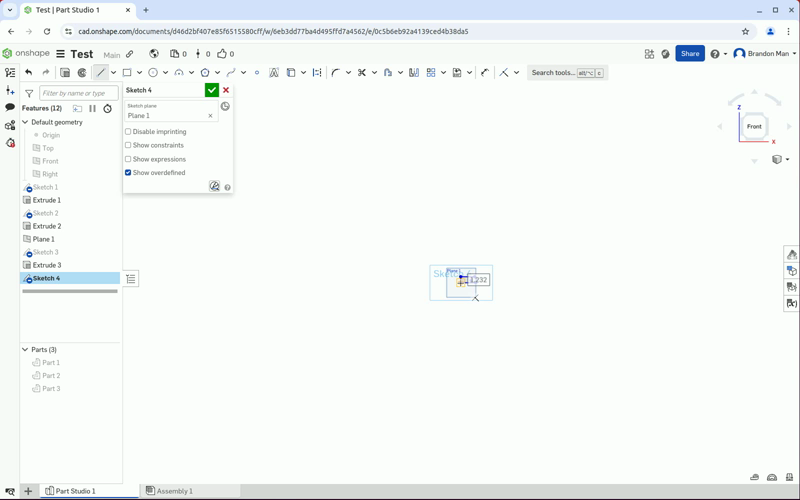
key(esc)
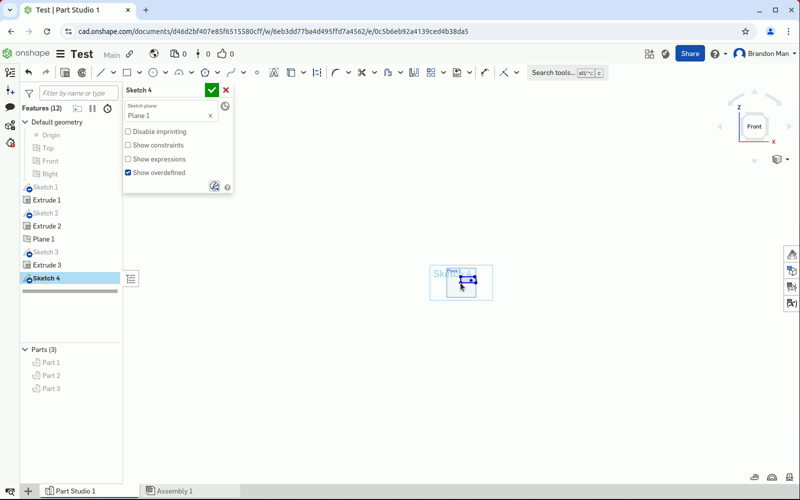
mouse_move(466, 279)
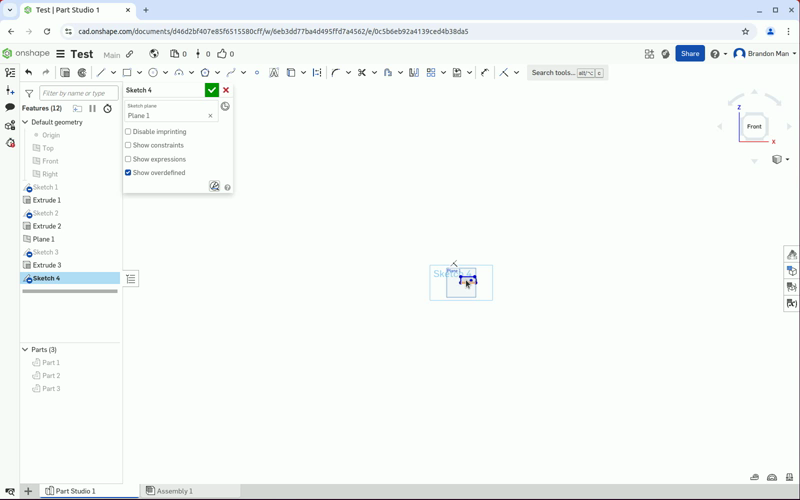
scroll(6)
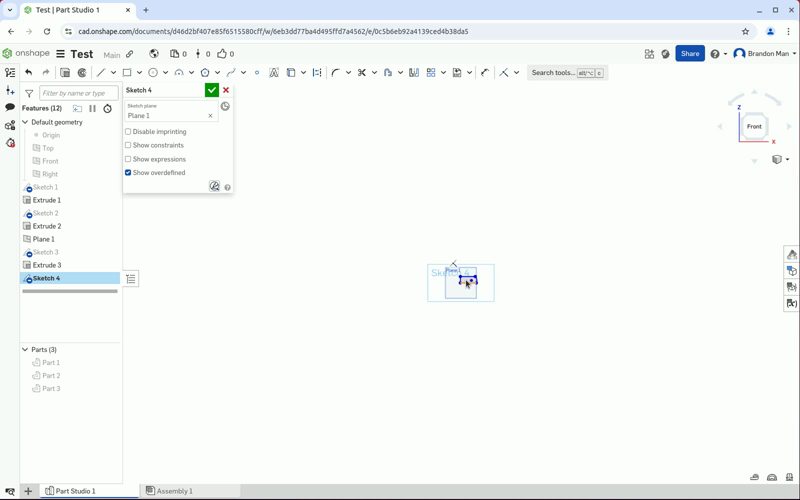
scroll(6)
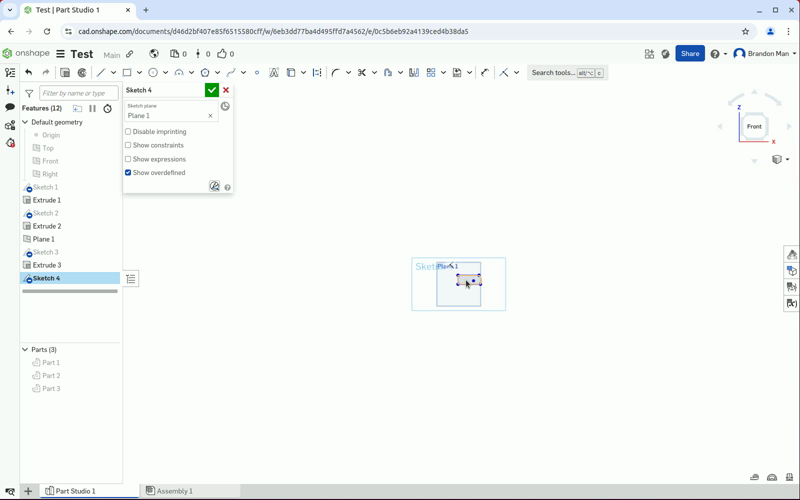
scroll(6)
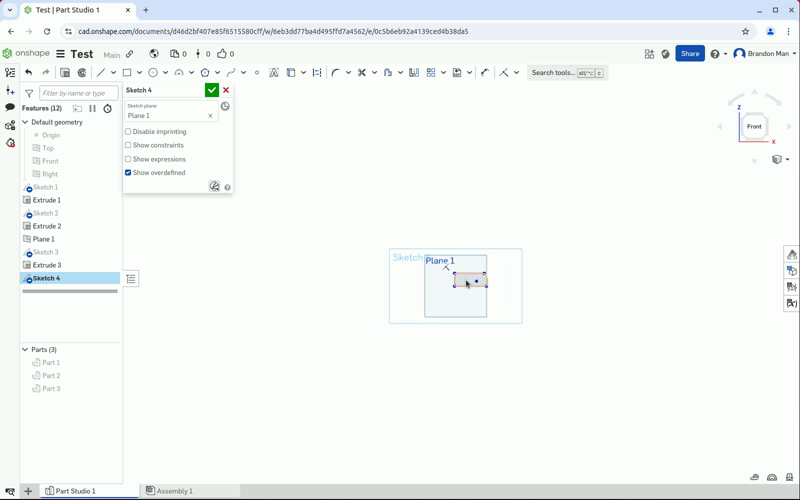
scroll(6)
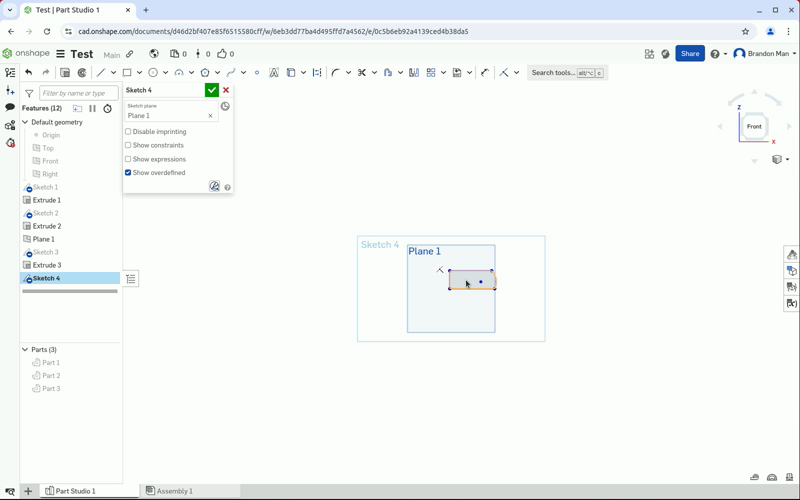
scroll(6)
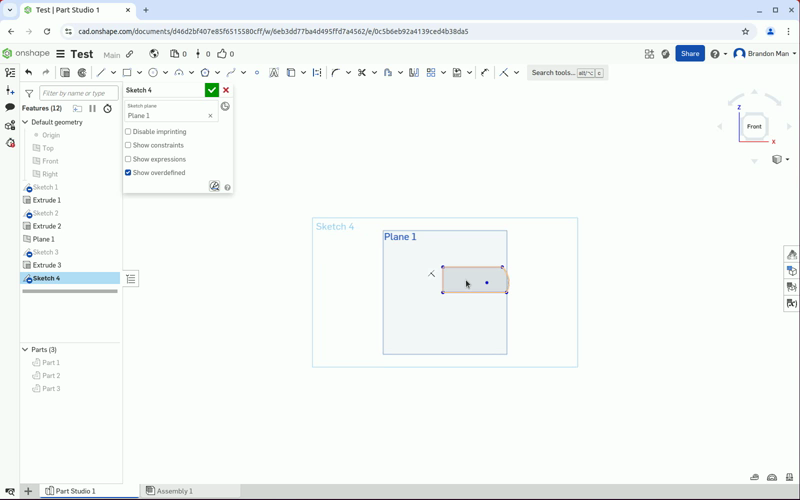
scroll(6)
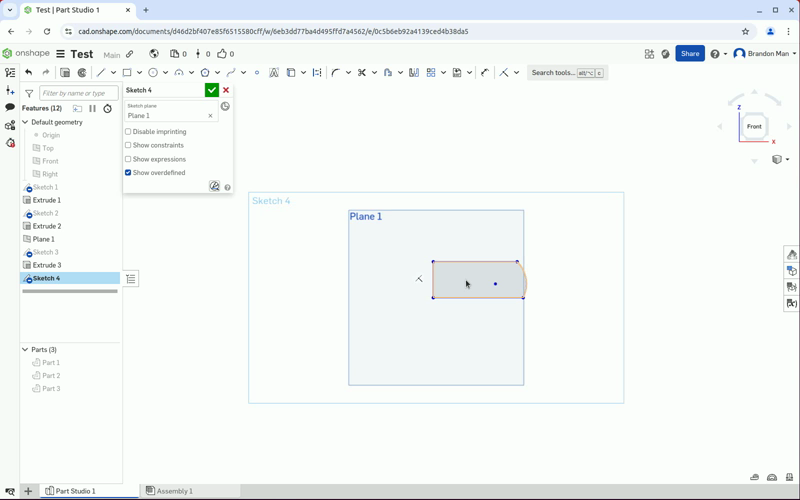
scroll(6)
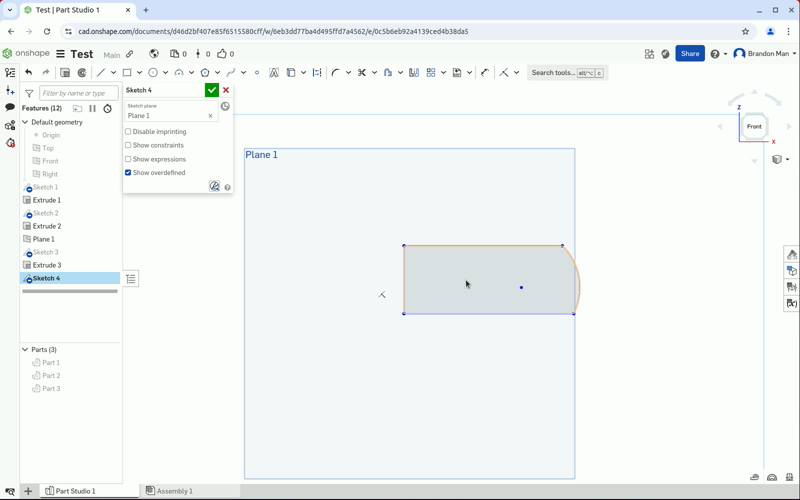
click(466, 279)
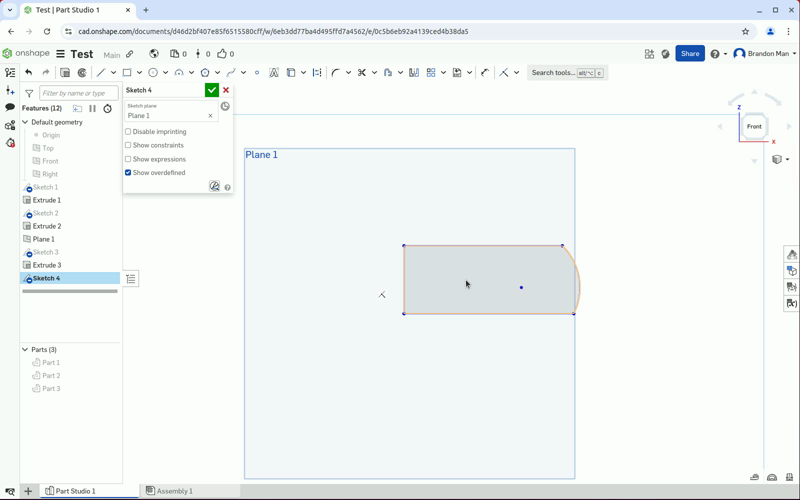
scroll(-6)
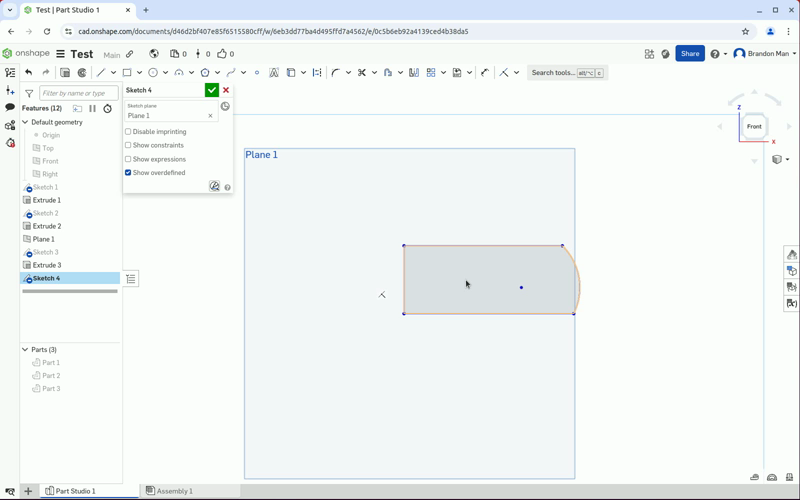
scroll(-6)
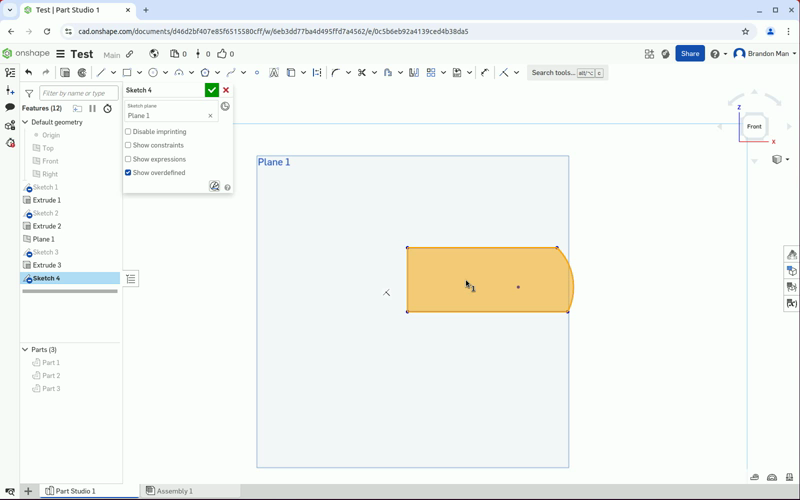
scroll(-6)
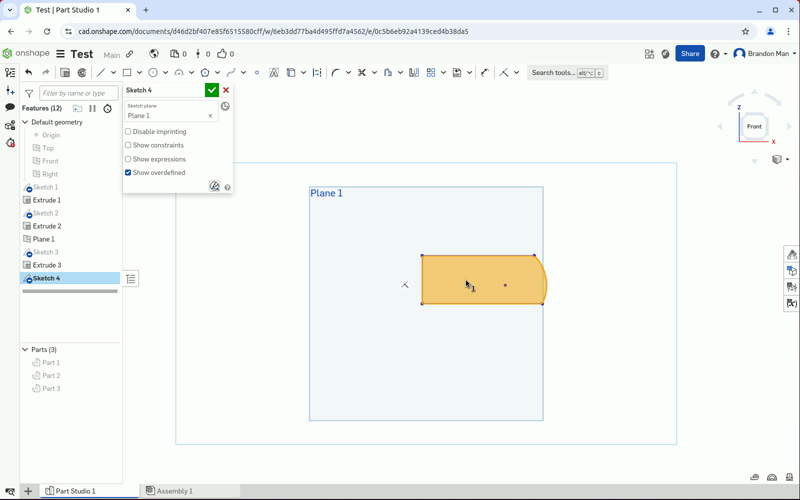
scroll(-6)
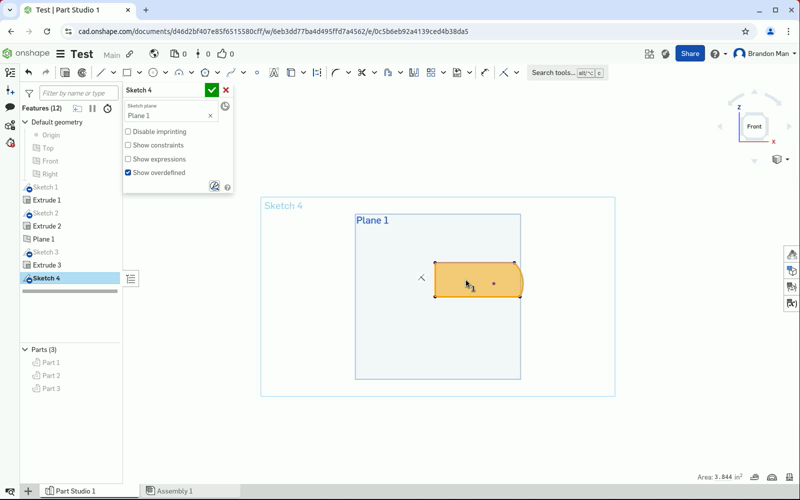
scroll(-6)
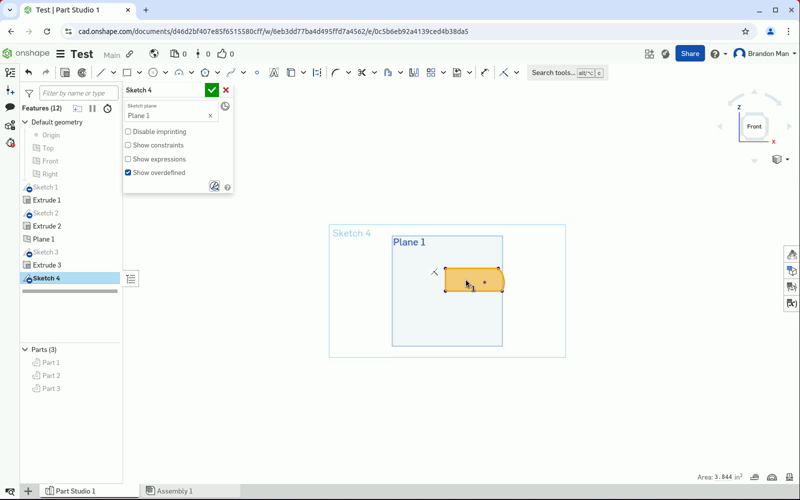
scroll(-6)
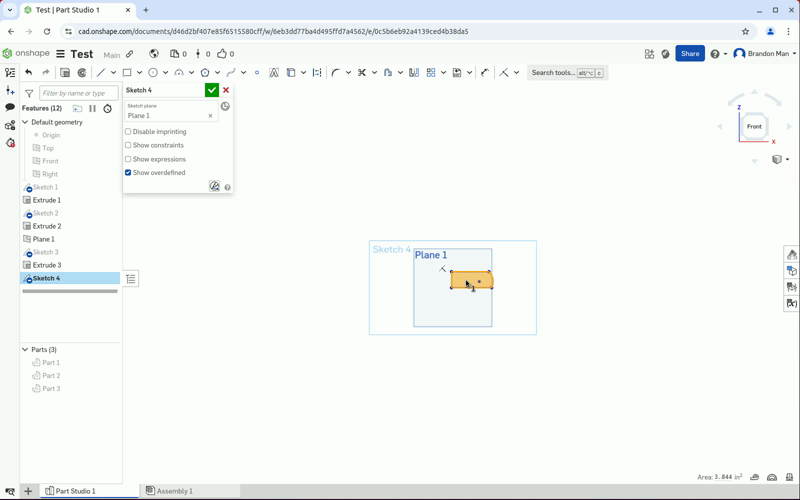
scroll(-6)
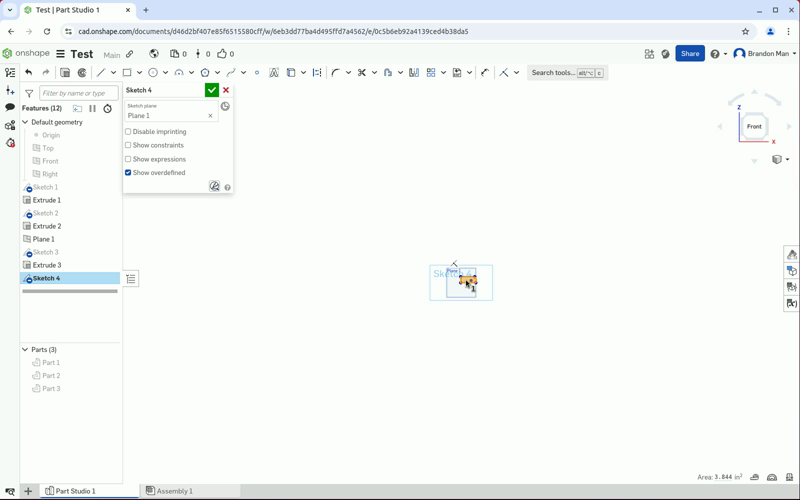
mouse_move(73, 352)
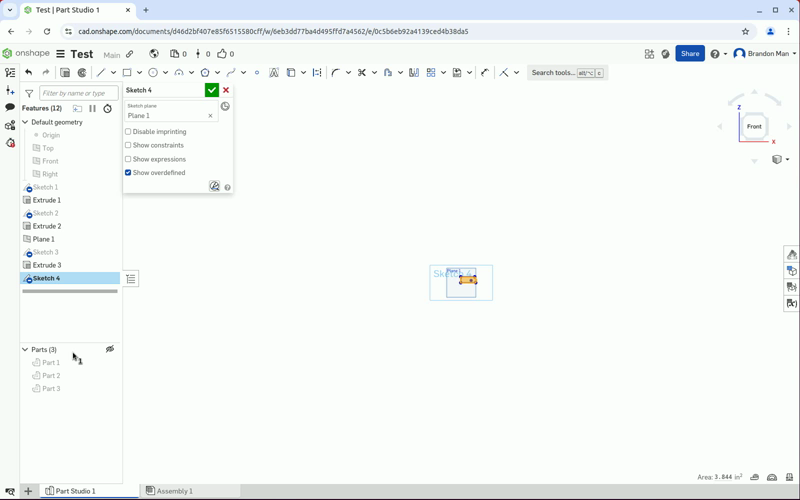
key(shift+y)
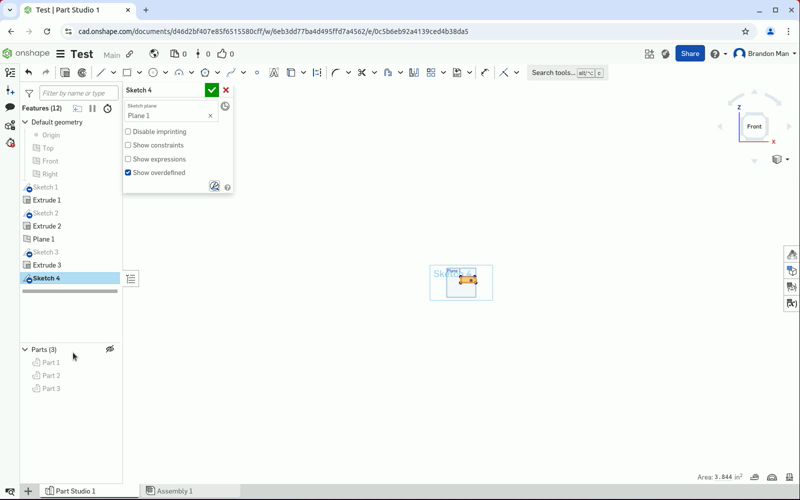
key(shift+e)
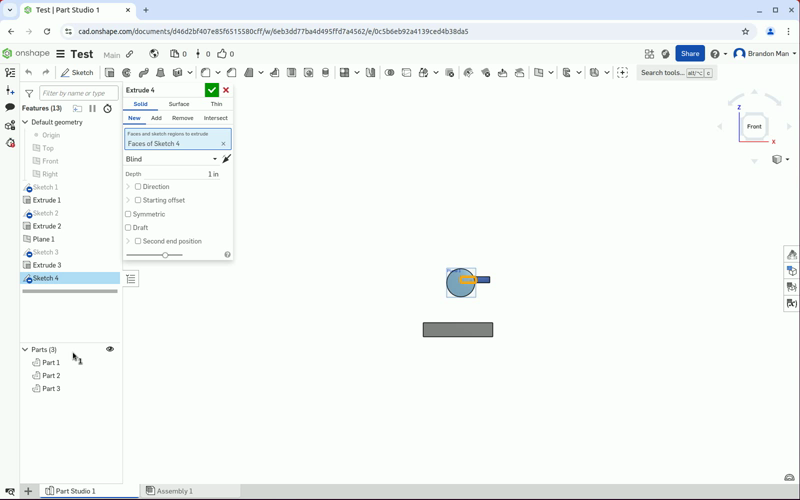
mouse_move(143, 106)
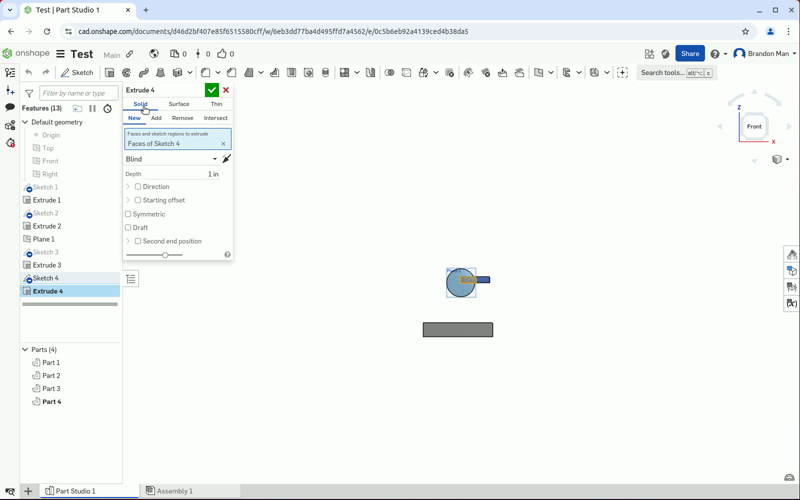
click(143, 106)
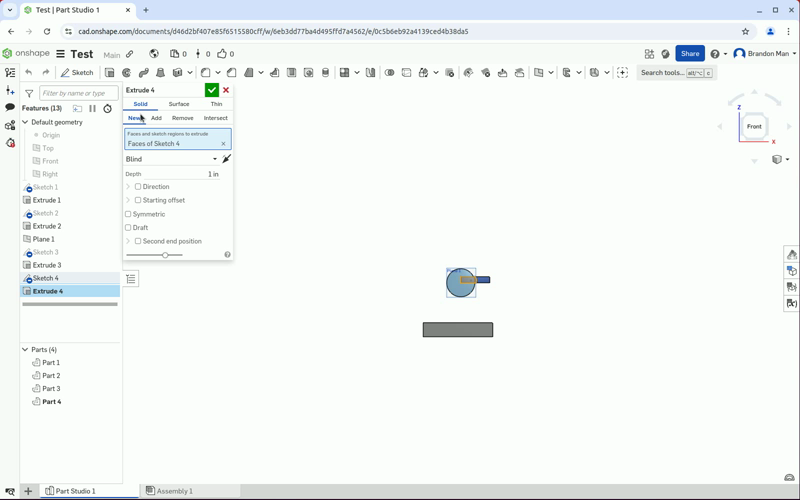
mouse_move(137, 120)
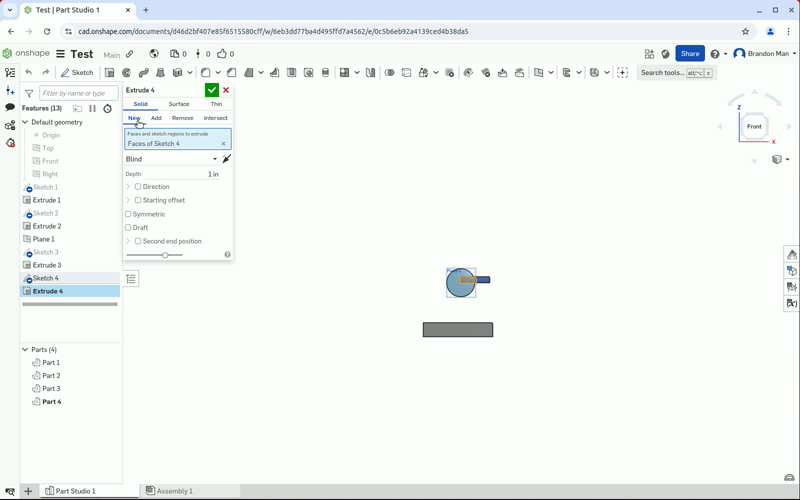
click(137, 120)
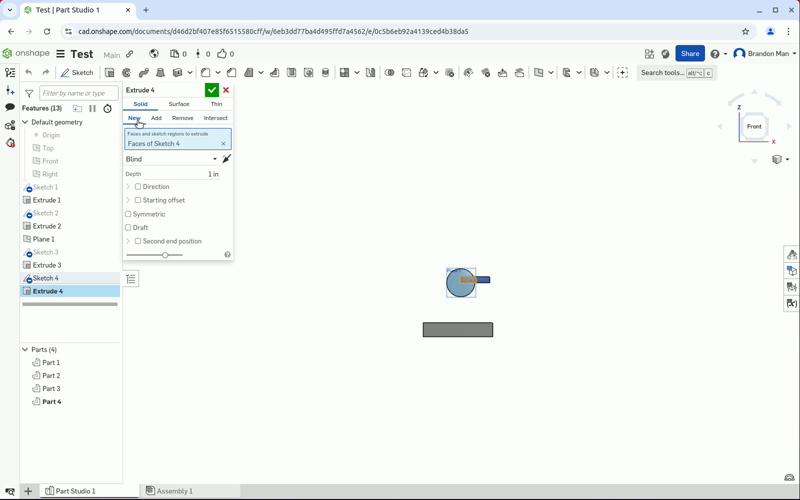
key(tab, 4)
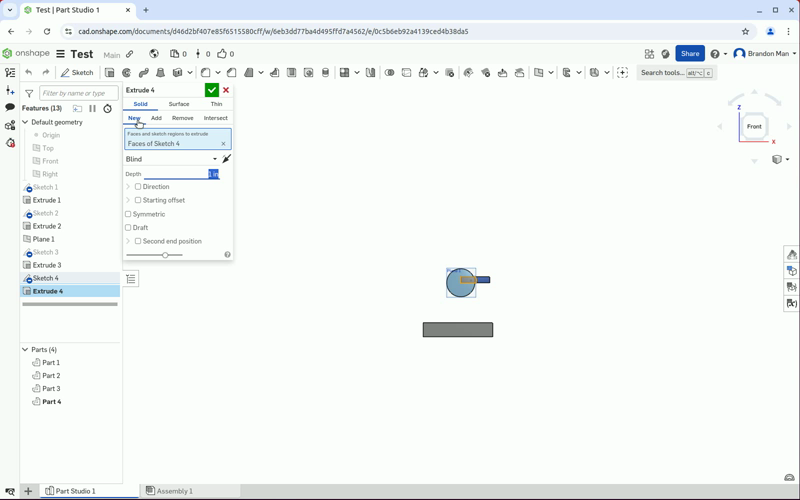
text(0.481)
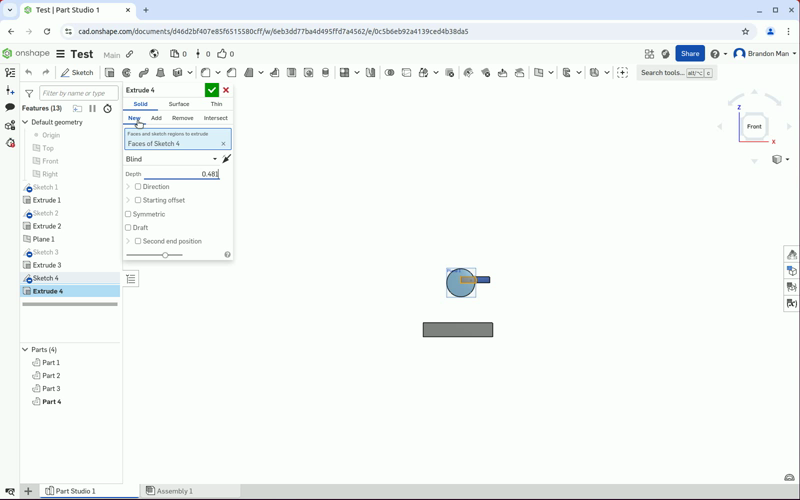
key(enter)
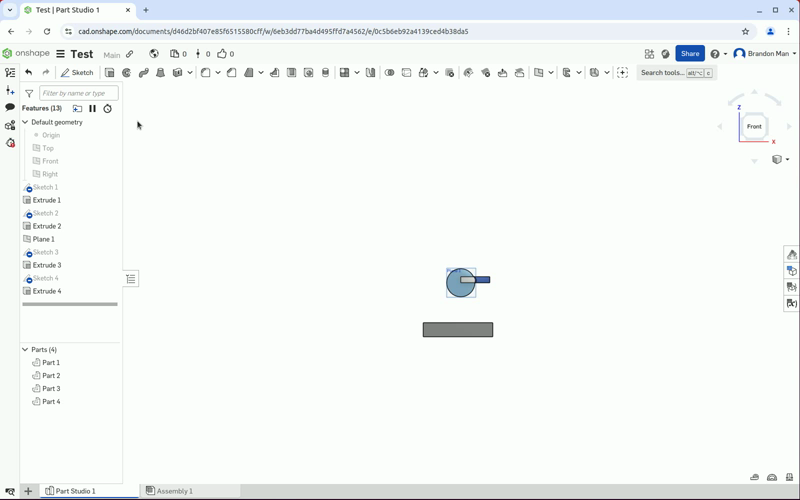
key(shift+h)
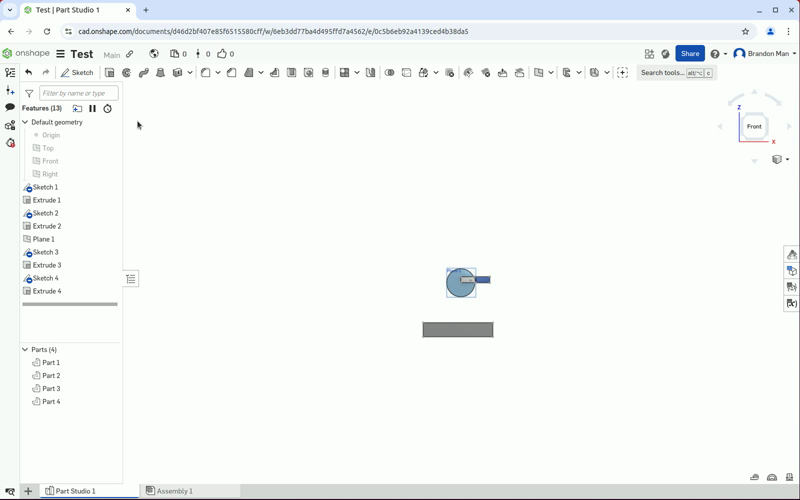
key(shift+h)
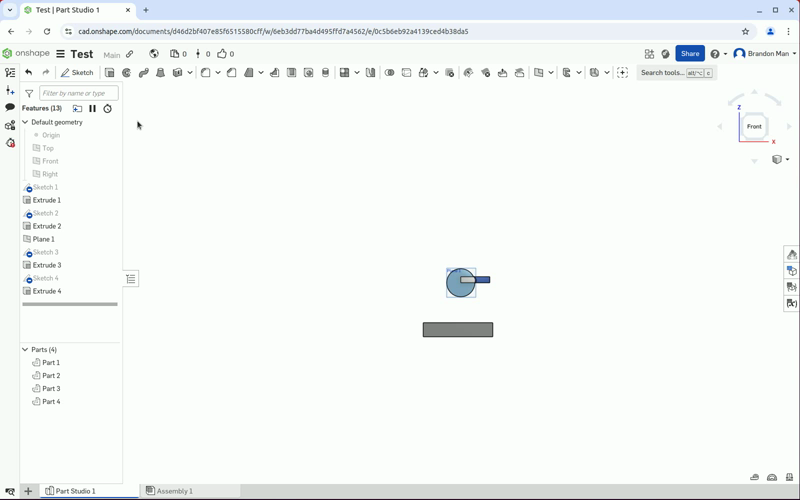
mouse_move(73, 189)
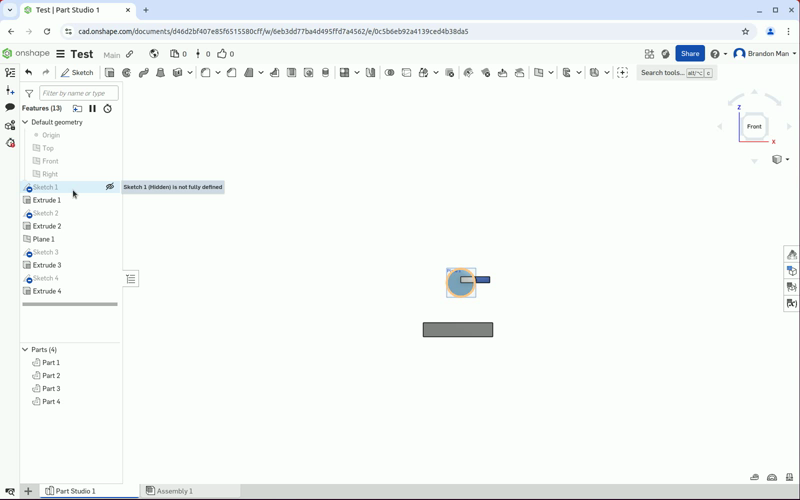
click(73, 189)
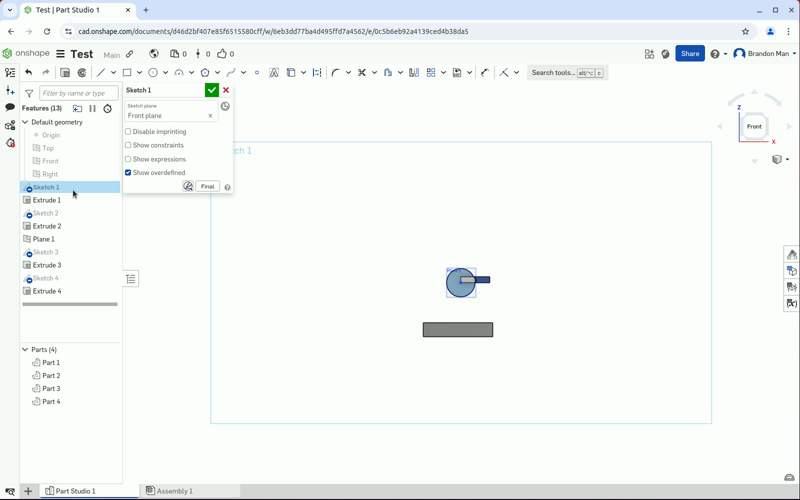
mouse_move(229, 92)
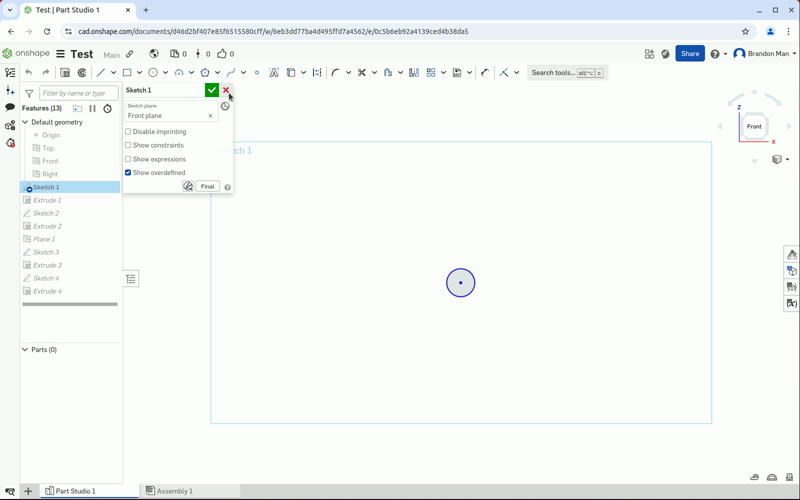
click(229, 92)
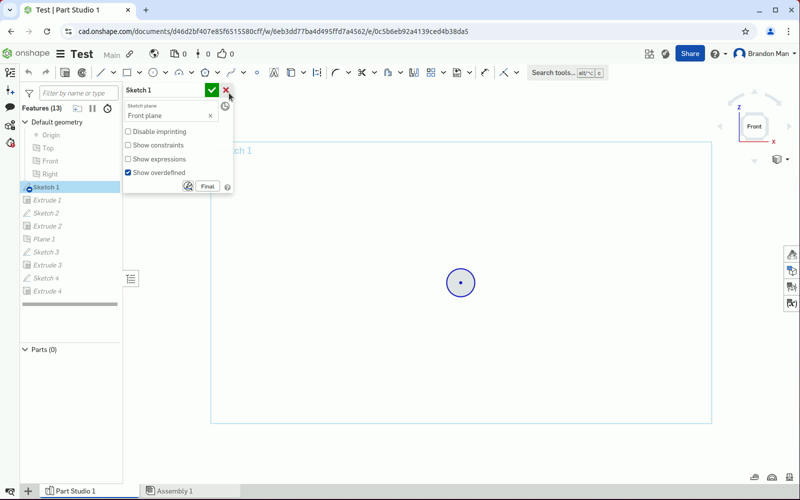
key(shift+s)
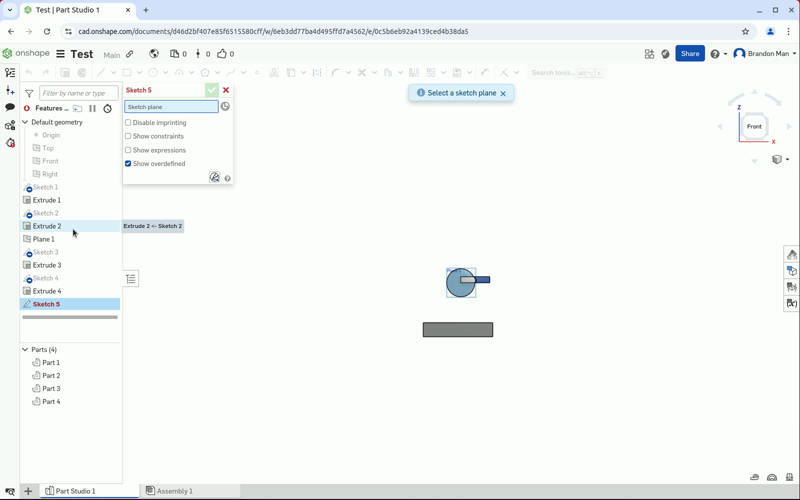
scroll(3)
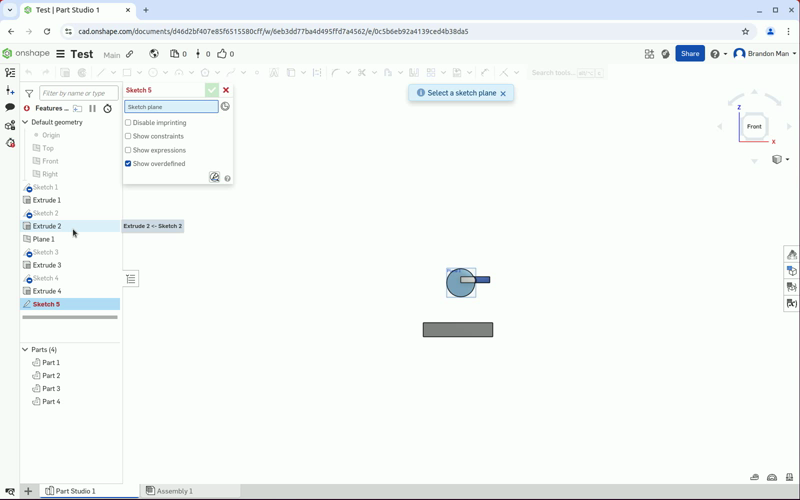
mouse_move(73, 163)
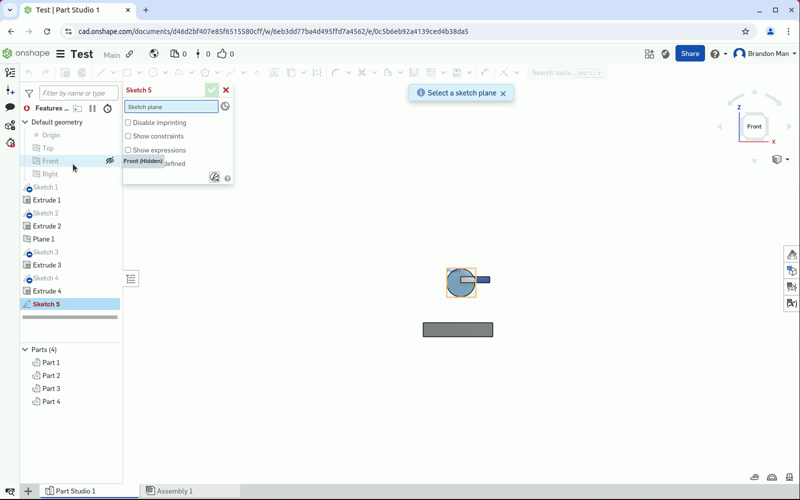
click(73, 163)
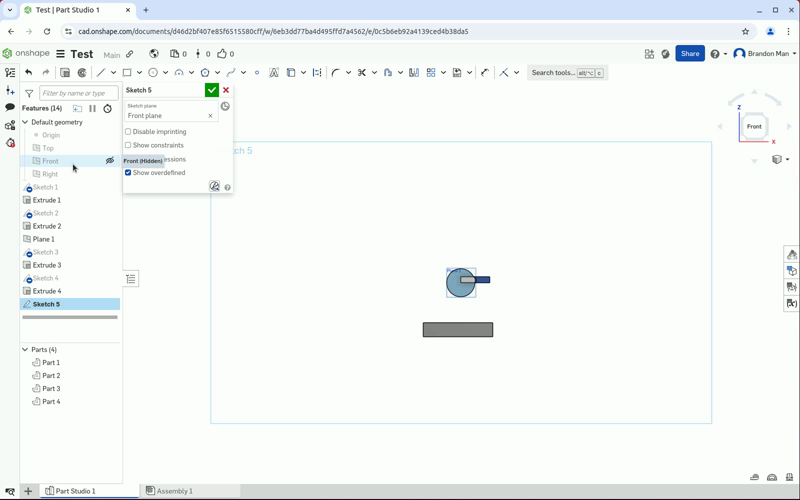
mouse_move(73, 352)
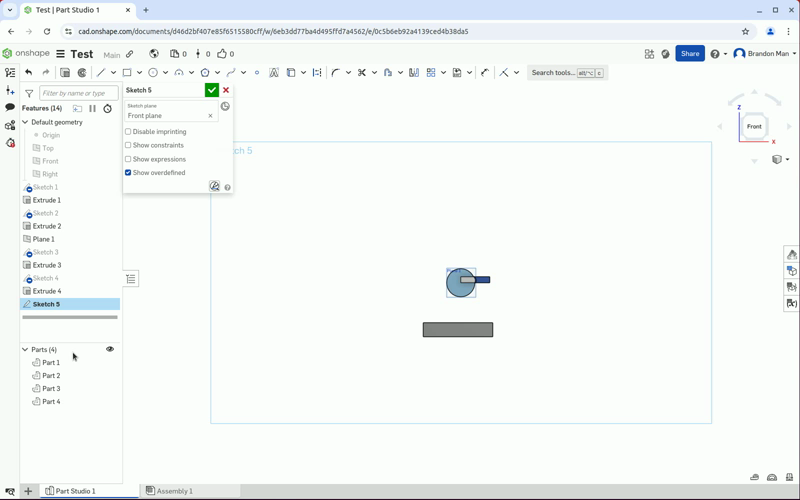
key(y)
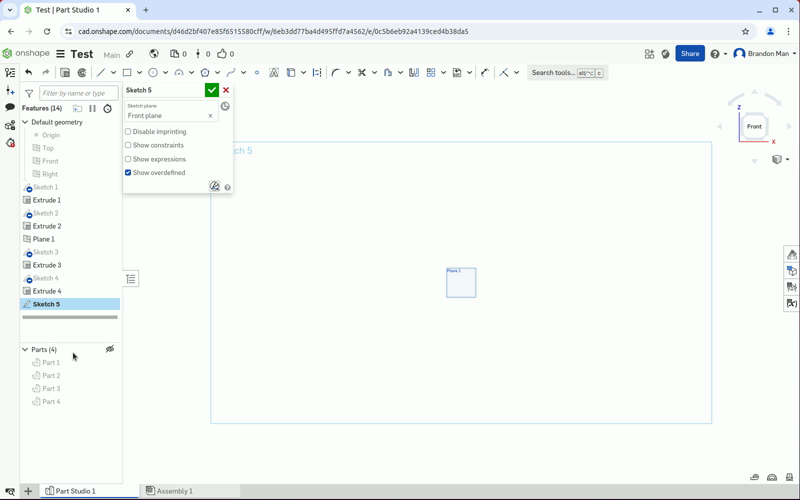
key(l)
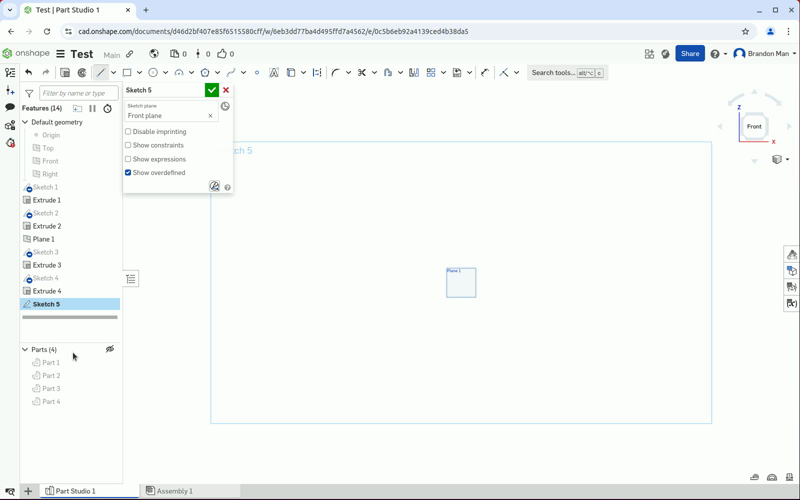
key_down(shift)
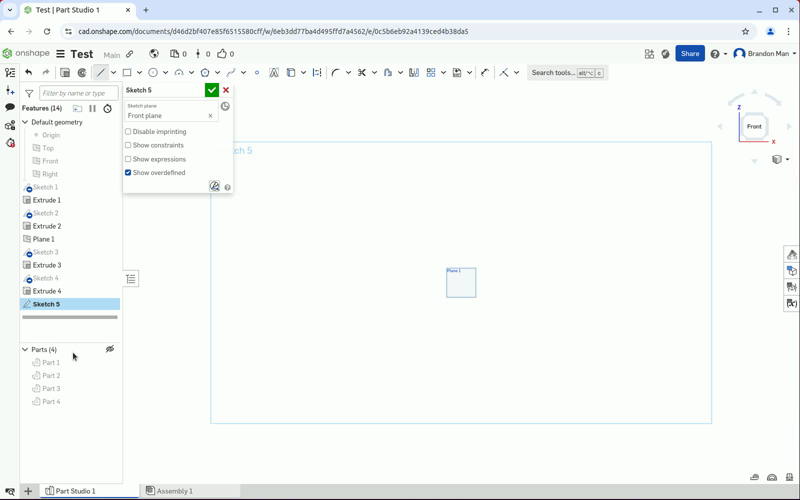
mouse_move(453, 259)
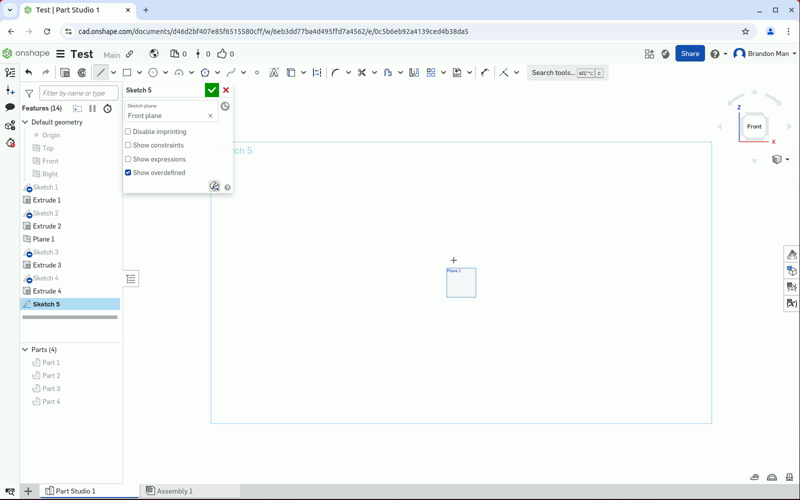
click(453, 259)
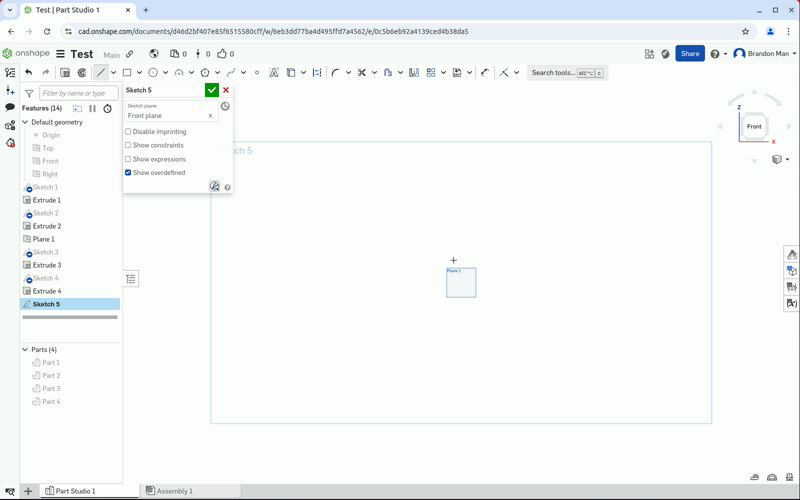
key_up(shift)
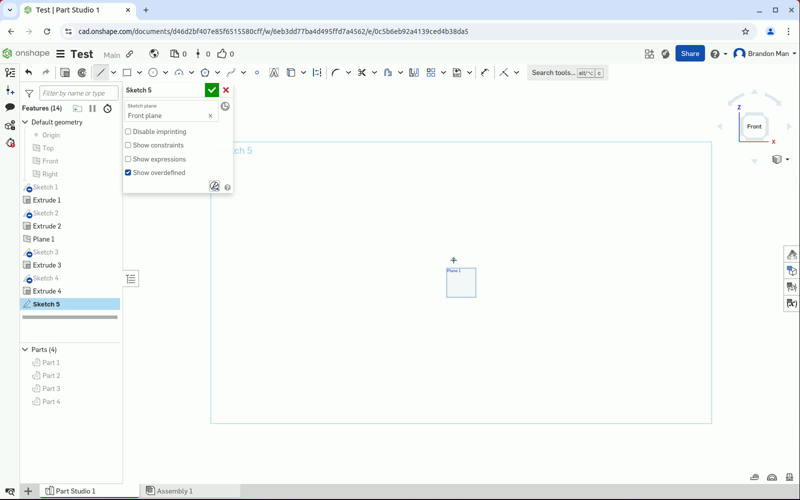
key_down(shift)
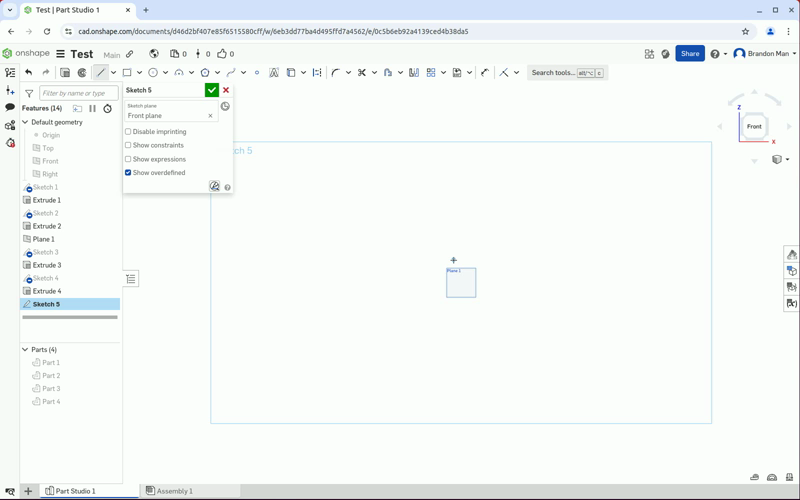
mouse_move(483, 259)
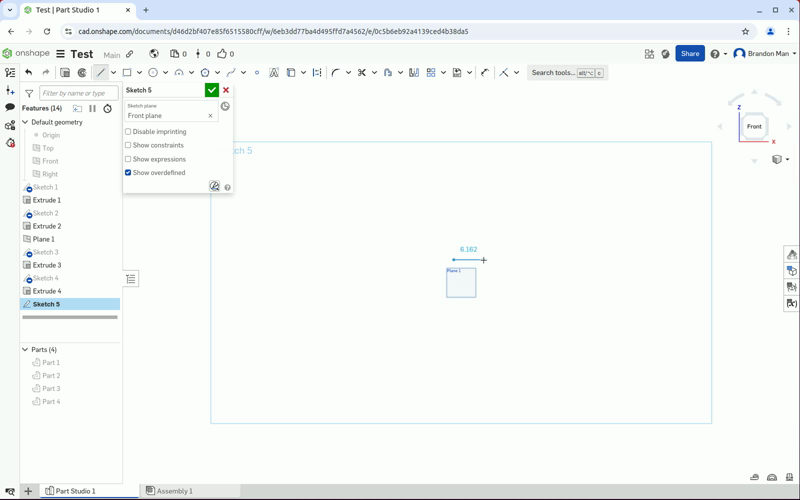
mouse_move(468, 259)
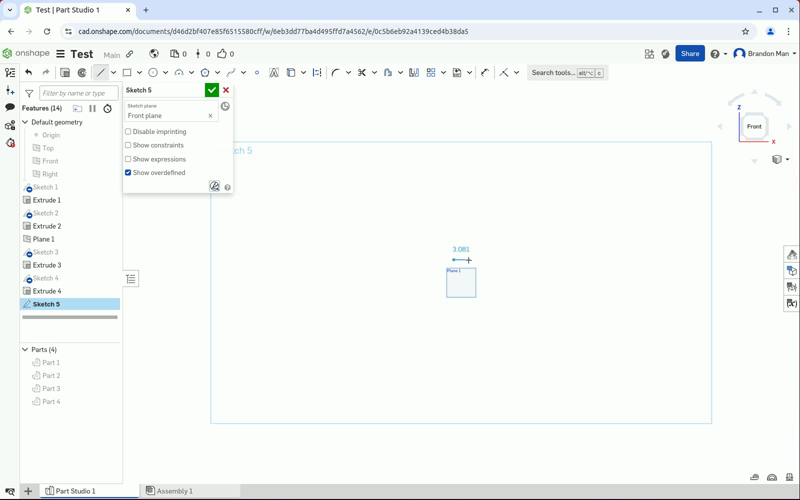
click(468, 259)
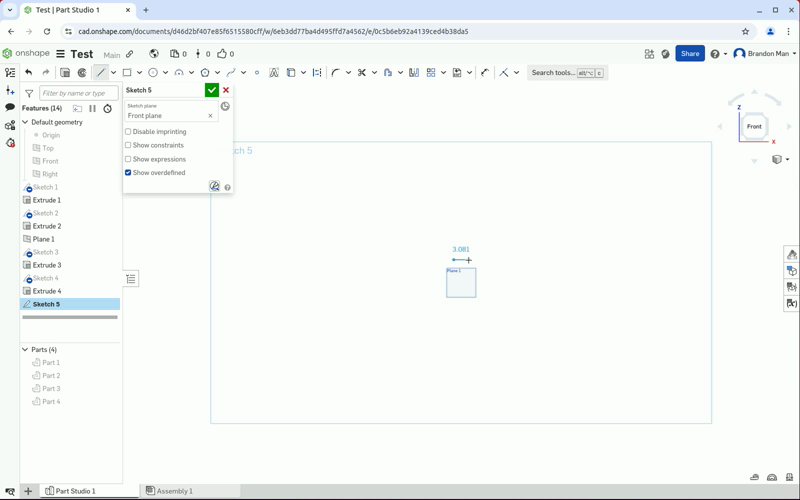
key_up(shift)
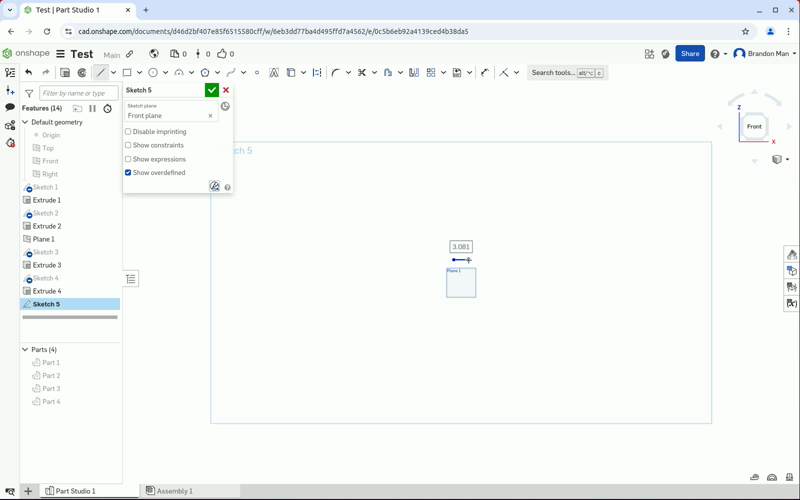
key_down(shift)
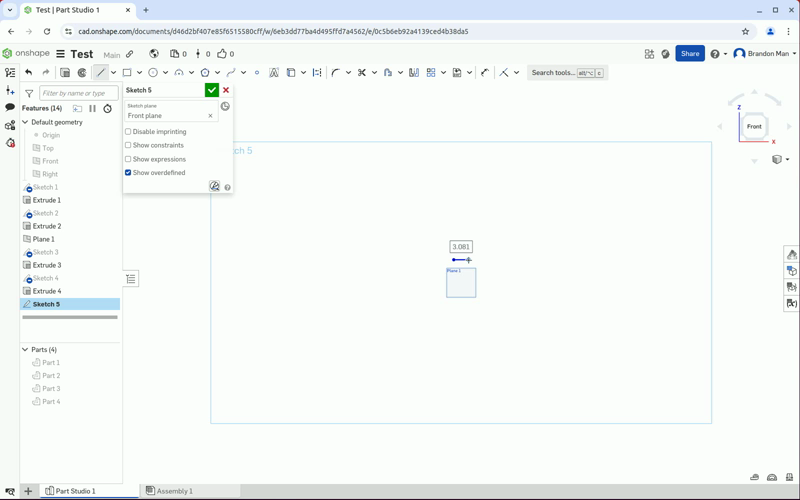
mouse_move(498, 259)
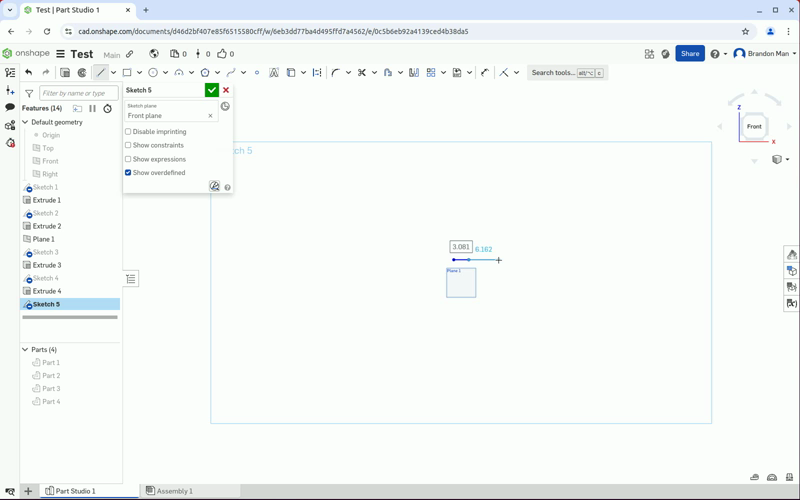
mouse_move(468, 244)
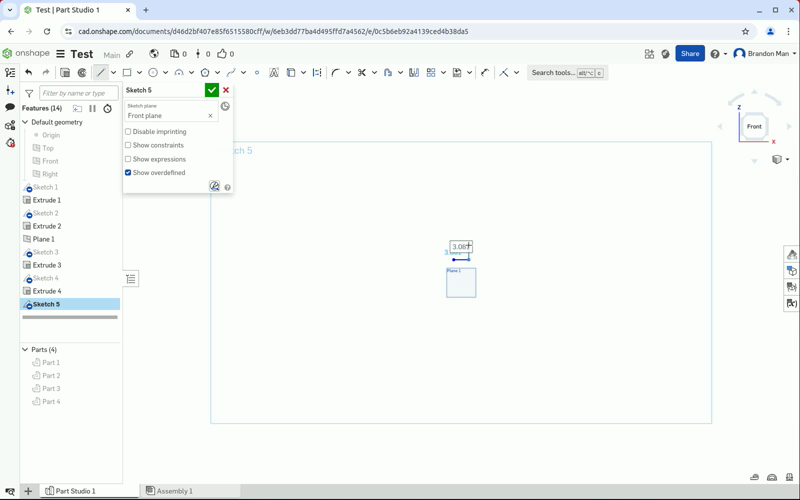
click(468, 244)
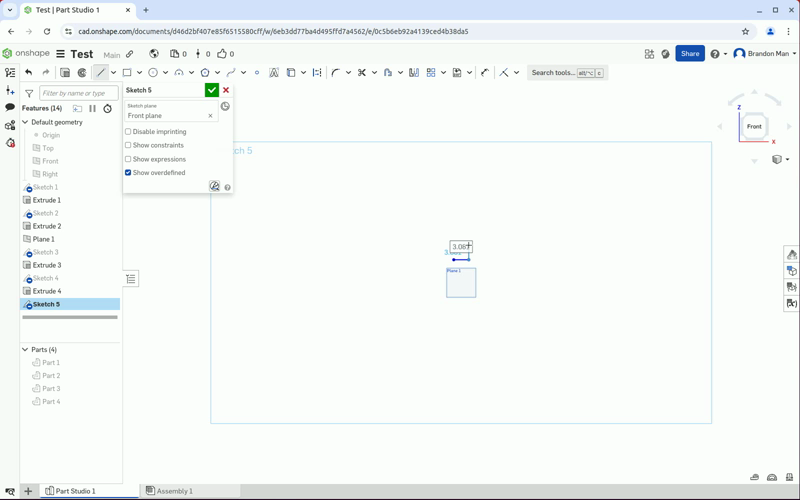
key_up(shift)
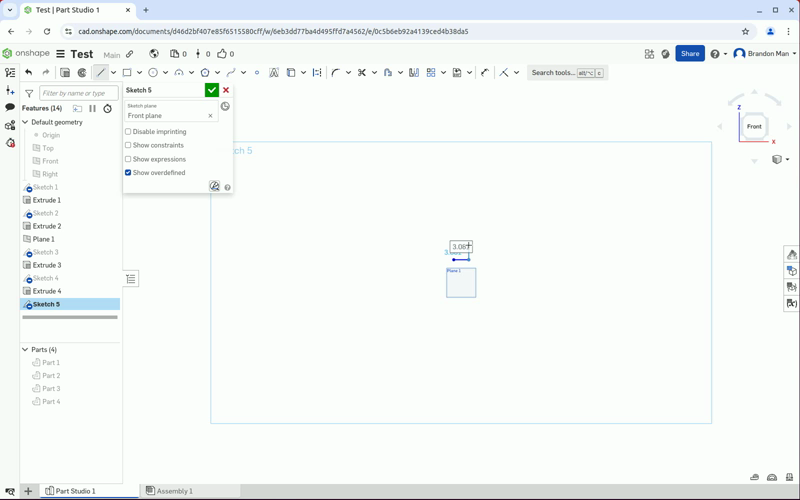
key_down(shift)
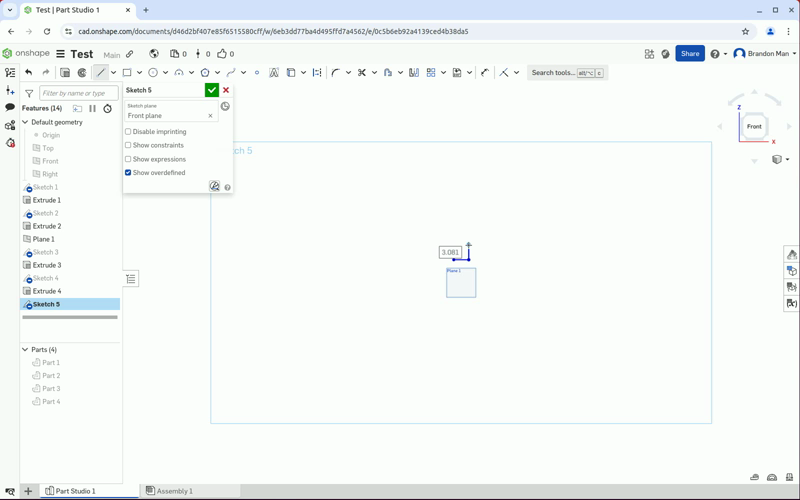
mouse_move(498, 244)
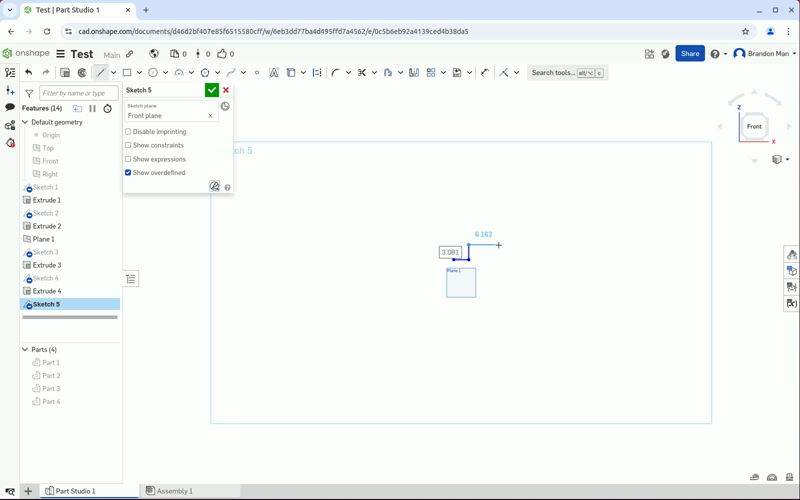
mouse_move(453, 244)
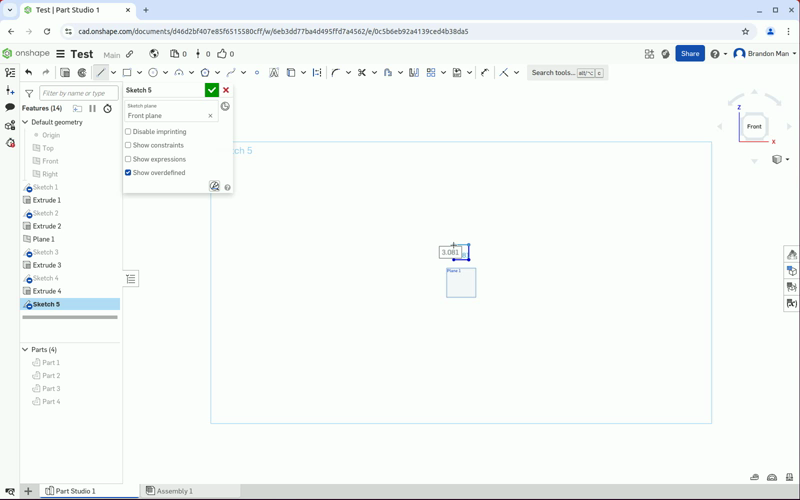
click(453, 244)
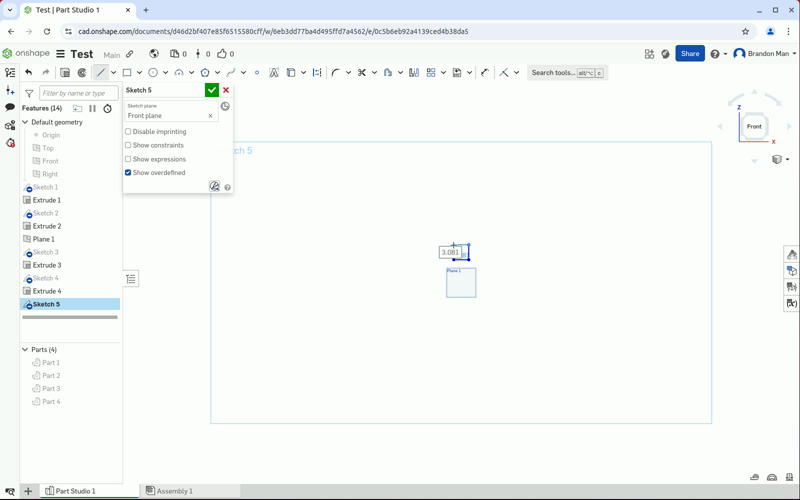
key_up(shift)
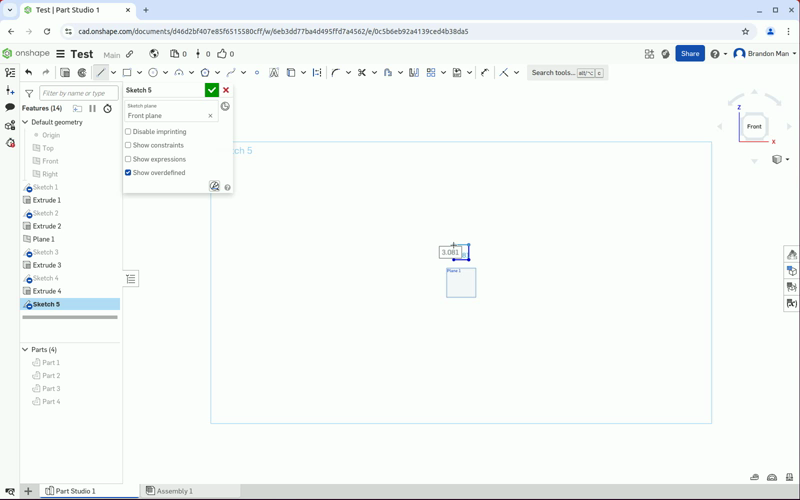
mouse_move(483, 244)
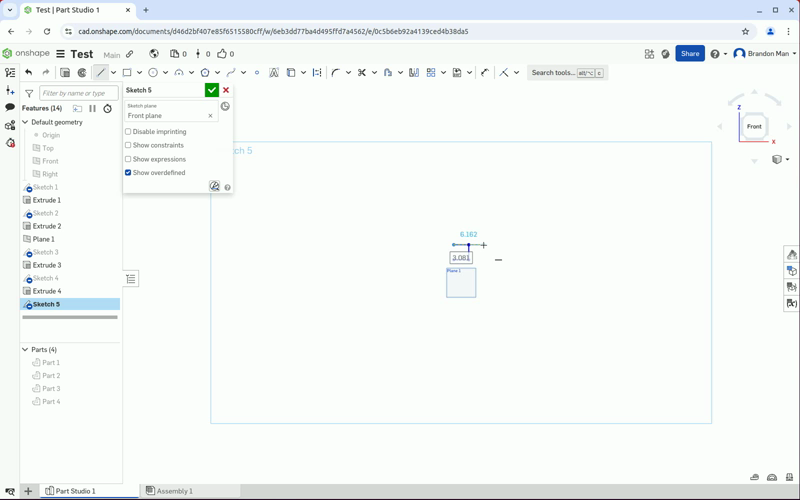
key_down(shift)
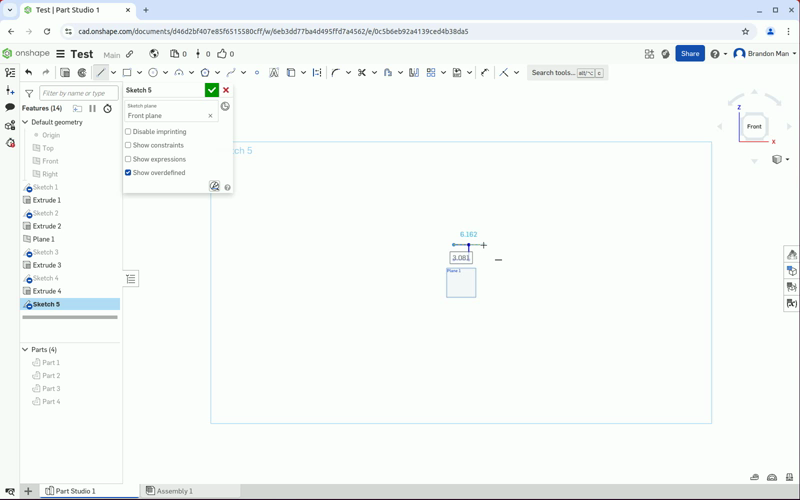
mouse_move(453, 259)
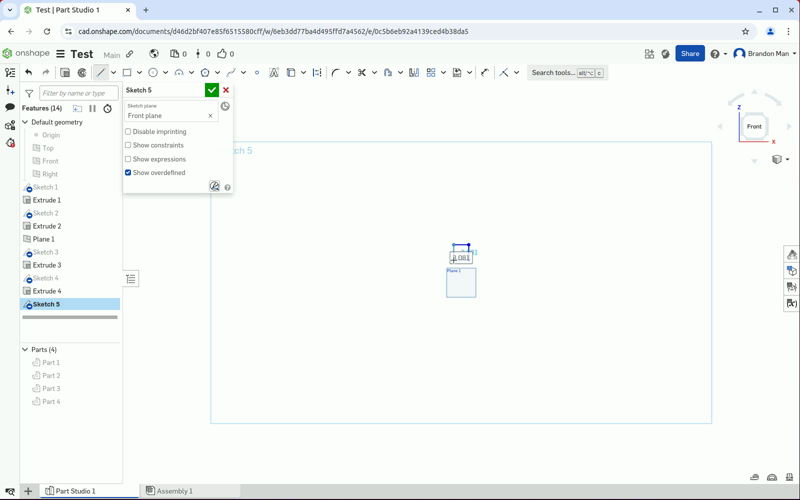
key_up(shift)
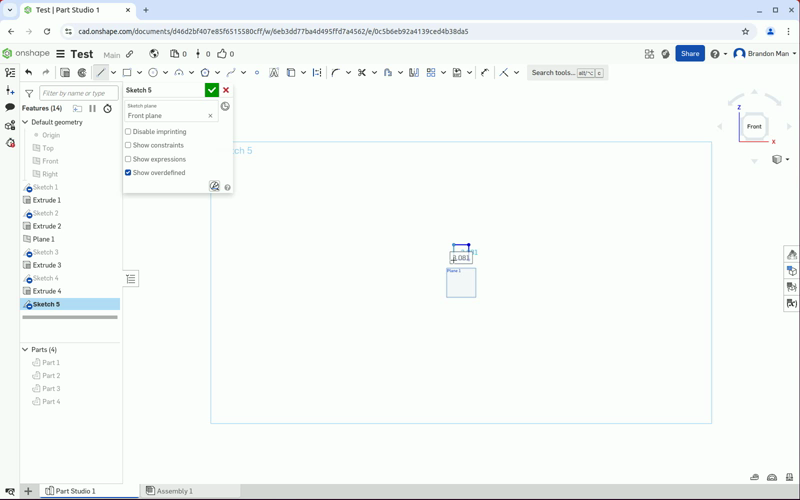
click(453, 259)
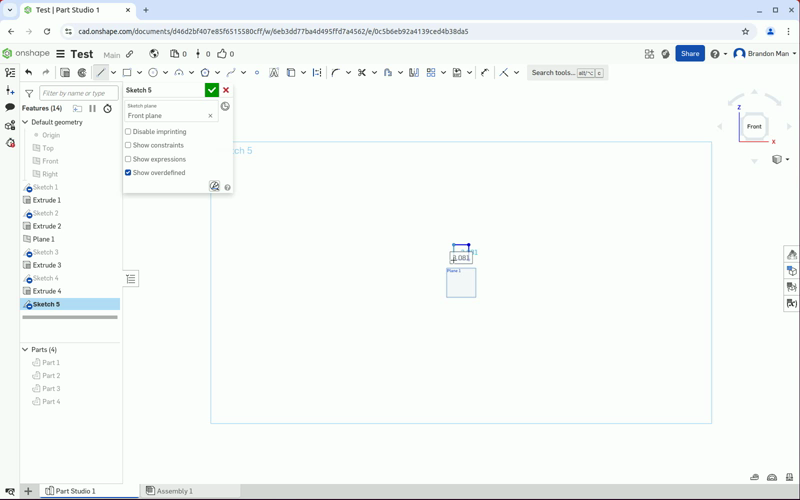
key(esc)
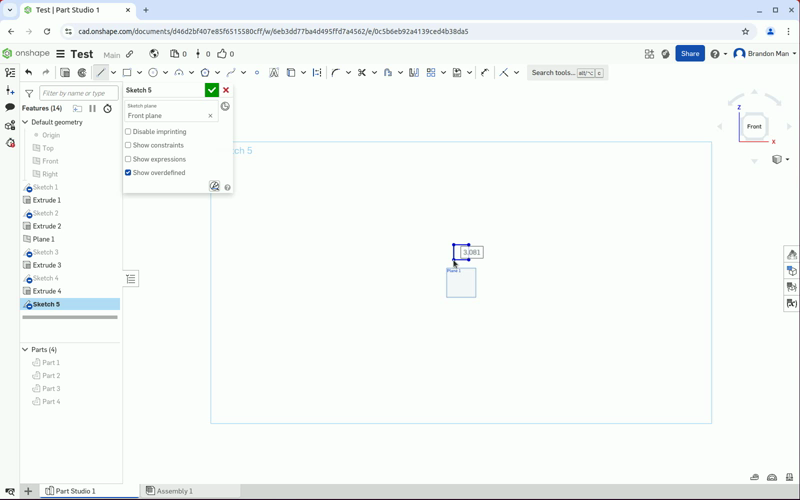
mouse_move(468, 258)
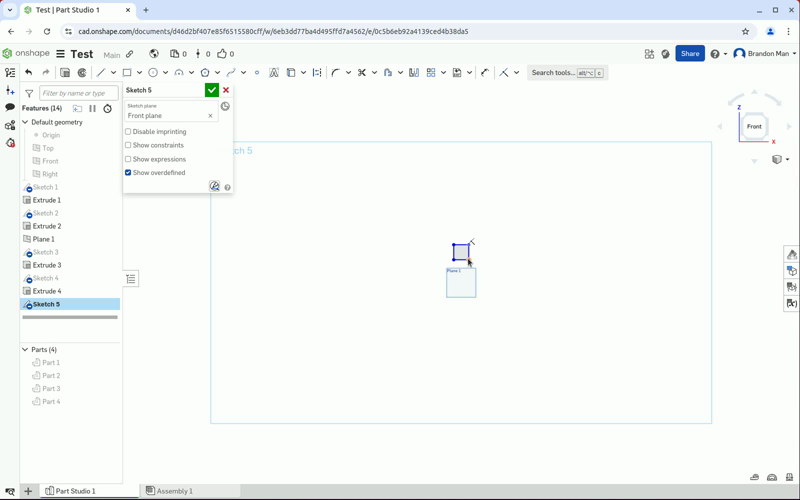
scroll(6)
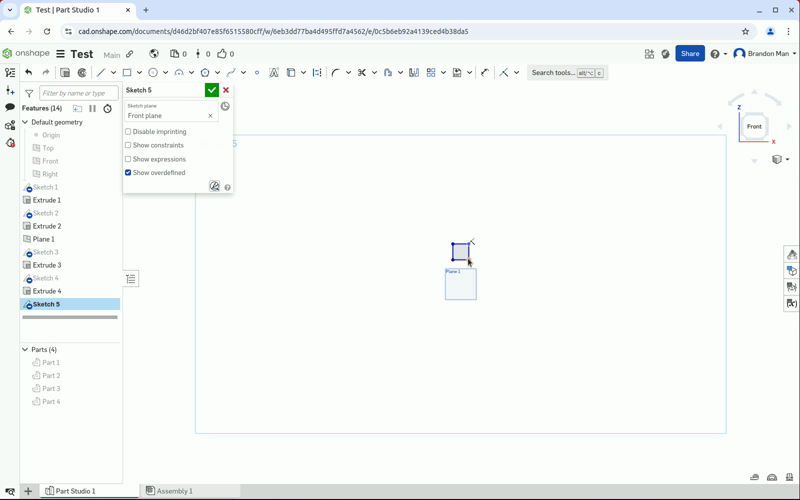
scroll(6)
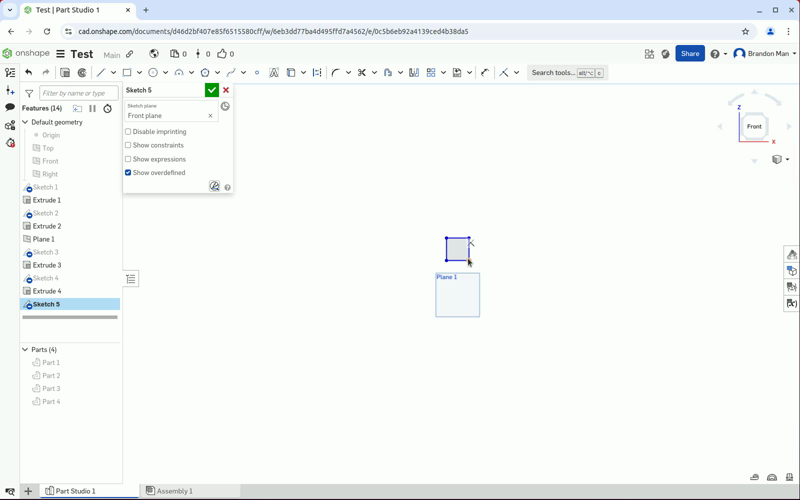
scroll(6)
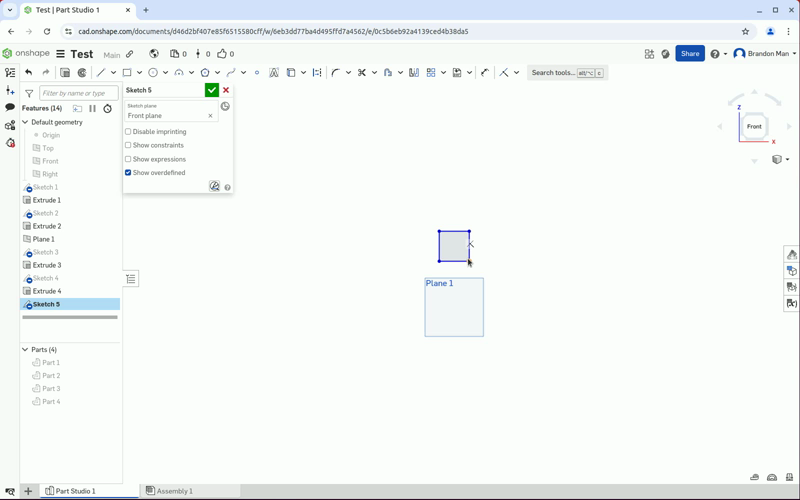
scroll(6)
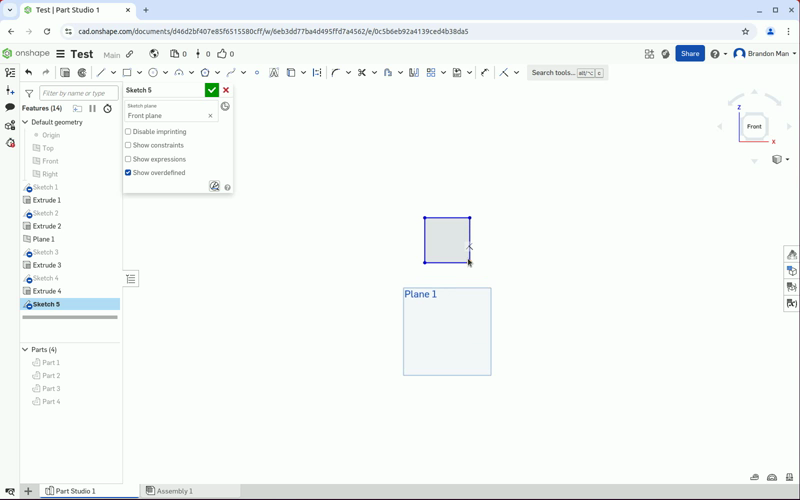
scroll(6)
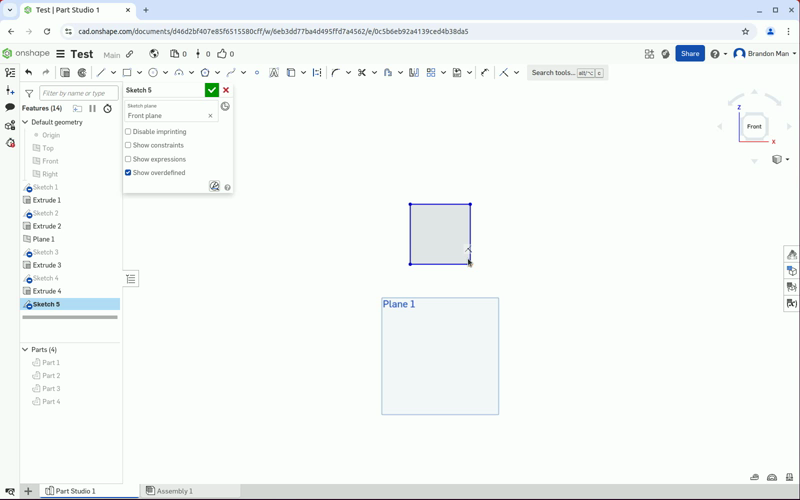
scroll(6)
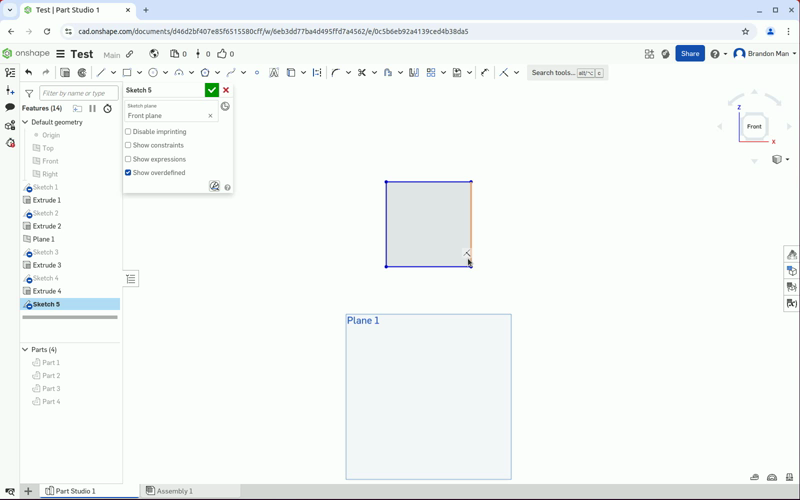
scroll(6)
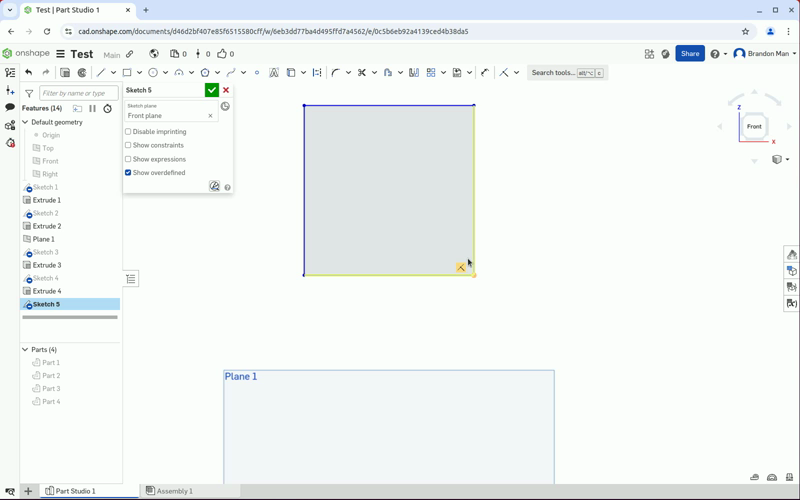
click(468, 258)
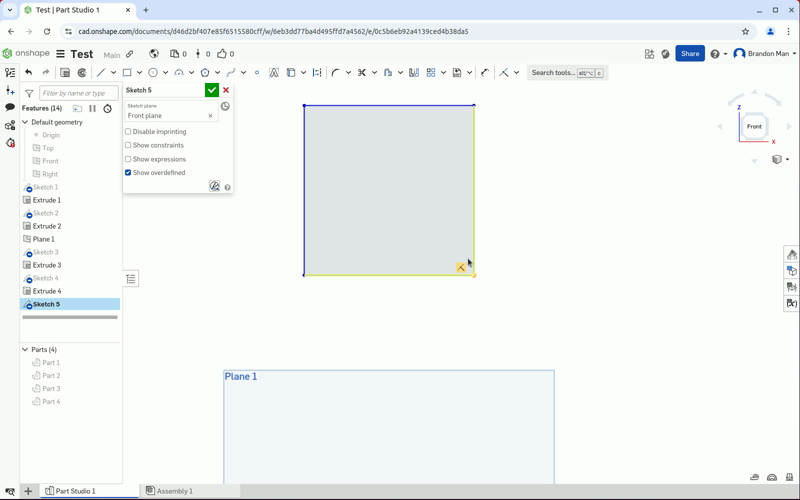
scroll(-6)
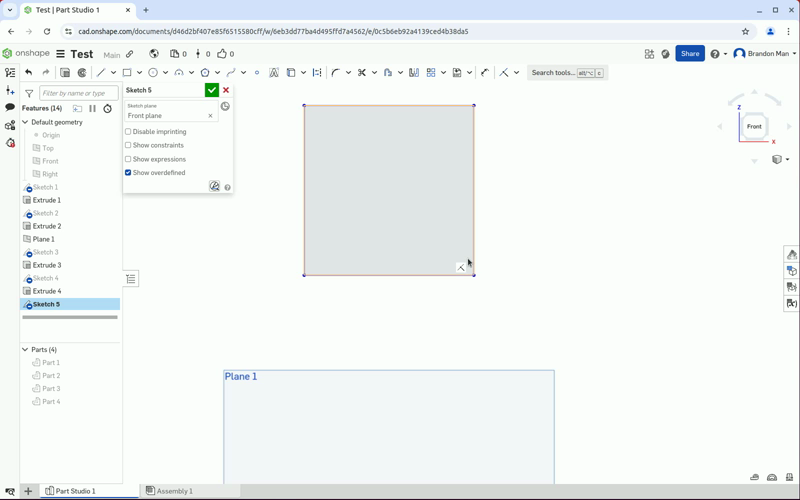
scroll(-6)
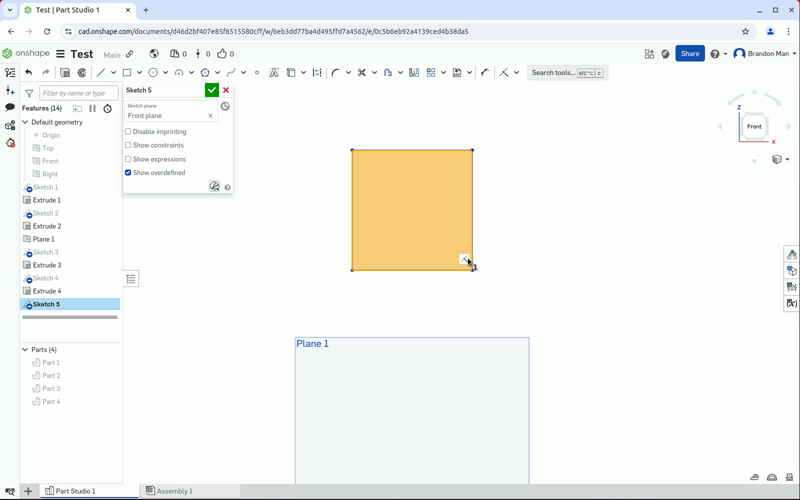
scroll(-6)
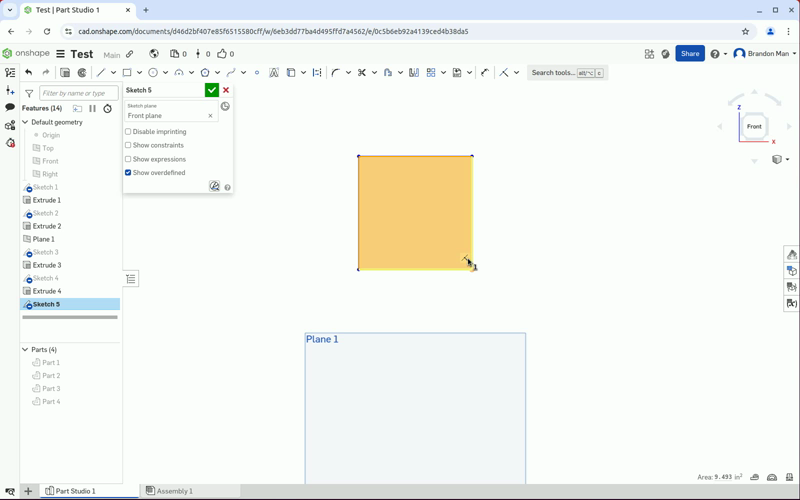
scroll(-6)
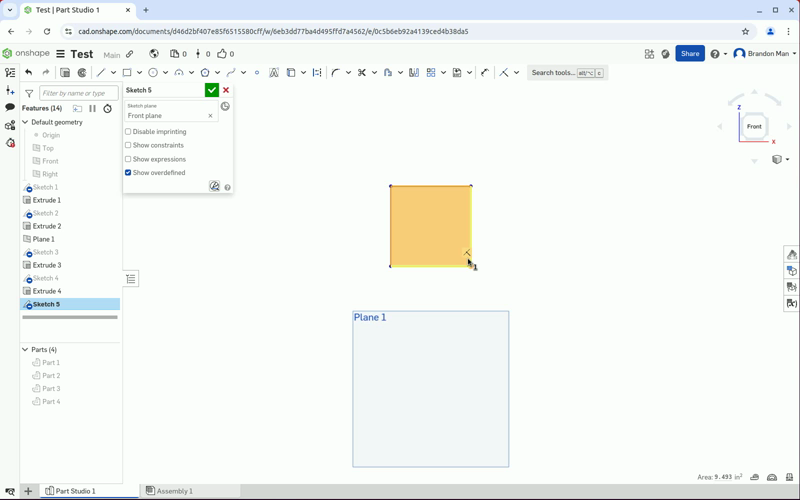
scroll(-6)
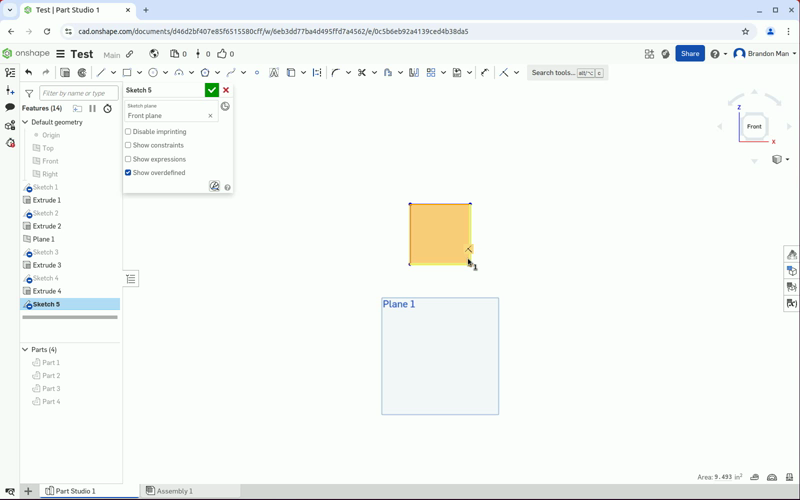
scroll(-6)
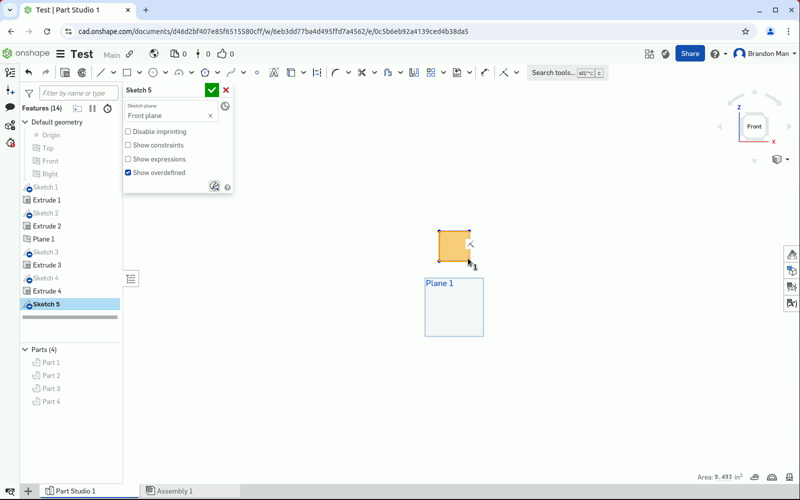
scroll(-6)
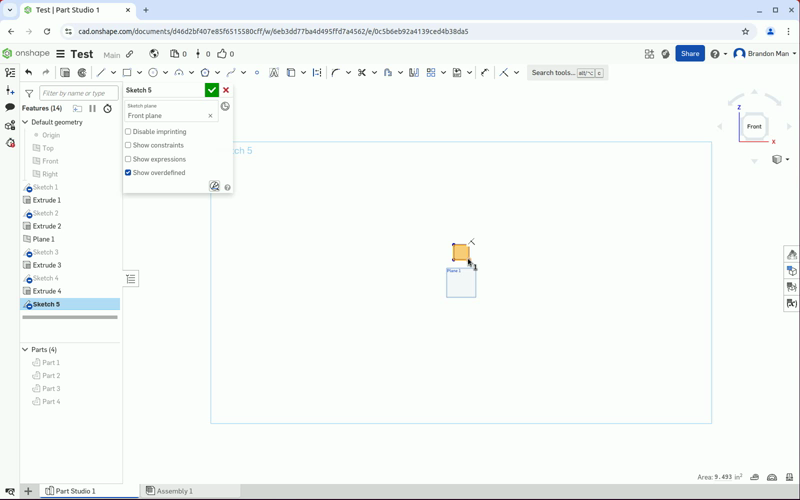
mouse_move(73, 352)
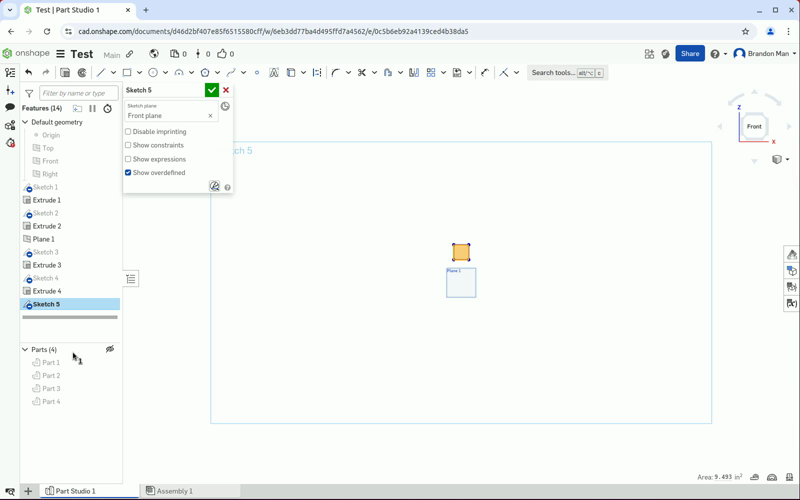
key(shift+y)
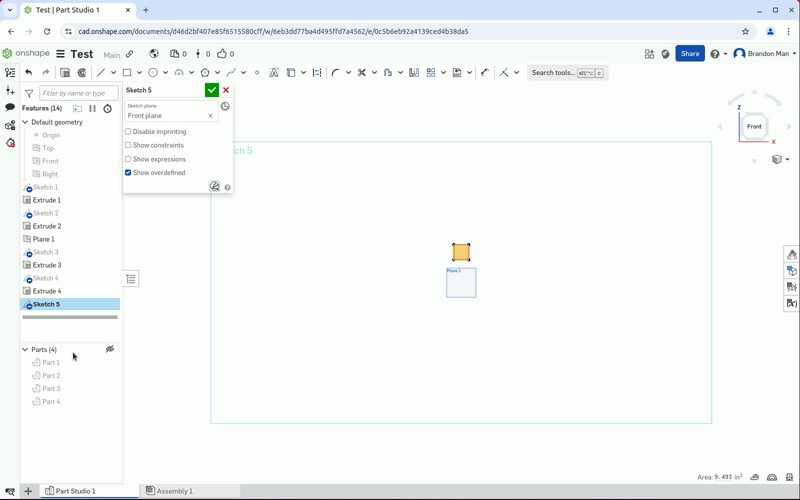
key(shift+e)
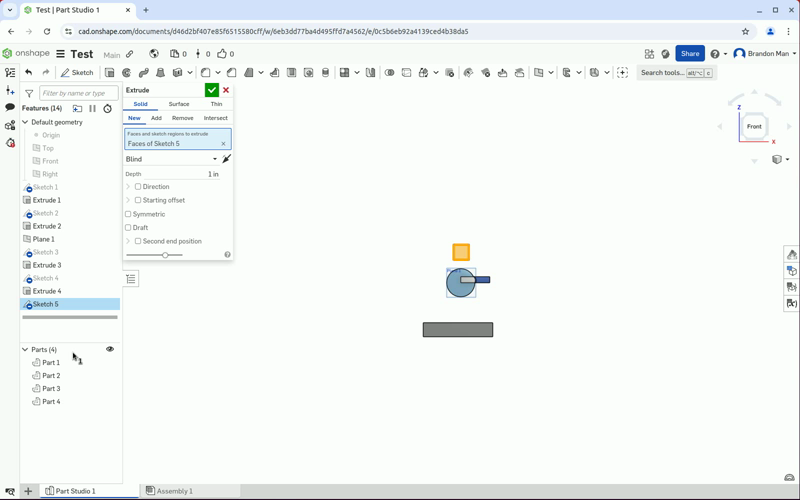
mouse_move(143, 106)
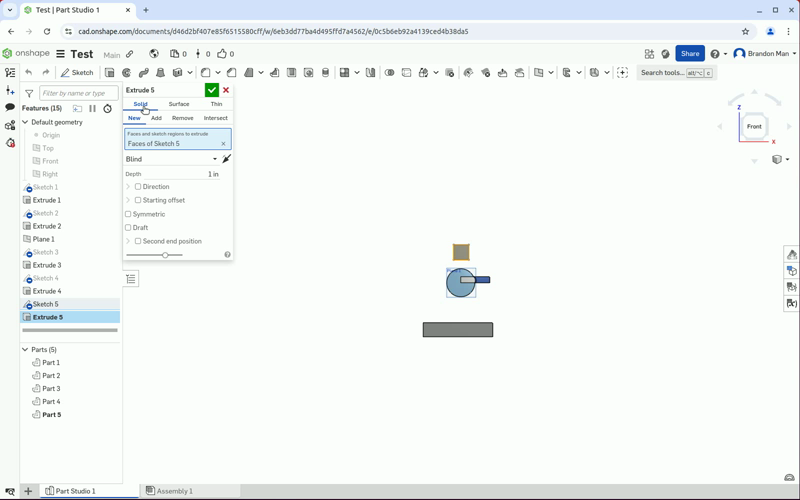
click(143, 106)
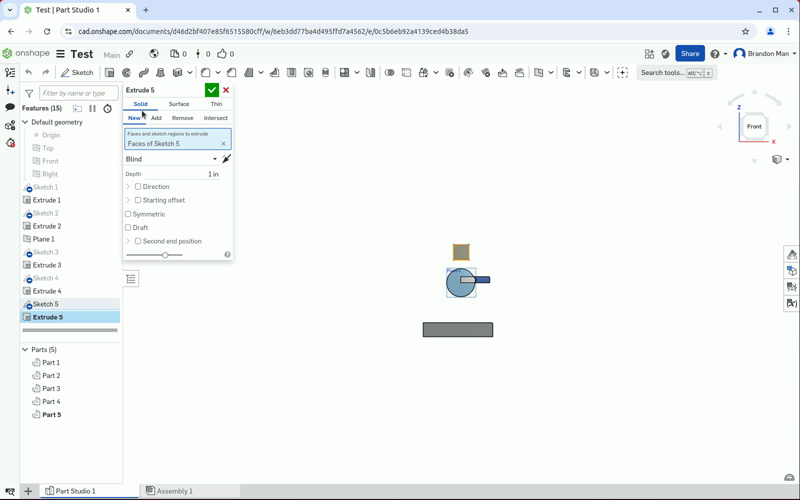
mouse_move(137, 120)
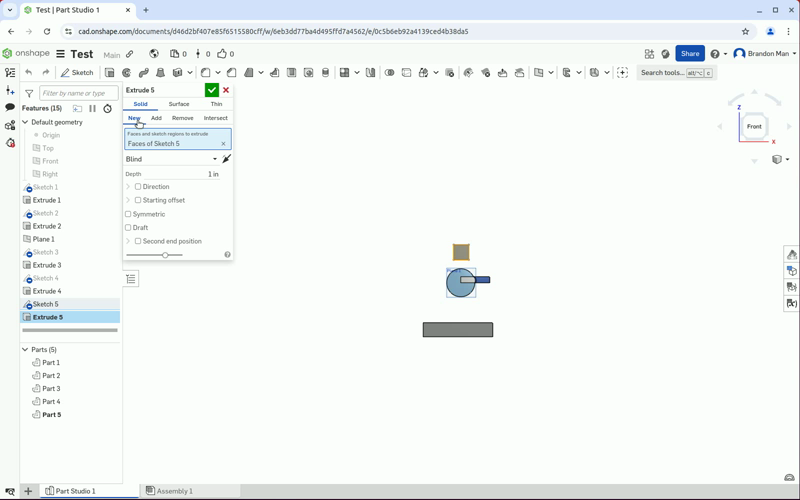
click(137, 120)
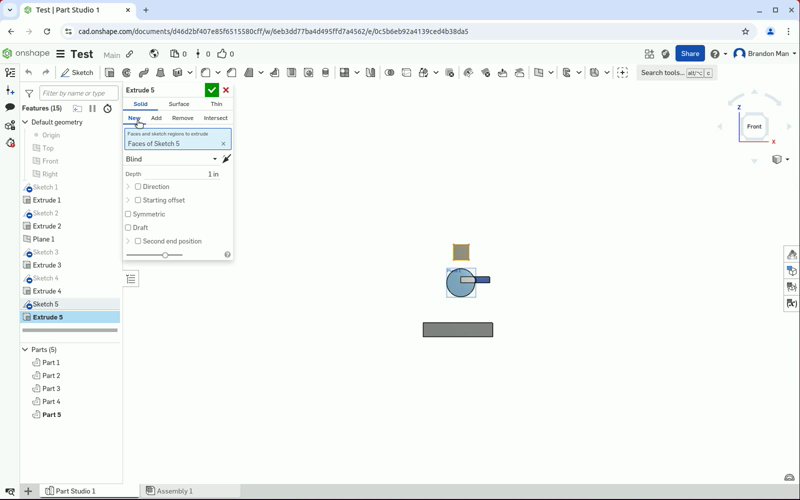
key(tab, 4)
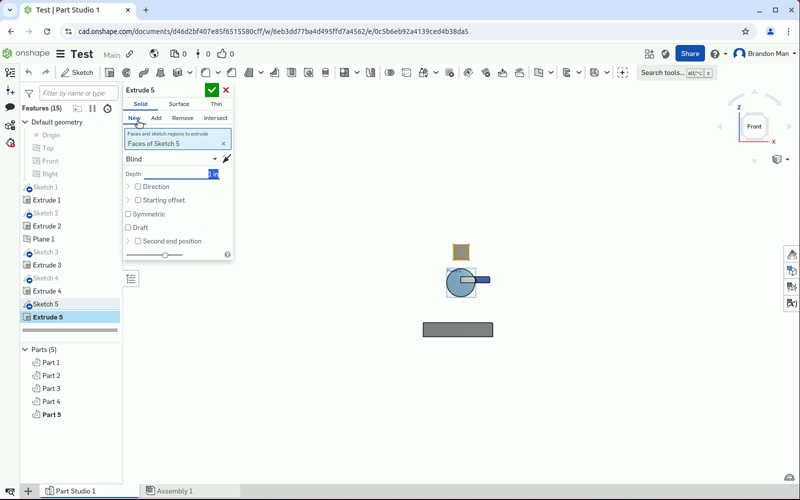
text(2.889)
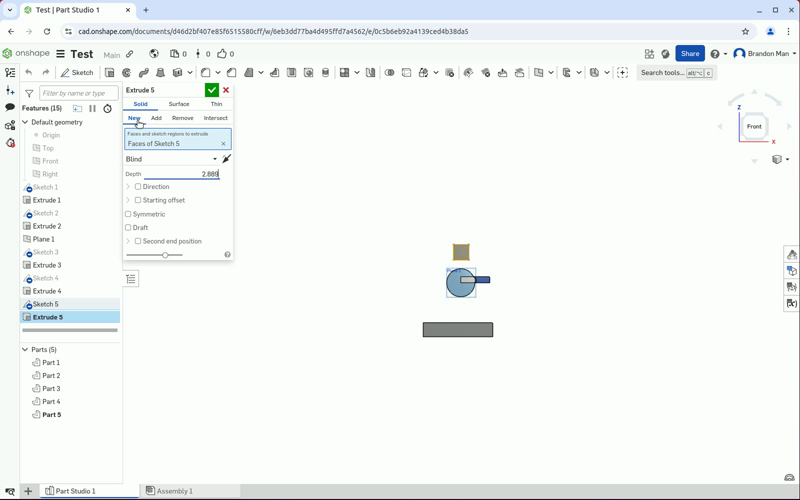
key(enter)
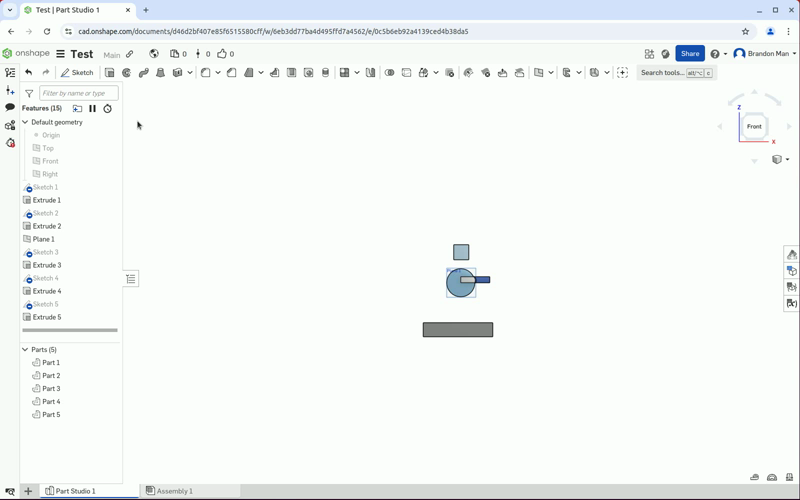
key(shift+h)
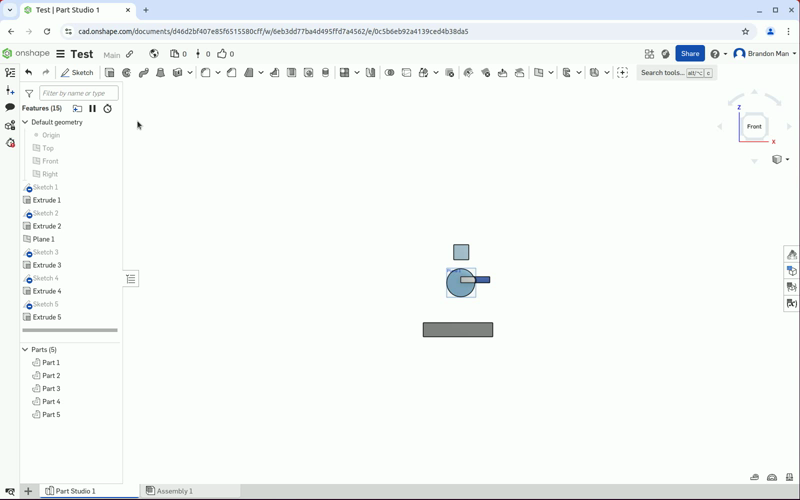
key(shift+h)
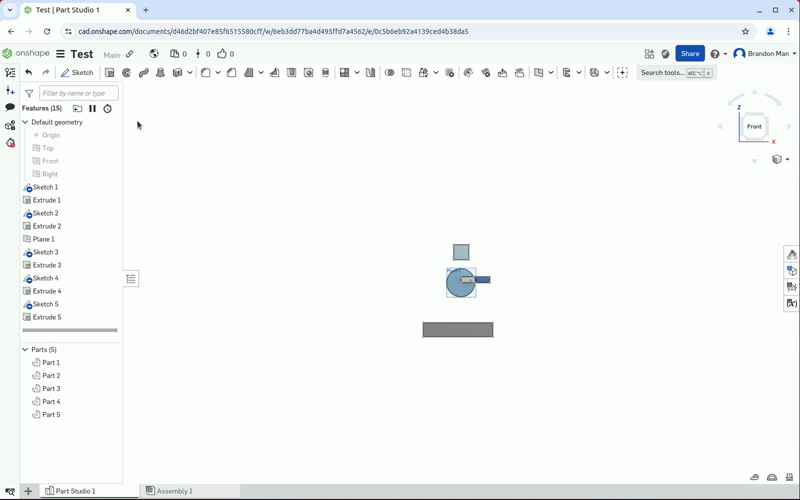
key(shift+7)
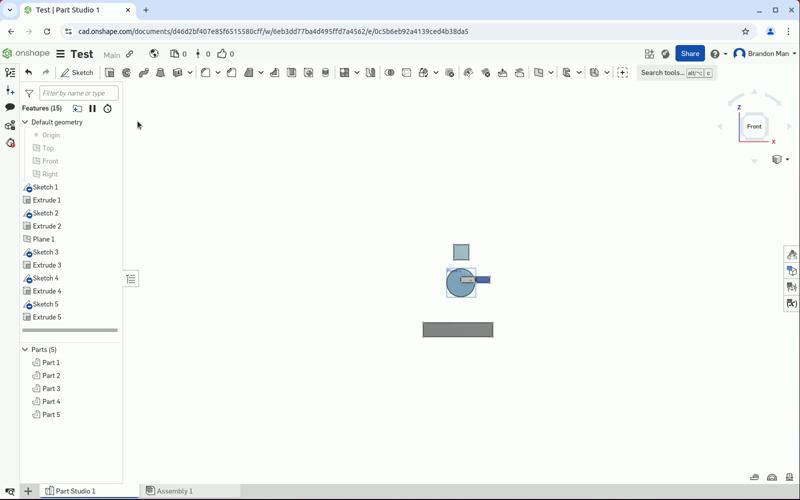
key(left, 2)
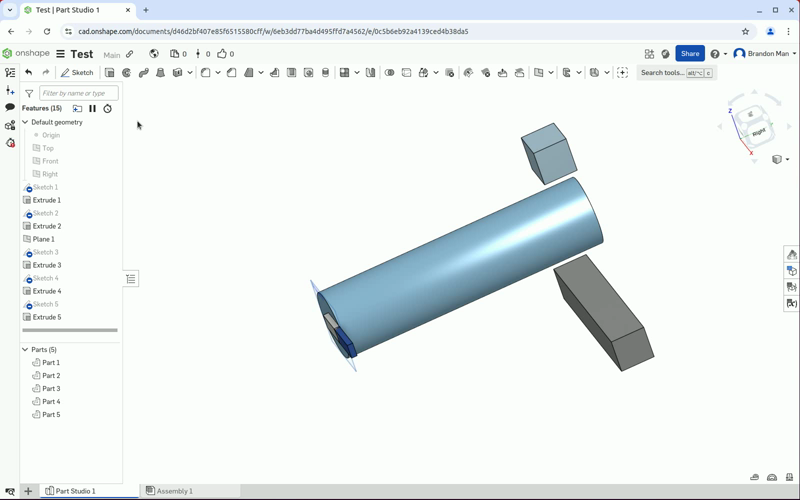
key(down, 2)
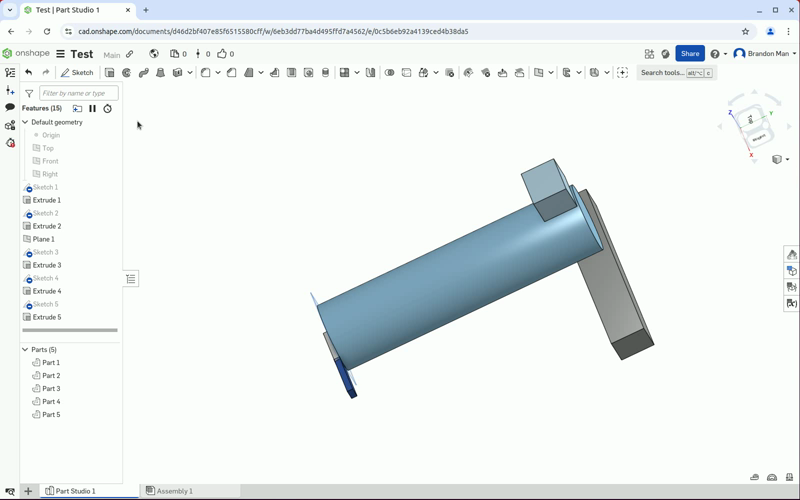
key(up, 2)
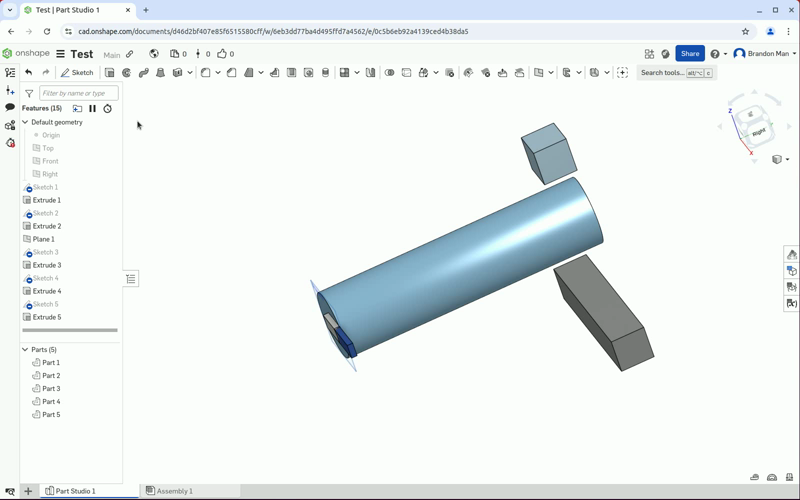
key(right, 2)
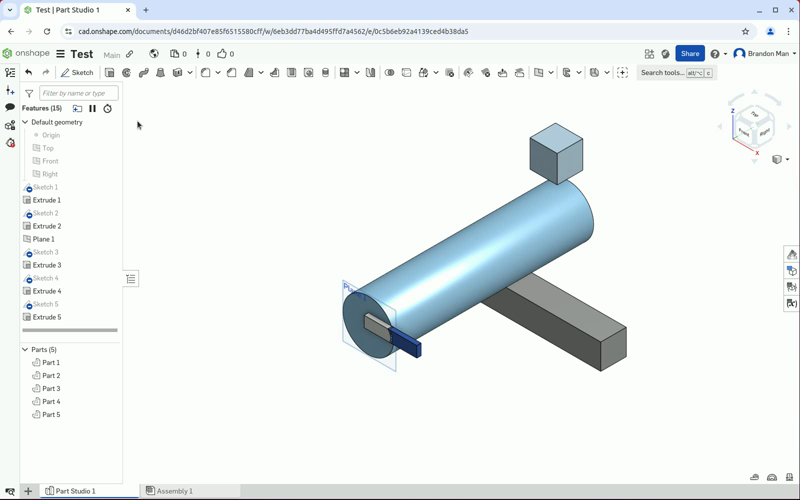
mouse_move(73, 189)
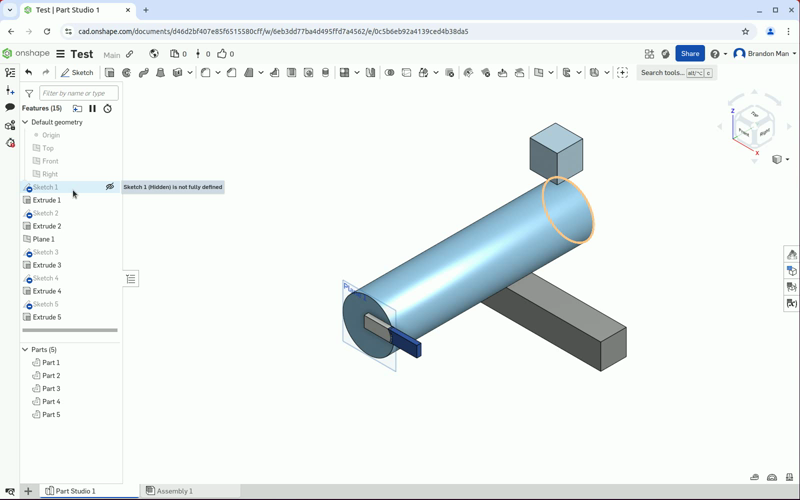
click(73, 189)